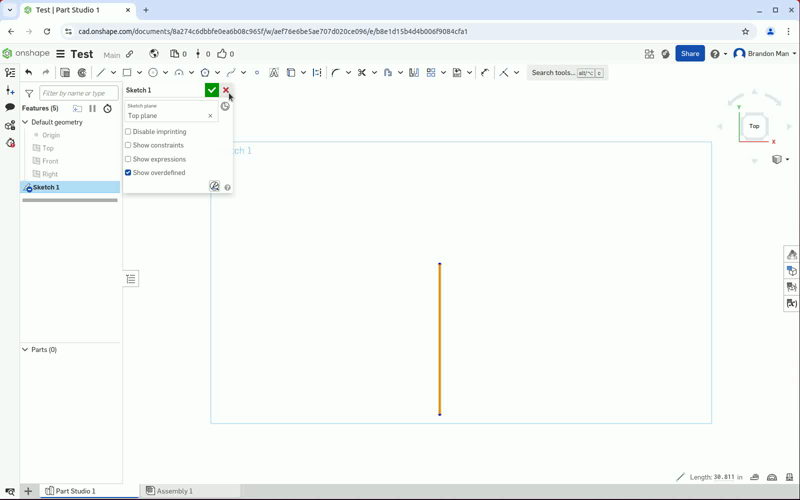
key(shift+h)
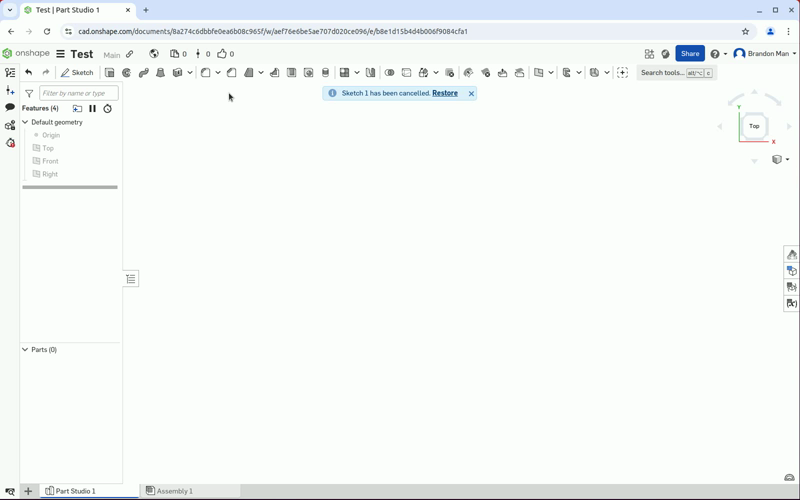
mouse_move(73, 352)
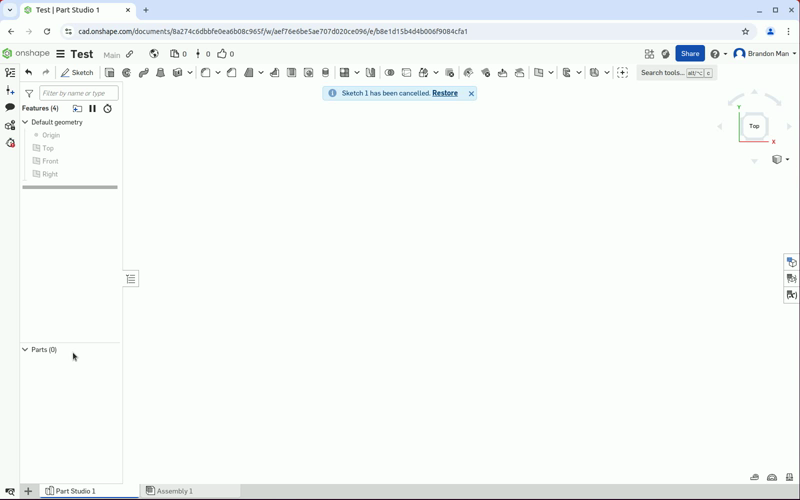
key(y)
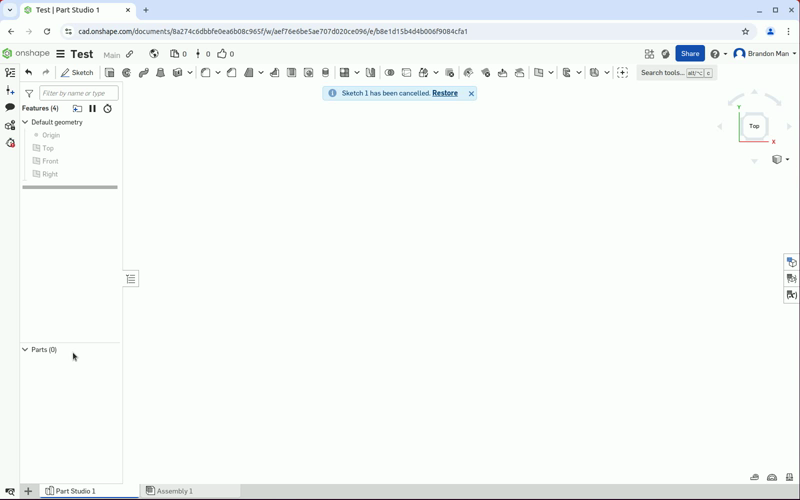
key(shift+p)
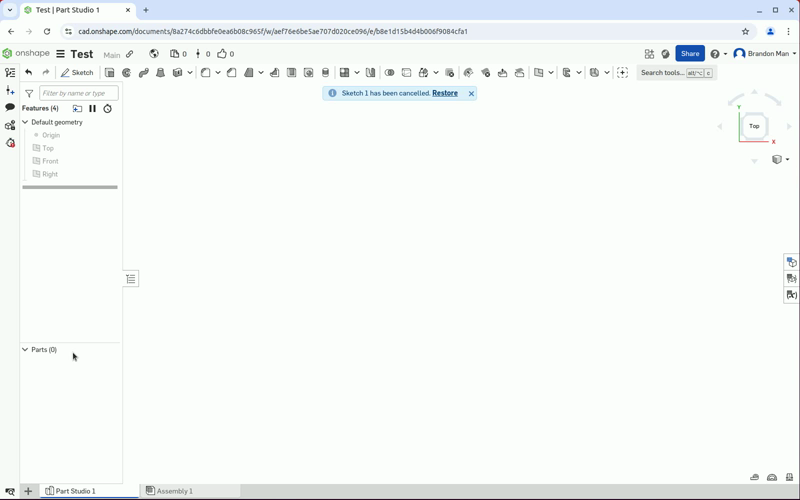
key(space)
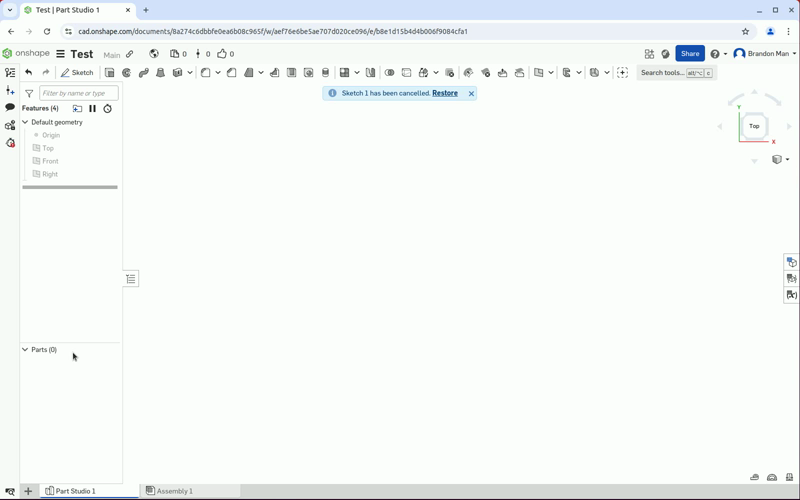
key_down(shift)
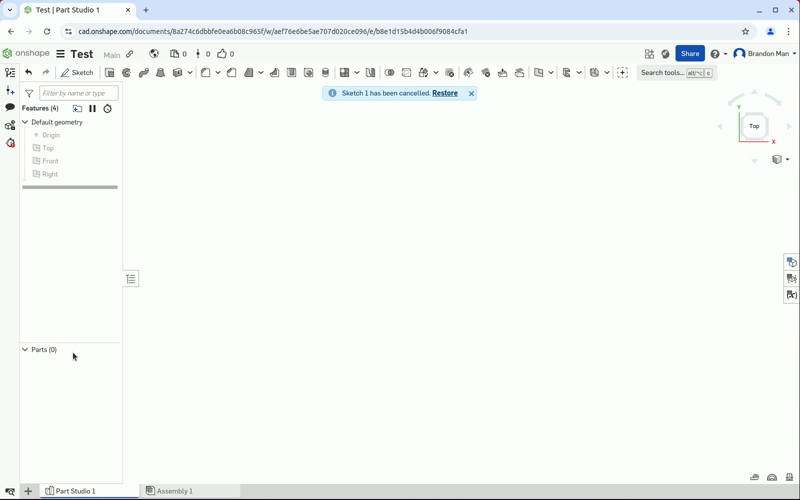
key(up)
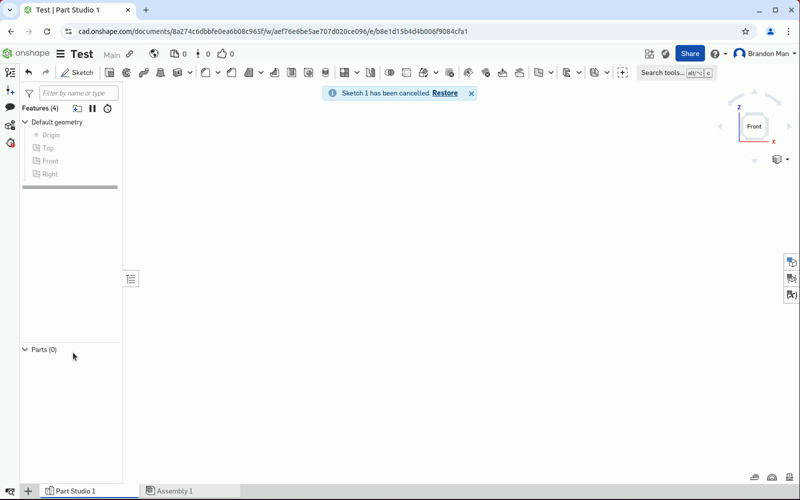
key_up(shift)
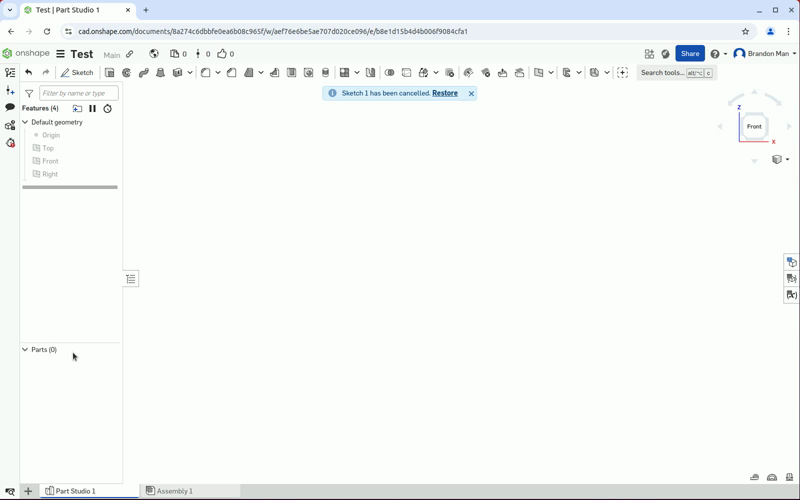
mouse_move(73, 352)
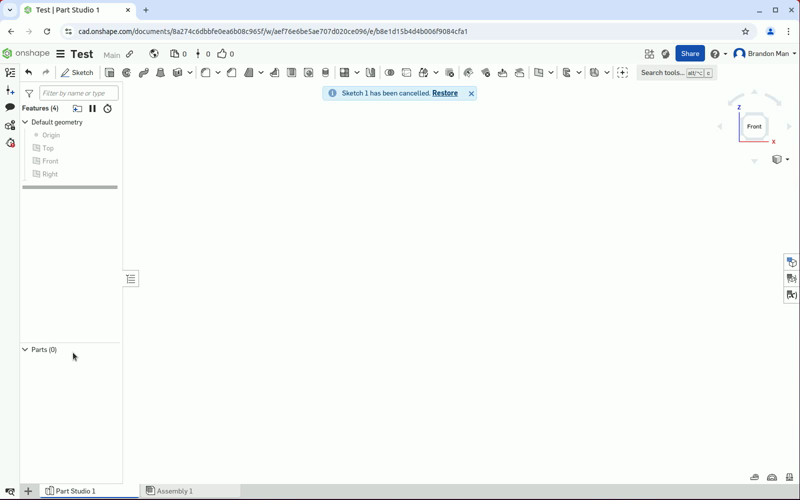
key(shift+y)
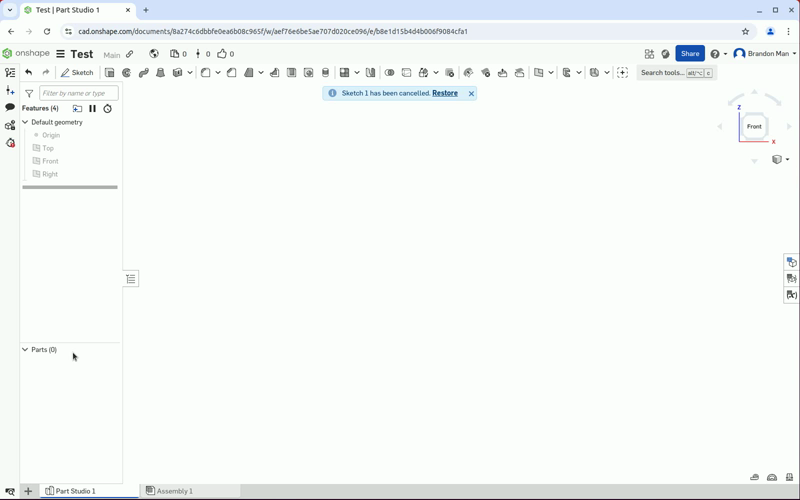
key(shift+s)
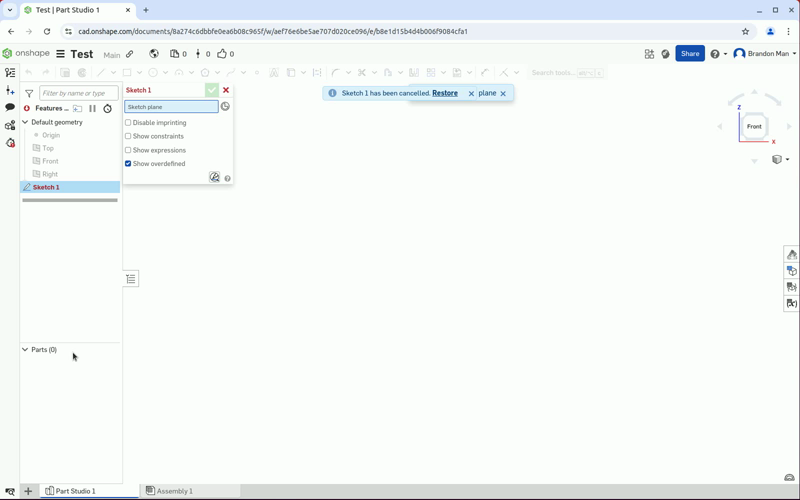
mouse_move(73, 163)
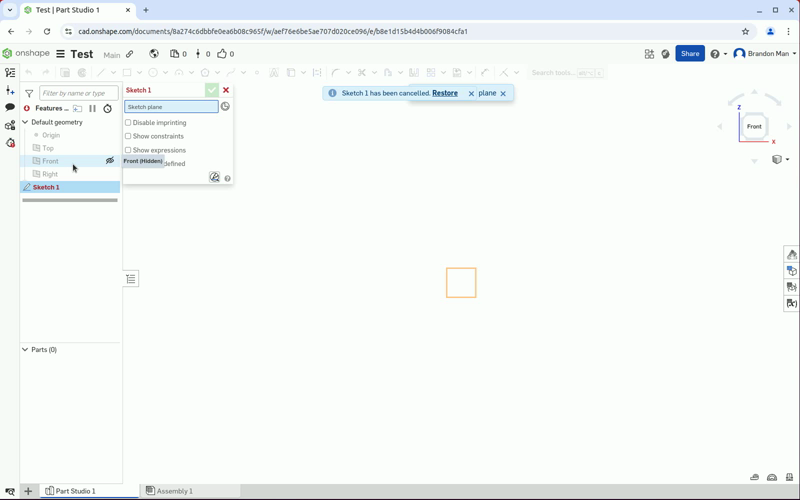
click(73, 163)
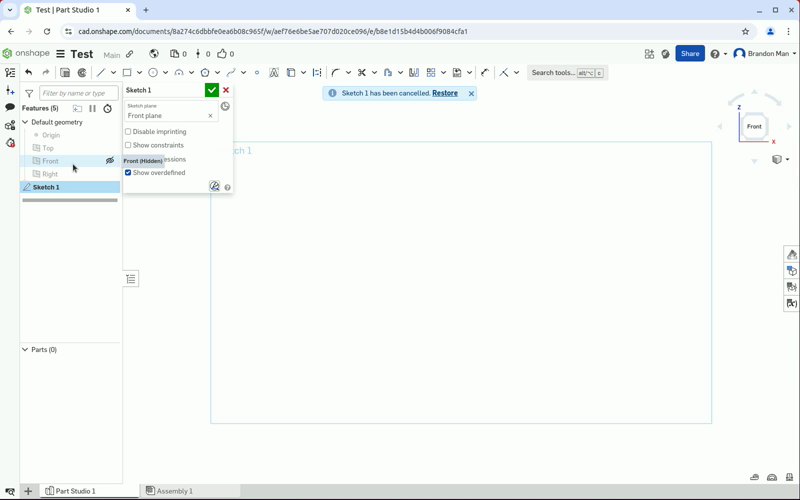
mouse_move(73, 352)
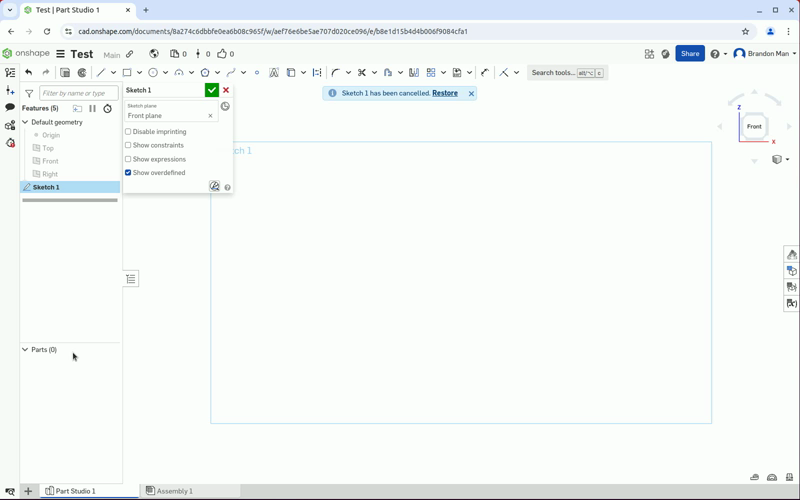
key(y)
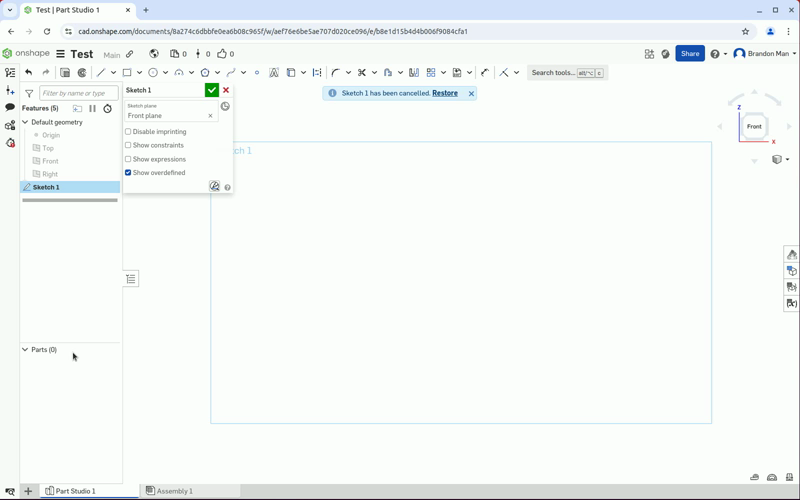
key(l)
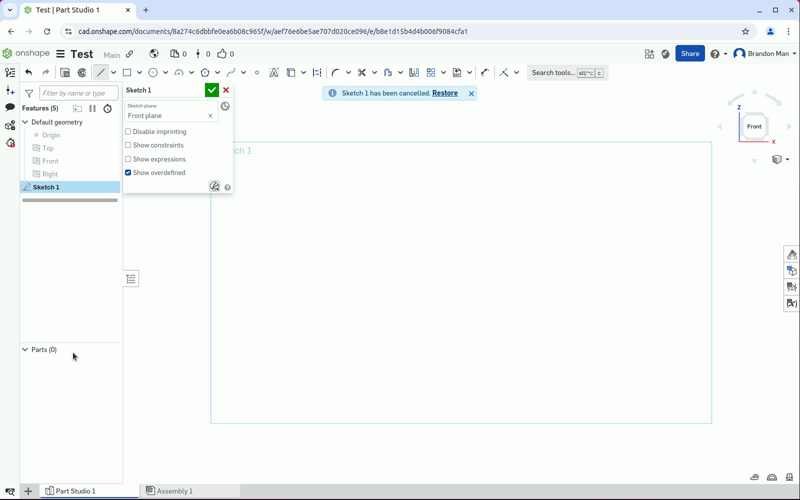
key_down(shift)
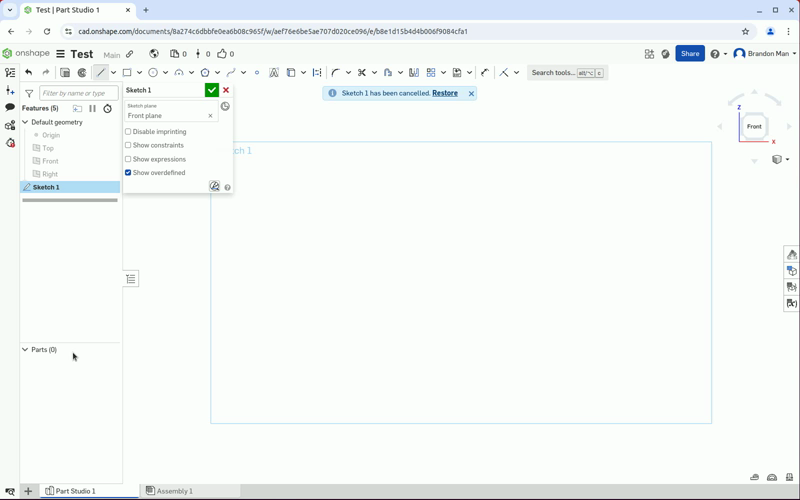
mouse_move(376, 330)
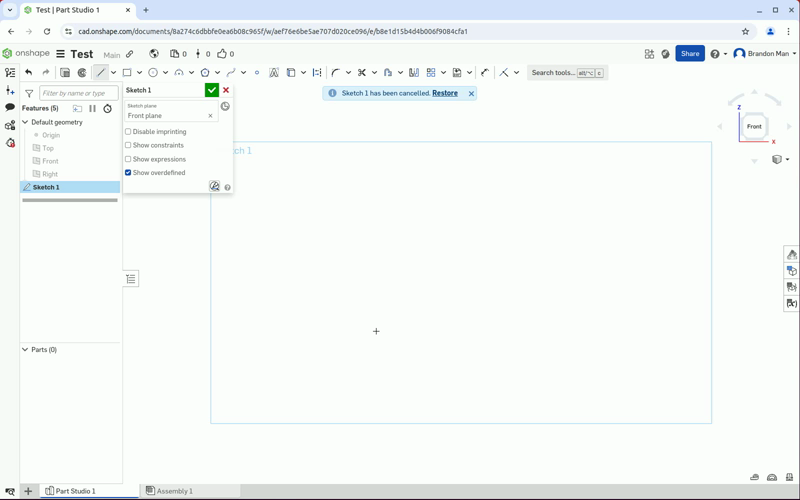
click(376, 330)
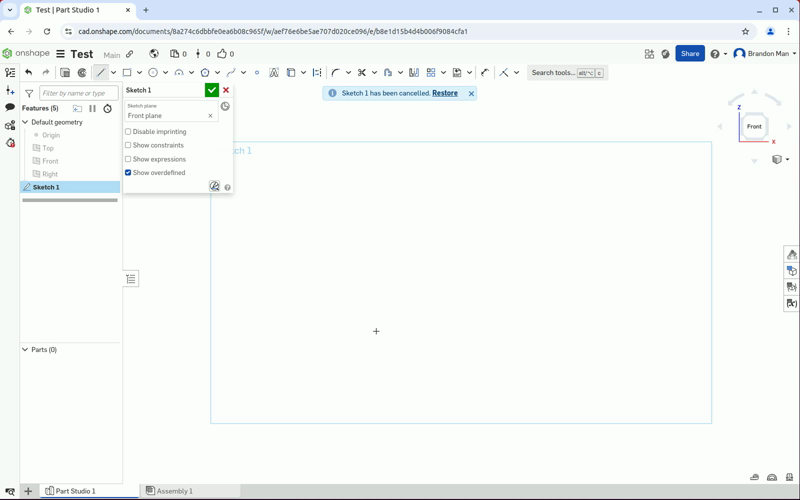
key_up(shift)
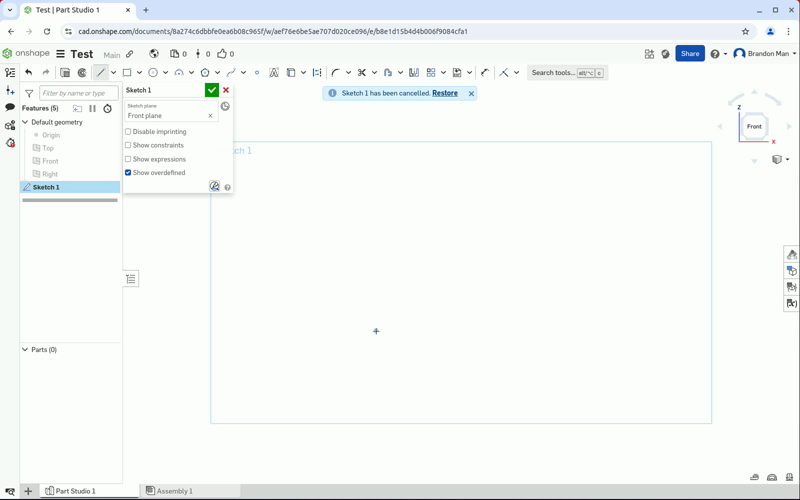
key_down(shift)
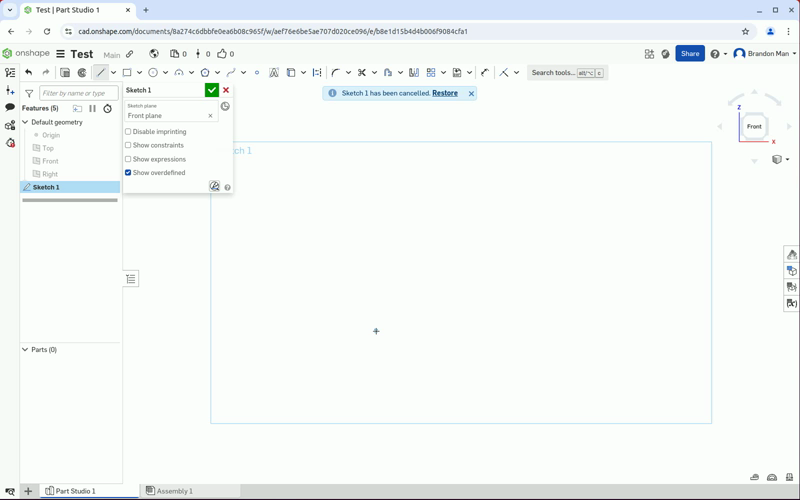
mouse_move(544, 330)
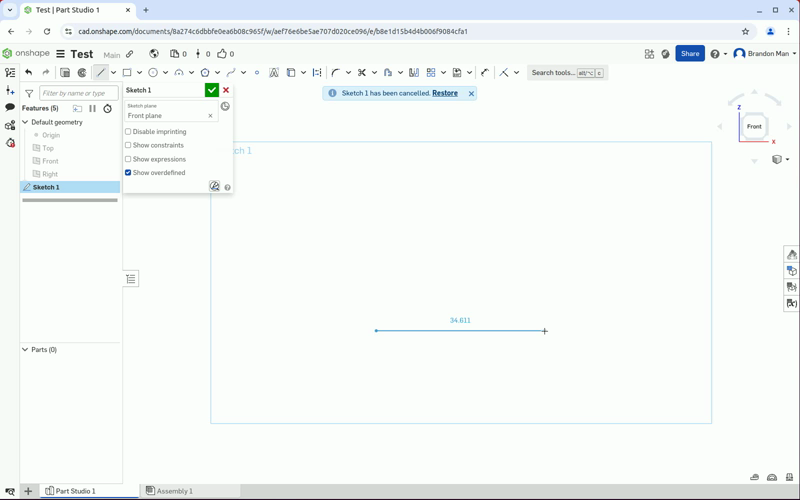
click(544, 330)
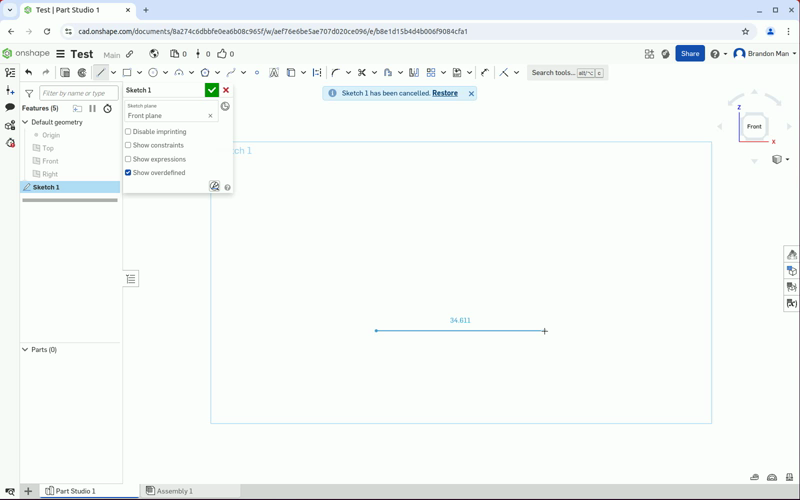
key_up(shift)
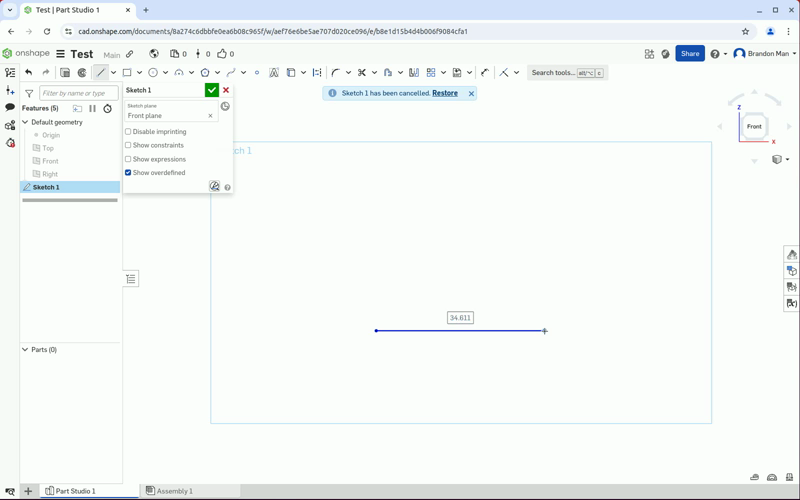
key_down(shift)
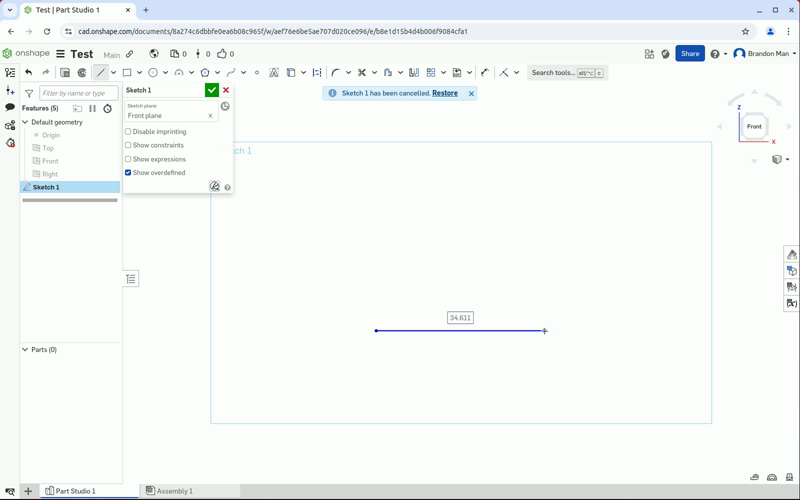
mouse_move(544, 235)
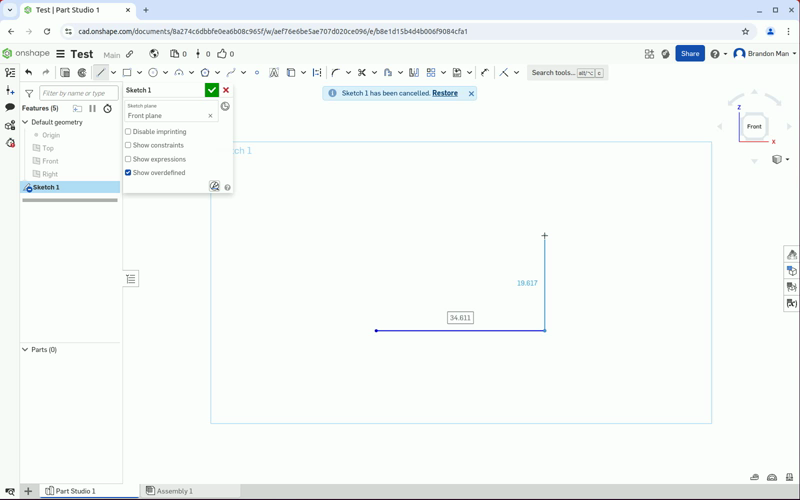
click(544, 235)
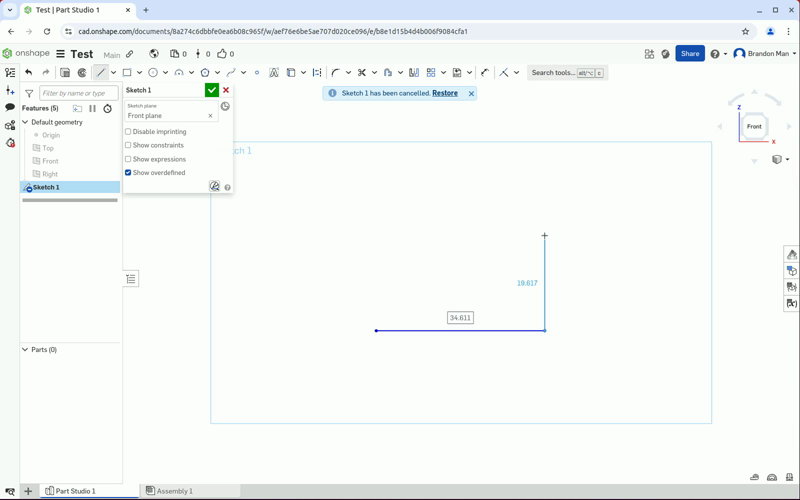
key_up(shift)
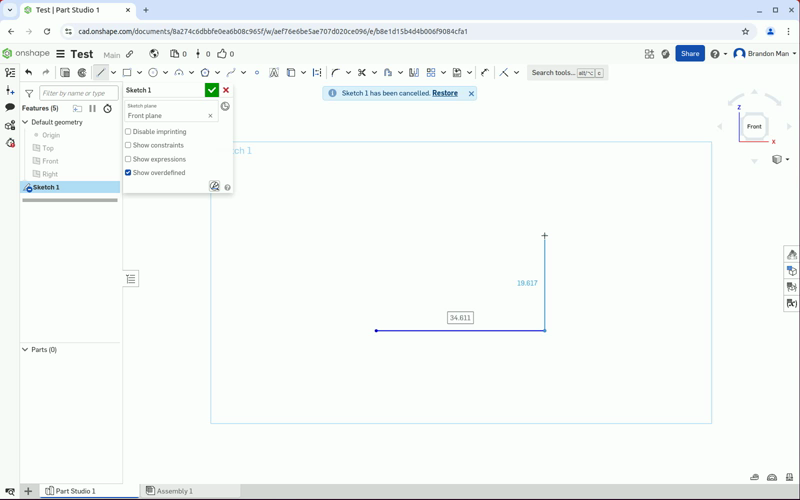
key_down(shift)
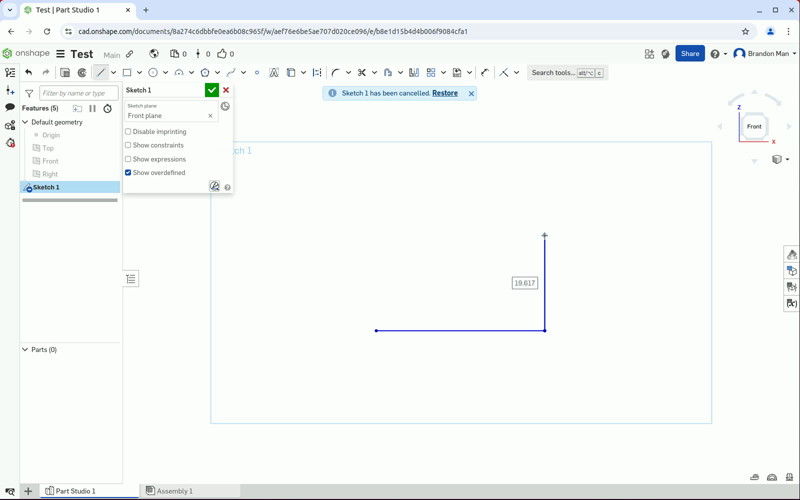
mouse_move(574, 235)
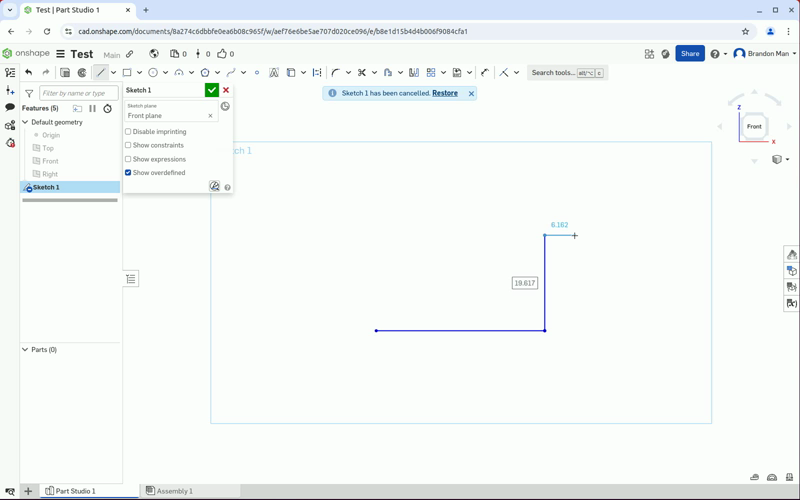
mouse_move(509, 235)
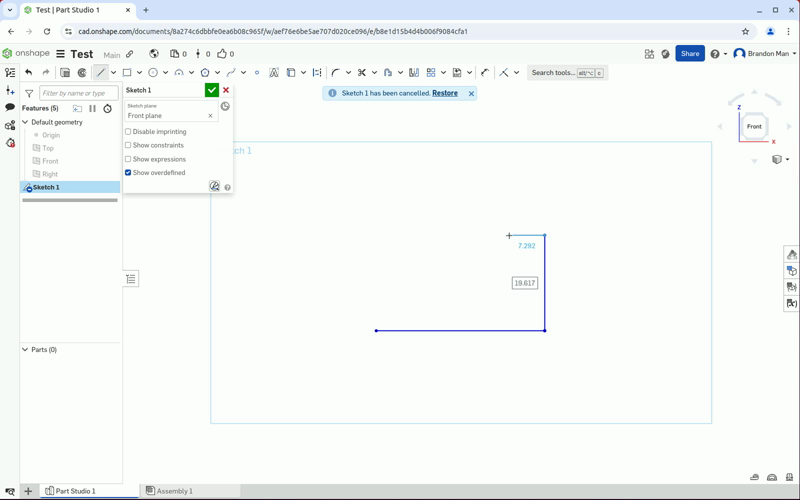
click(509, 235)
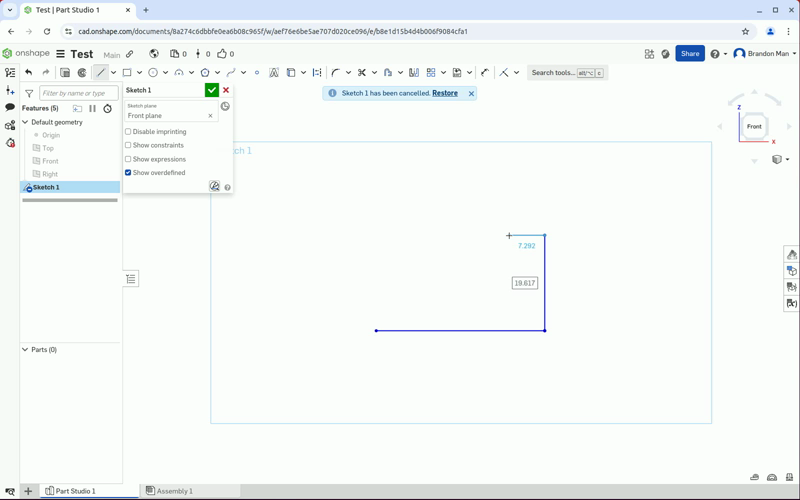
key_up(shift)
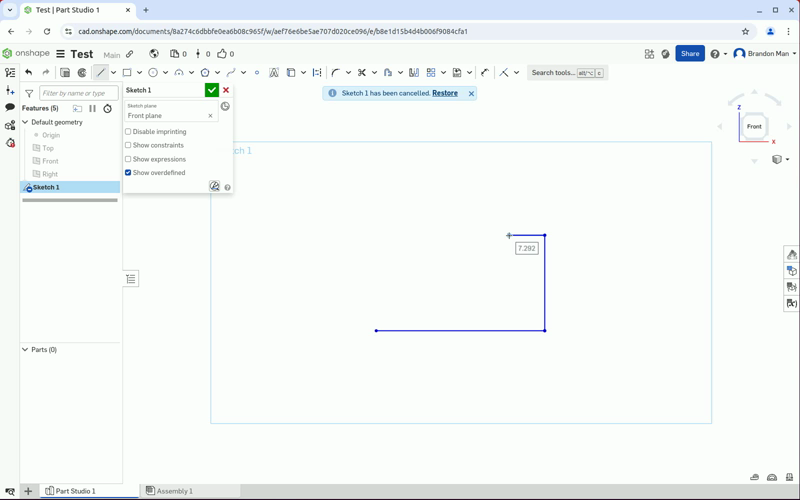
key(esc)
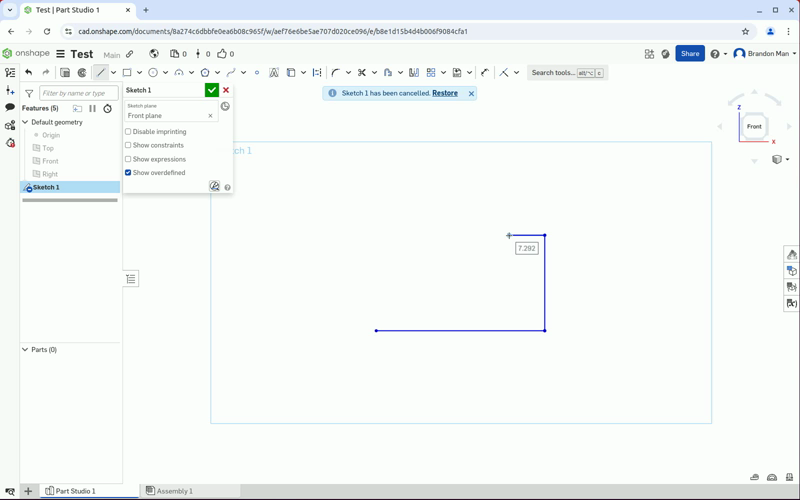
key(a)
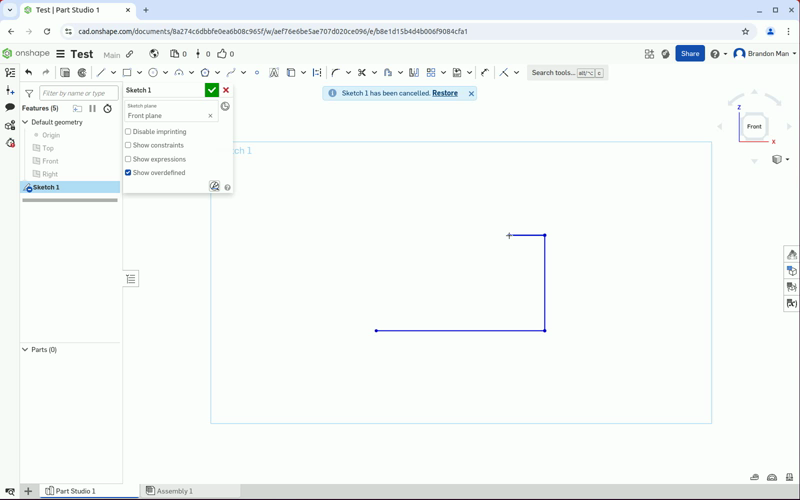
mouse_move(509, 235)
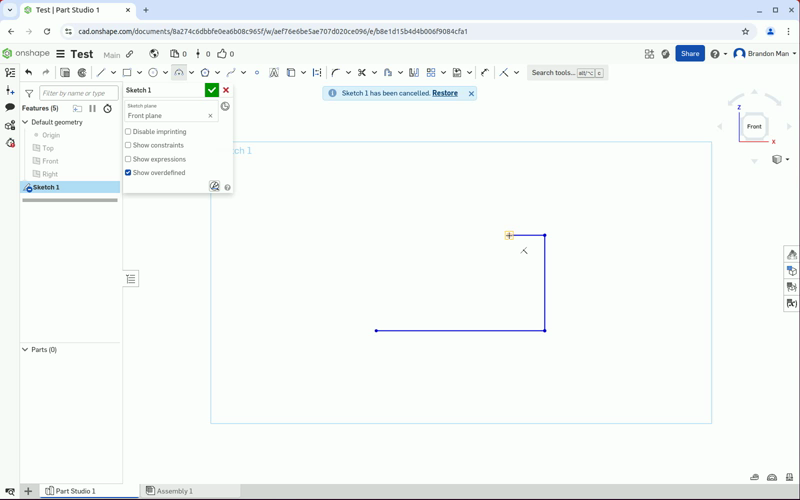
click(509, 235)
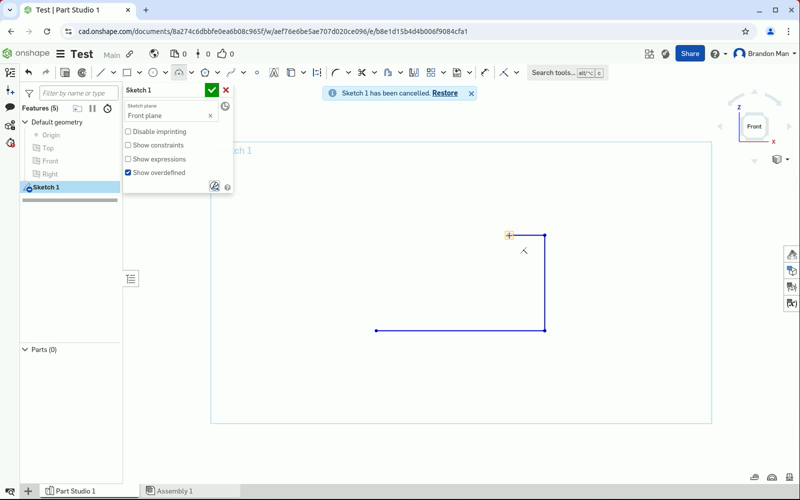
key_down(shift)
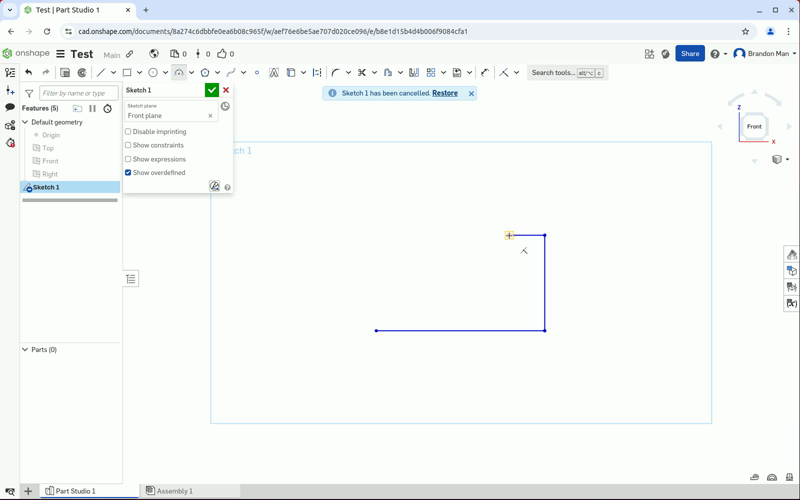
mouse_move(411, 235)
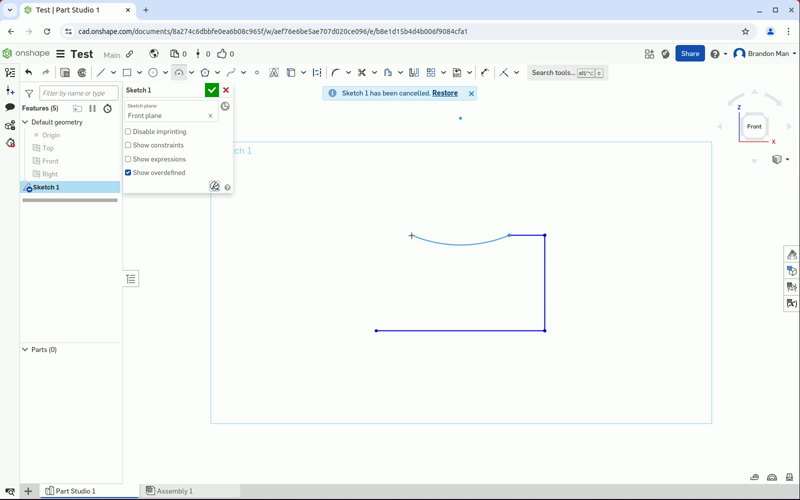
click(411, 235)
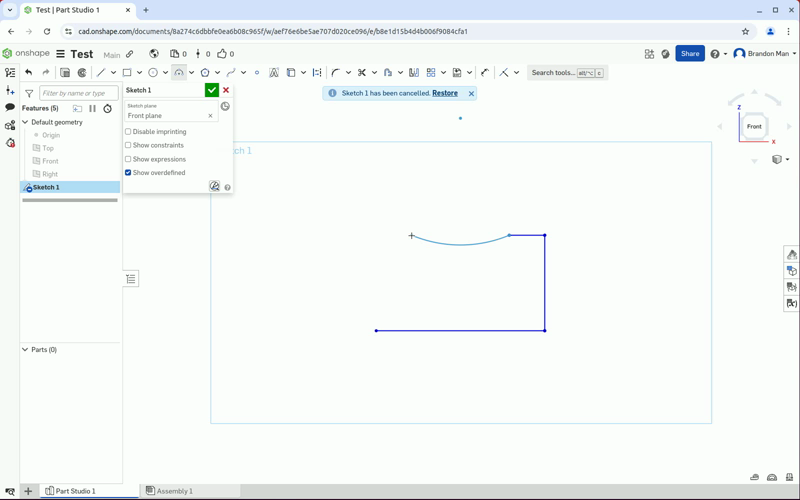
mouse_move(460, 284)
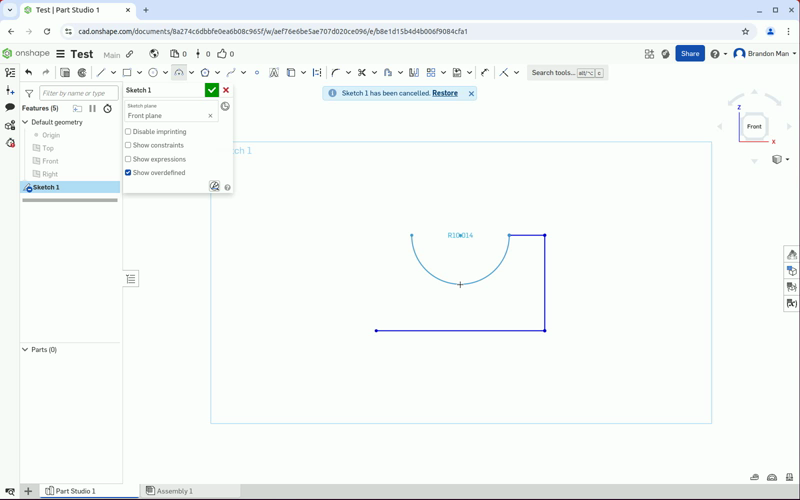
click(460, 284)
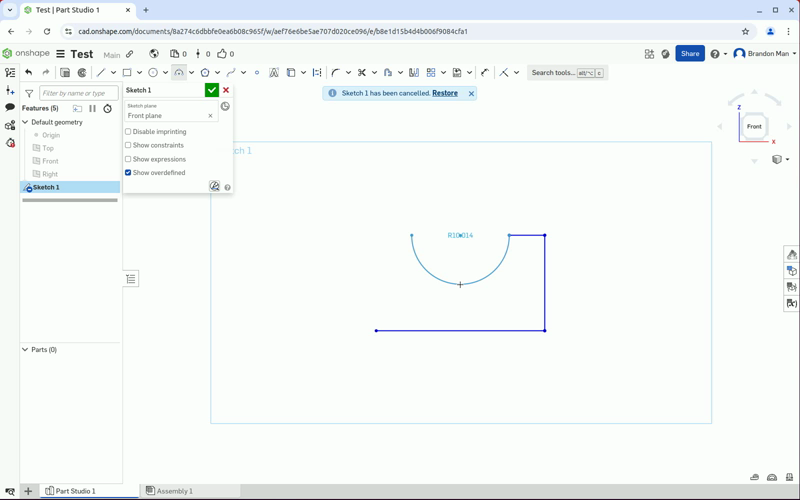
key_up(shift)
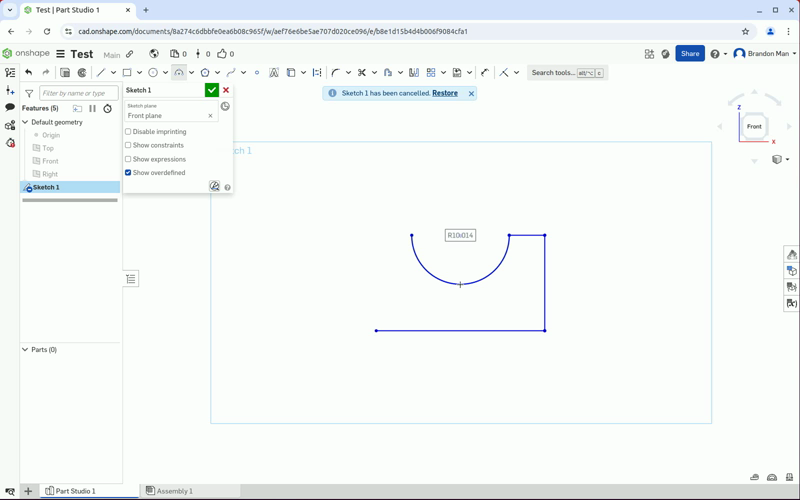
key(esc)
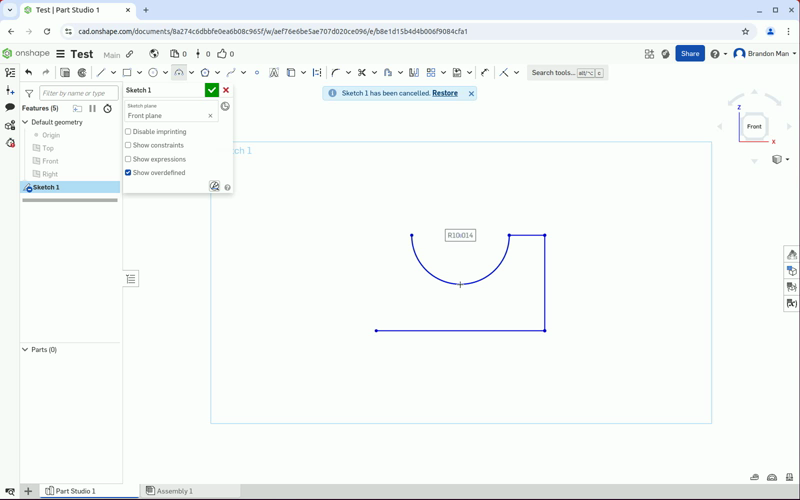
key(l)
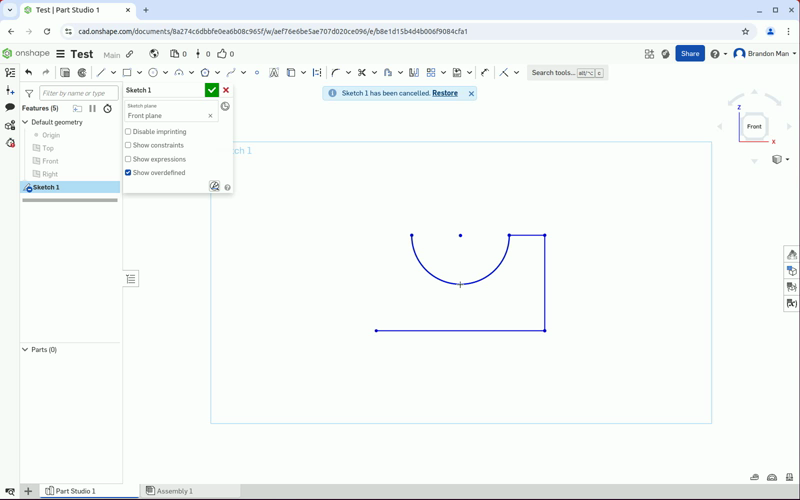
mouse_move(411, 235)
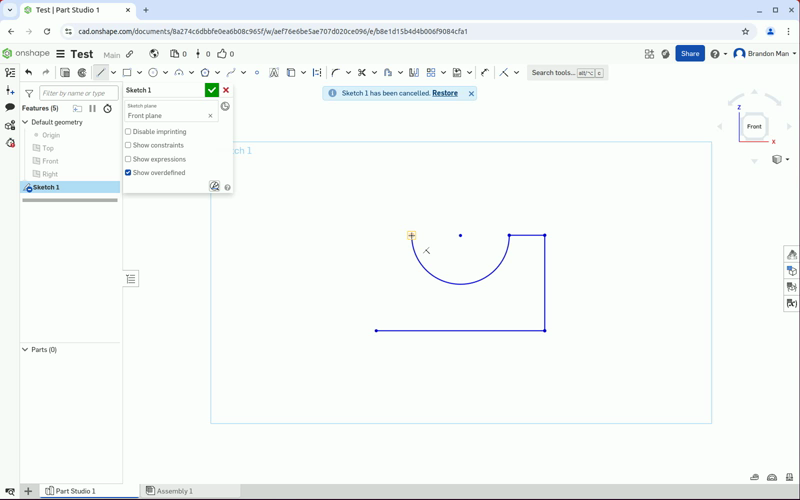
click(411, 235)
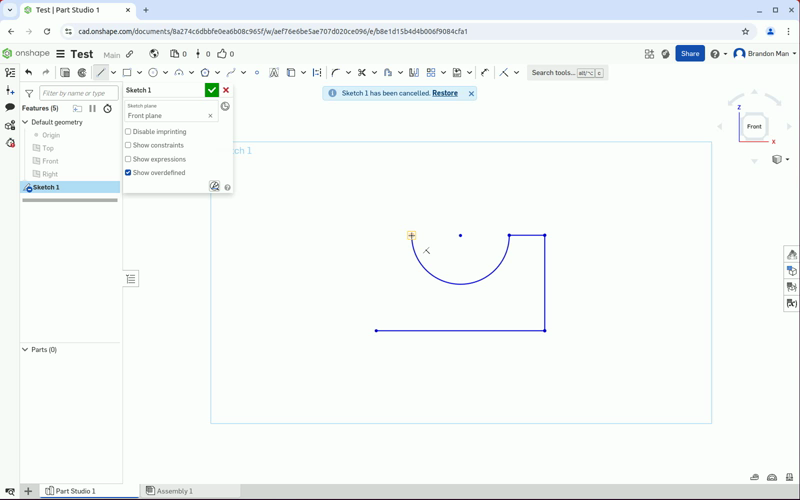
key_down(shift)
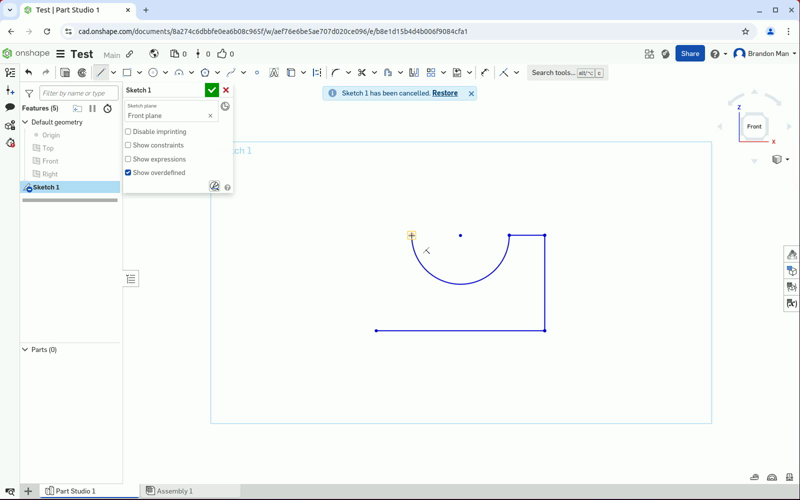
mouse_move(441, 235)
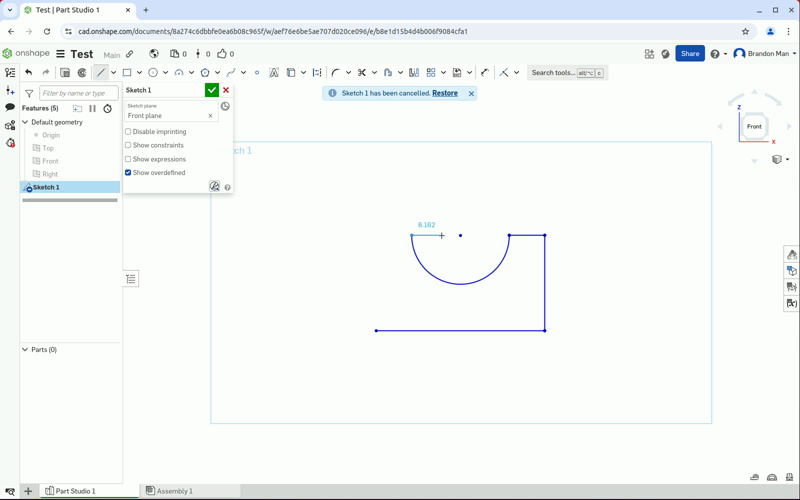
mouse_move(376, 235)
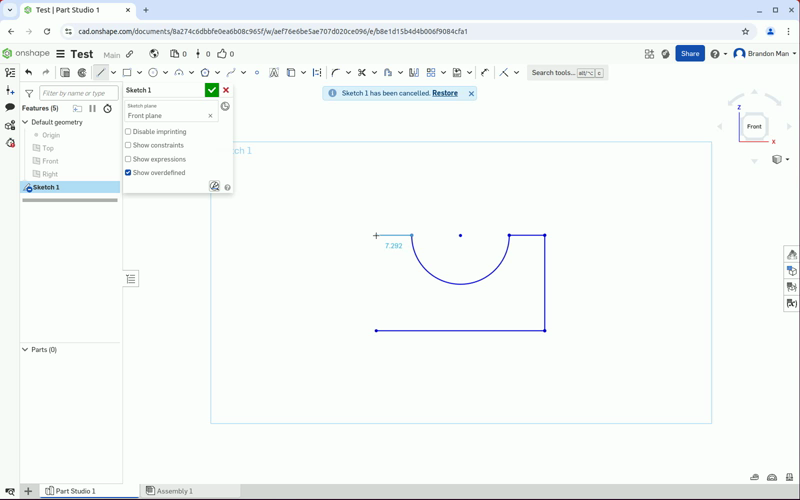
click(376, 235)
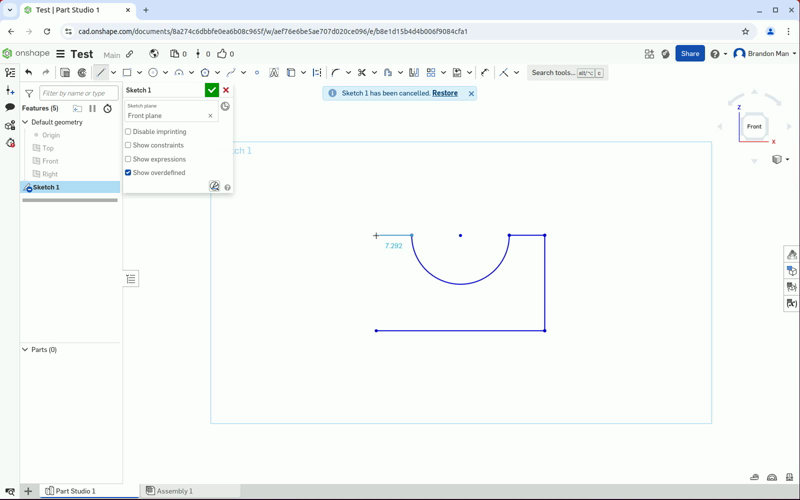
key_up(shift)
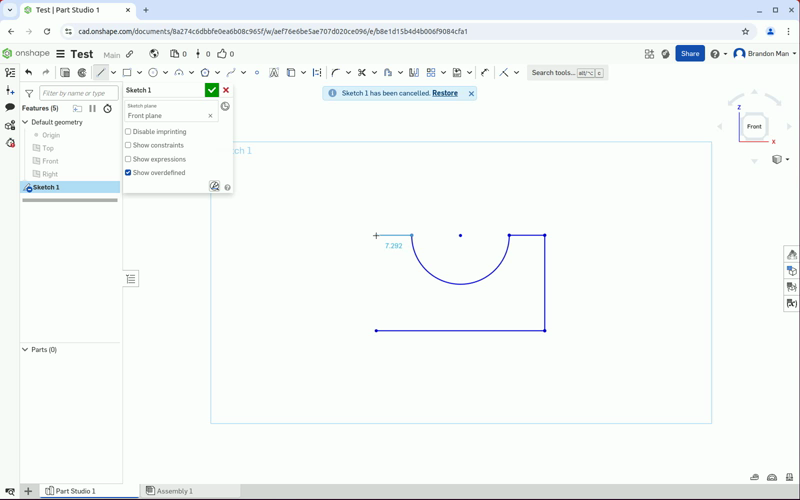
key_down(shift)
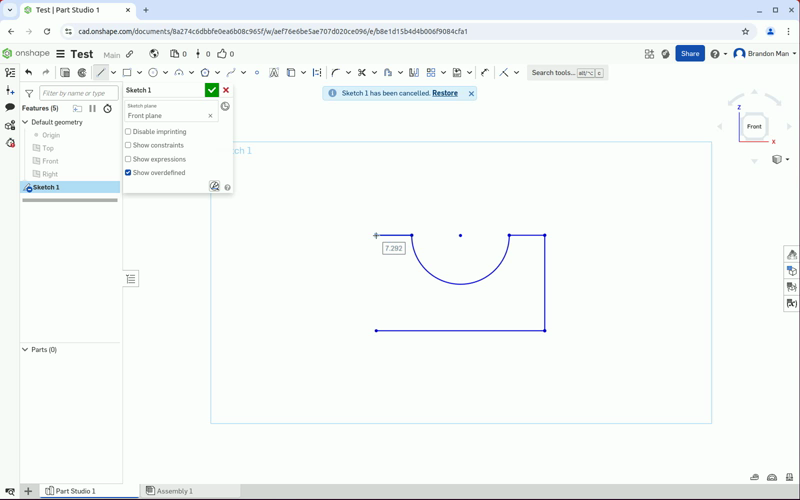
mouse_move(376, 330)
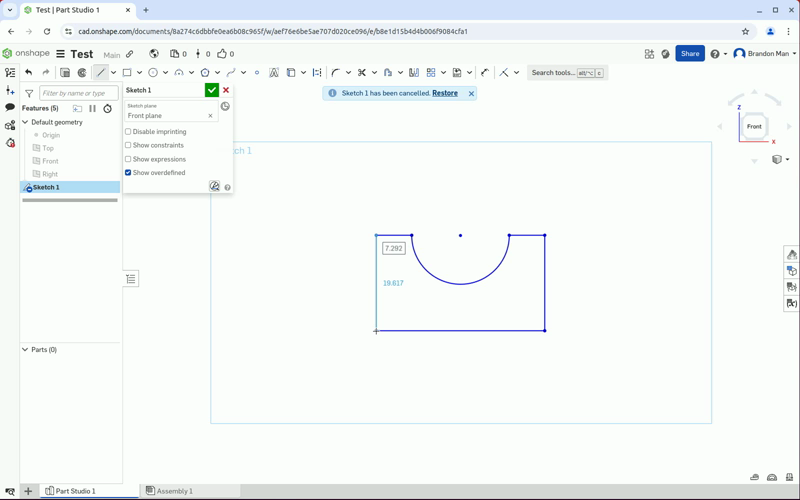
key_up(shift)
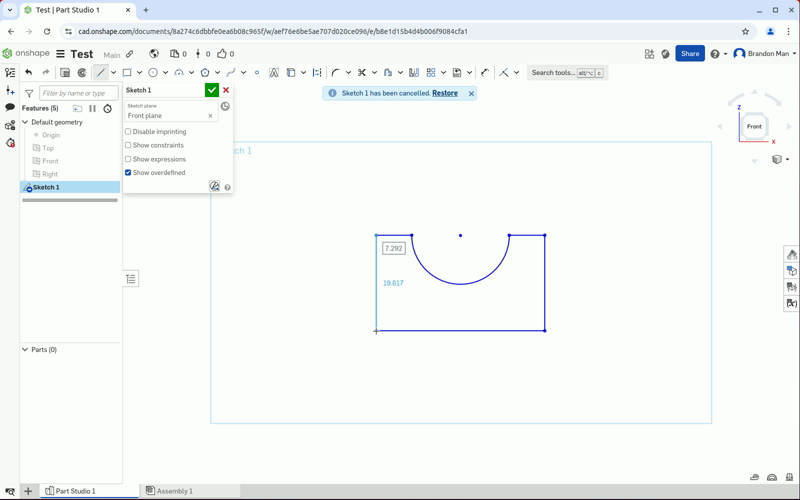
click(376, 330)
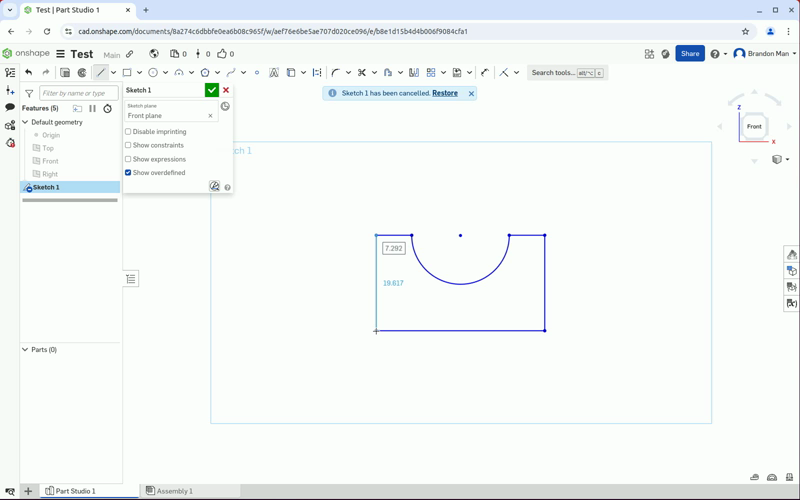
key(esc)
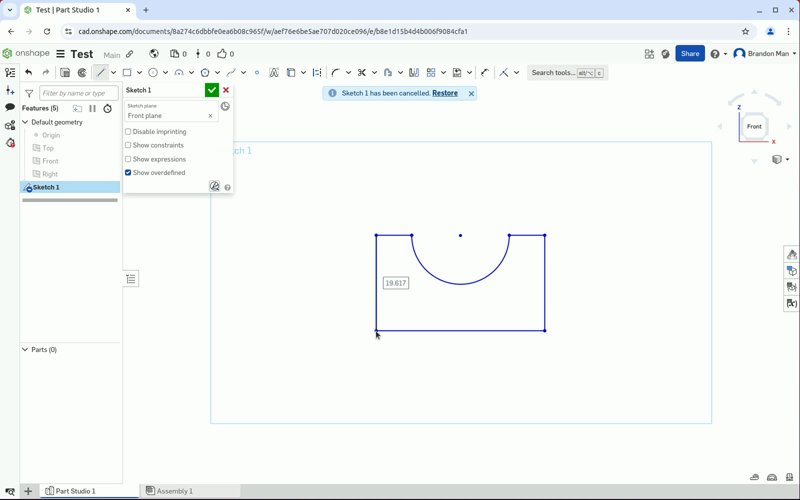
mouse_move(496, 308)
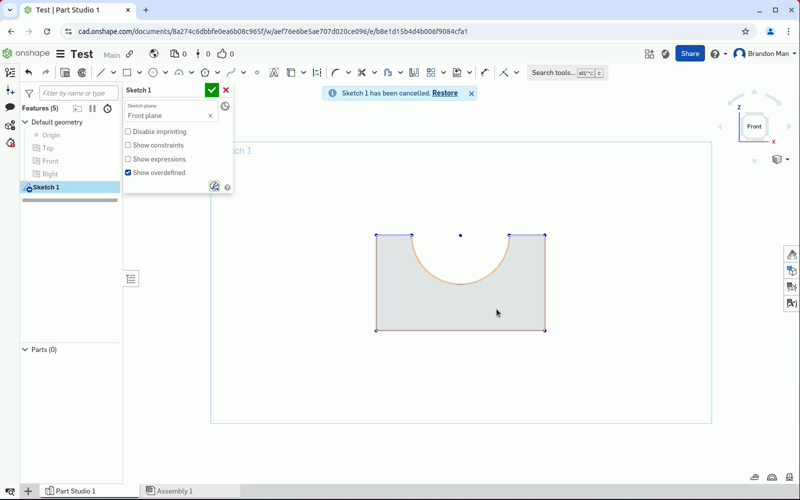
scroll(6)
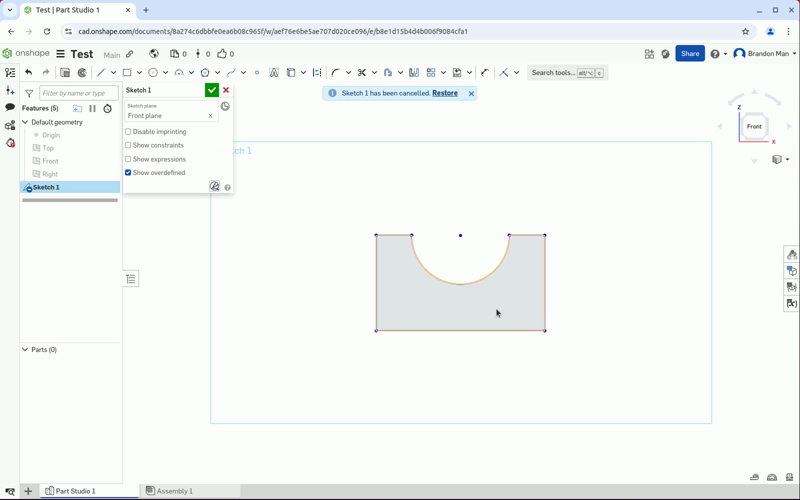
scroll(6)
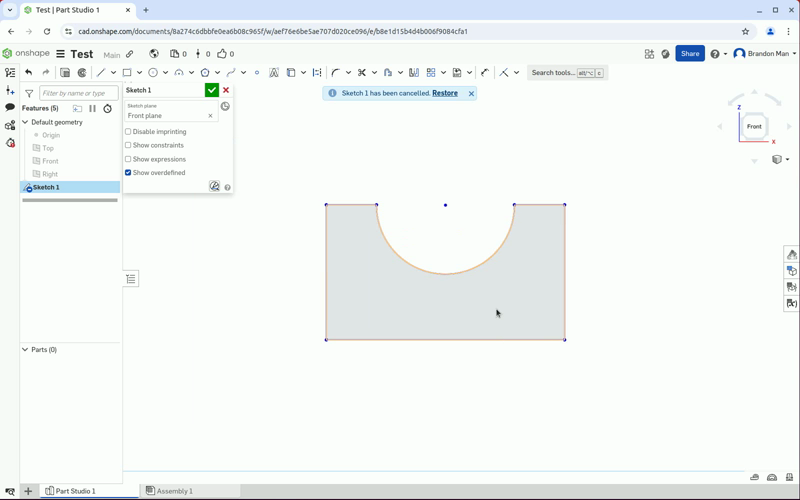
scroll(6)
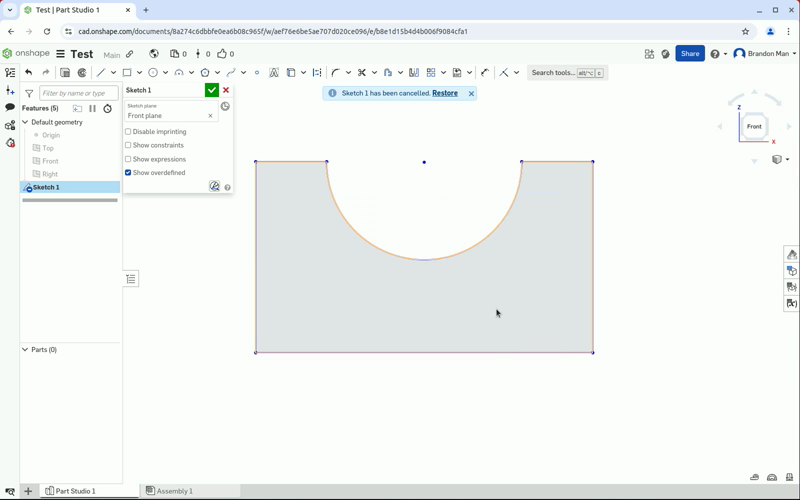
scroll(6)
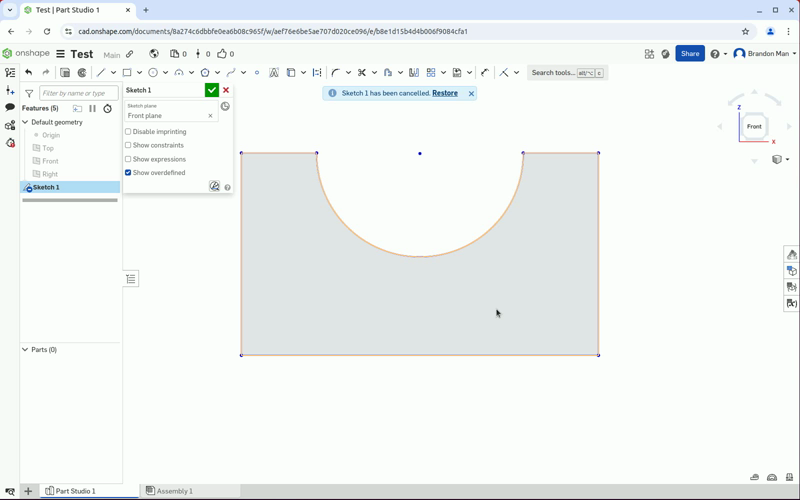
scroll(6)
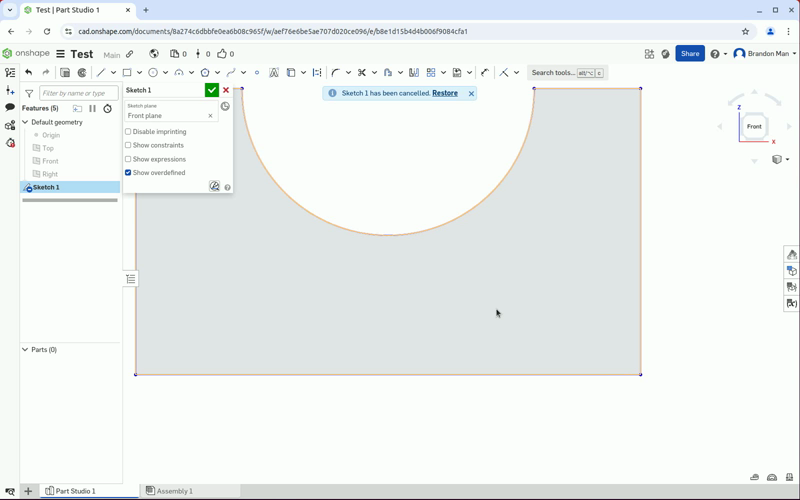
scroll(6)
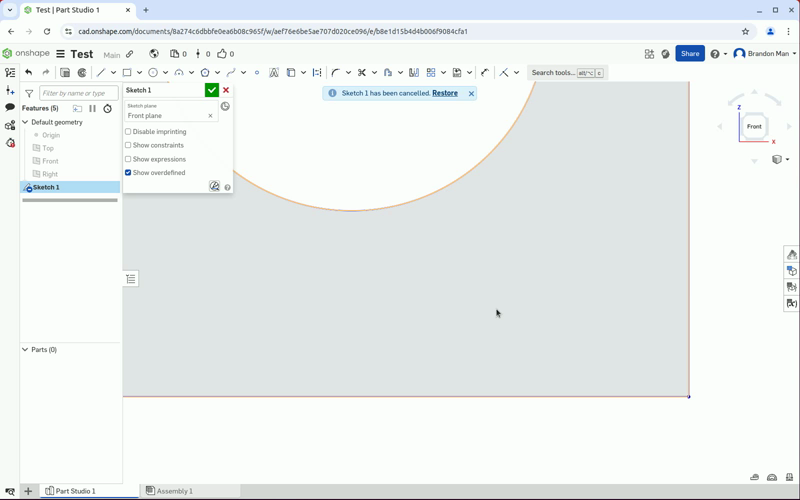
scroll(6)
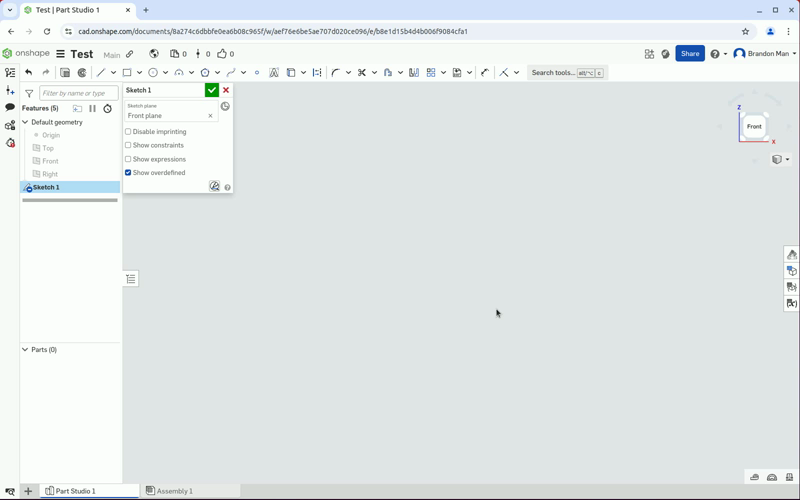
click(496, 308)
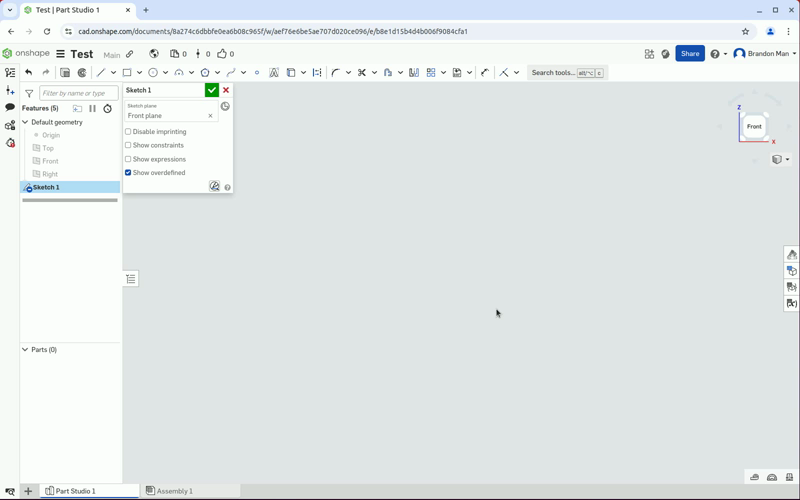
scroll(-6)
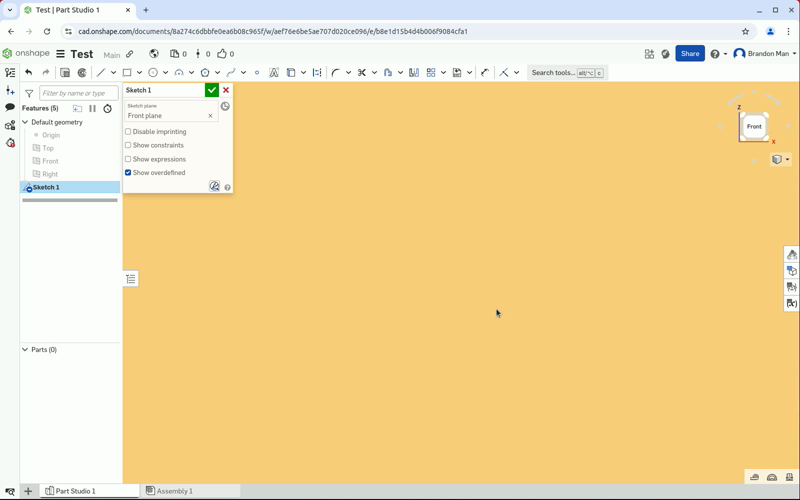
scroll(-6)
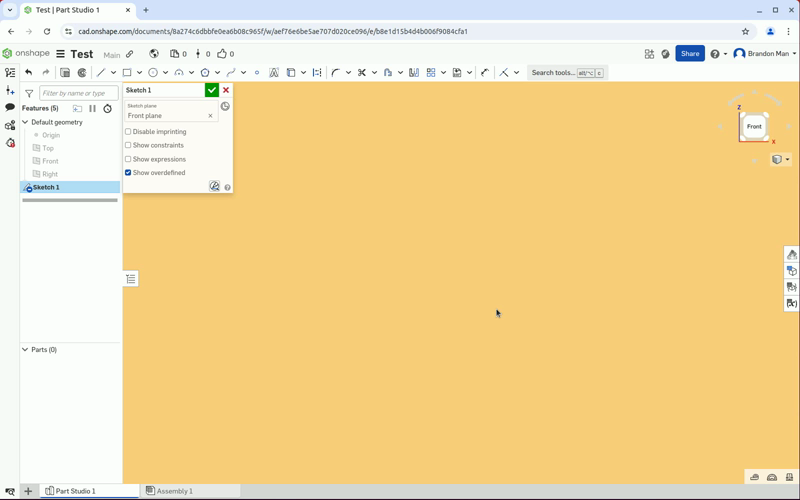
scroll(-6)
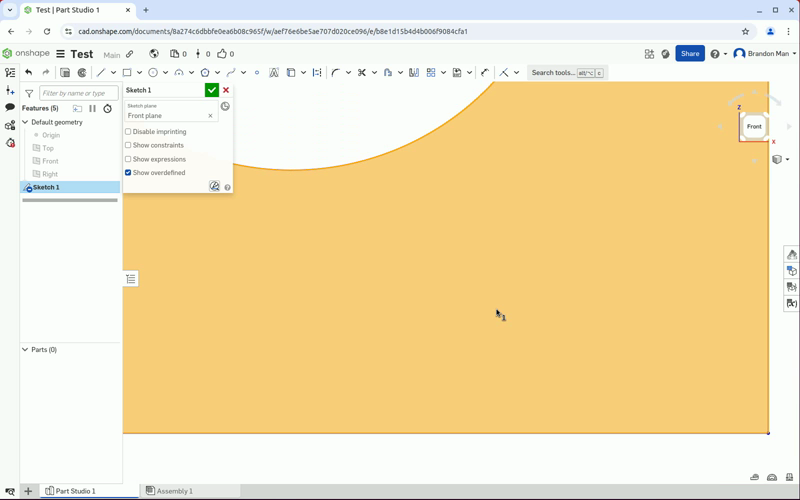
scroll(-6)
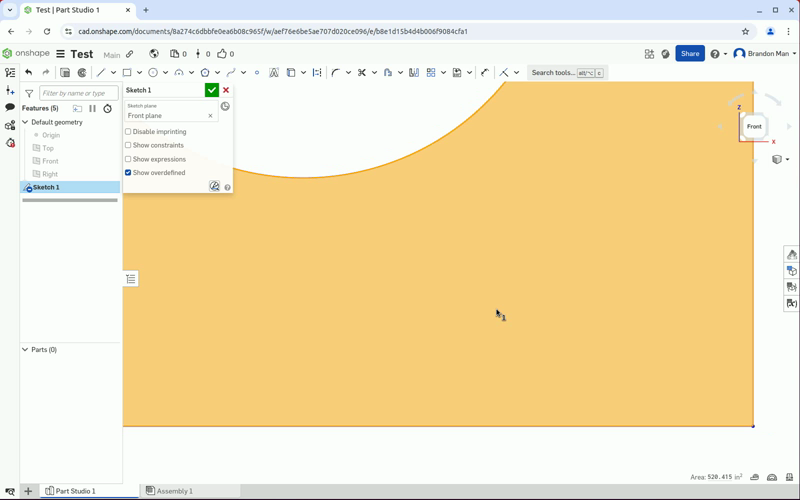
scroll(-6)
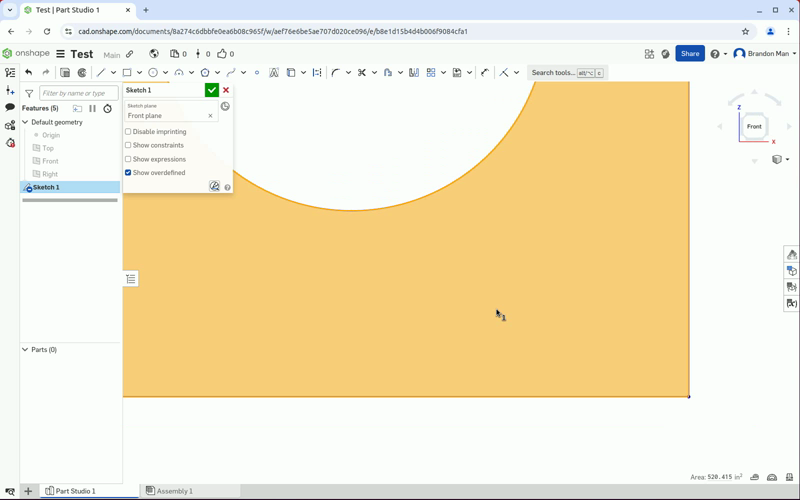
scroll(-6)
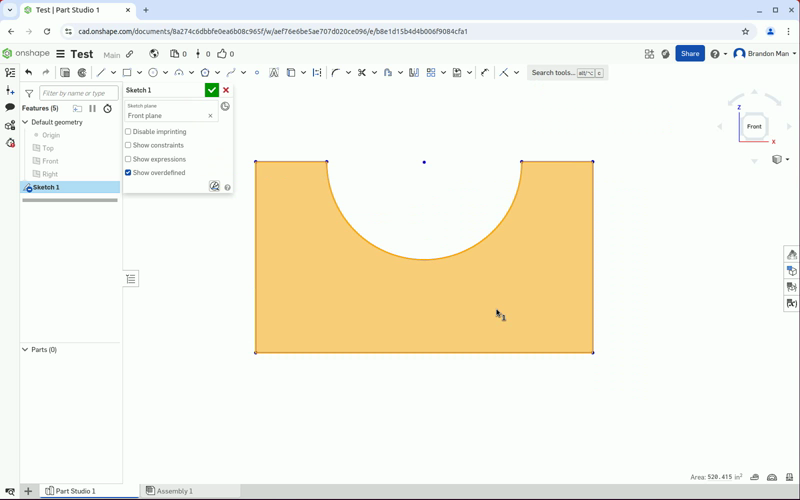
scroll(-6)
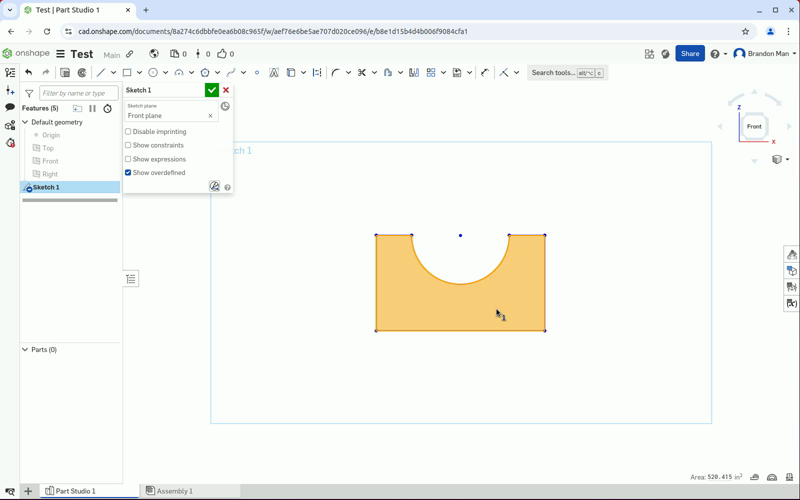
mouse_move(73, 352)
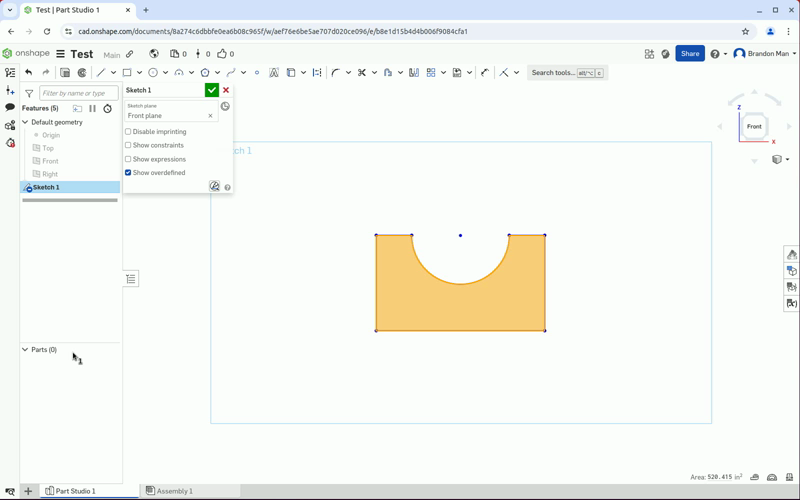
key(shift+y)
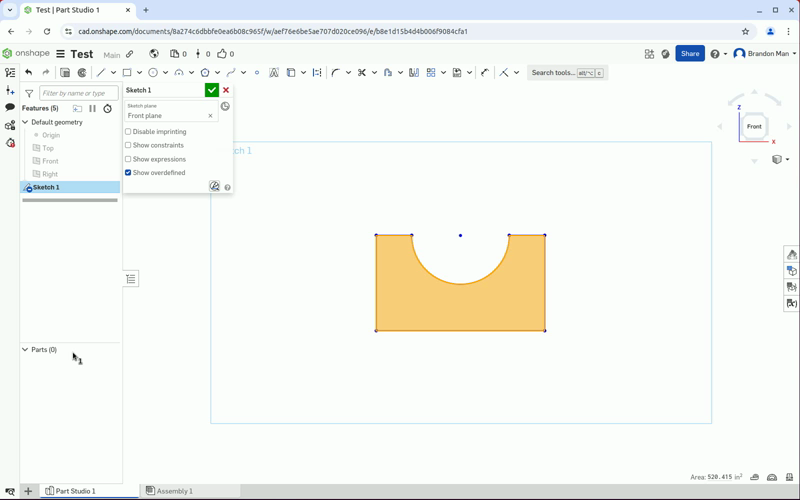
key(shift+e)
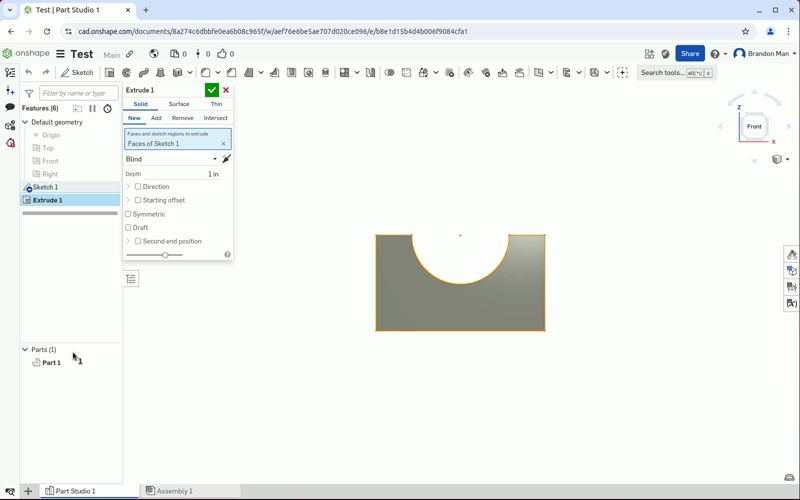
mouse_move(143, 106)
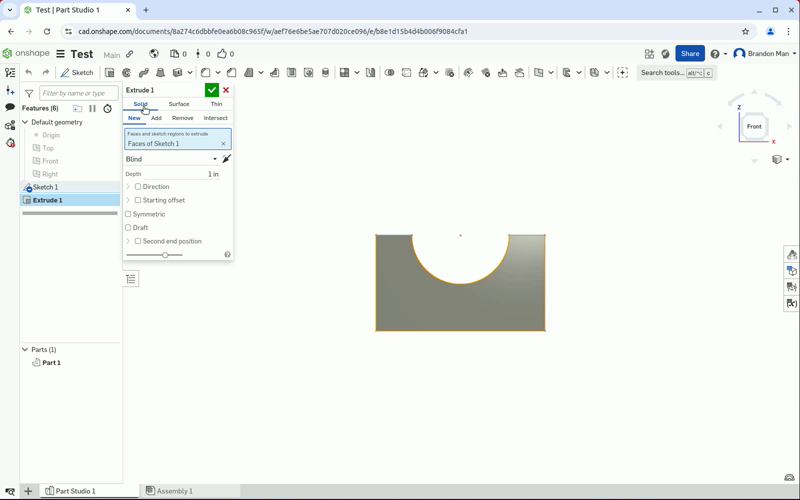
click(143, 106)
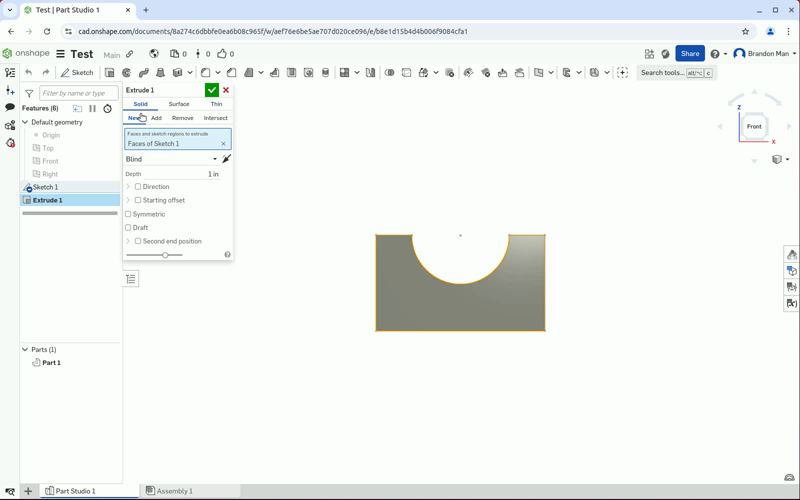
mouse_move(137, 120)
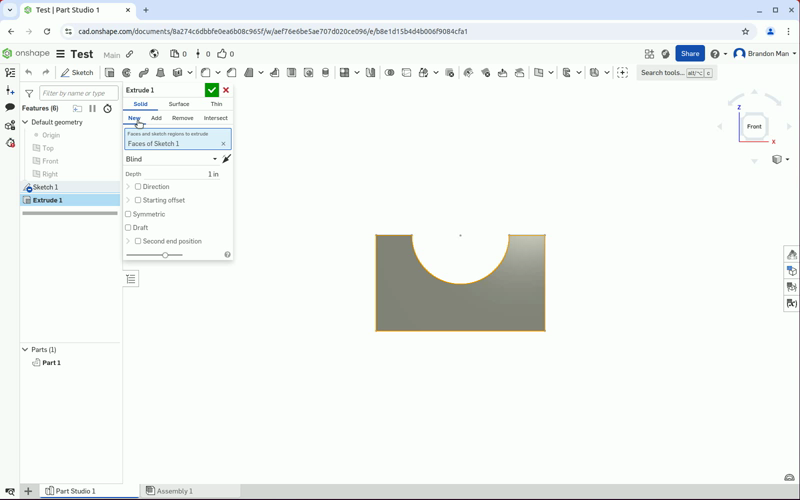
click(137, 120)
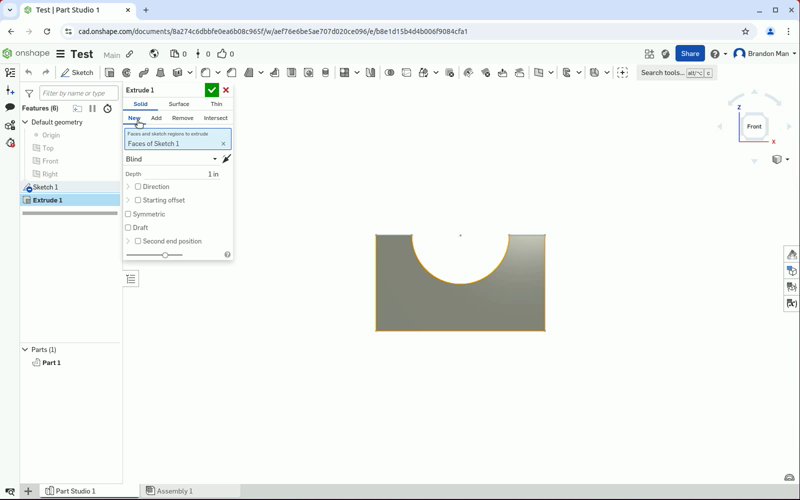
key(tab, 4)
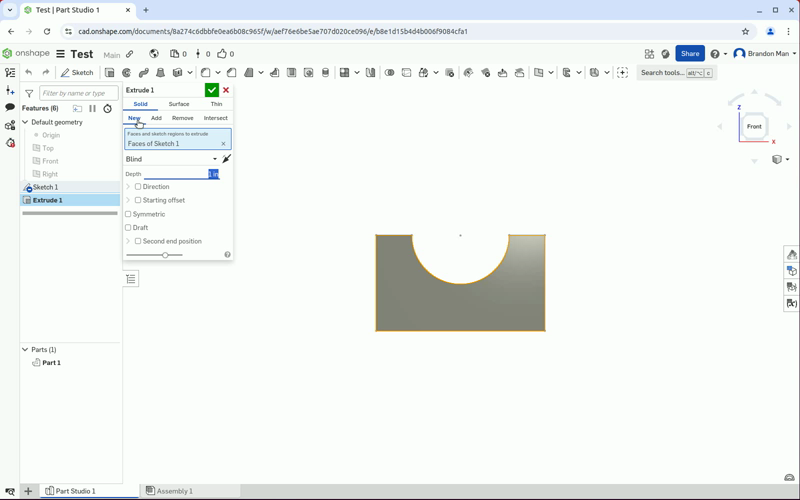
text(15.405)
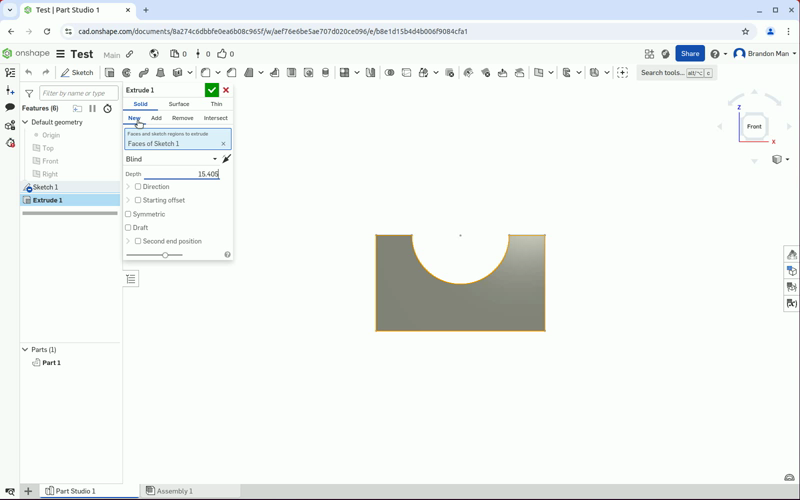
key(enter)
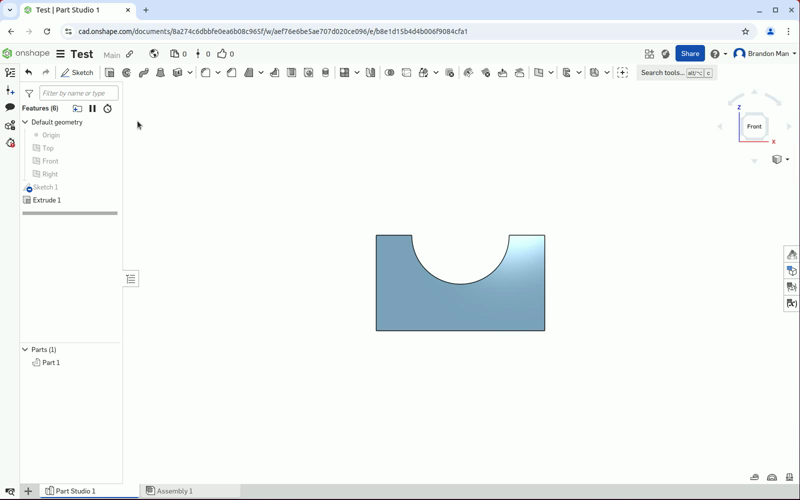
key(shift+h)
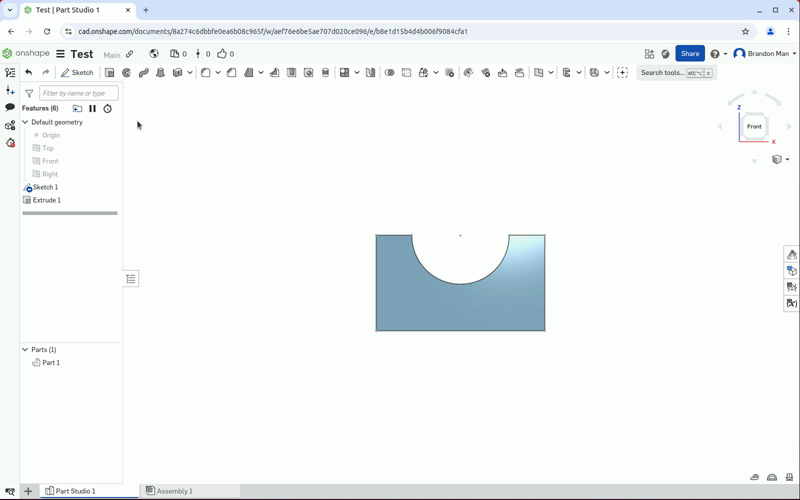
key(shift+h)
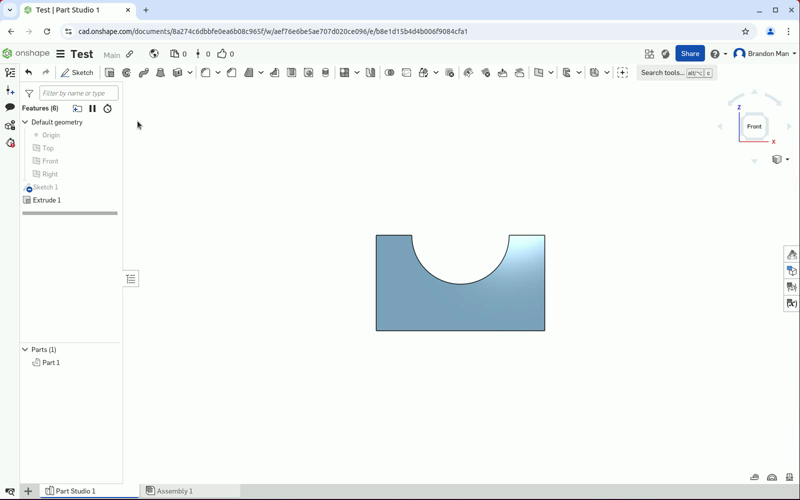
mouse_move(73, 189)
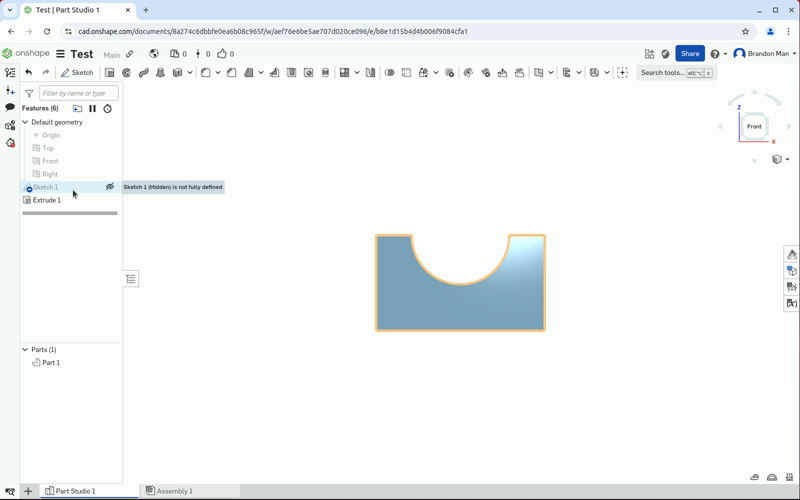
click(73, 189)
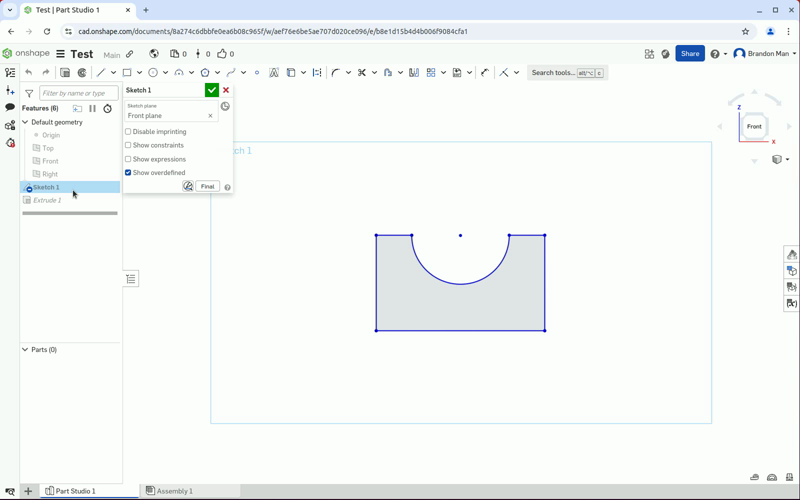
mouse_move(229, 92)
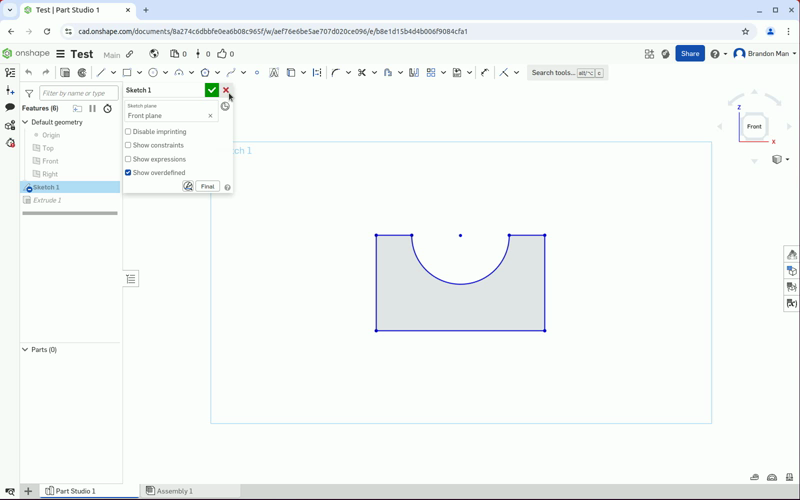
click(229, 92)
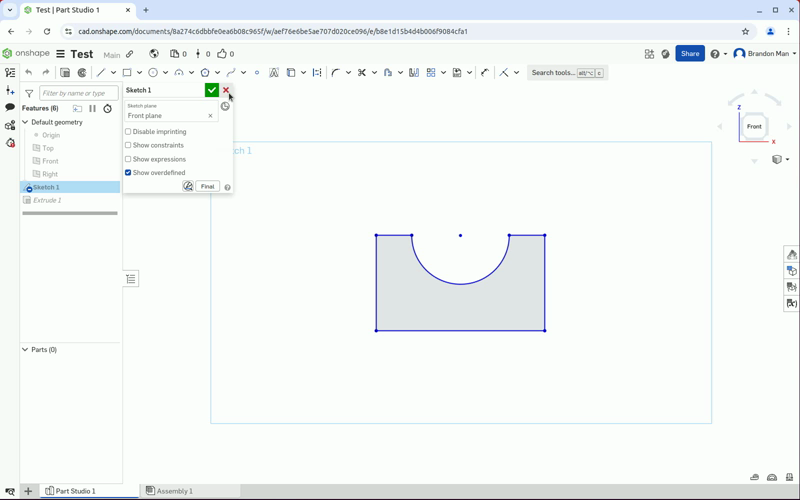
key(shift+s)
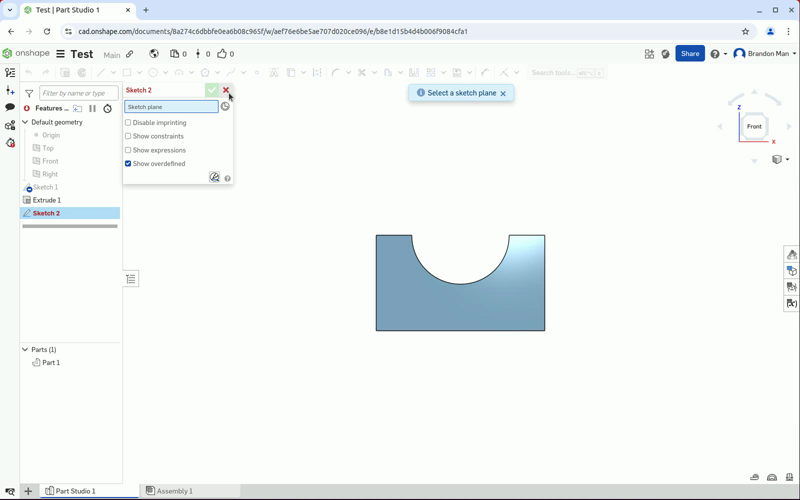
mouse_move(73, 163)
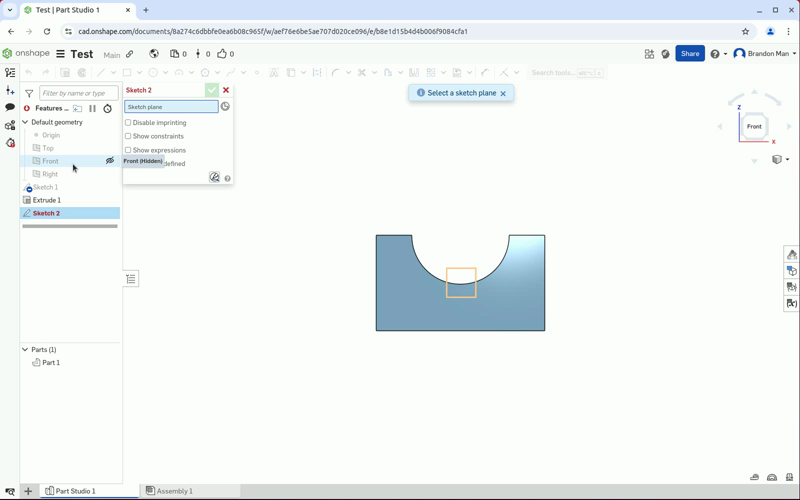
click(73, 163)
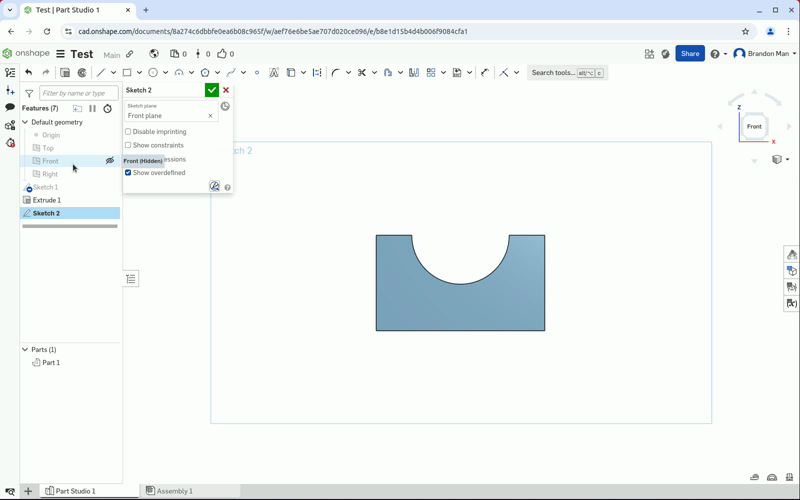
mouse_move(73, 352)
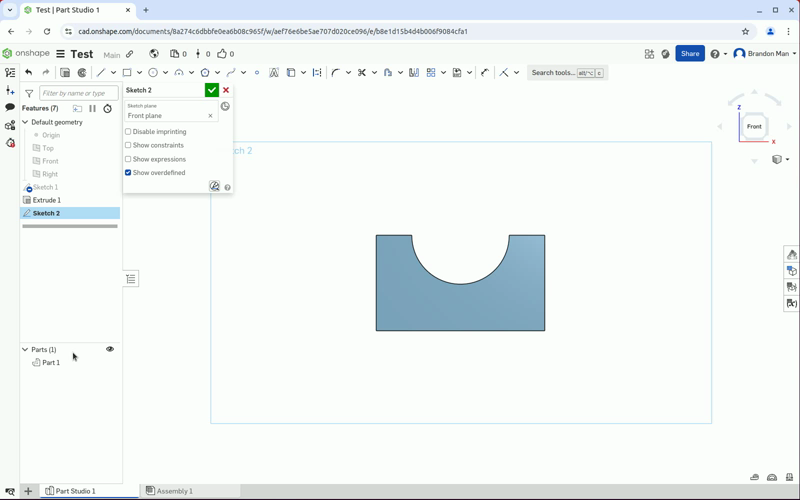
key(y)
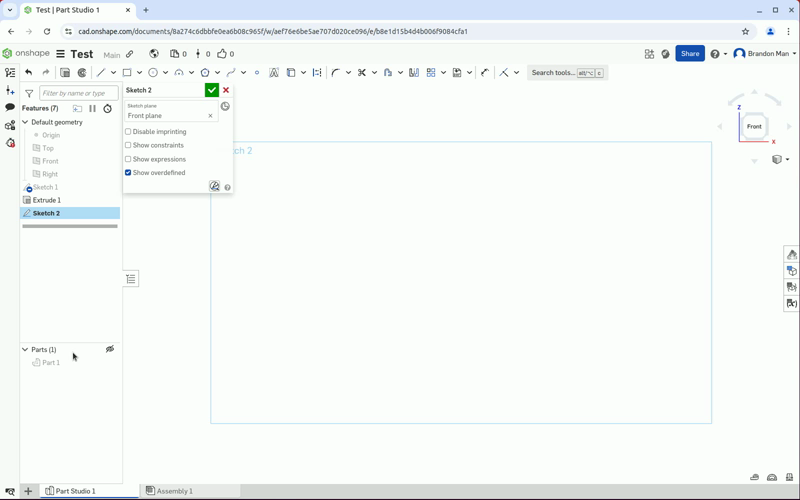
key(a)
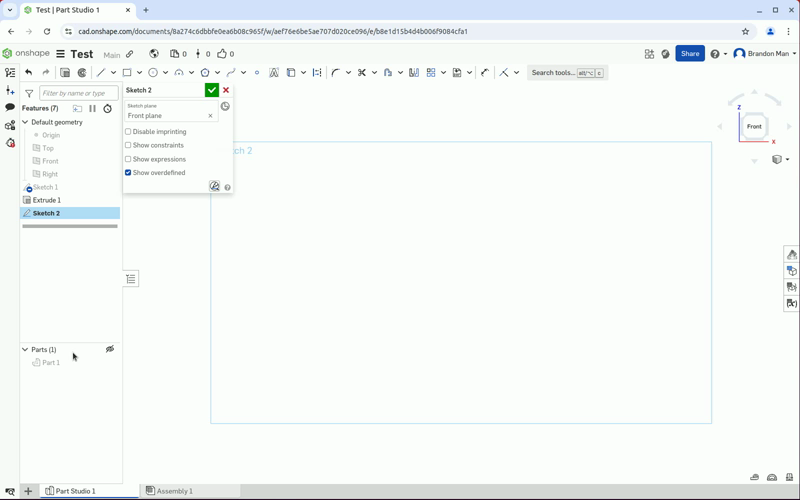
key_down(shift)
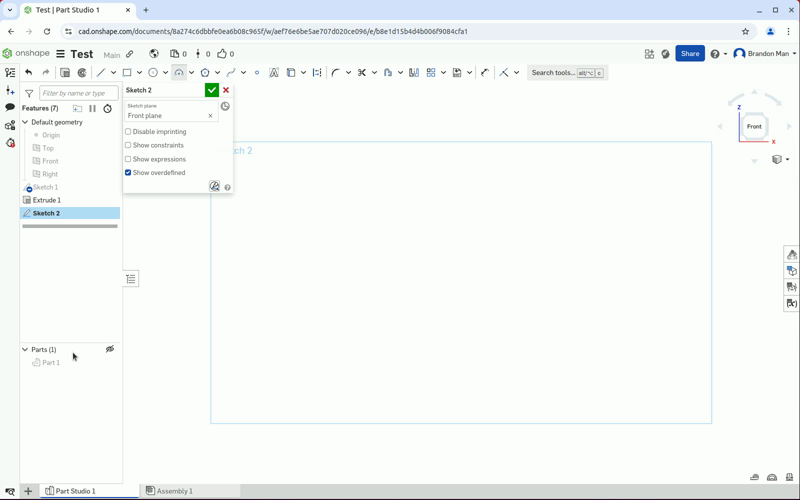
mouse_move(412, 234)
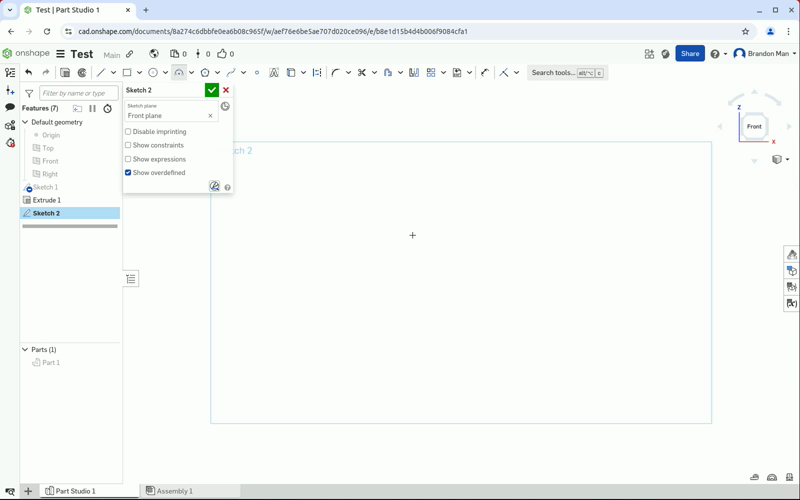
click(412, 234)
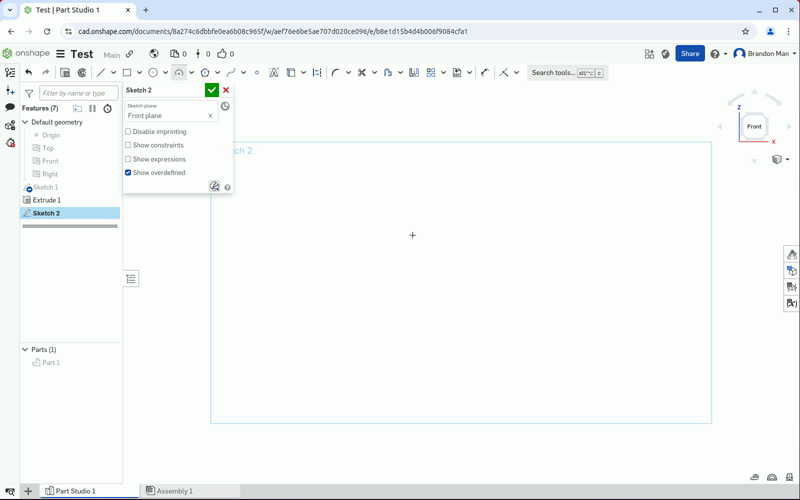
key_up(shift)
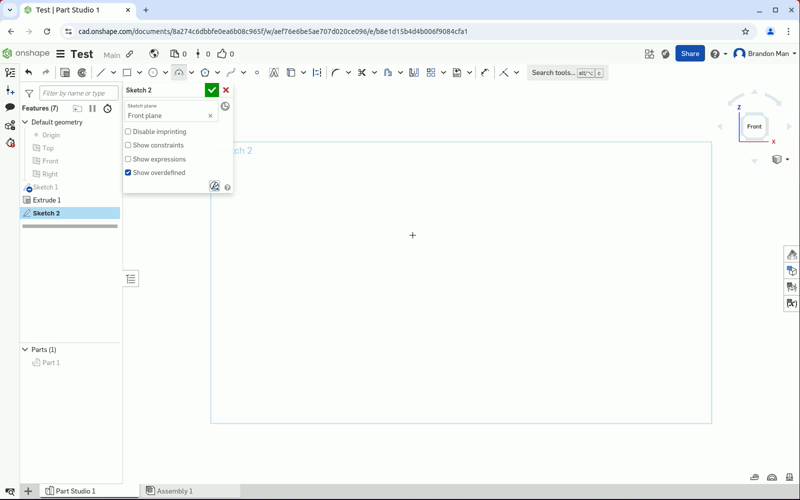
key_down(shift)
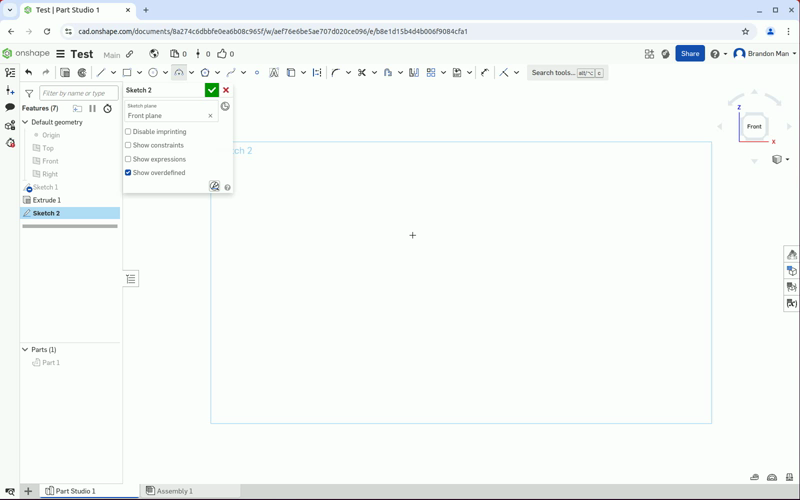
mouse_move(509, 234)
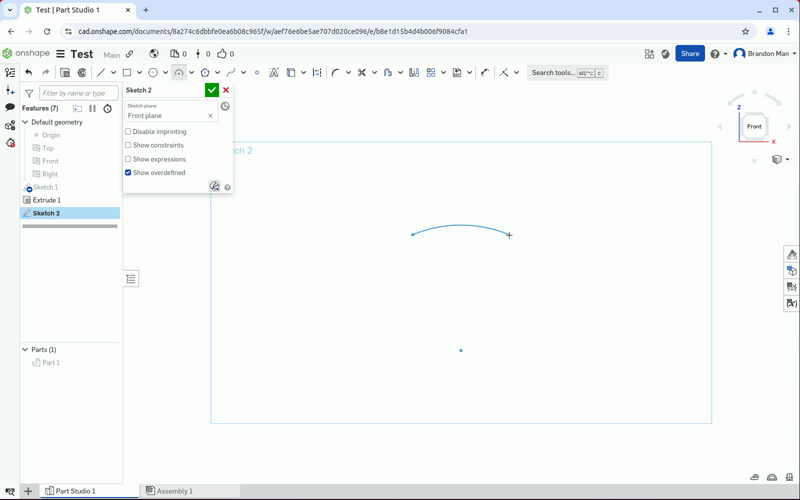
click(509, 234)
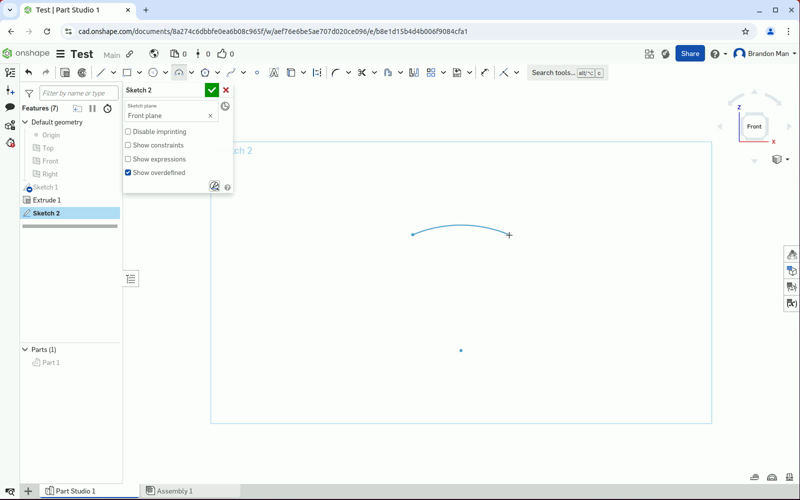
mouse_move(460, 282)
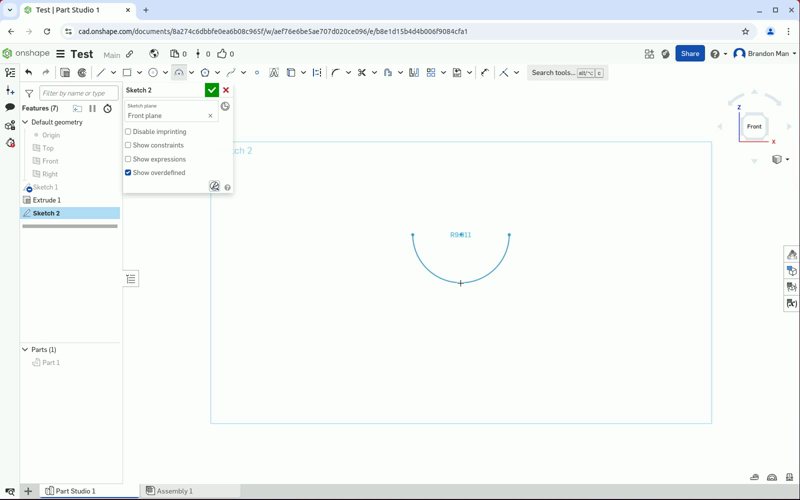
click(460, 282)
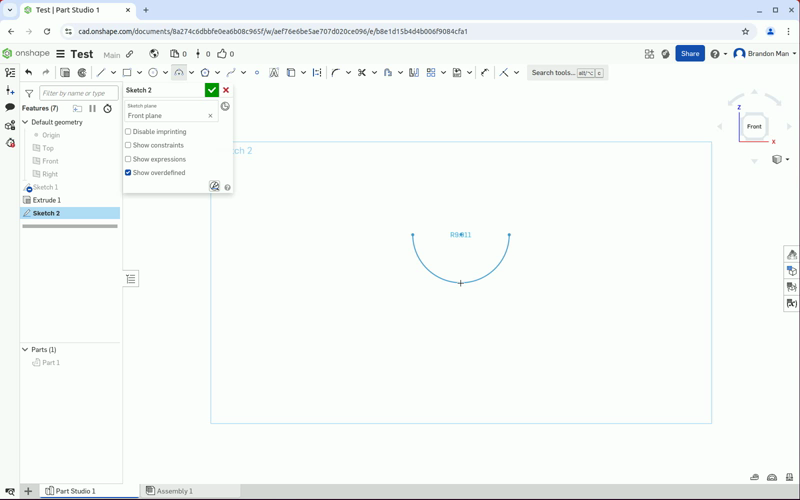
key_up(shift)
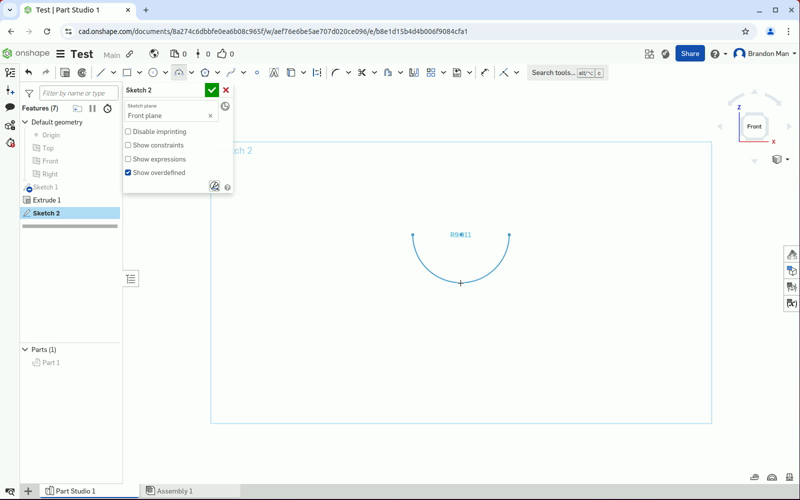
key(esc)
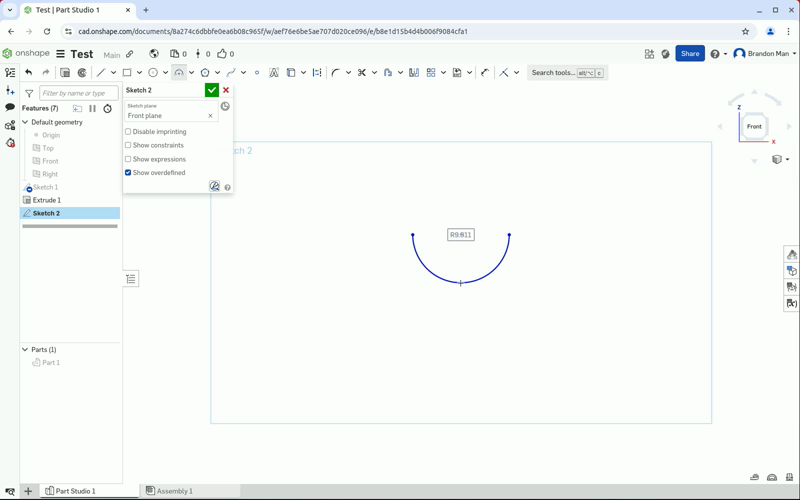
key(l)
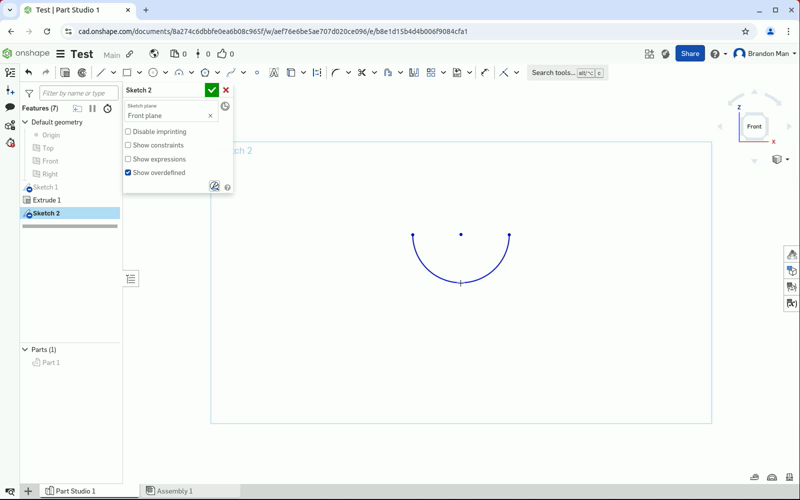
mouse_move(509, 234)
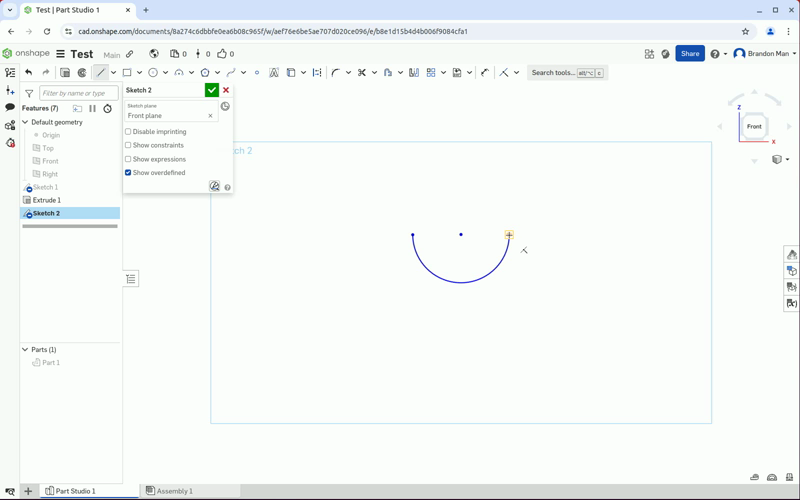
click(509, 234)
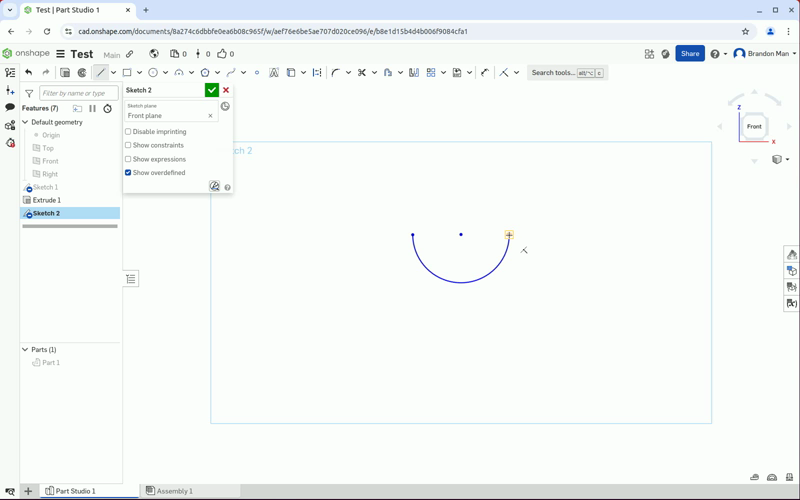
key_down(shift)
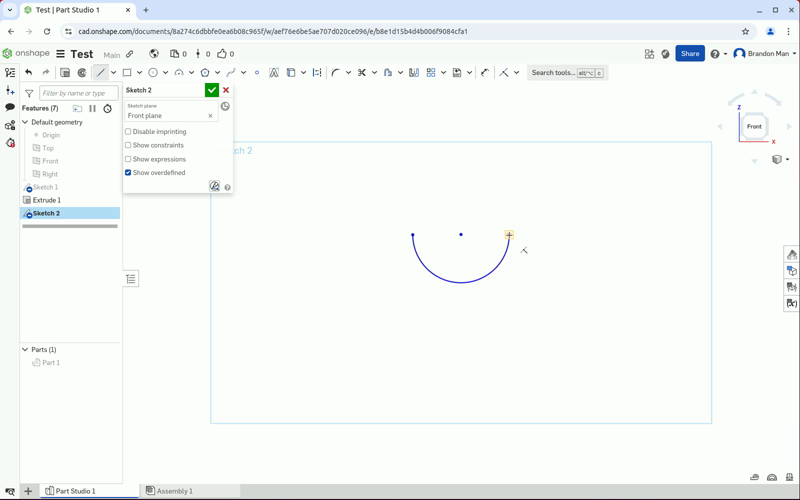
mouse_move(539, 234)
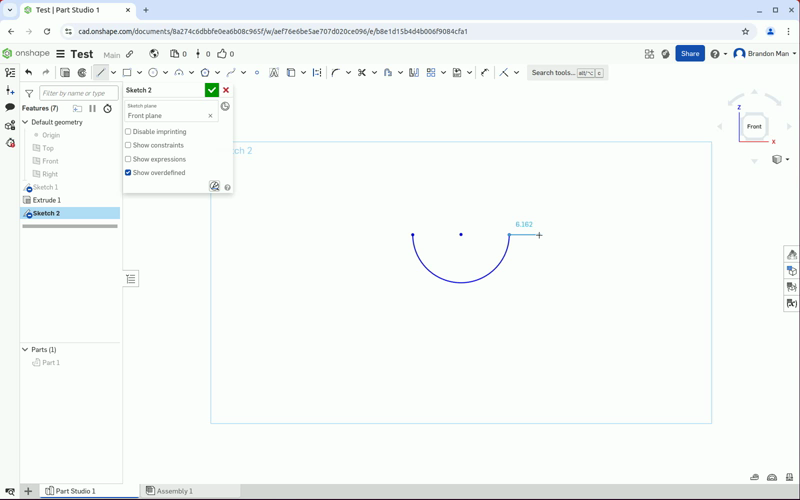
mouse_move(495, 234)
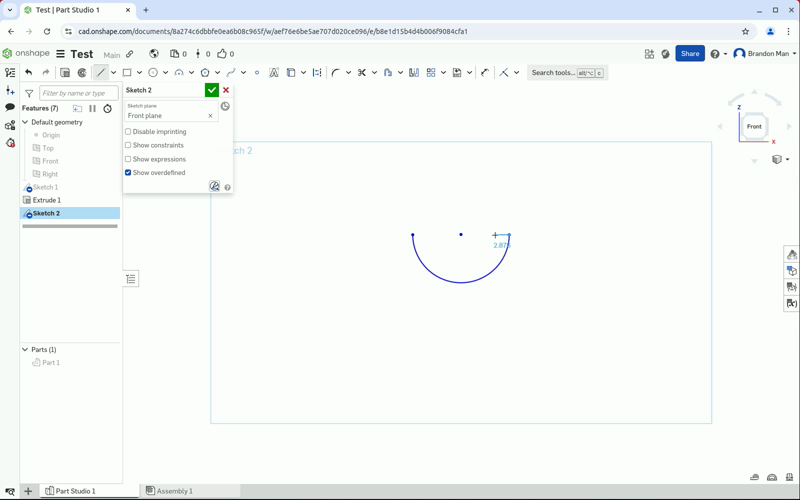
click(495, 234)
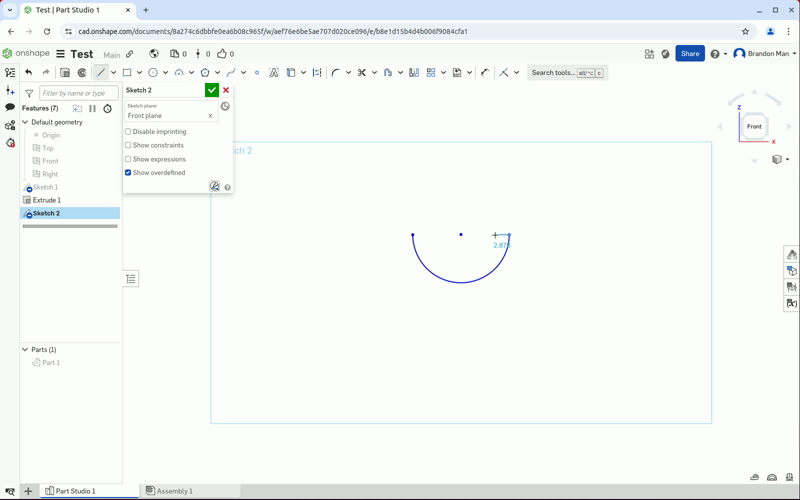
key_up(shift)
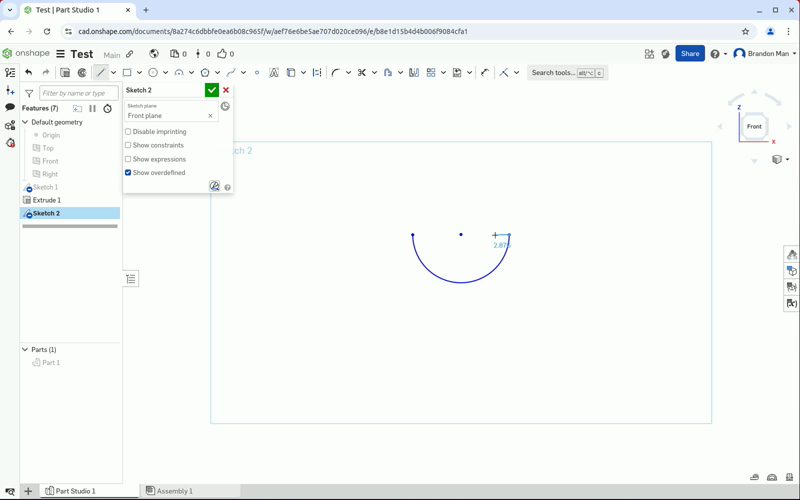
key(esc)
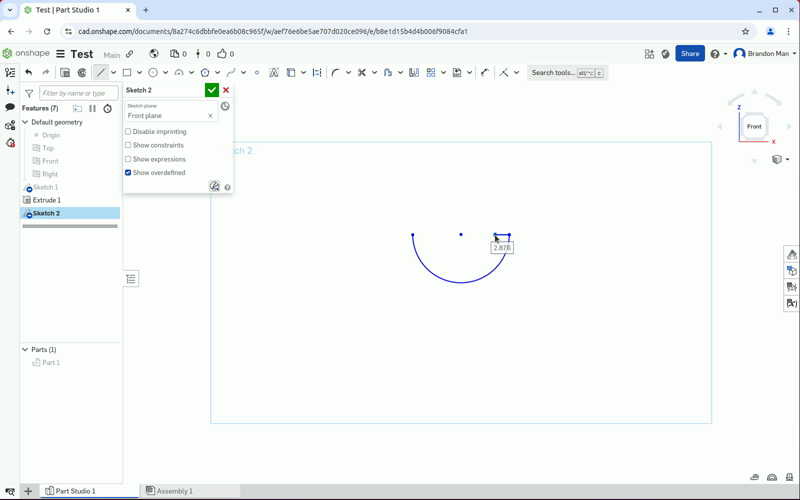
key(a)
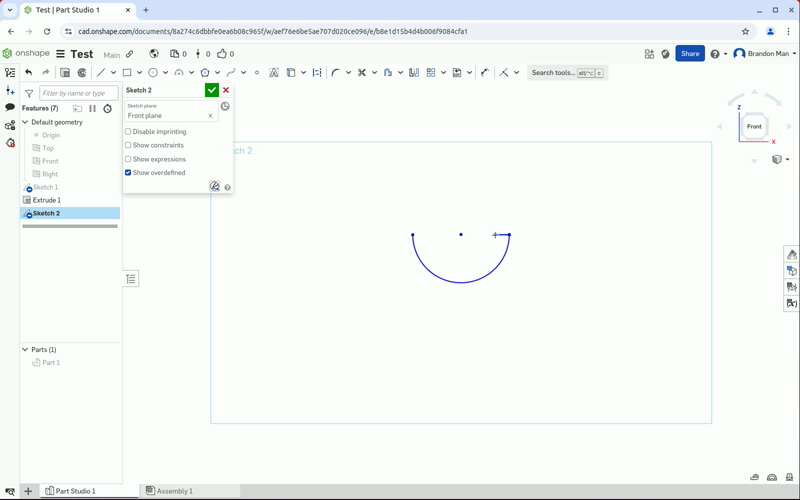
mouse_move(495, 234)
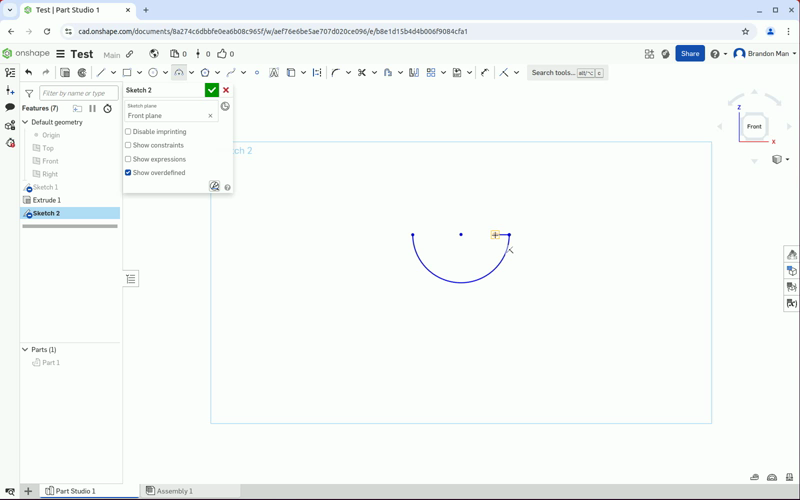
click(495, 234)
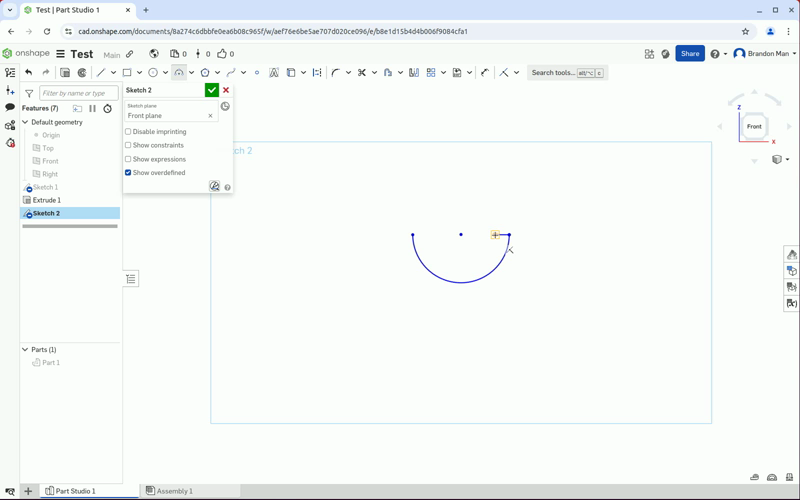
key_down(shift)
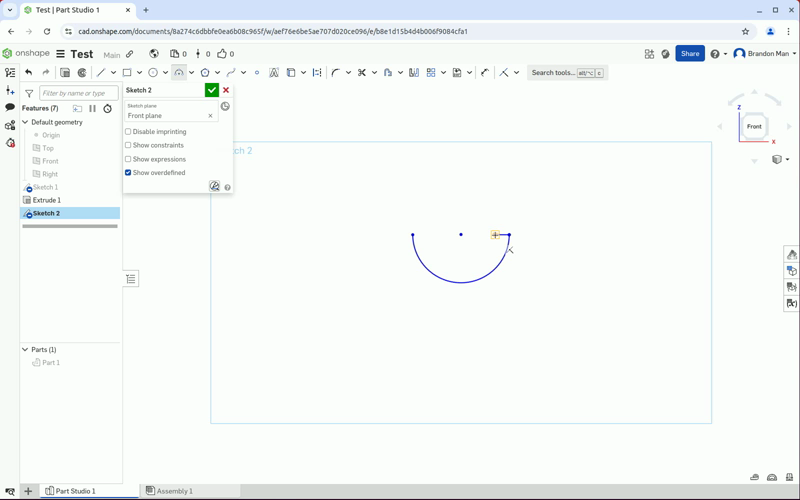
mouse_move(426, 234)
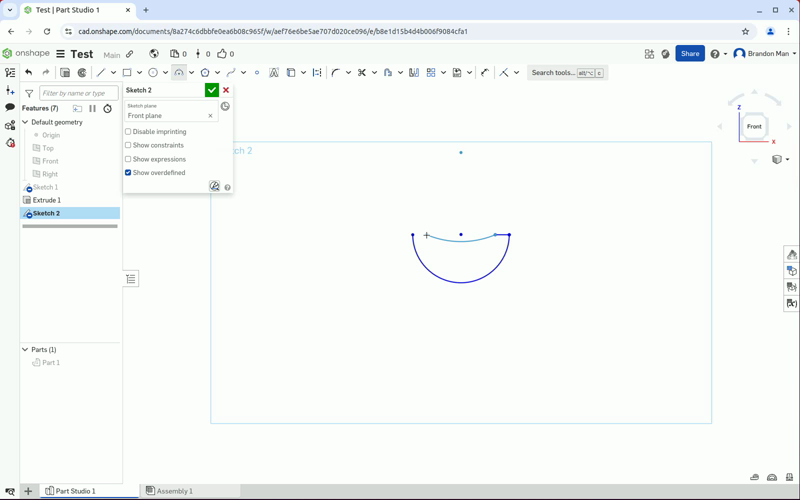
click(426, 234)
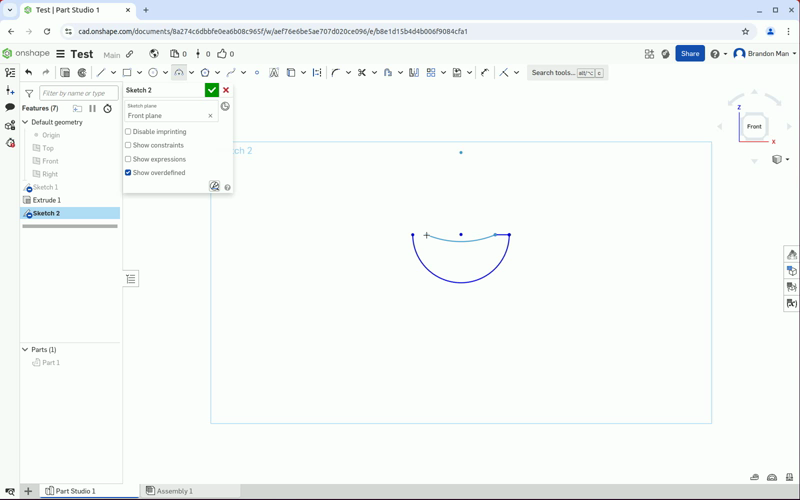
mouse_move(460, 268)
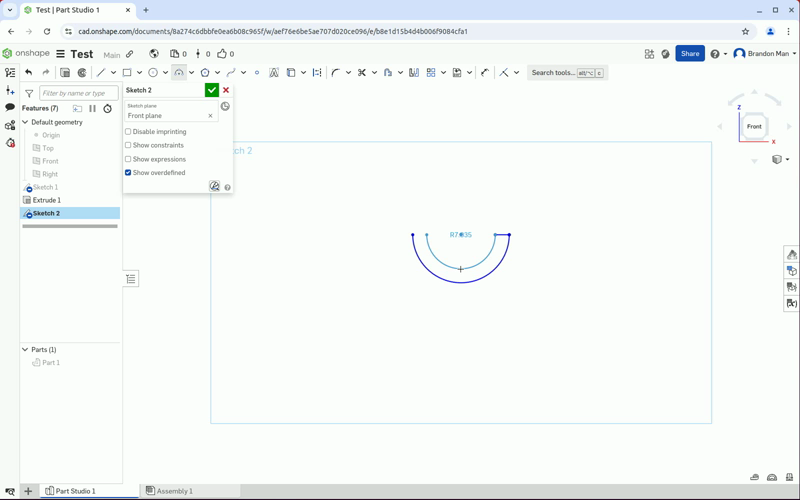
click(460, 268)
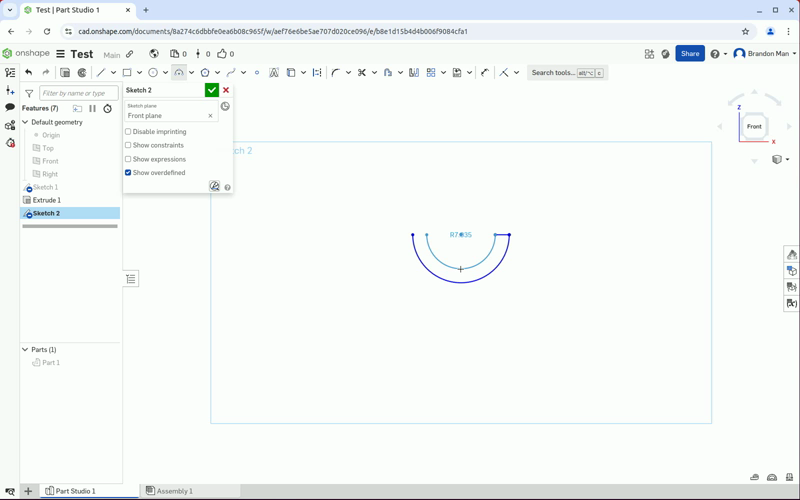
key_up(shift)
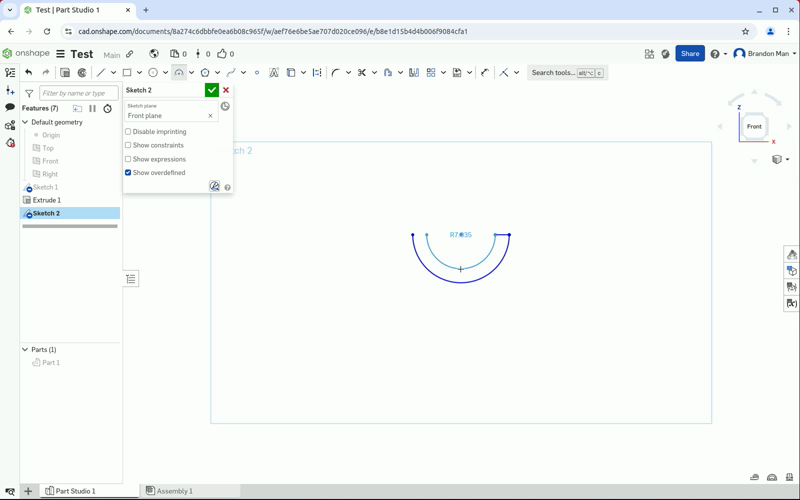
key(esc)
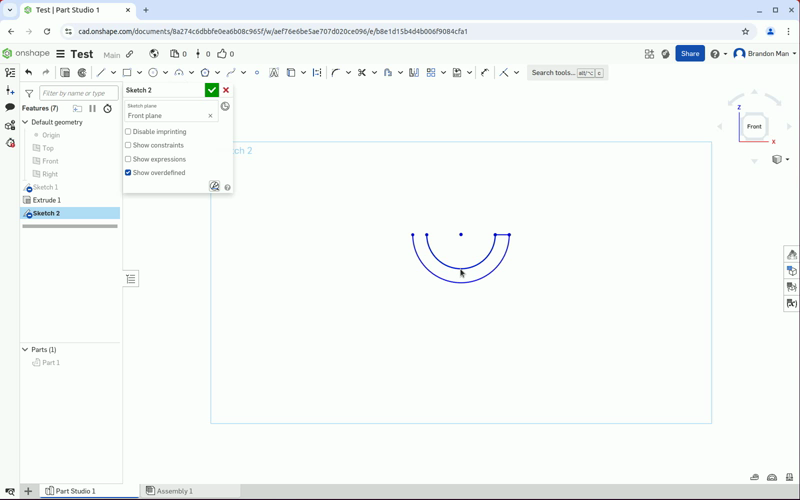
key(l)
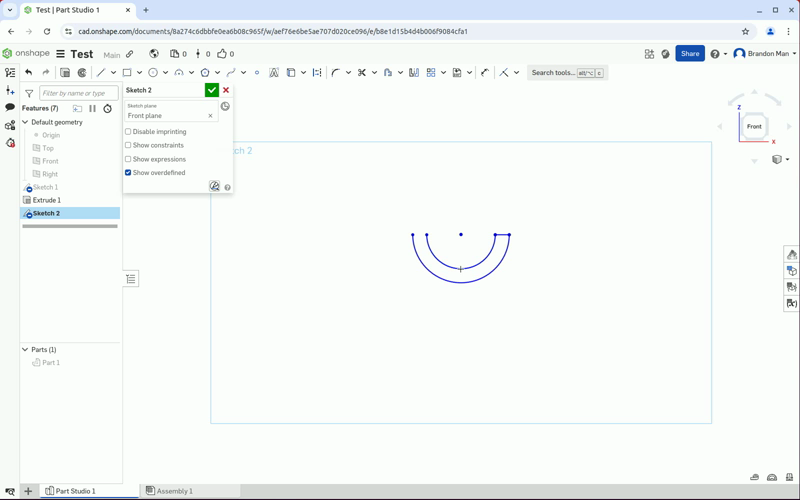
mouse_move(426, 234)
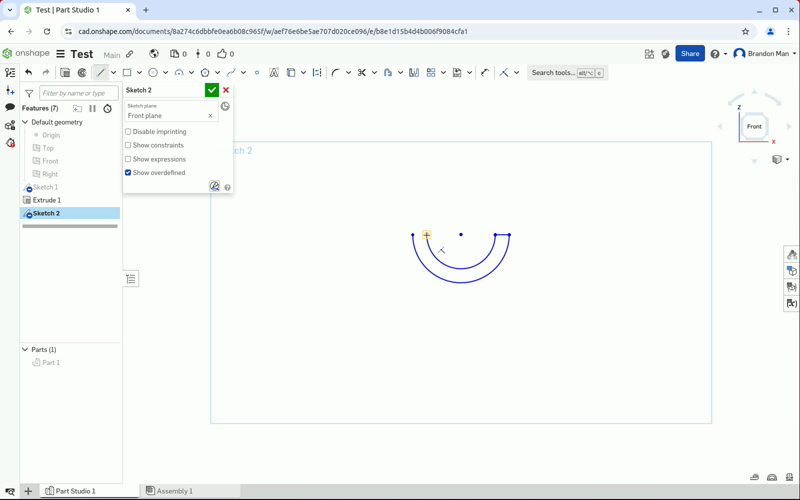
click(426, 234)
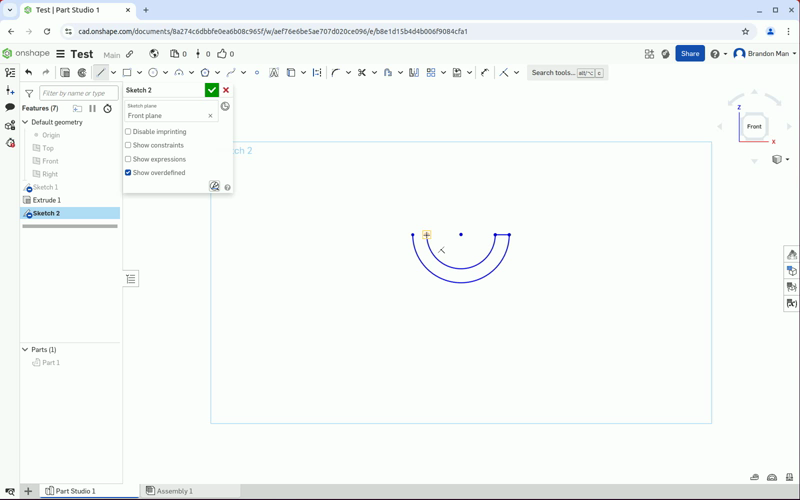
mouse_move(456, 234)
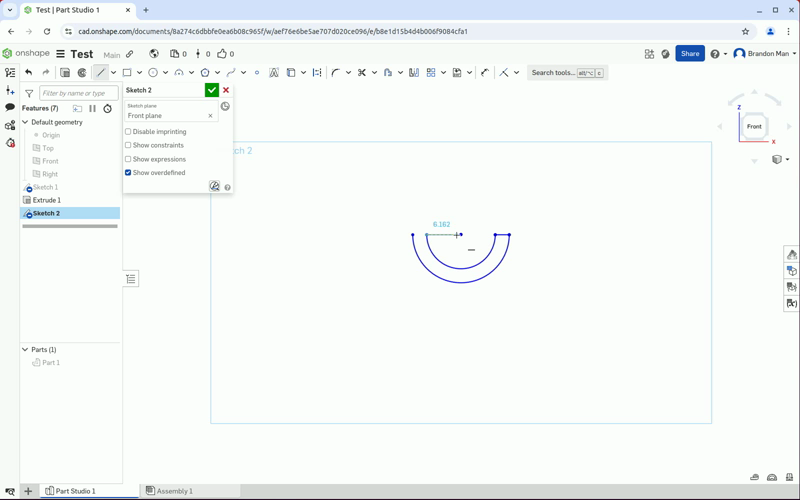
key_down(shift)
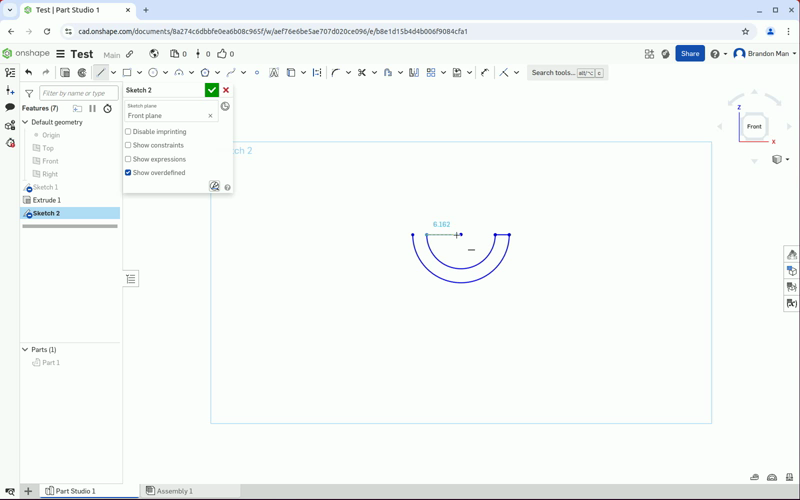
mouse_move(412, 234)
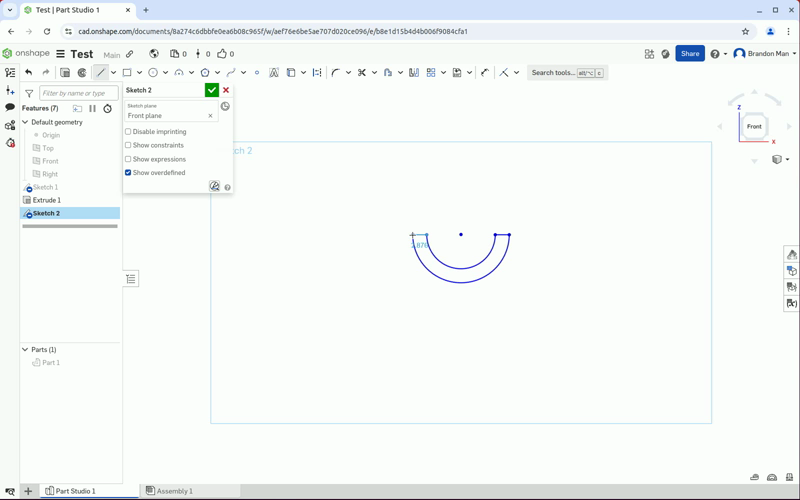
key_up(shift)
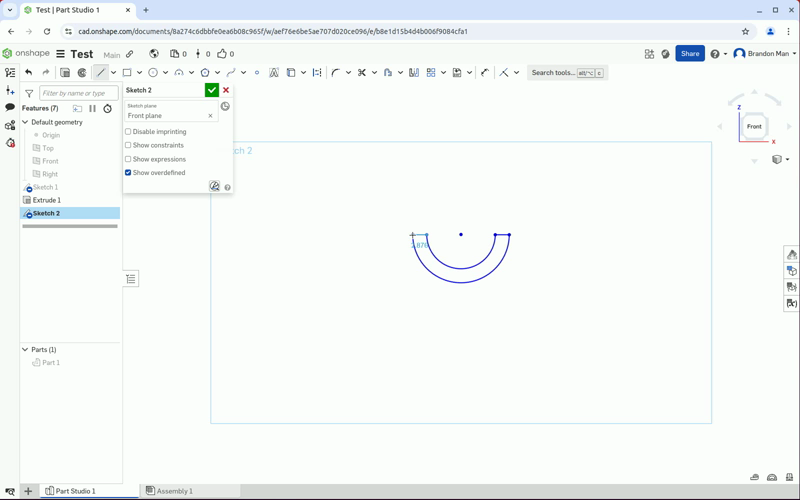
click(412, 234)
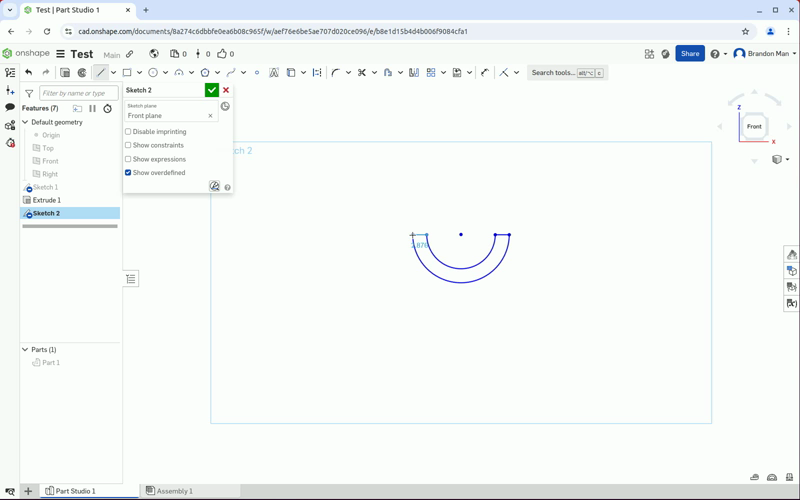
key(esc)
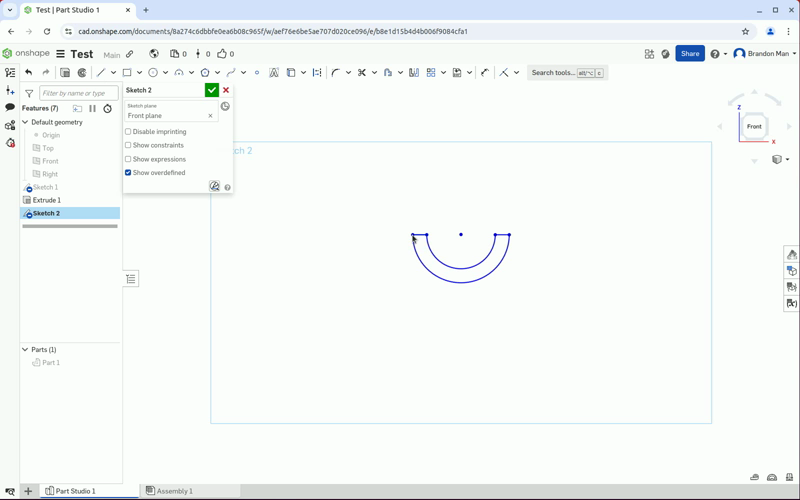
mouse_move(464, 271)
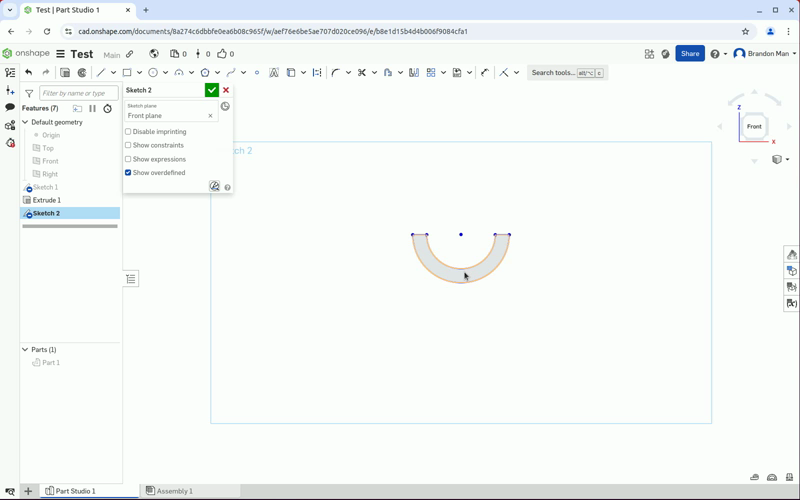
scroll(6)
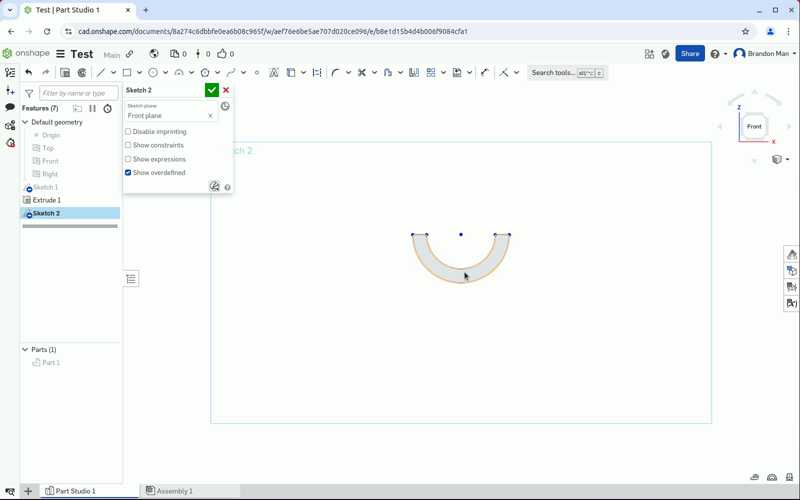
scroll(6)
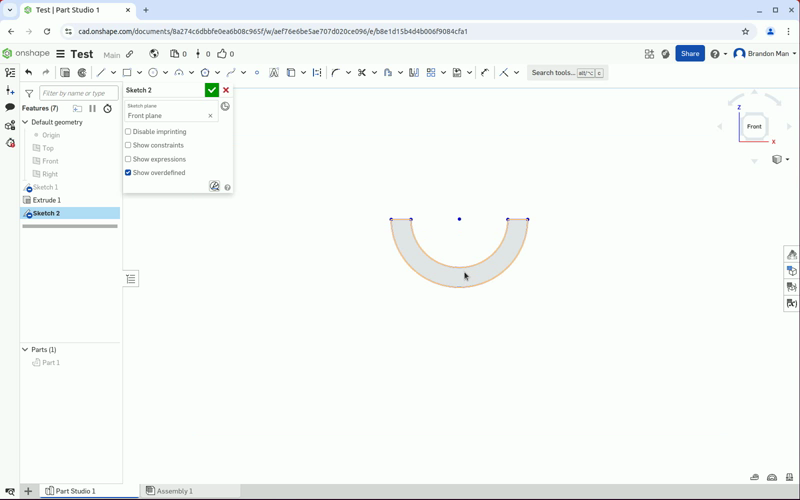
scroll(6)
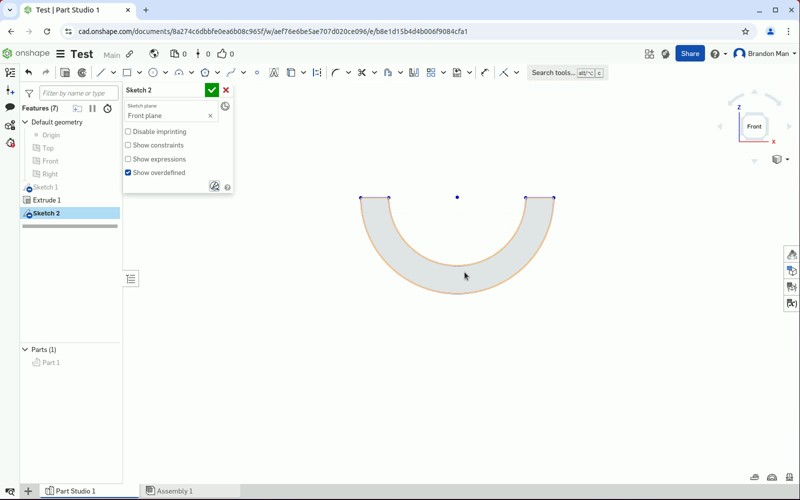
scroll(6)
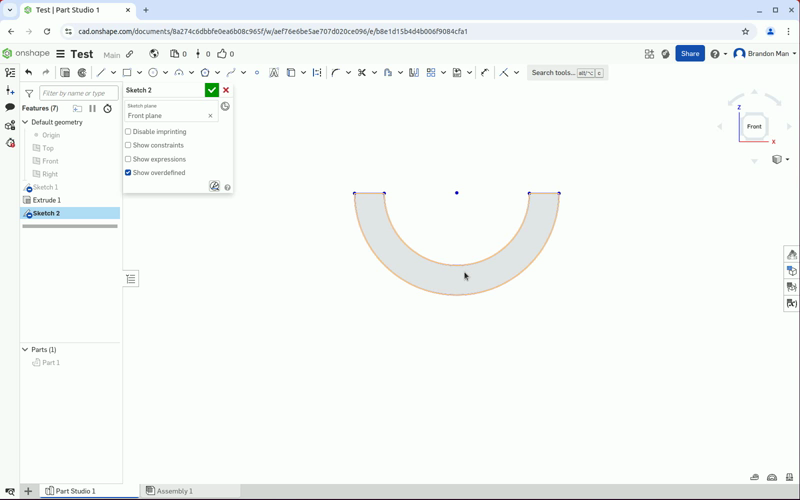
scroll(6)
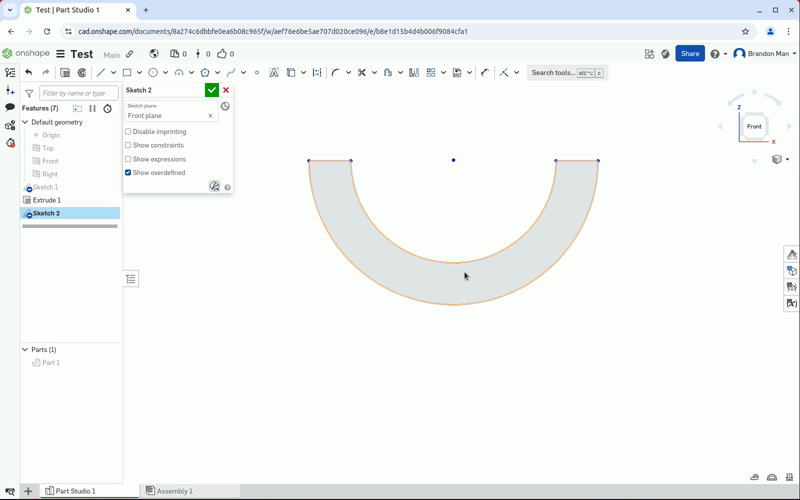
scroll(6)
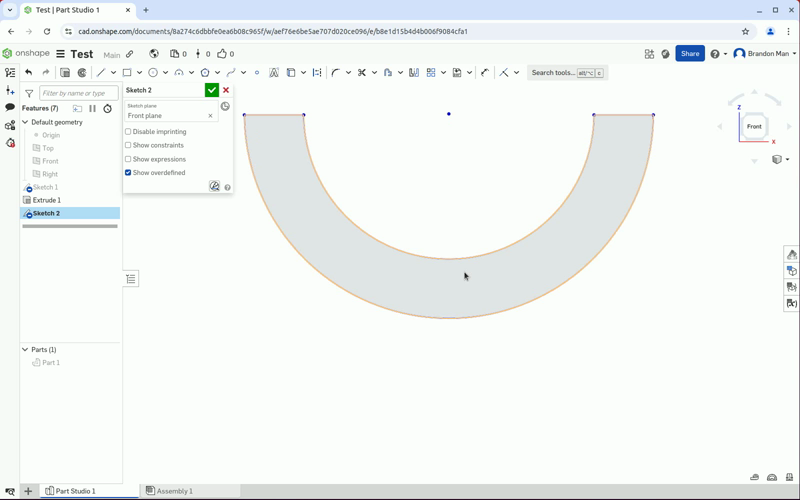
scroll(6)
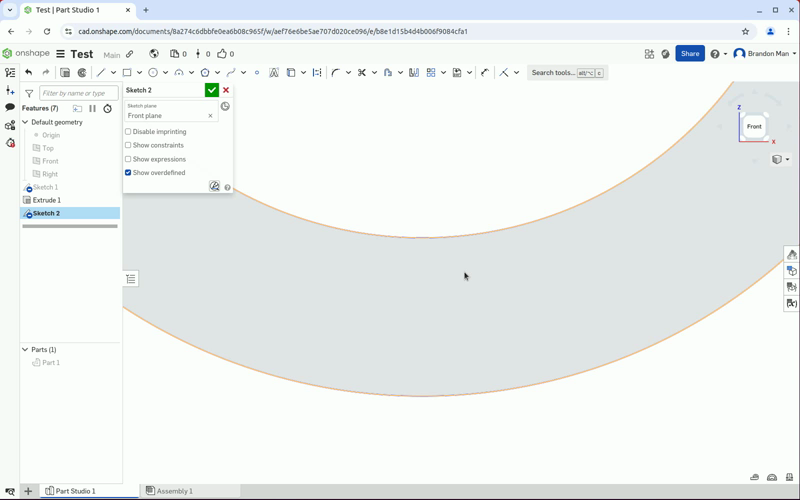
click(464, 271)
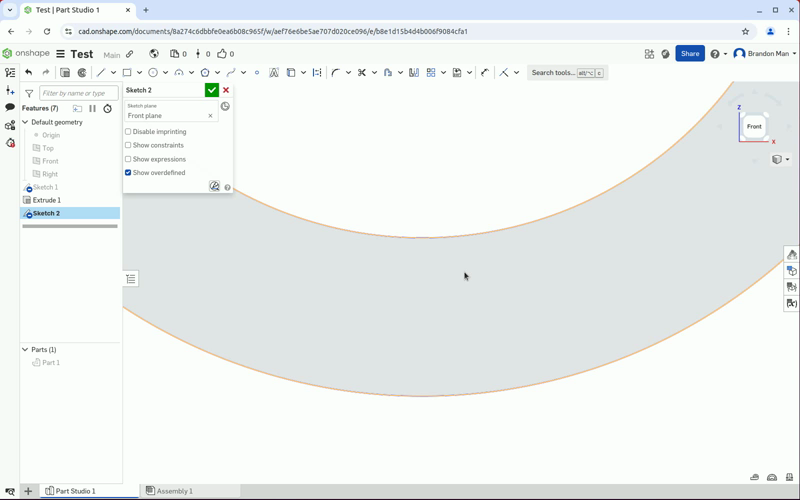
scroll(-6)
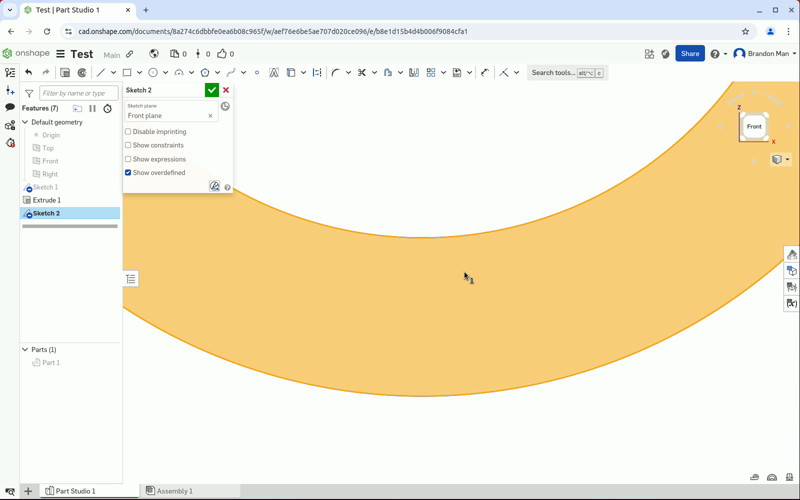
scroll(-6)
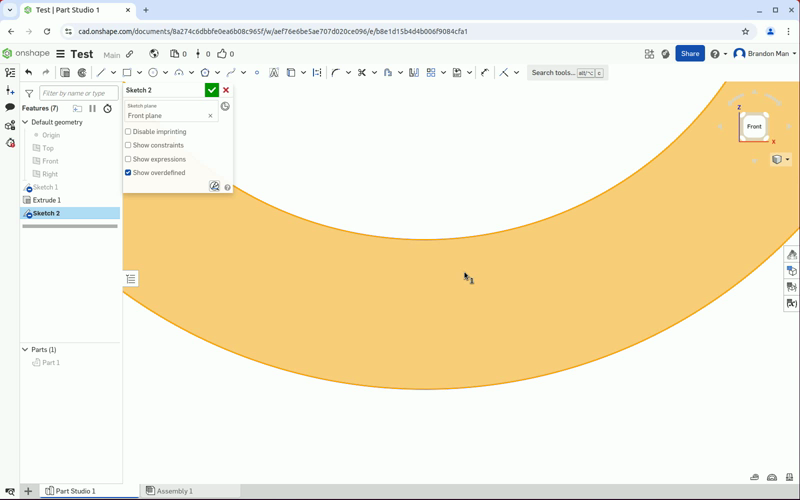
scroll(-6)
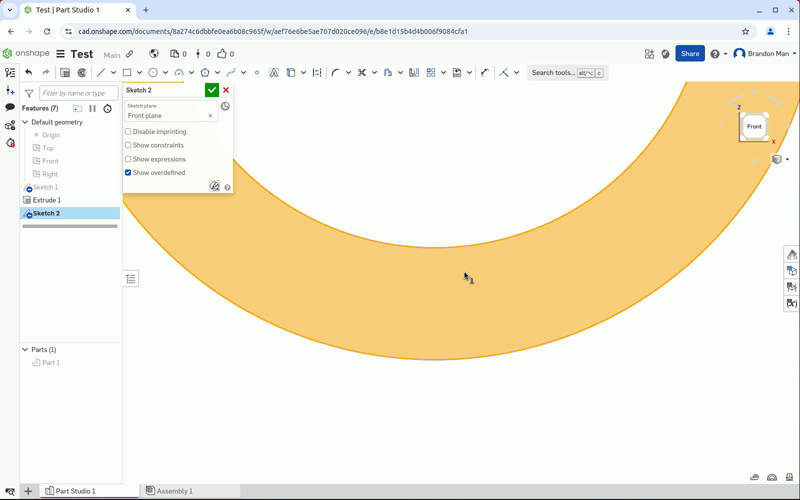
scroll(-6)
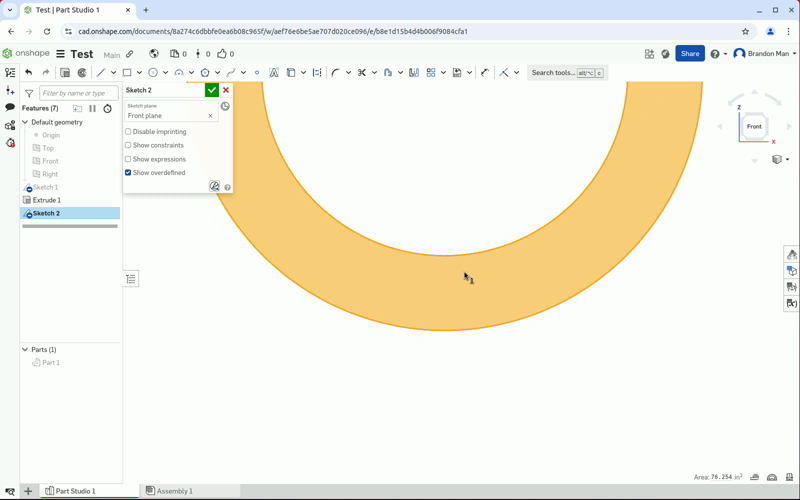
scroll(-6)
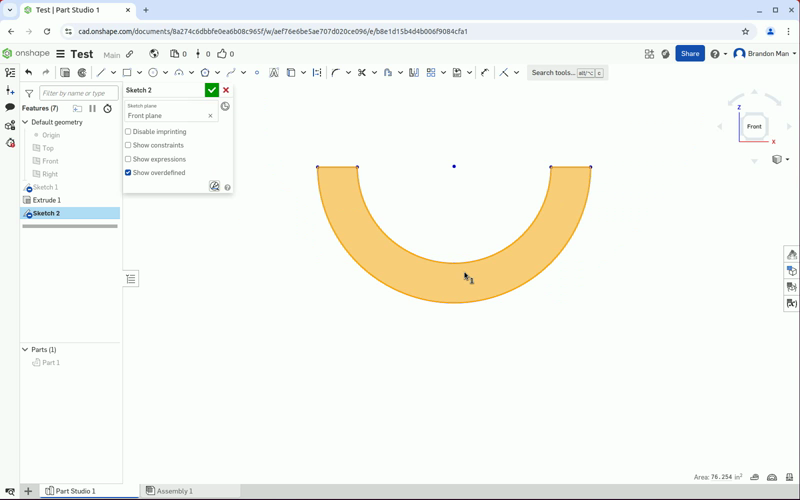
scroll(-6)
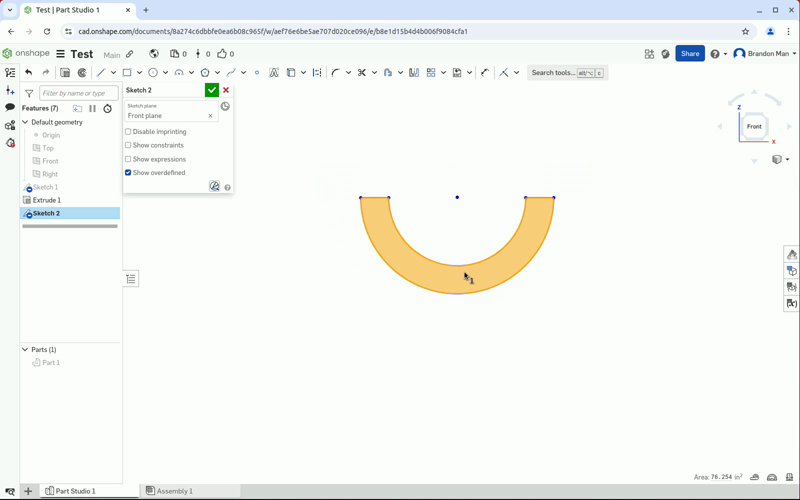
scroll(-6)
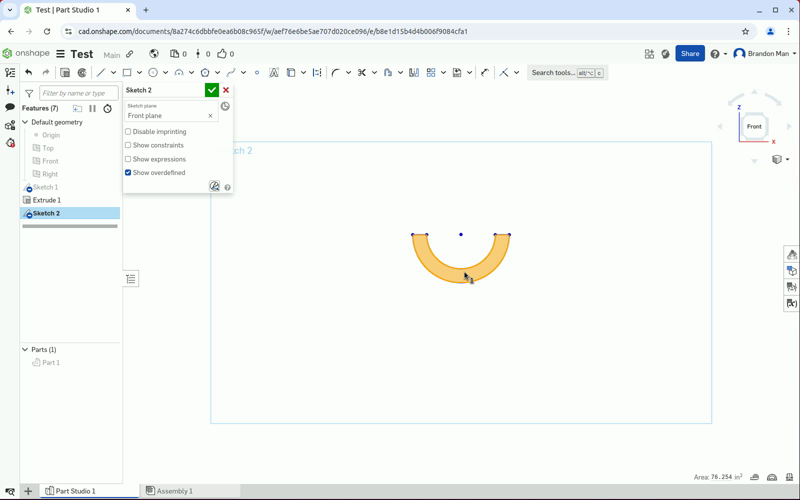
mouse_move(73, 352)
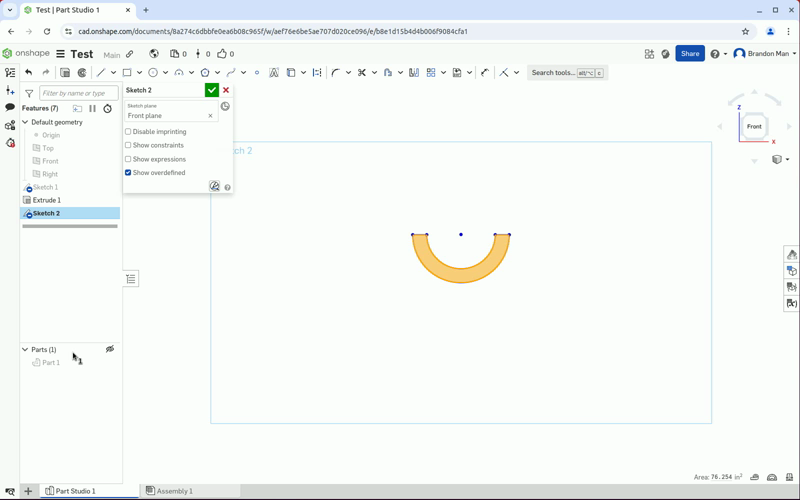
key(shift+y)
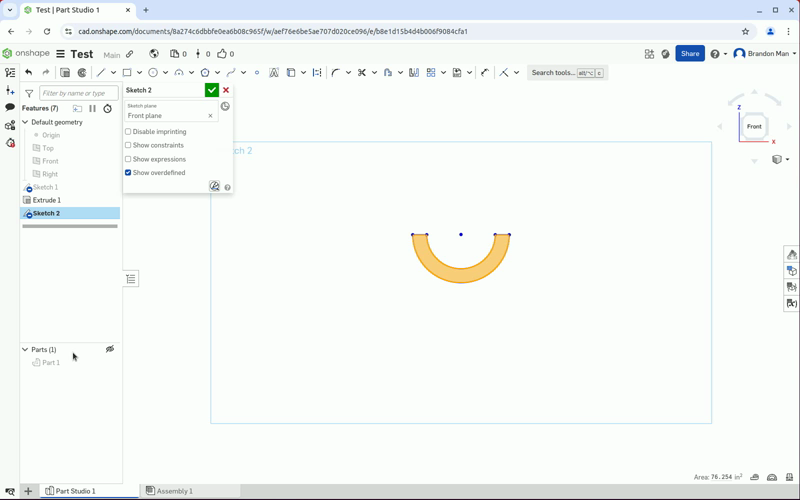
key(shift+e)
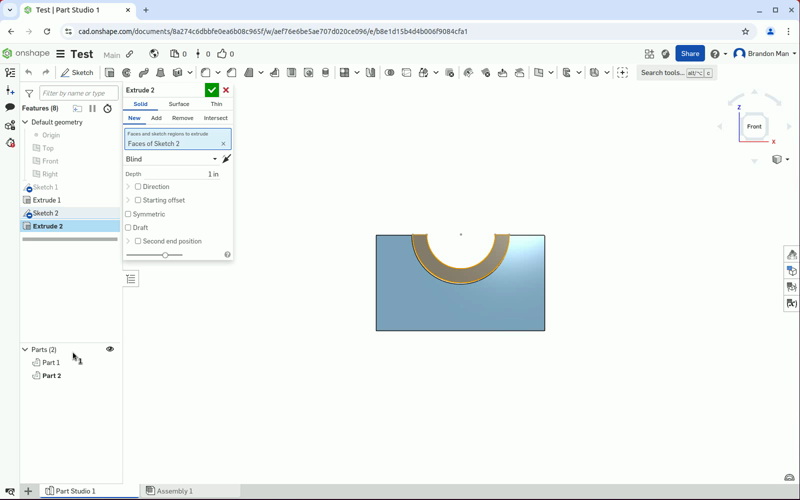
mouse_move(143, 106)
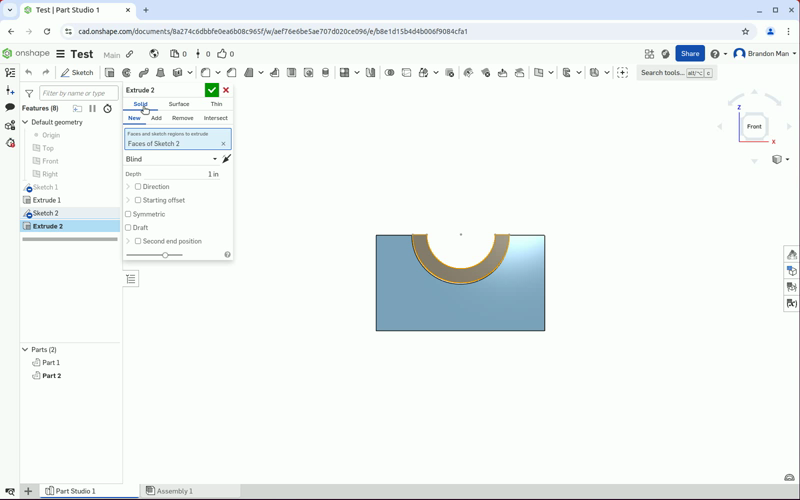
click(143, 106)
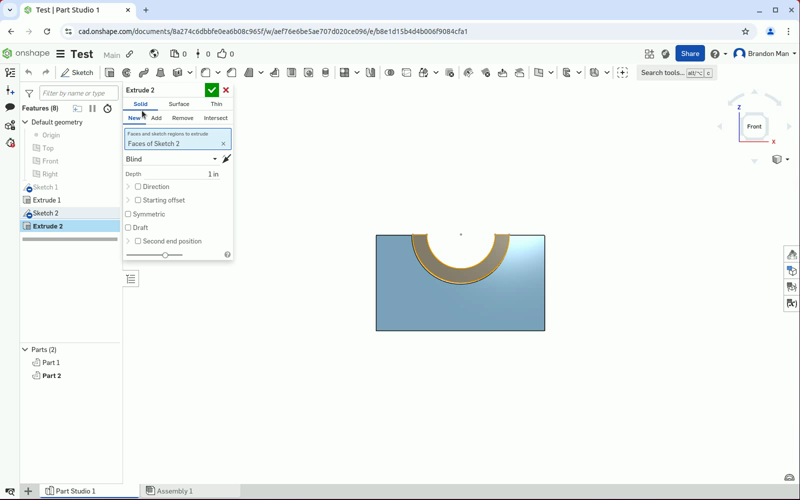
mouse_move(137, 120)
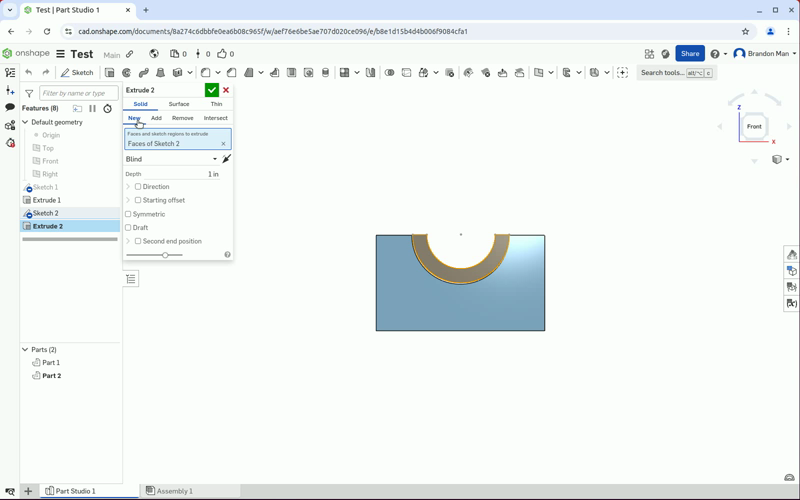
click(137, 120)
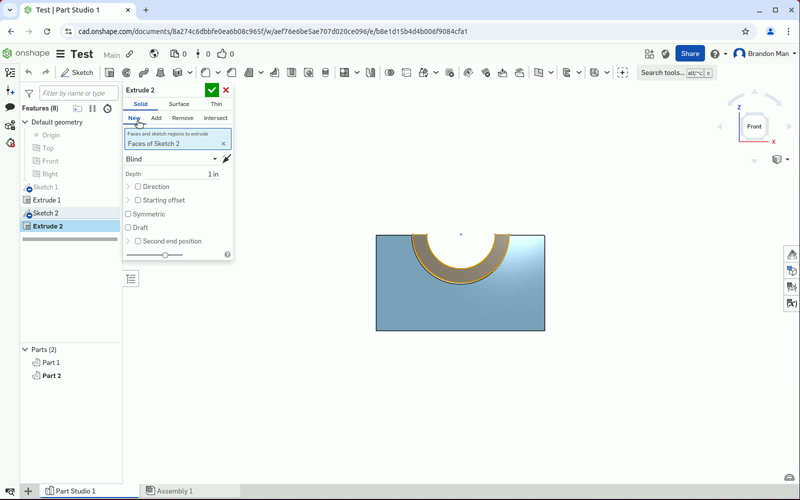
key(tab, 4)
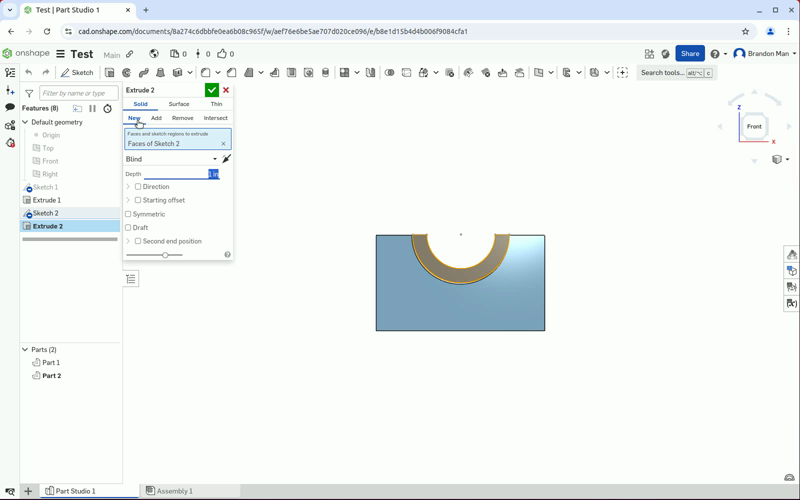
text(23.108)
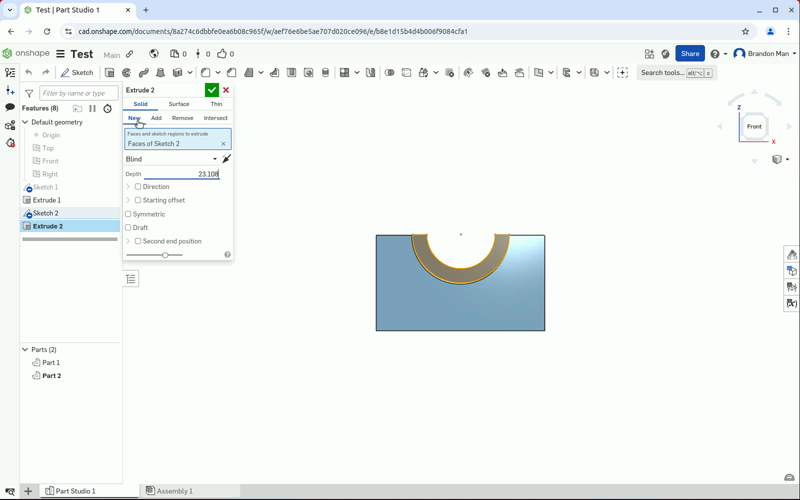
key(enter)
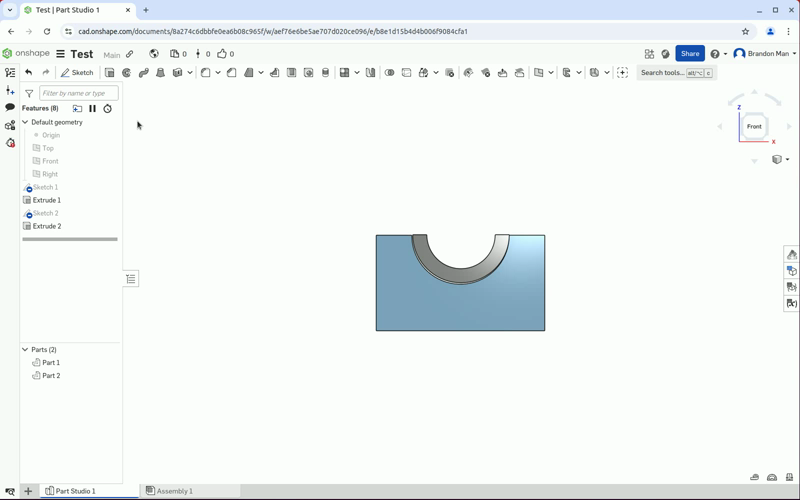
key(shift+h)
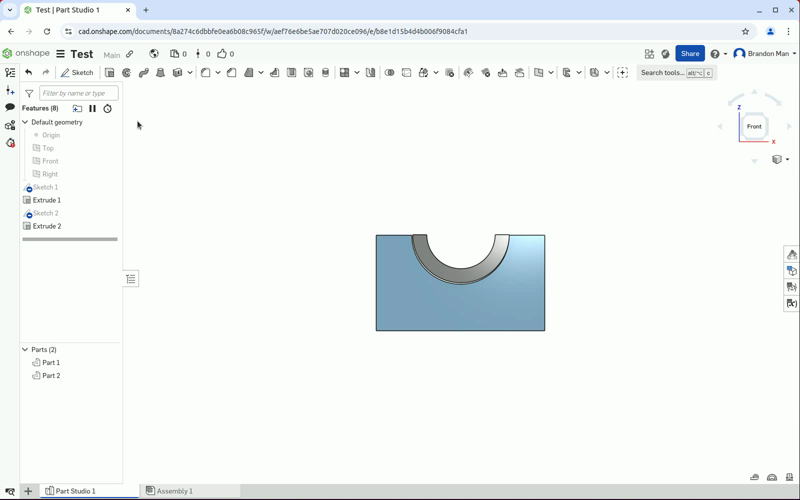
key(shift+h)
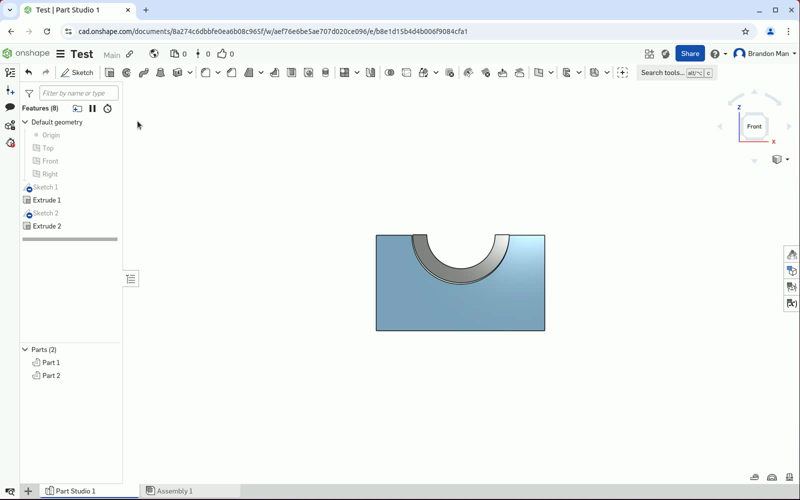
mouse_move(73, 189)
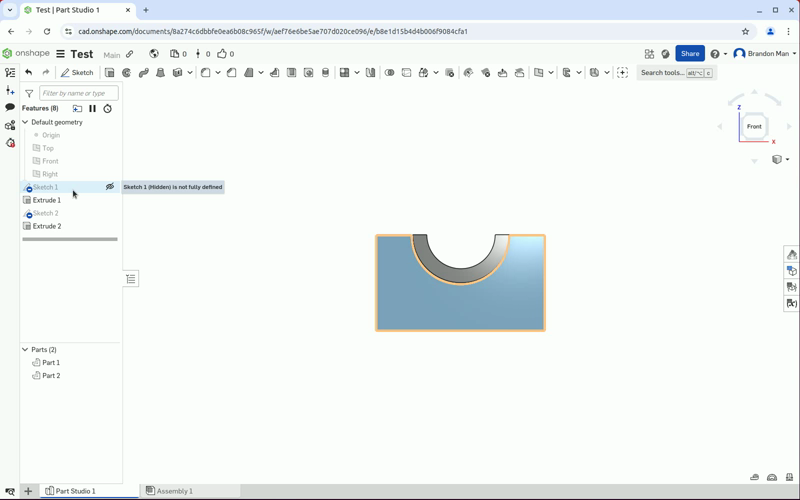
click(73, 189)
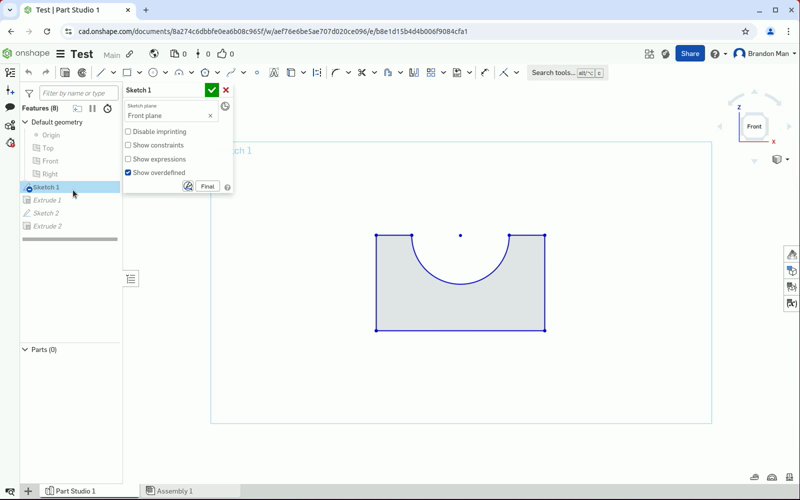
mouse_move(229, 92)
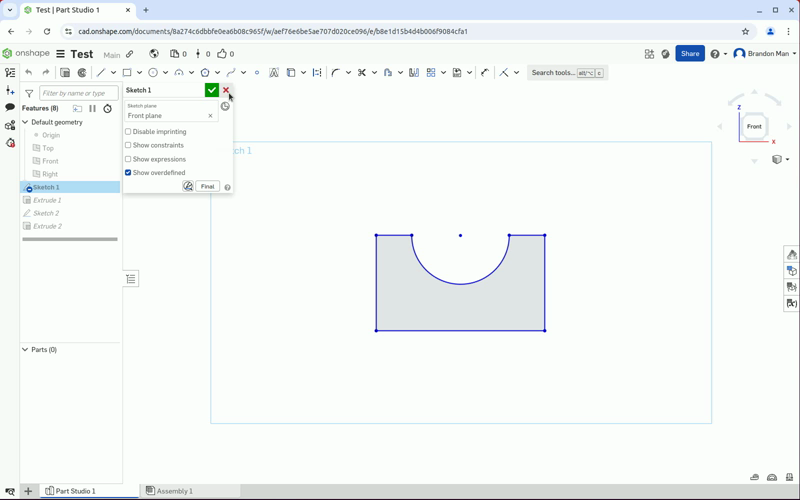
click(229, 92)
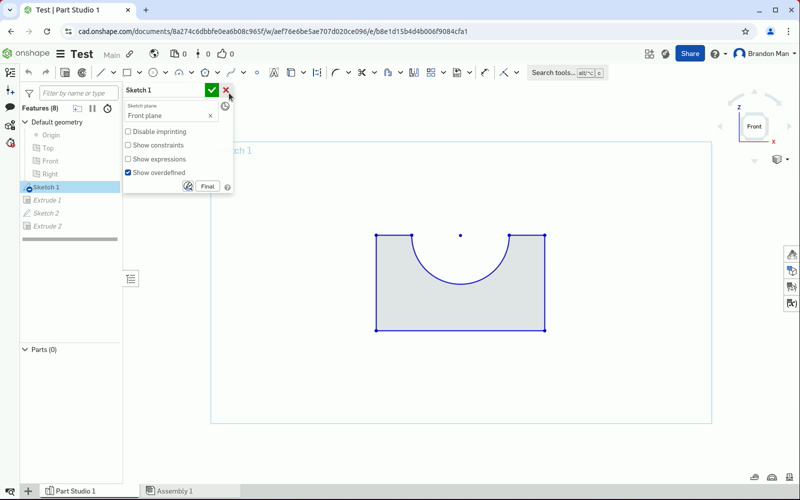
key(shift+s)
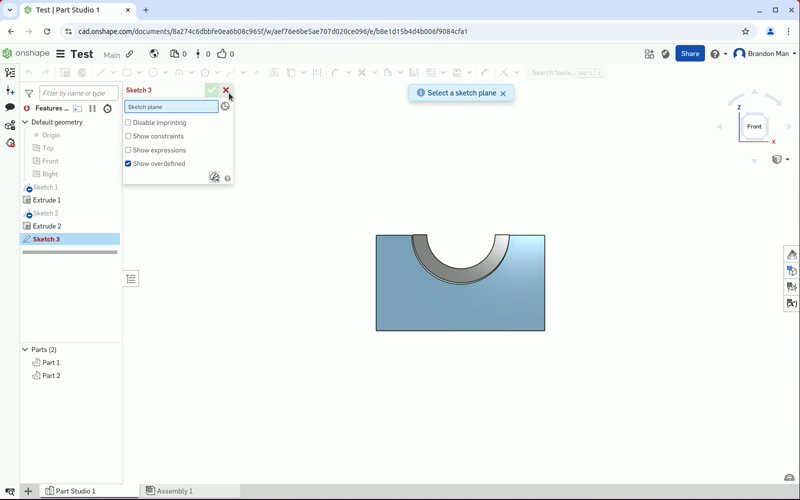
mouse_move(73, 163)
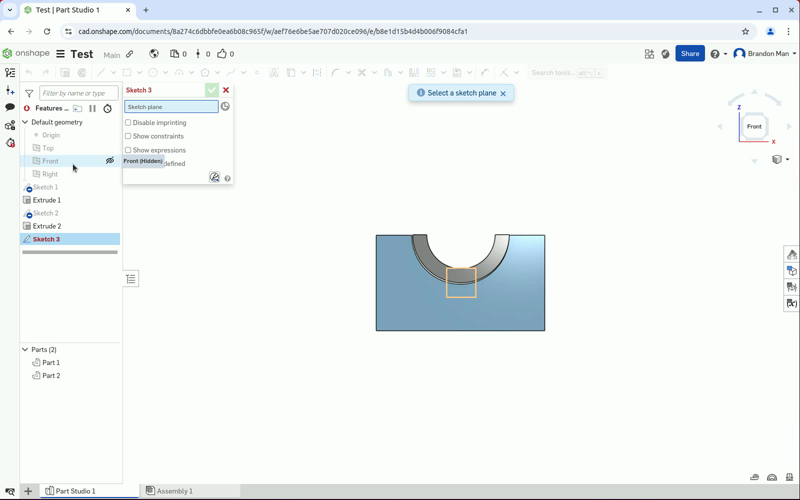
click(73, 163)
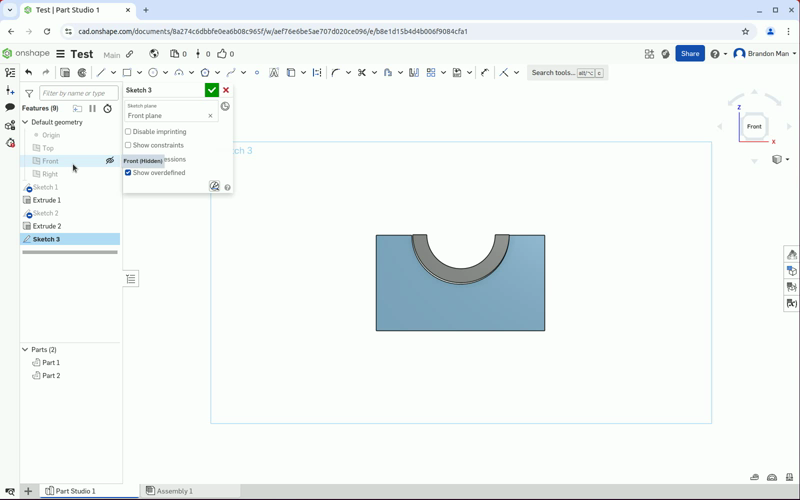
mouse_move(73, 352)
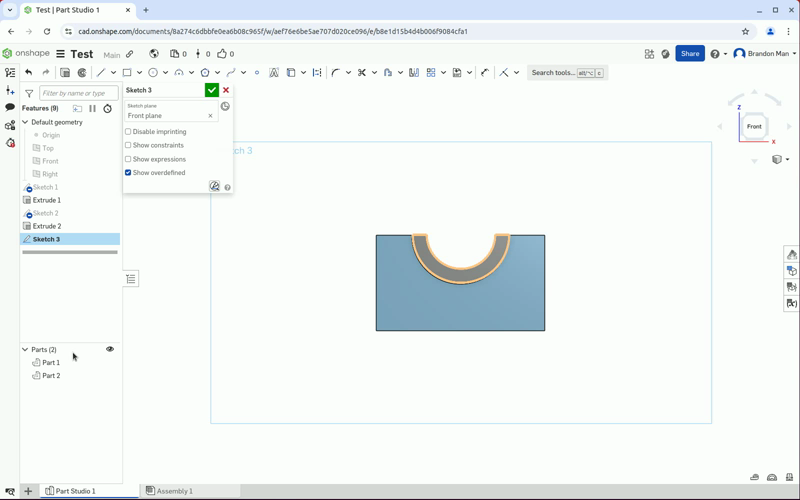
key(y)
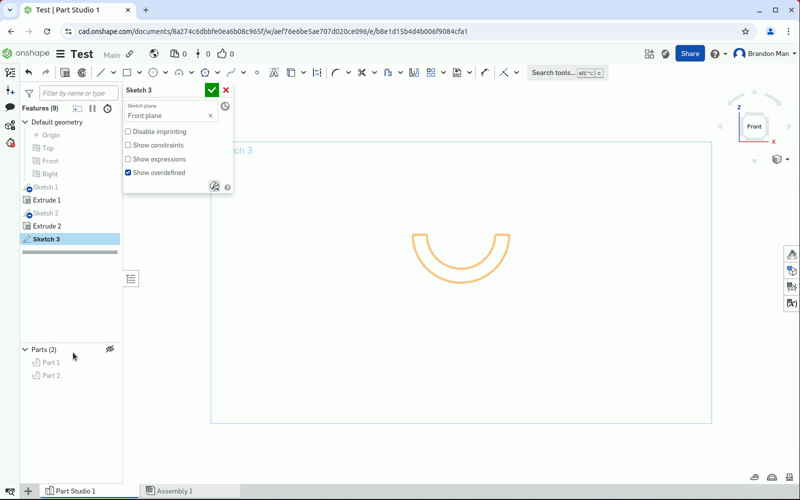
key(a)
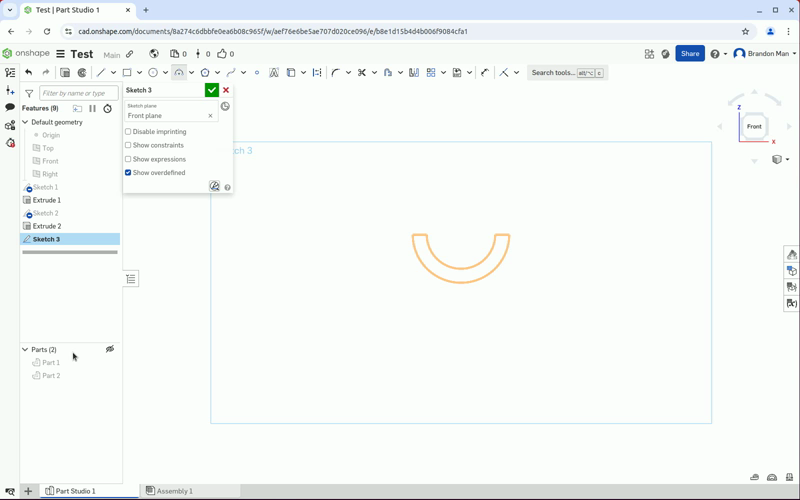
key_down(shift)
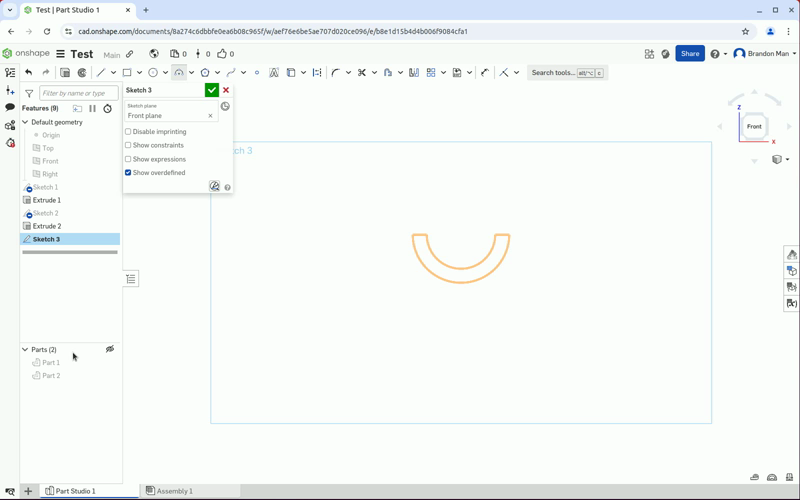
mouse_move(426, 234)
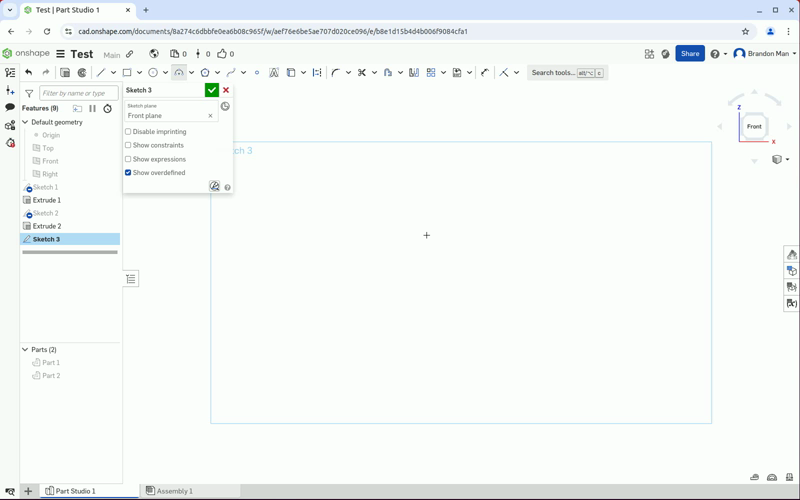
click(426, 234)
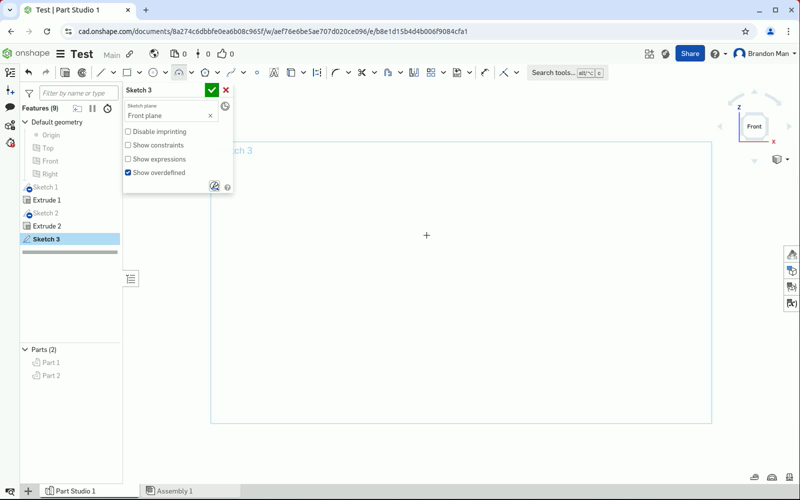
key_up(shift)
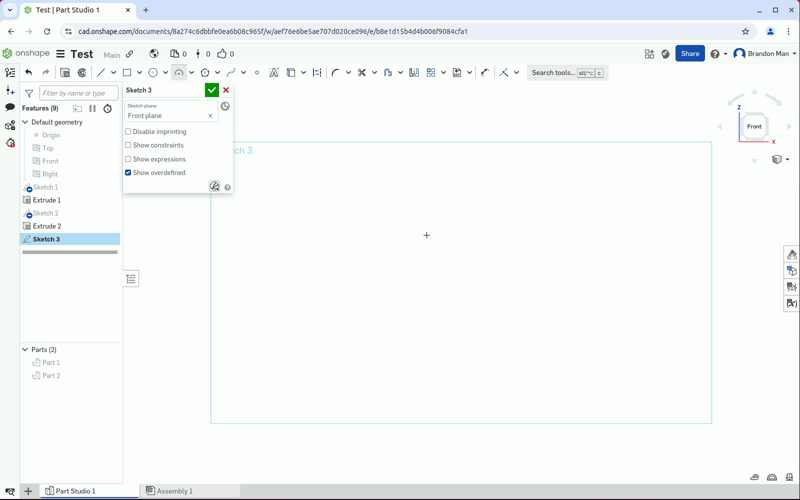
key_down(shift)
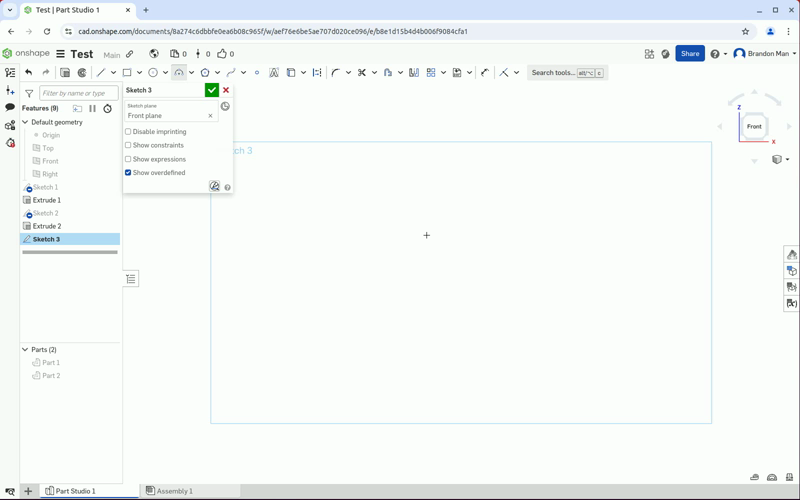
mouse_move(495, 234)
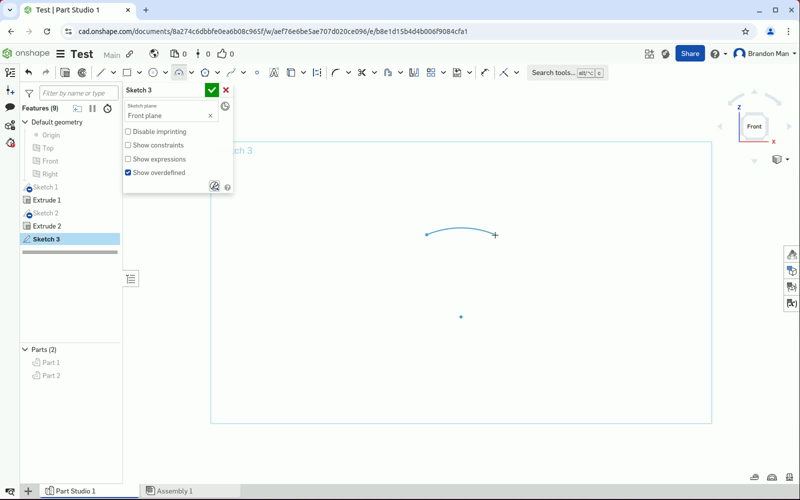
click(495, 234)
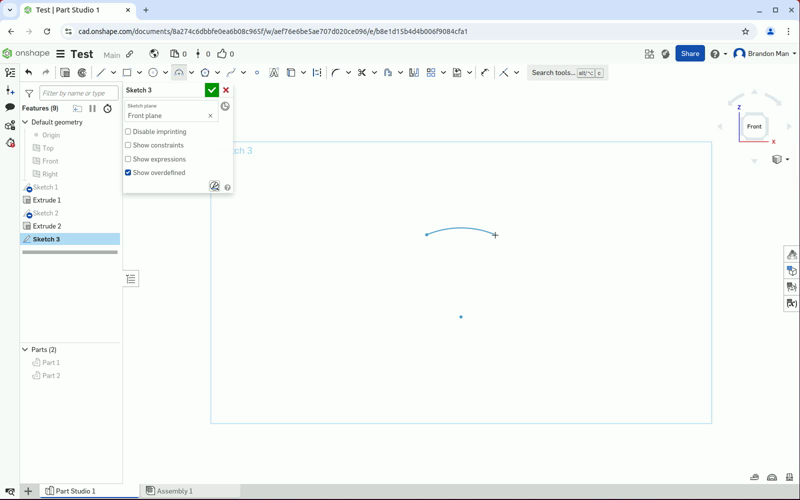
mouse_move(461, 269)
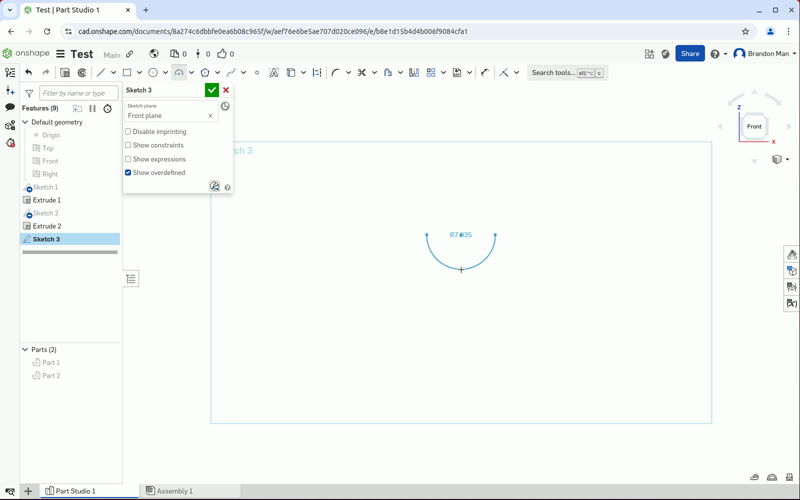
click(461, 269)
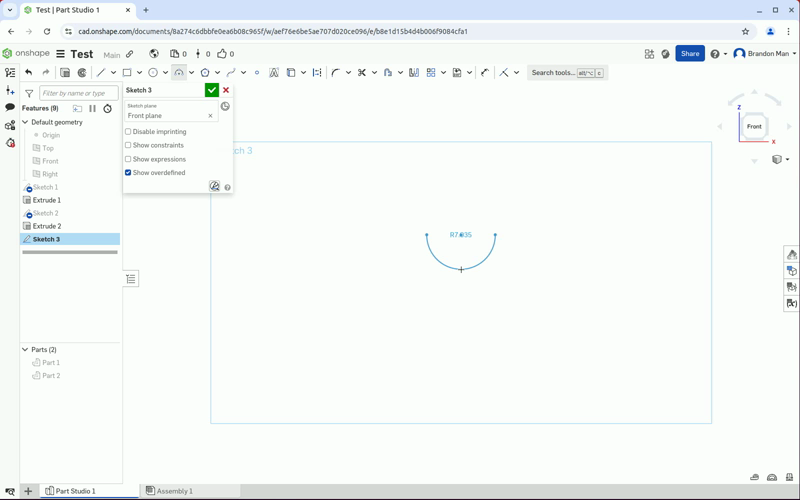
key_up(shift)
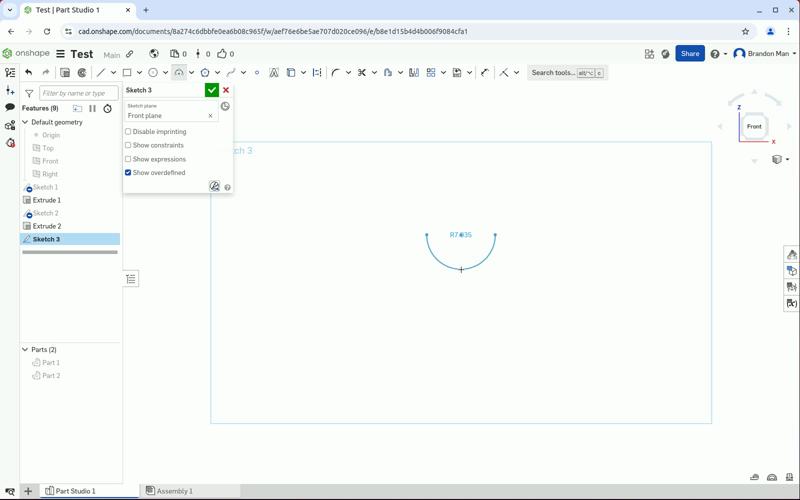
key(esc)
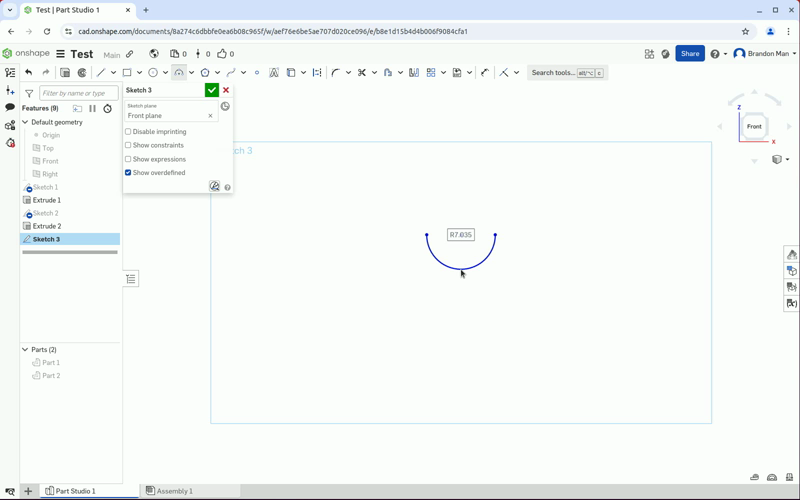
key(l)
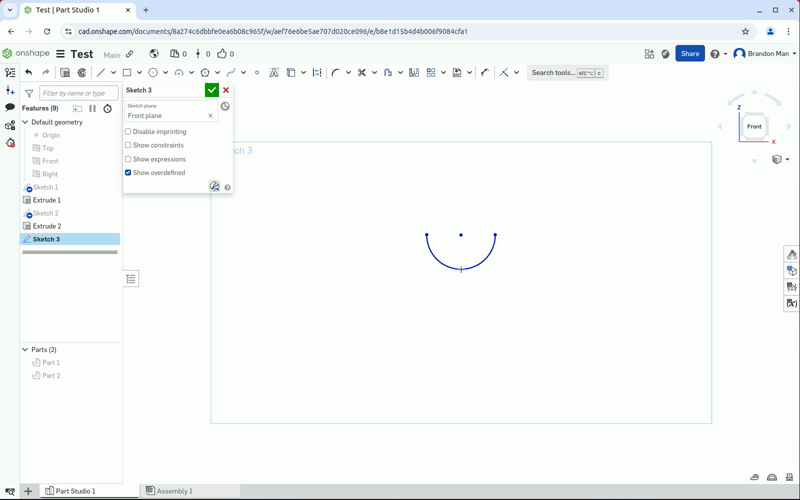
mouse_move(495, 234)
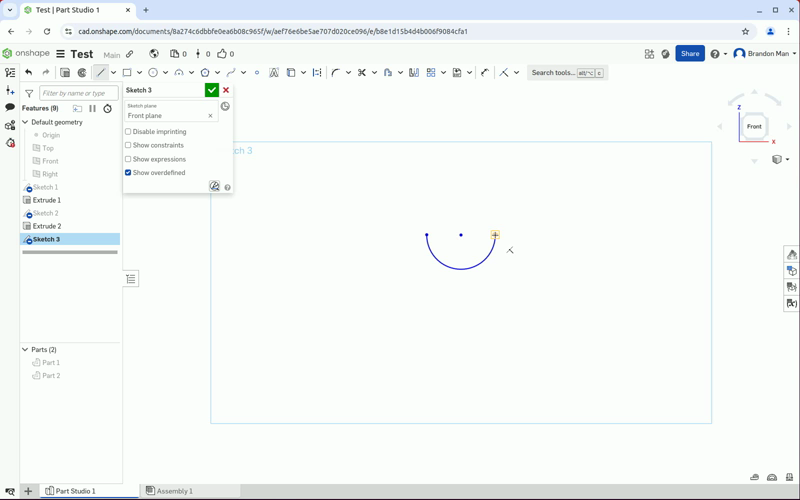
click(495, 234)
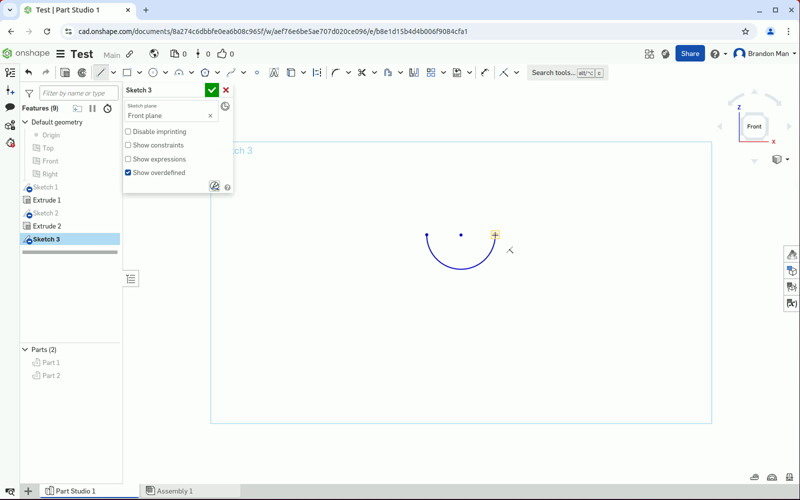
key_down(shift)
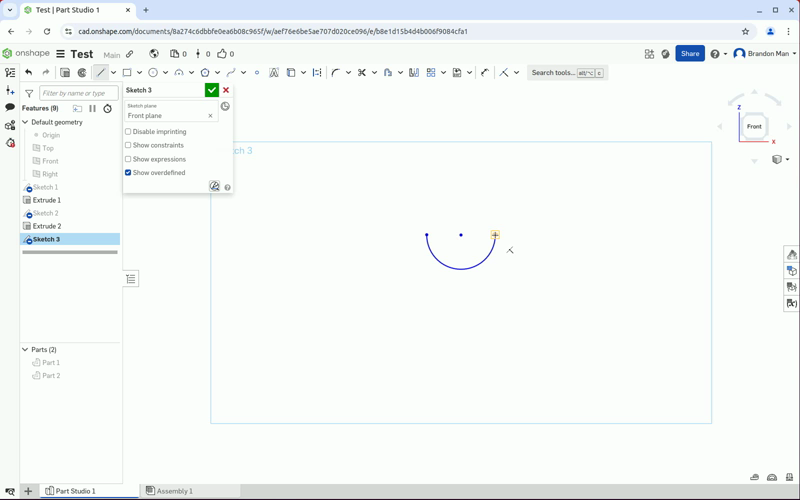
mouse_move(426, 234)
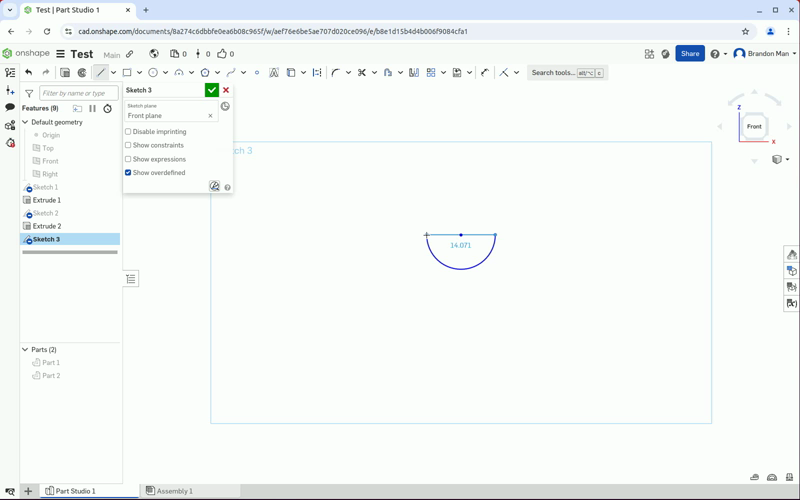
key_up(shift)
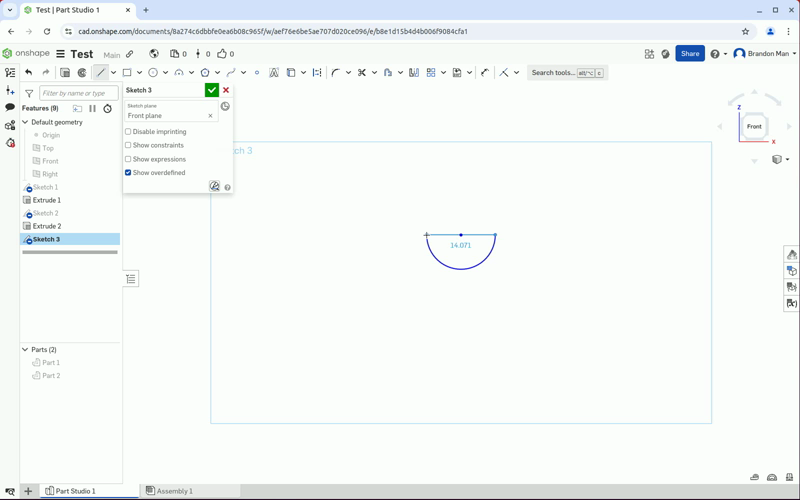
click(426, 234)
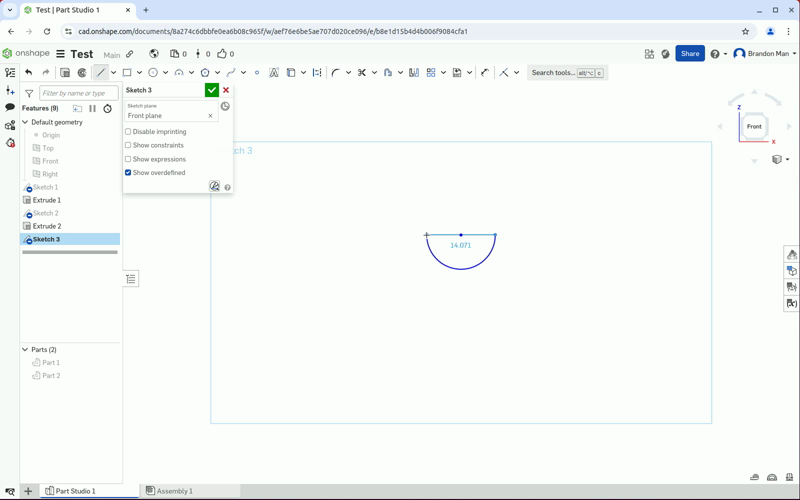
key(esc)
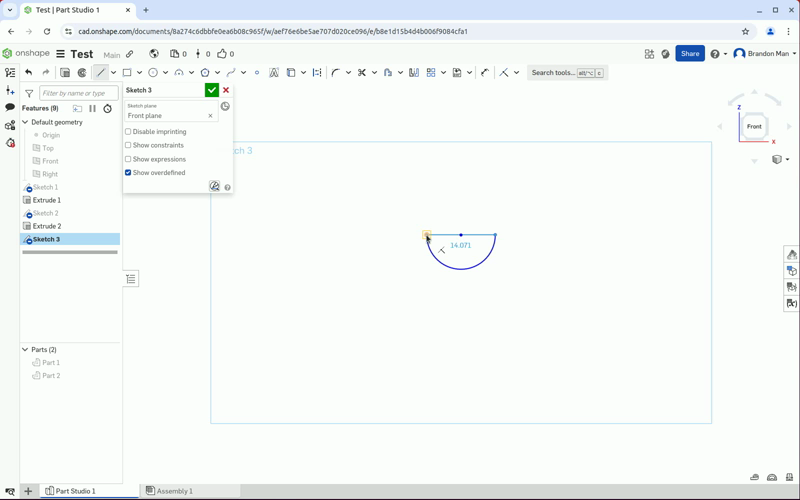
mouse_move(461, 252)
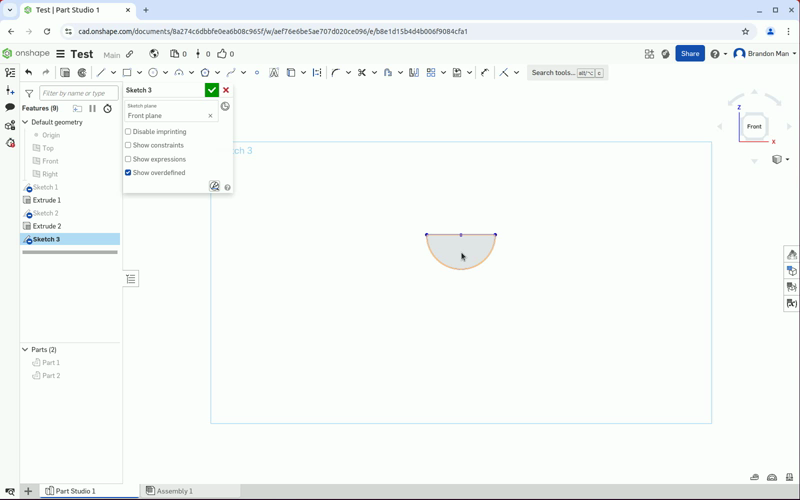
scroll(6)
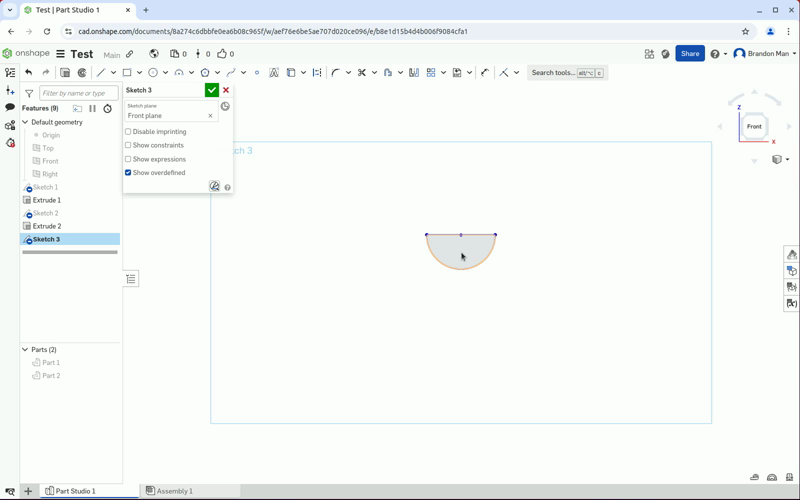
scroll(6)
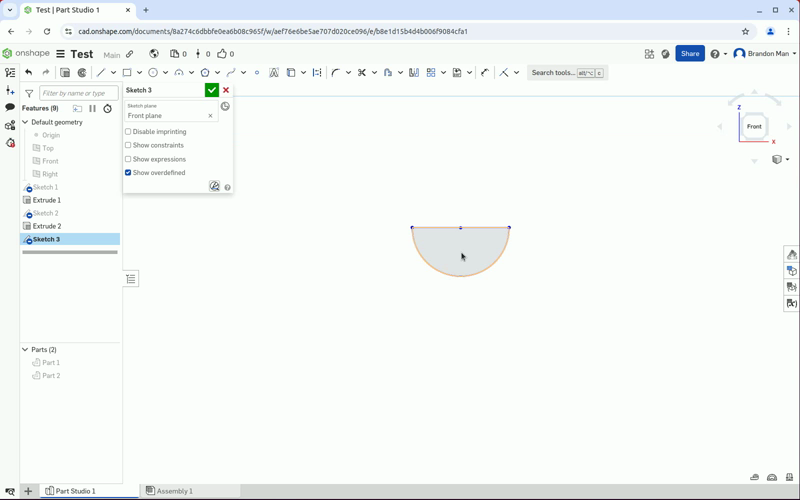
scroll(6)
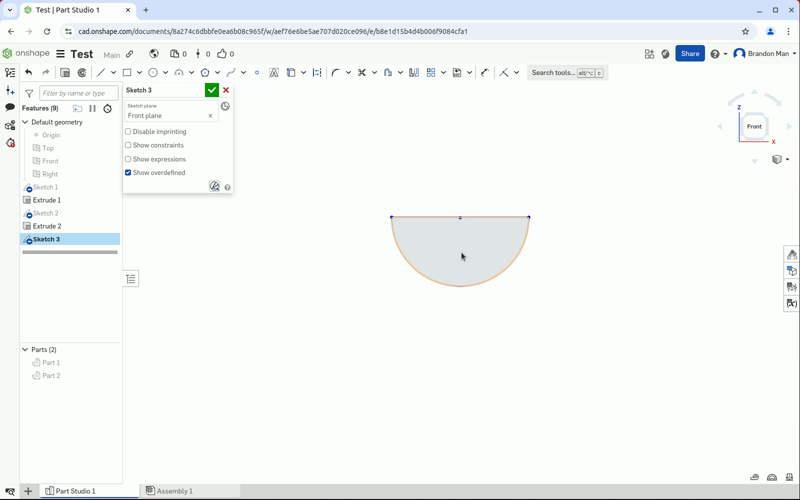
scroll(6)
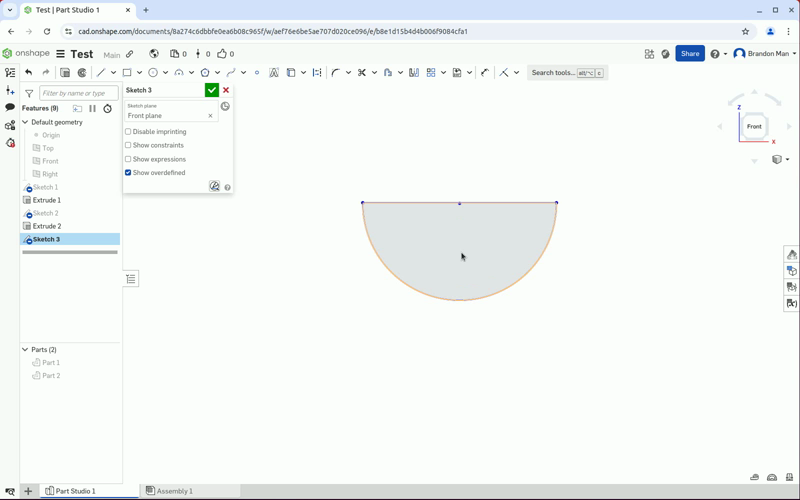
scroll(6)
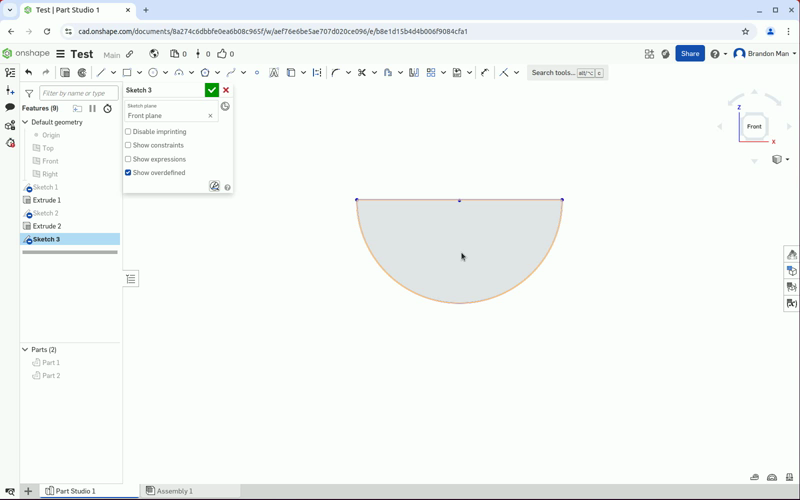
scroll(6)
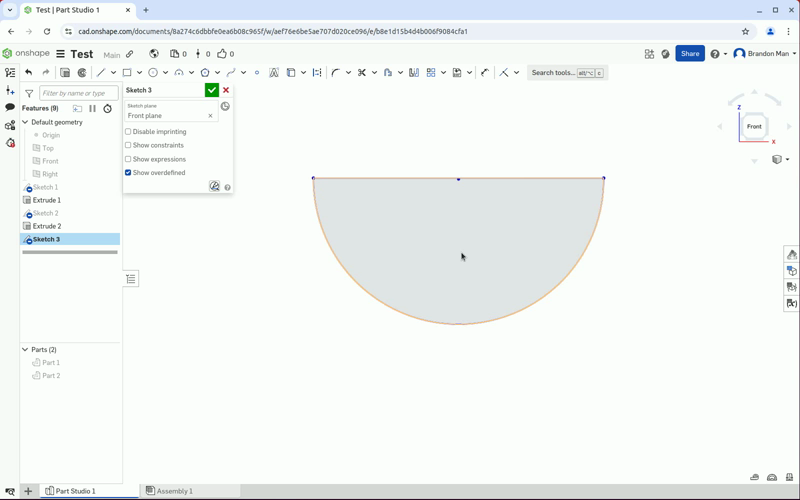
scroll(6)
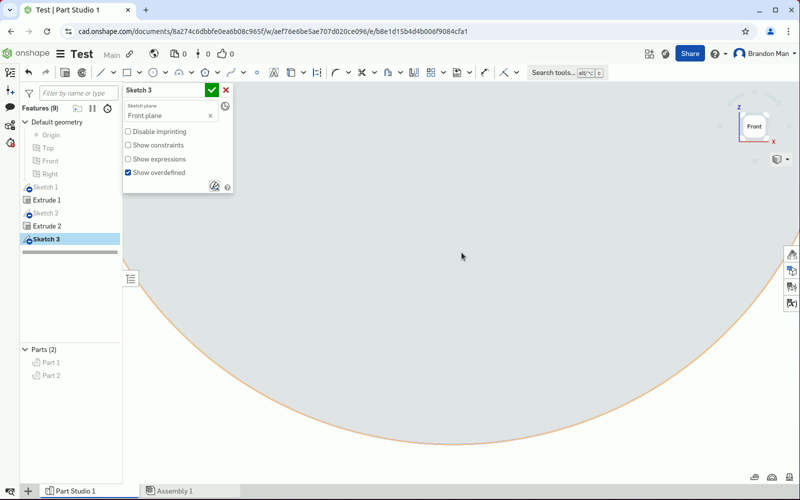
click(461, 252)
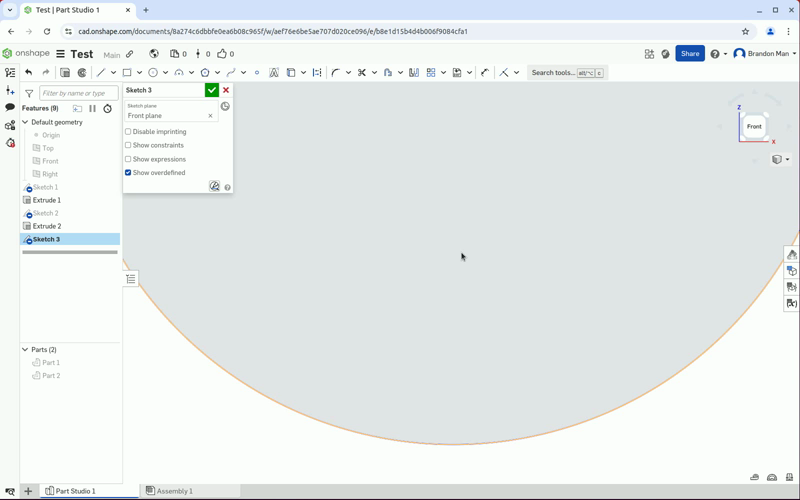
scroll(-6)
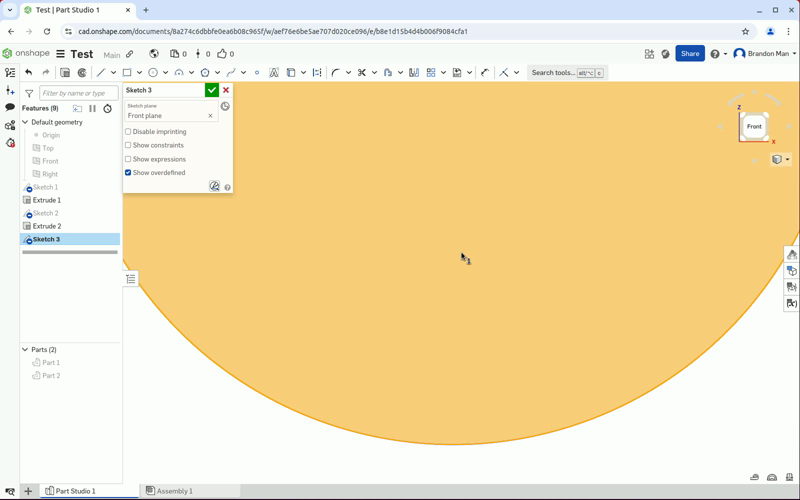
scroll(-6)
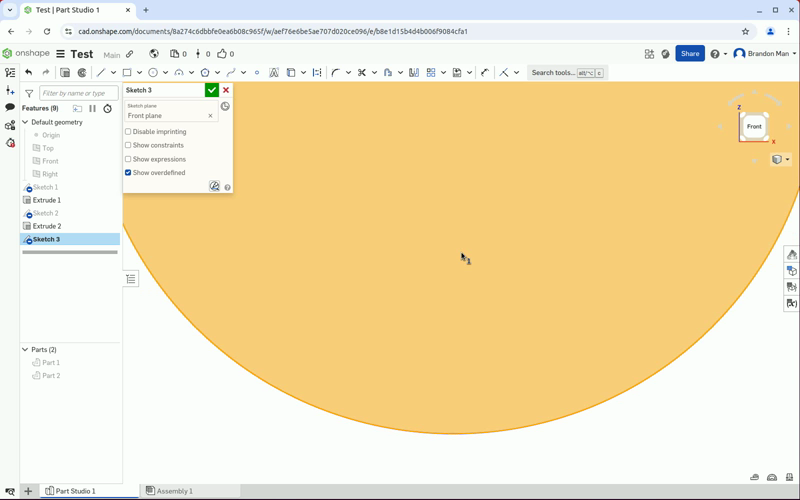
scroll(-6)
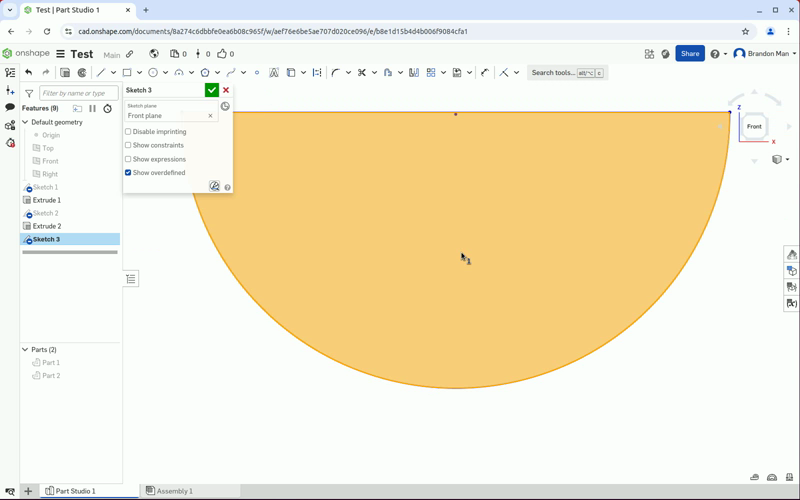
scroll(-6)
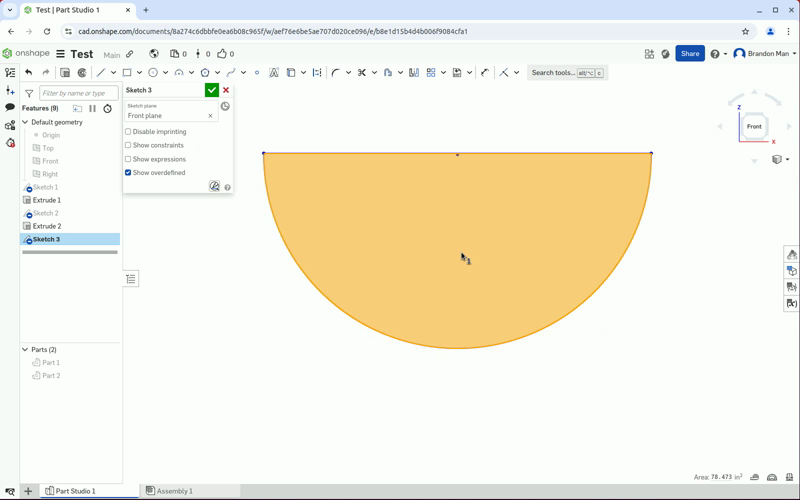
scroll(-6)
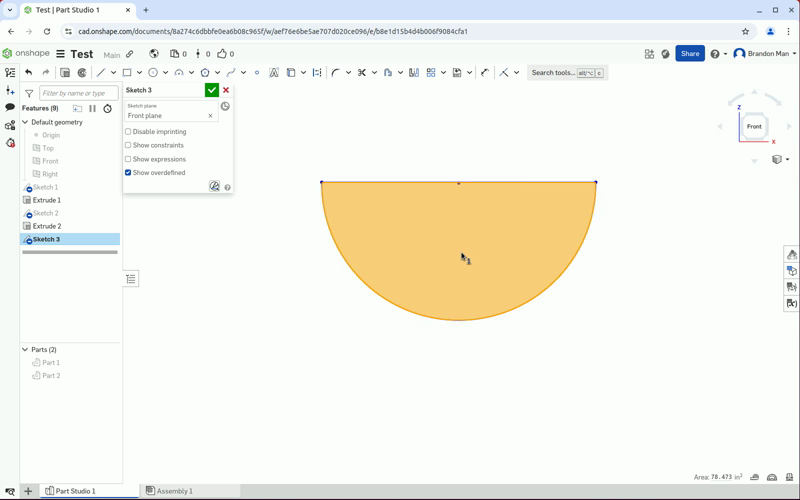
scroll(-6)
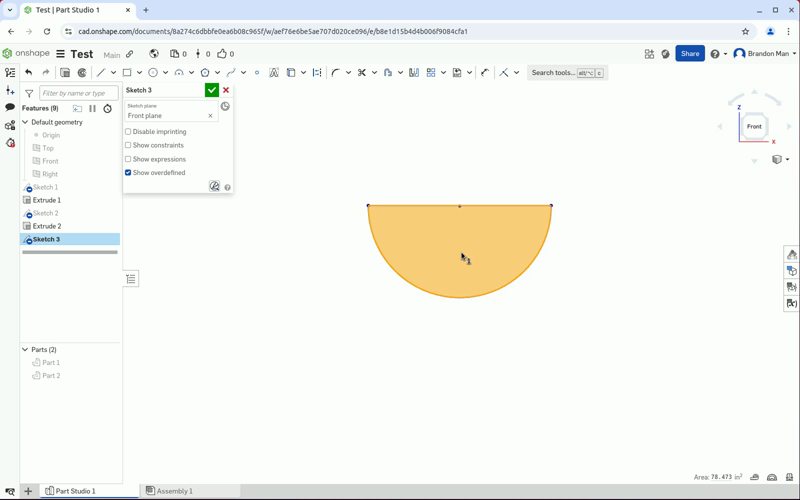
scroll(-6)
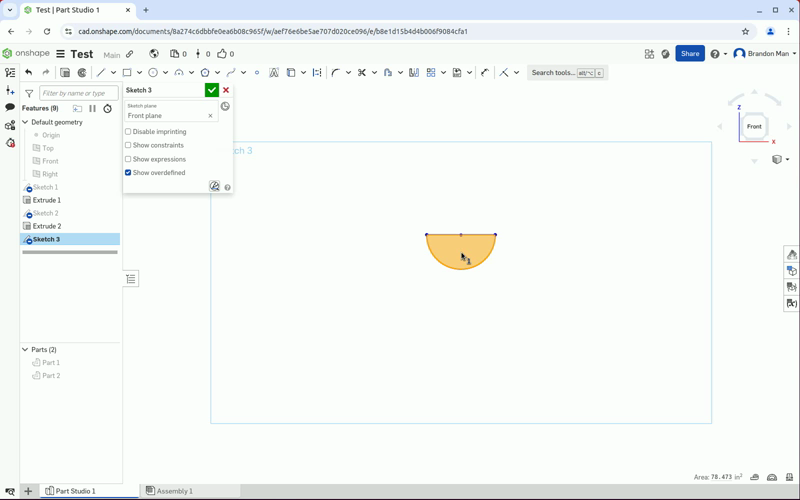
mouse_move(73, 352)
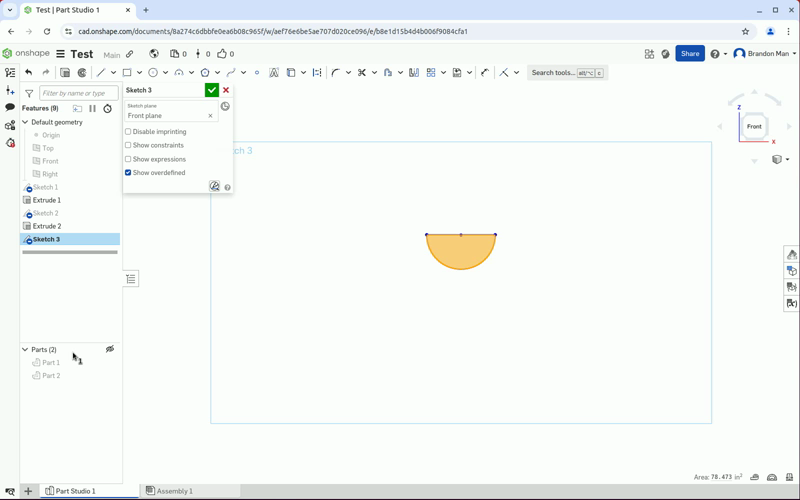
key(shift+y)
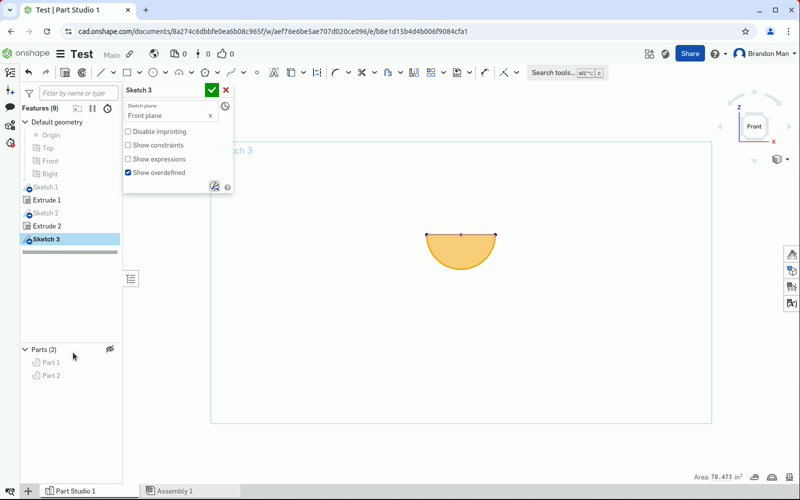
key(shift+e)
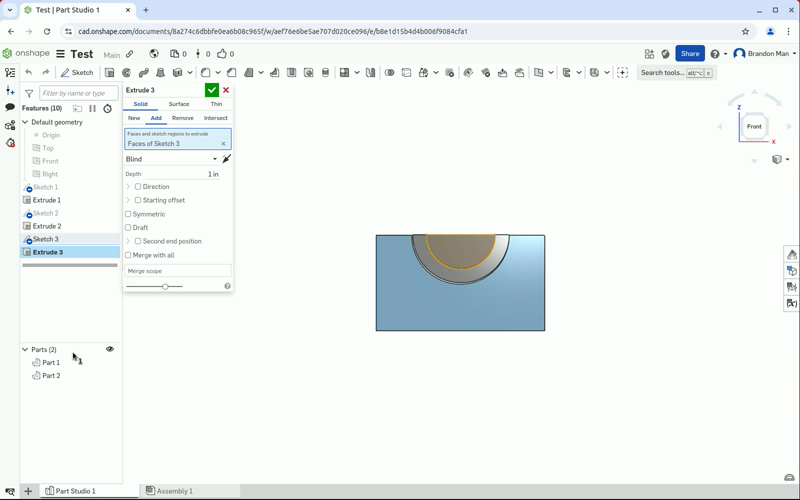
mouse_move(143, 106)
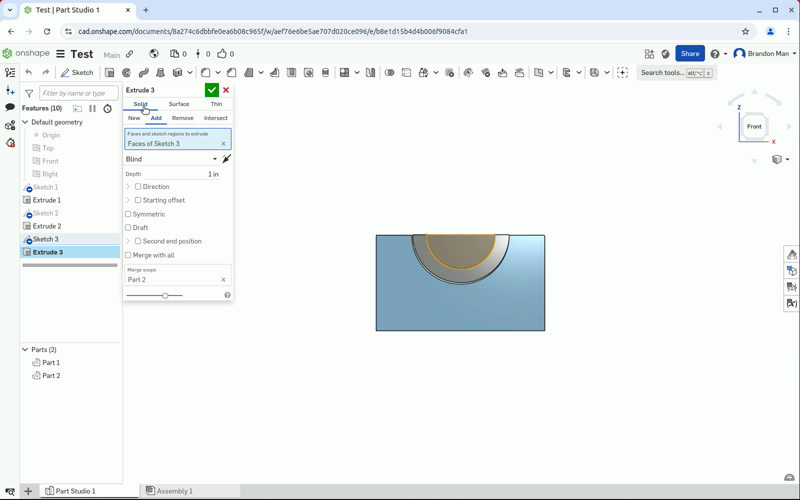
click(143, 106)
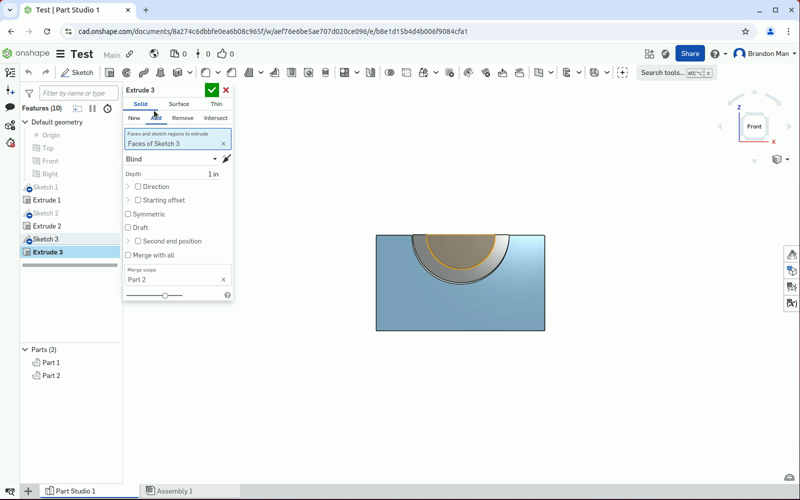
mouse_move(186, 120)
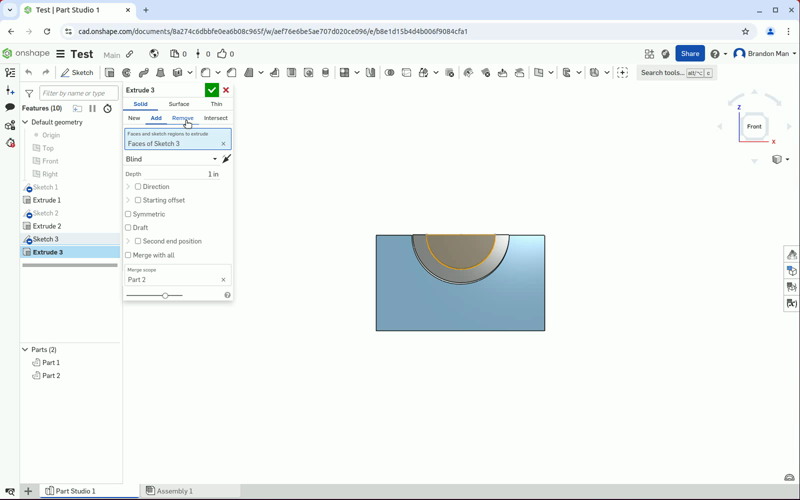
click(186, 120)
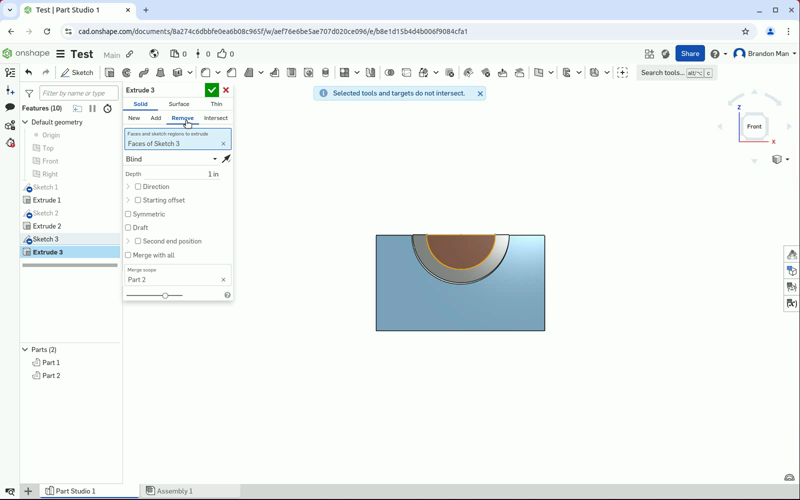
key(tab, 4)
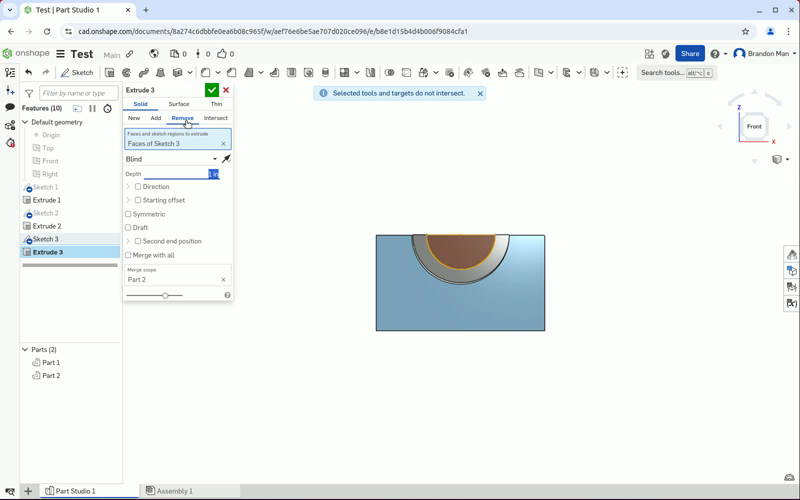
text(7.703)
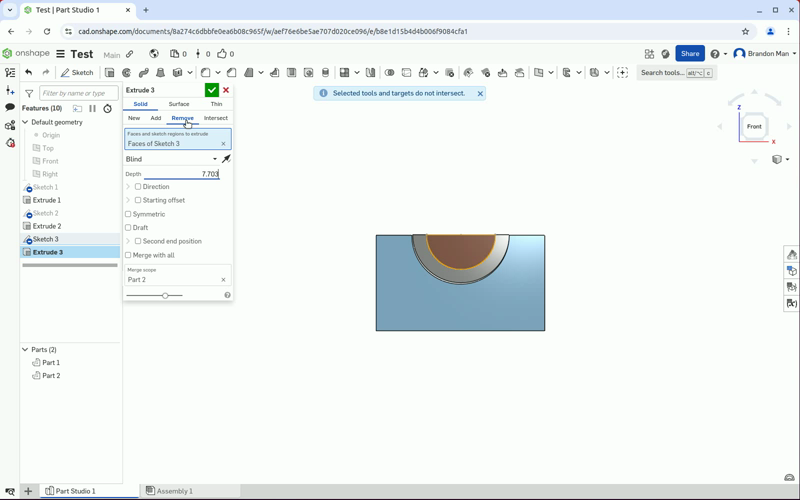
key(tab, 6)
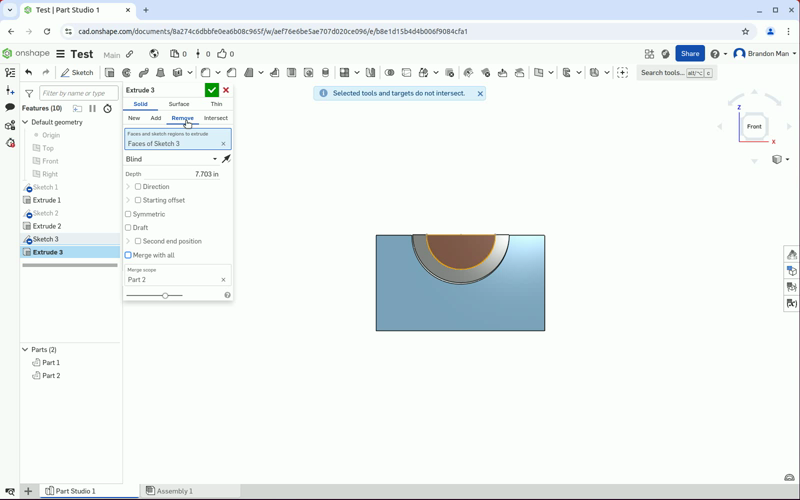
key(space)
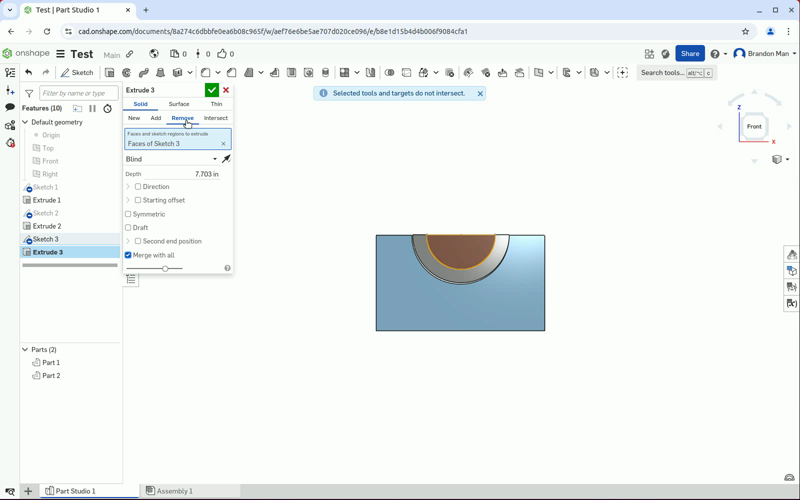
key(enter)
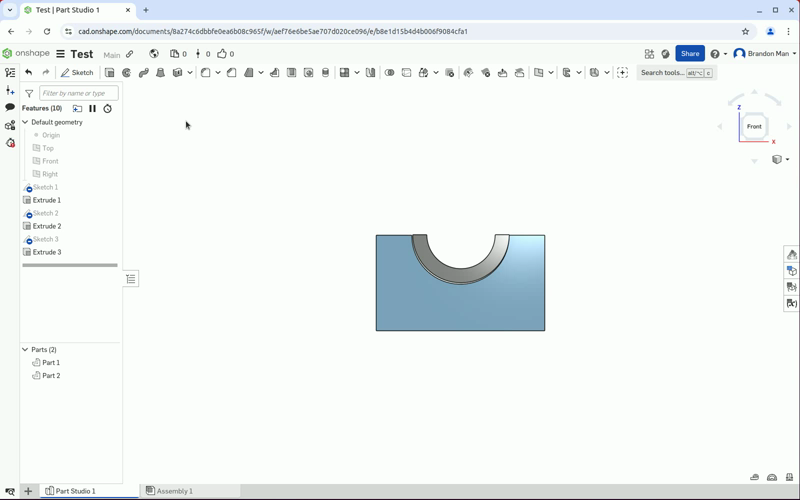
key(shift+h)
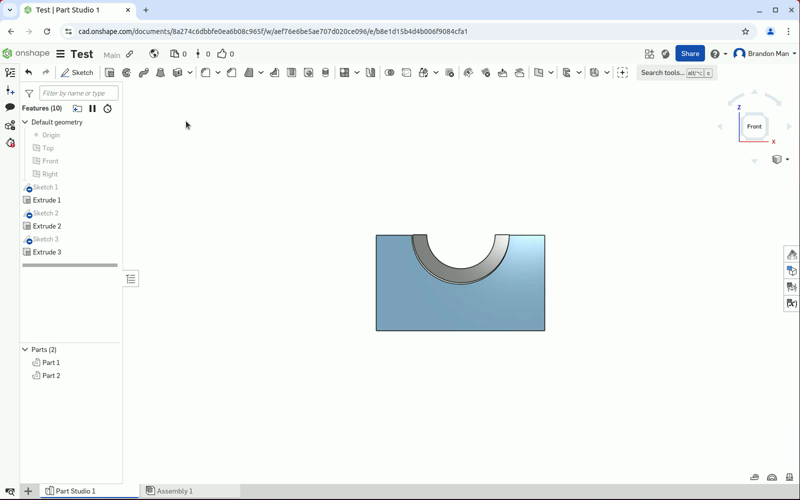
key(shift+h)
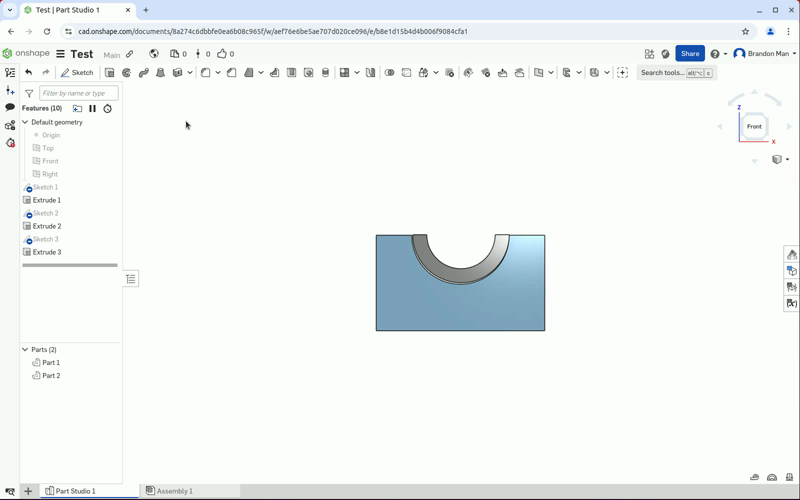
mouse_move(73, 189)
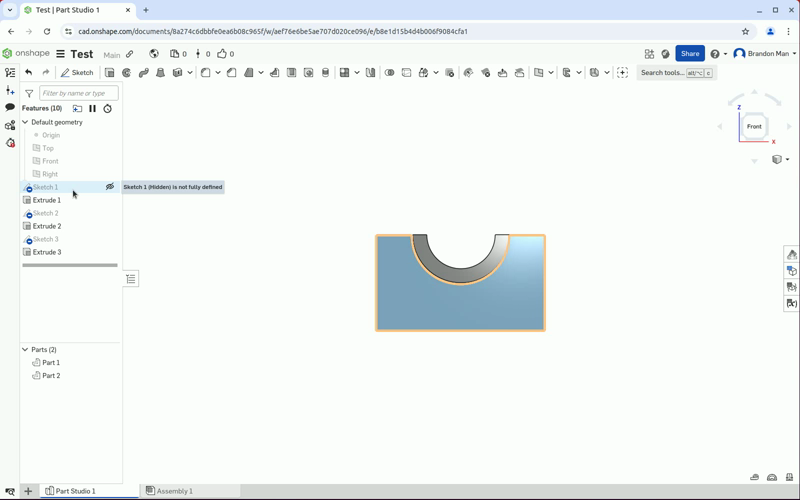
click(73, 189)
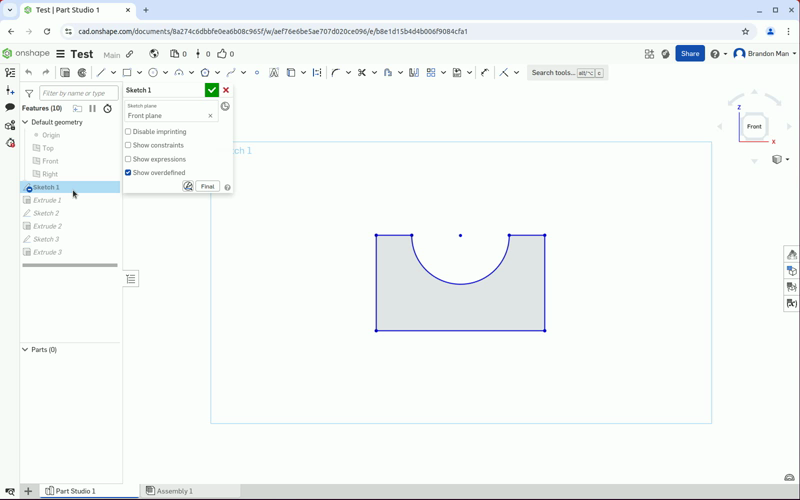
mouse_move(229, 92)
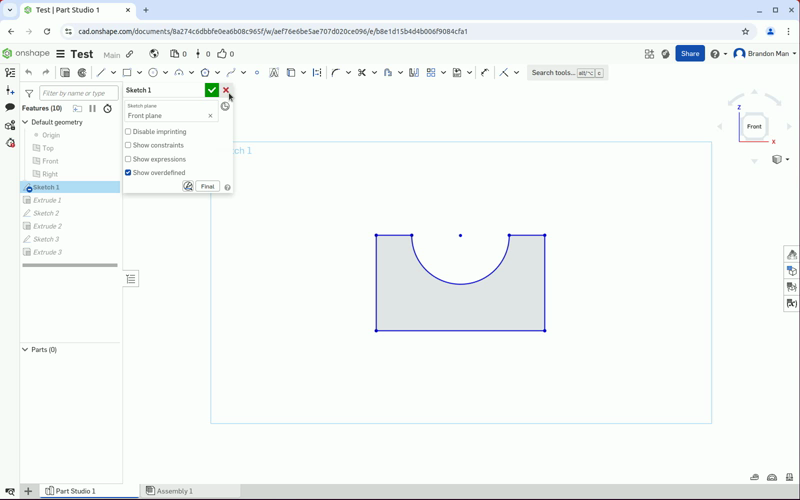
click(229, 92)
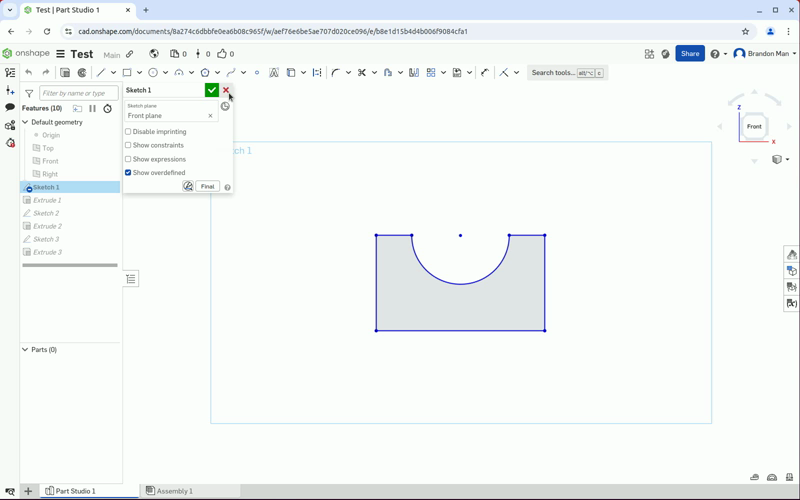
key(shift+s)
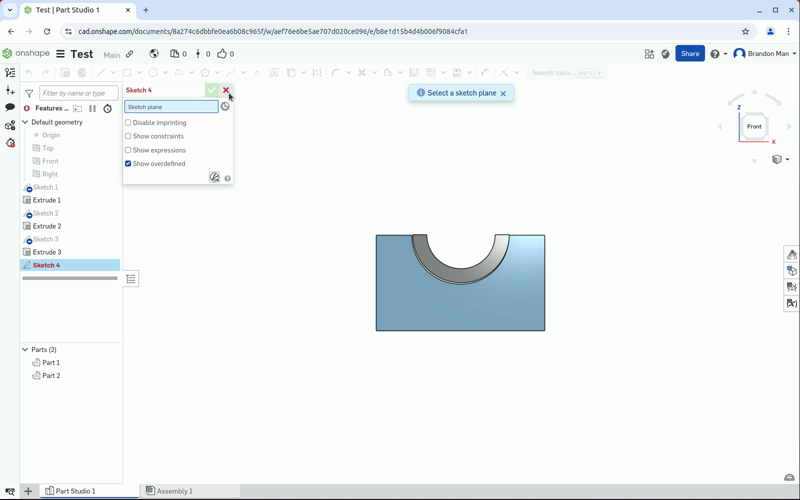
mouse_move(73, 163)
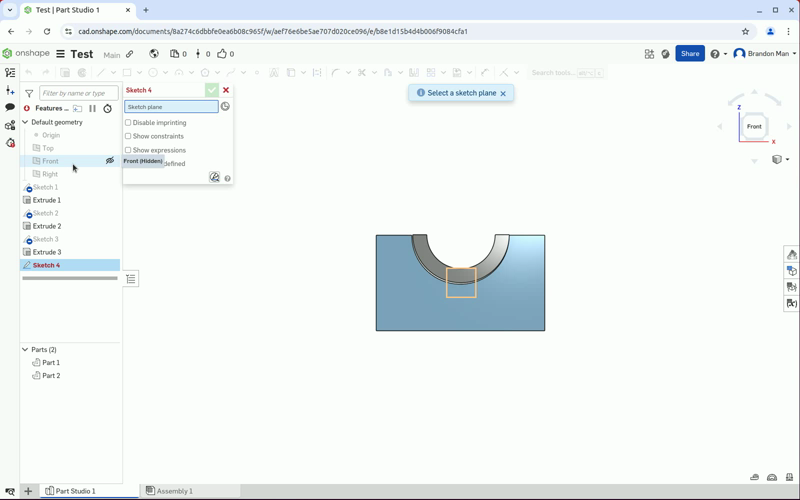
click(73, 163)
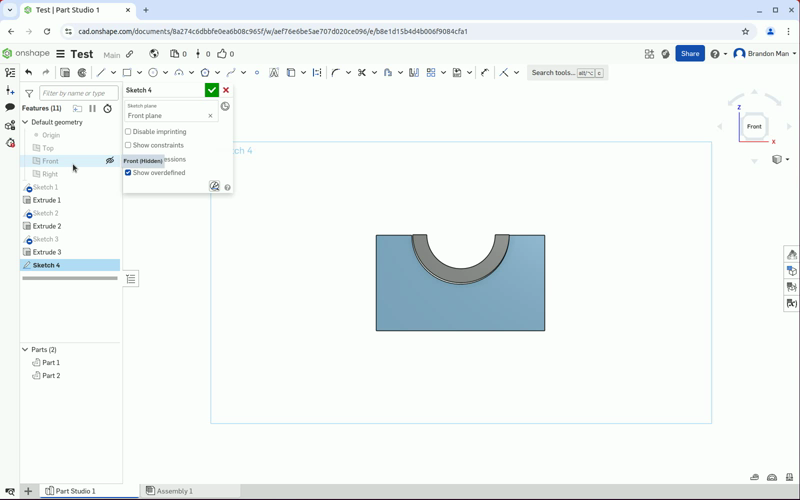
mouse_move(73, 352)
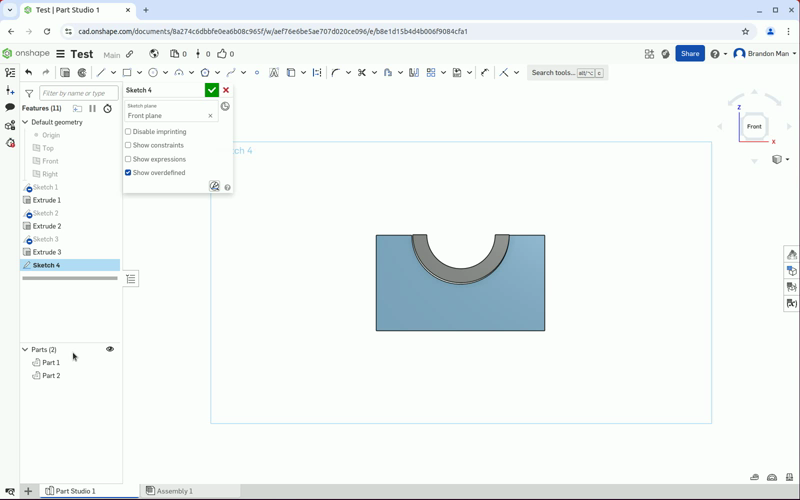
key(y)
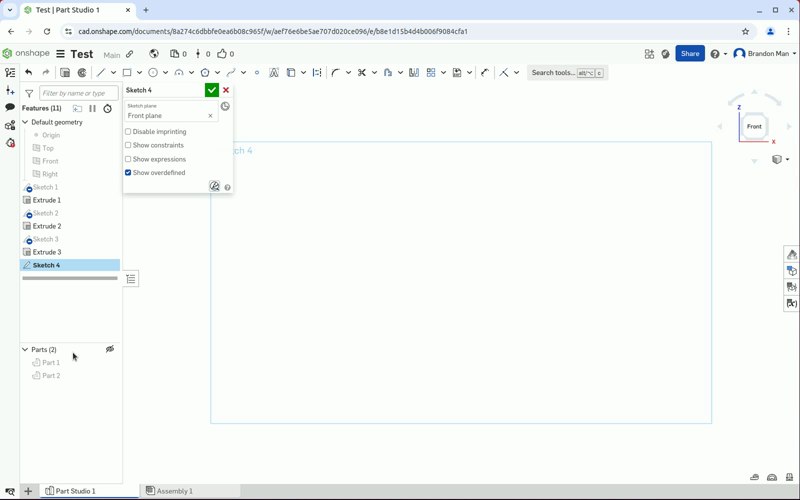
key(a)
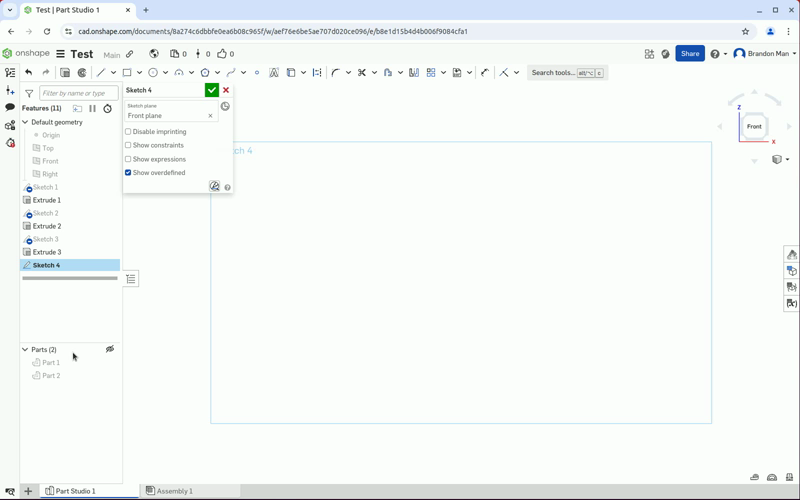
key_down(shift)
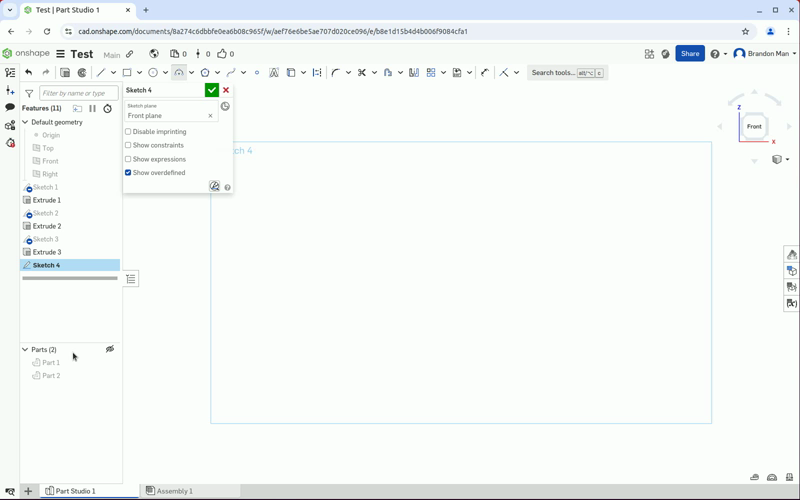
mouse_move(412, 234)
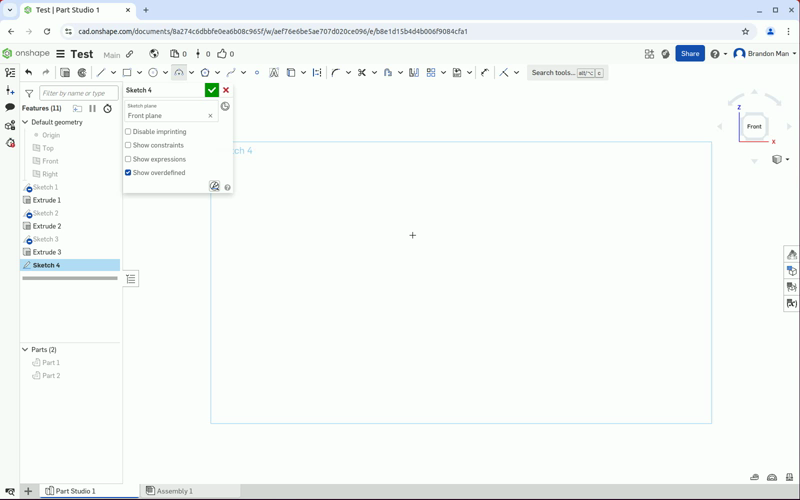
click(412, 234)
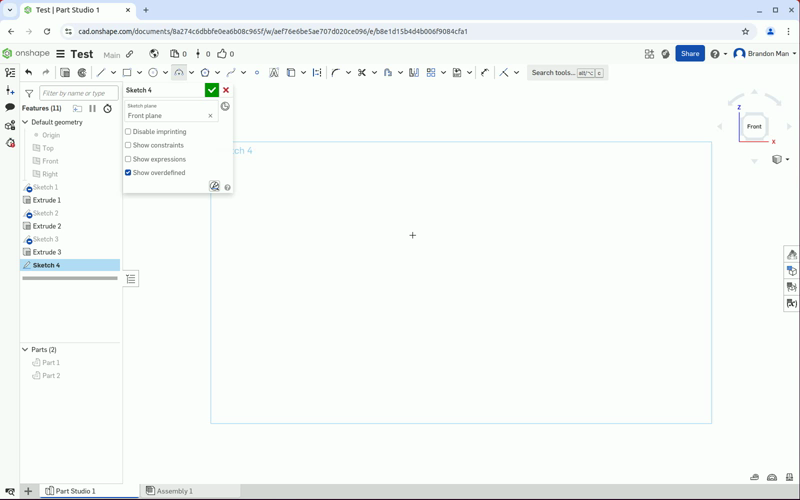
key_up(shift)
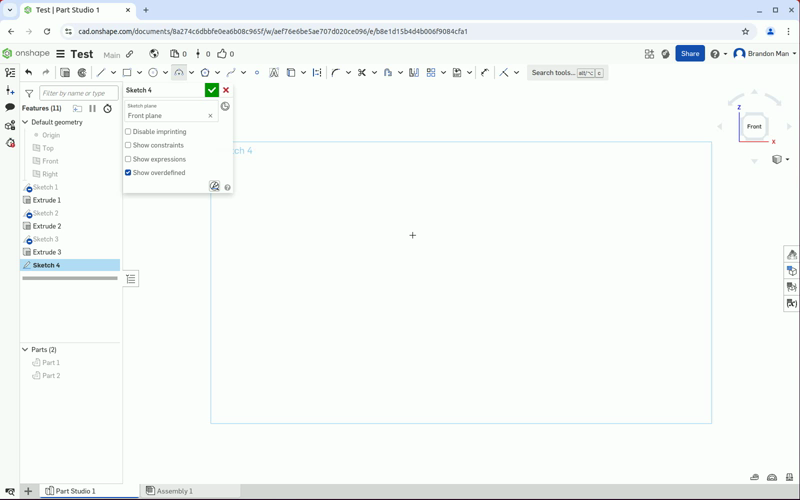
key_down(shift)
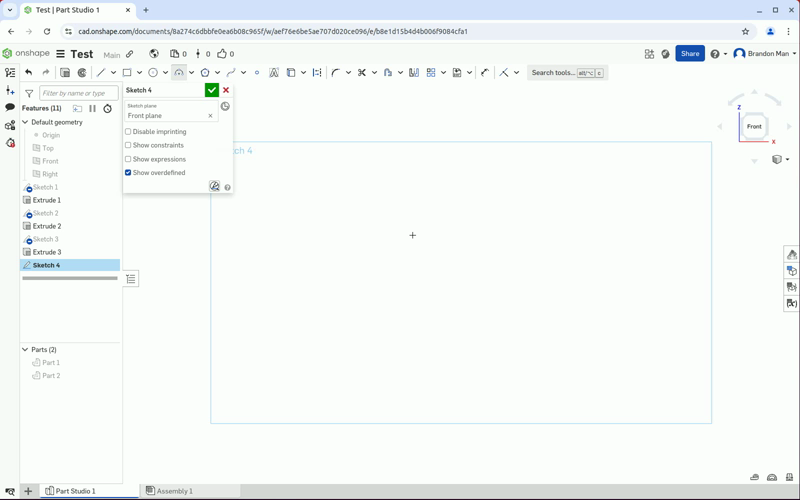
mouse_move(509, 234)
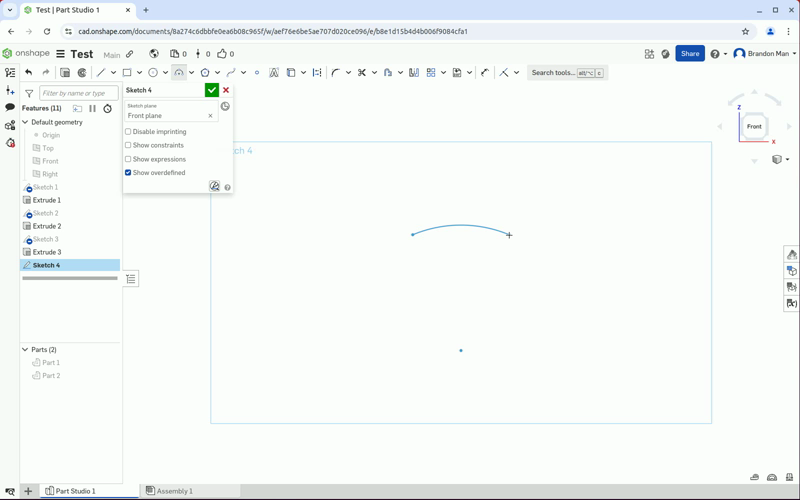
click(509, 234)
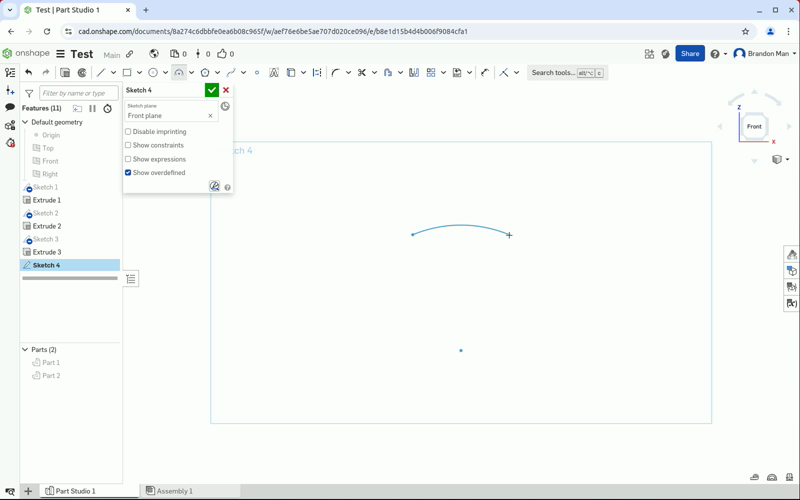
mouse_move(460, 282)
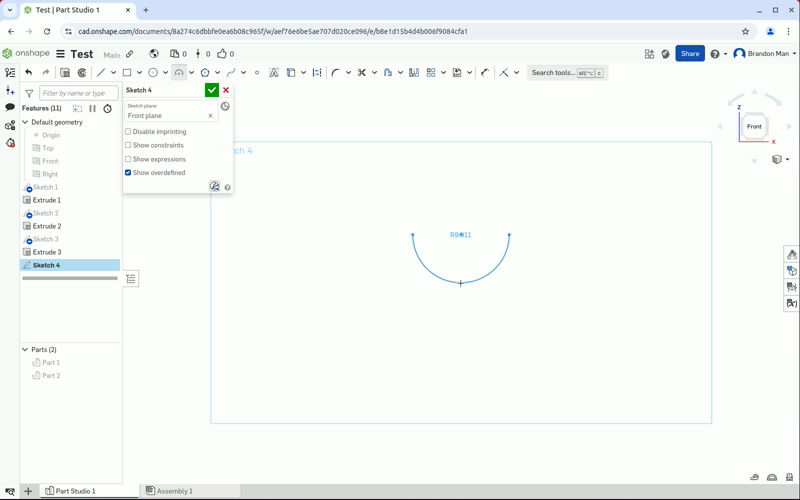
click(460, 282)
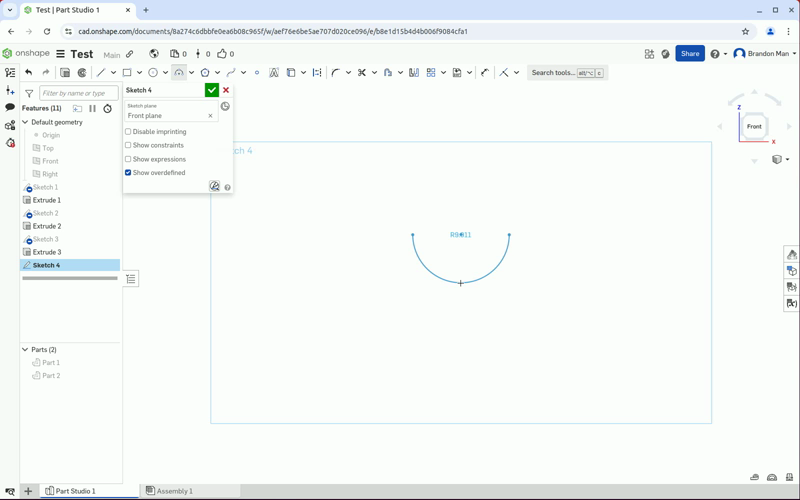
key_up(shift)
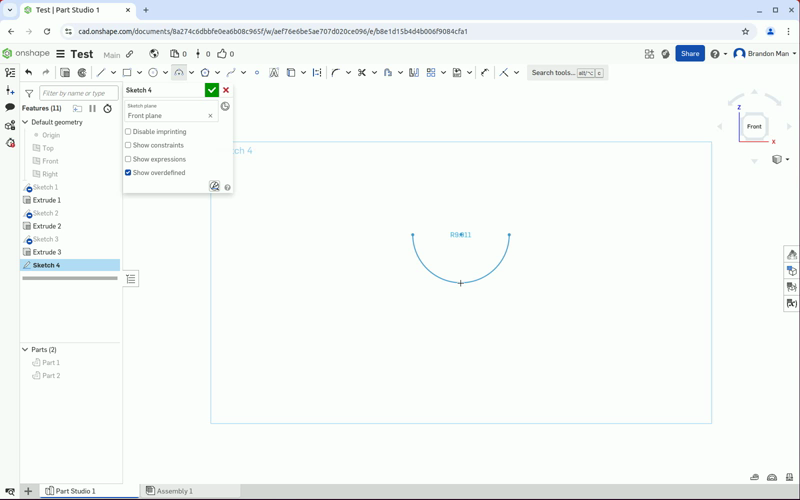
key(esc)
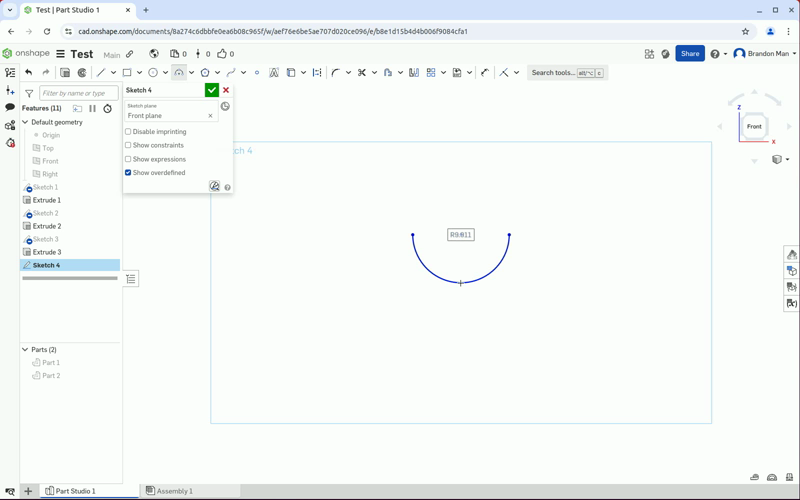
key(l)
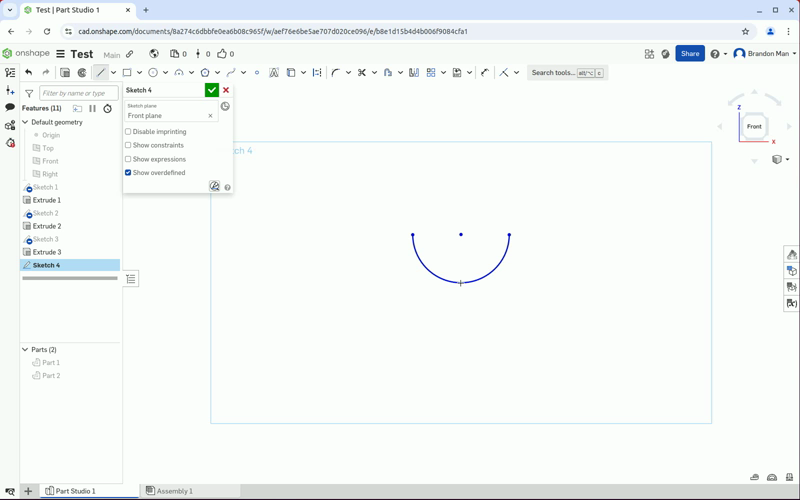
mouse_move(509, 234)
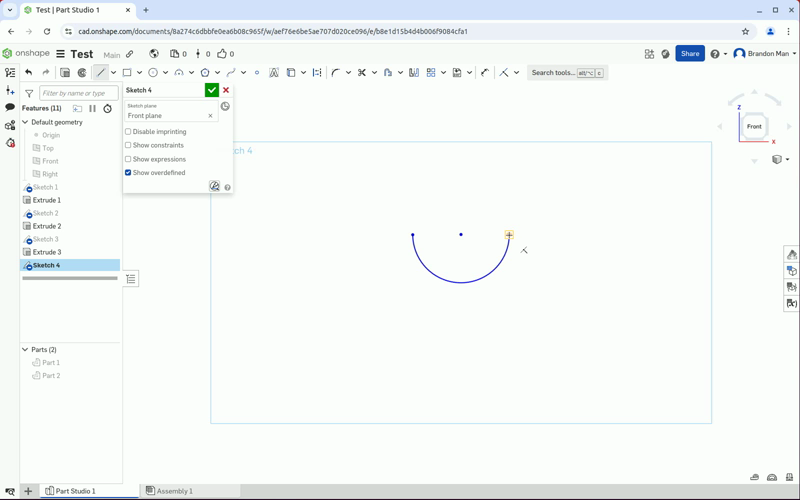
click(509, 234)
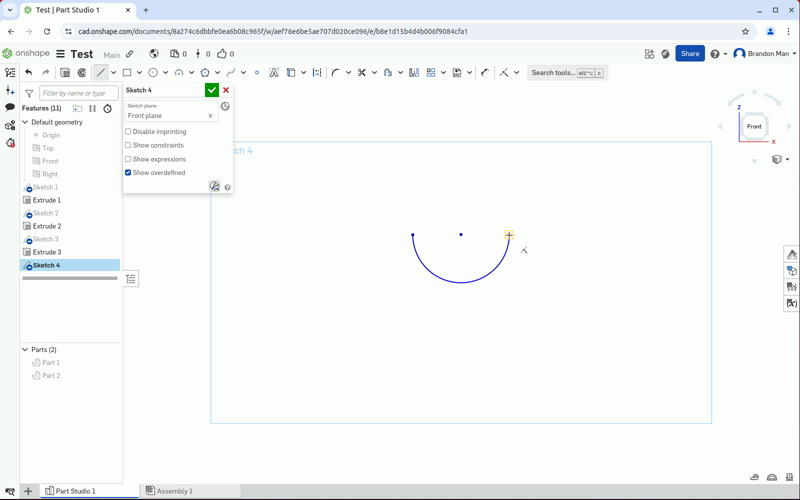
key_down(shift)
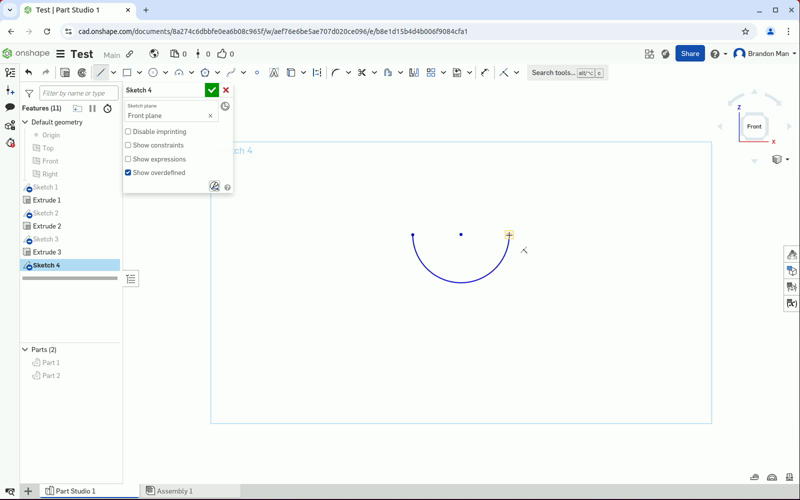
mouse_move(539, 234)
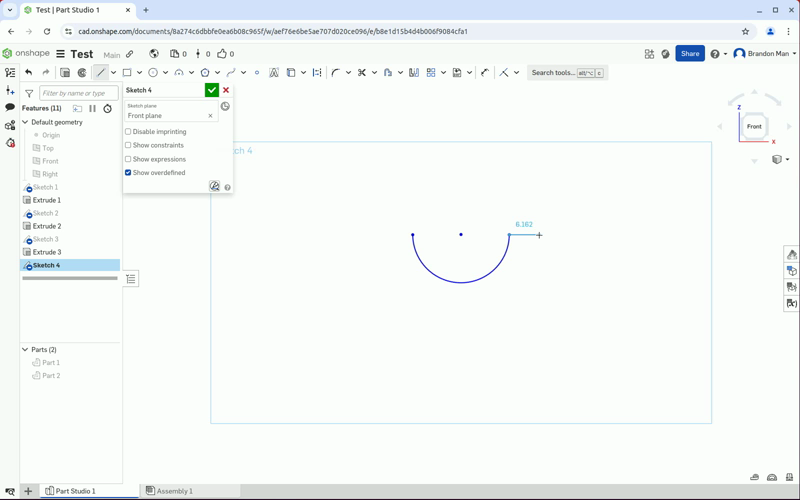
mouse_move(495, 234)
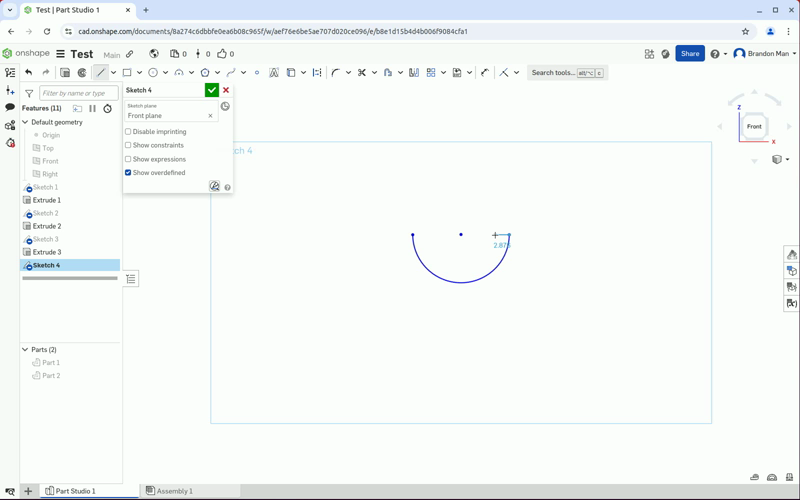
click(495, 234)
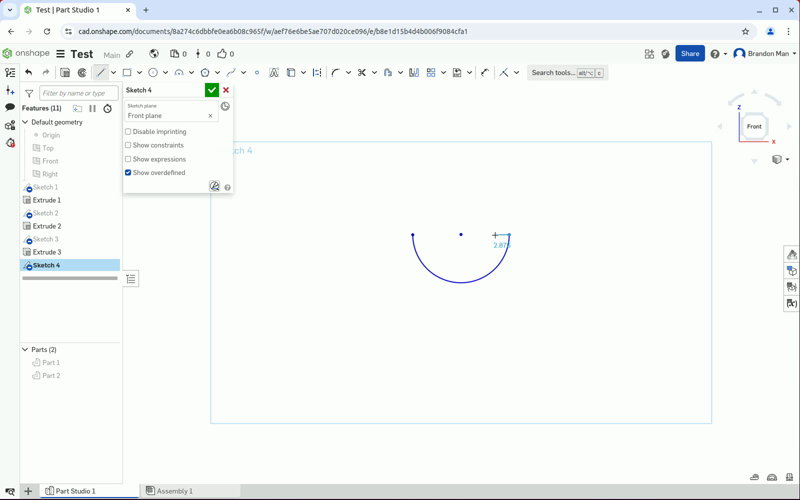
key_up(shift)
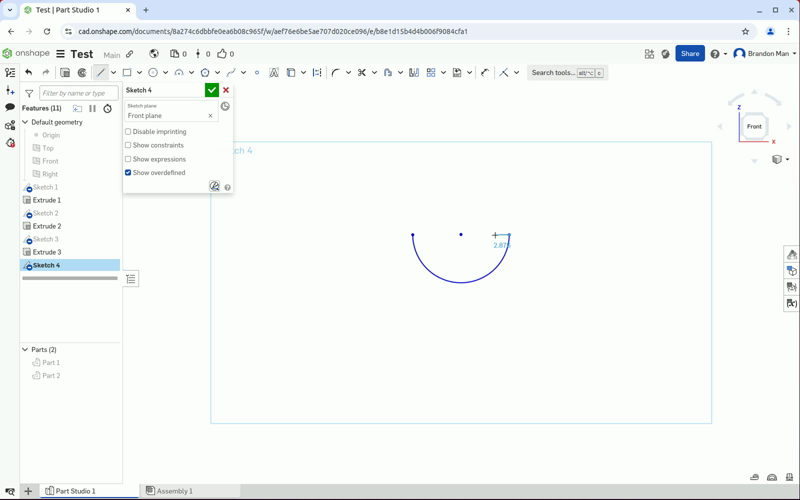
key(esc)
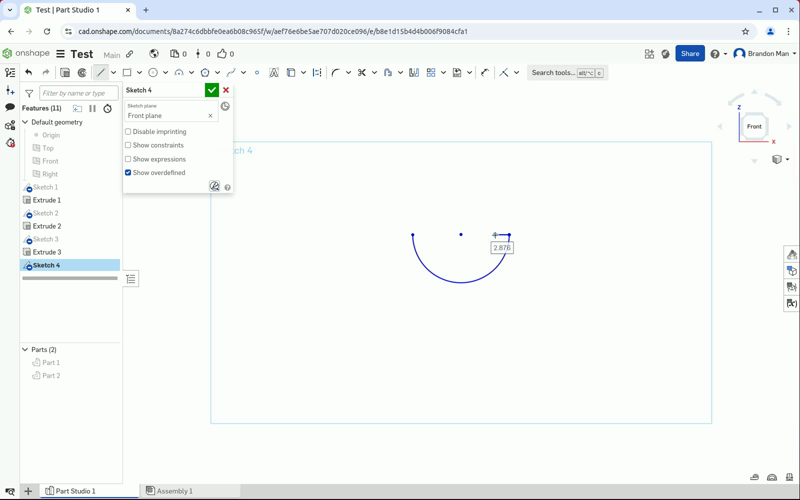
key(a)
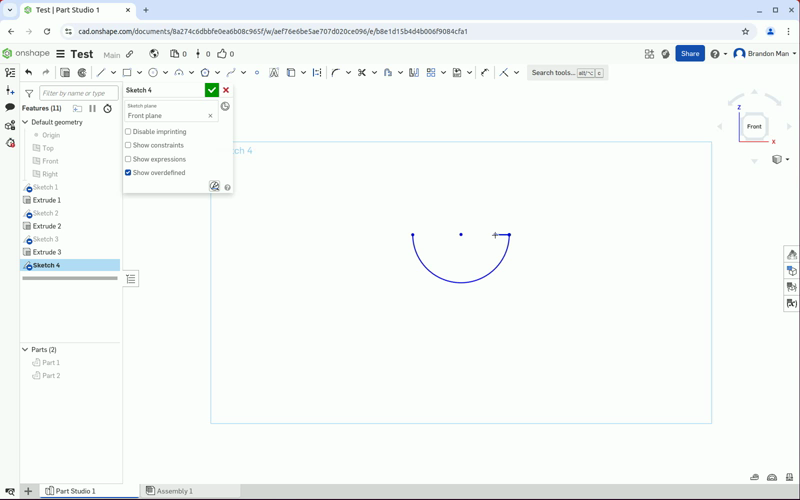
mouse_move(495, 234)
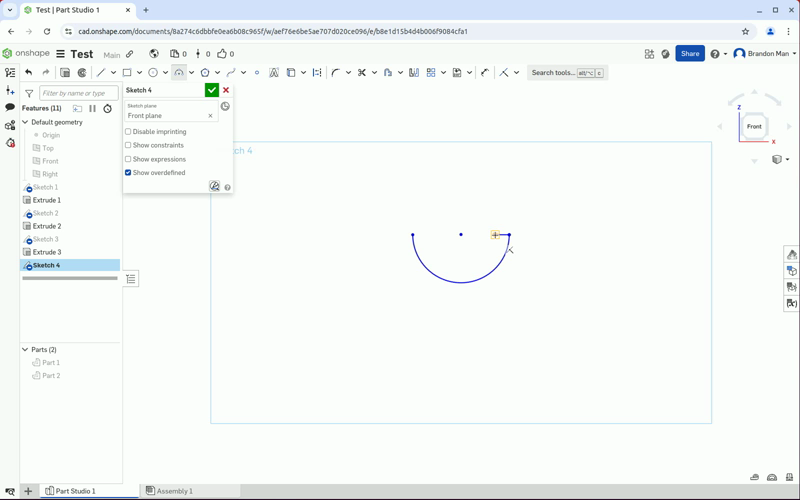
click(495, 234)
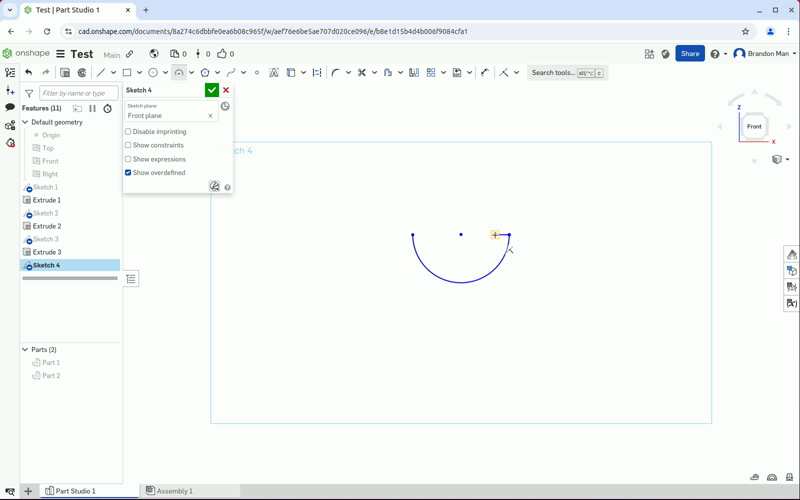
key_down(shift)
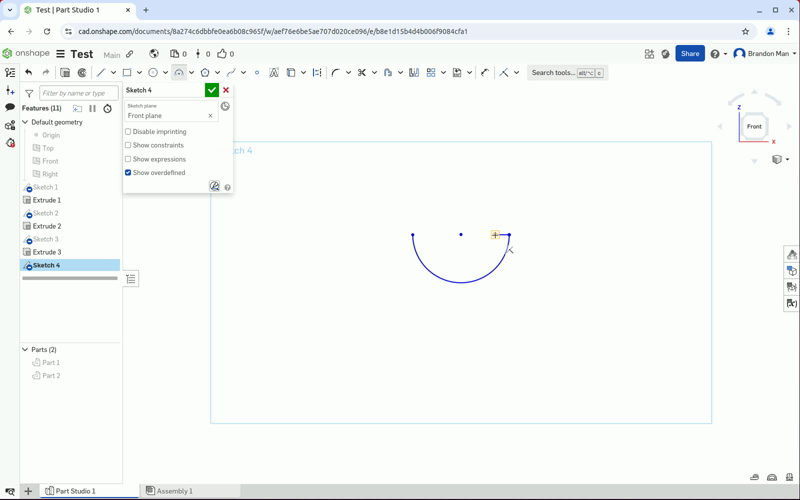
mouse_move(426, 234)
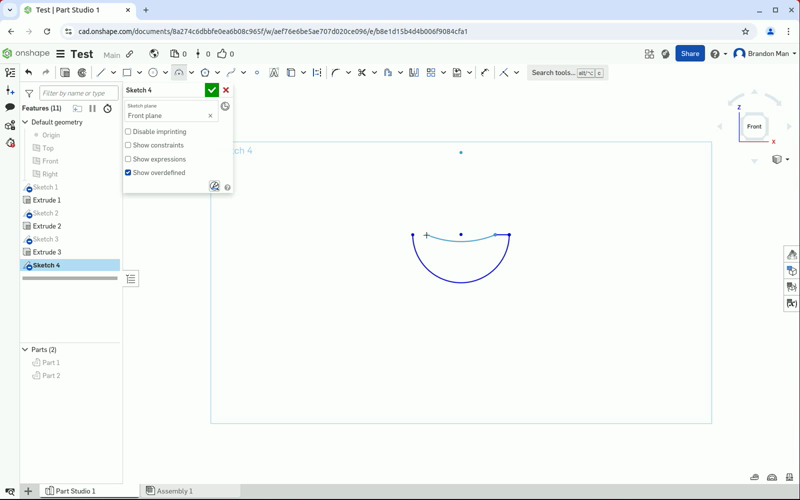
click(426, 234)
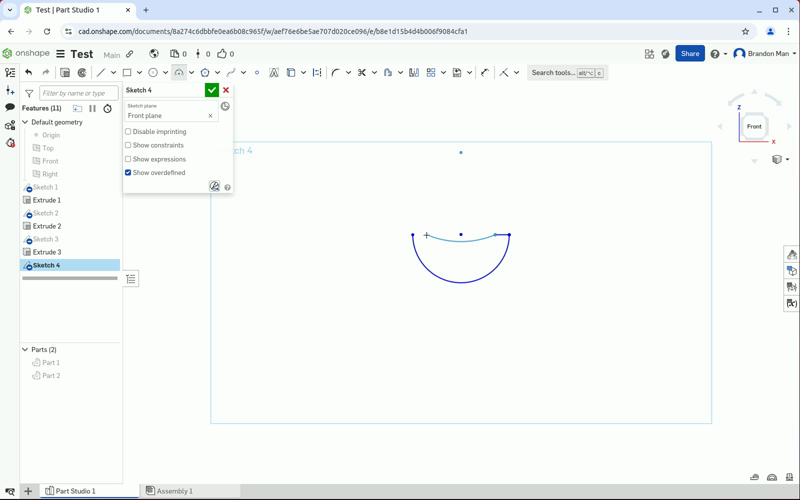
mouse_move(460, 268)
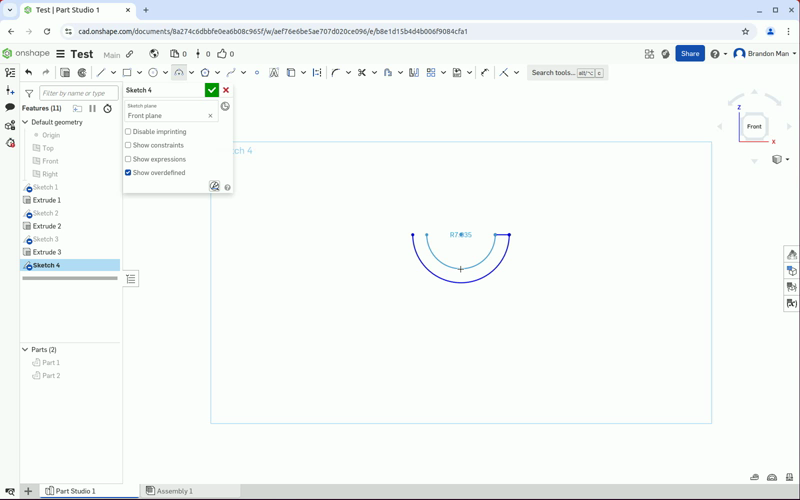
click(460, 268)
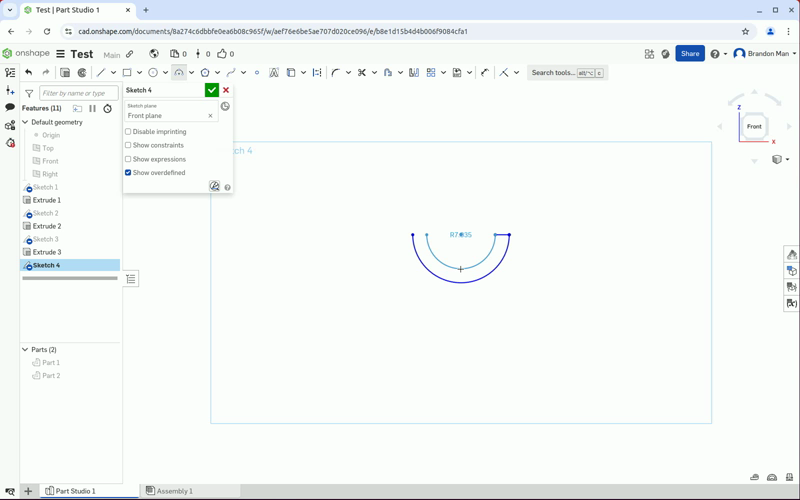
key_up(shift)
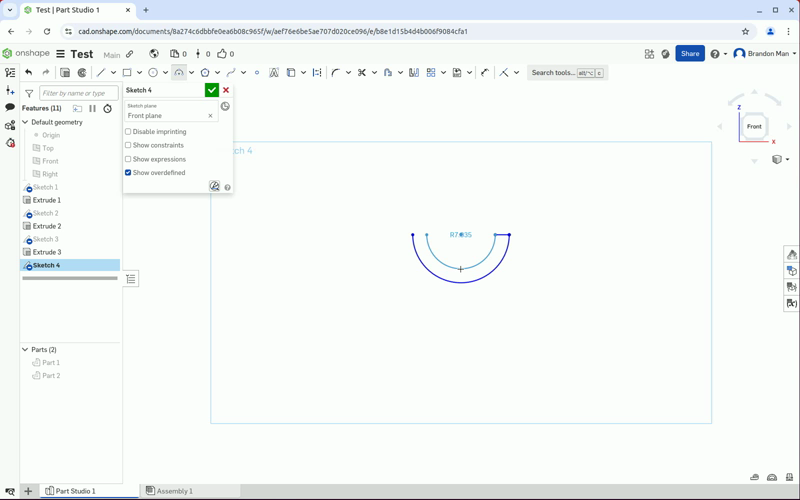
key(esc)
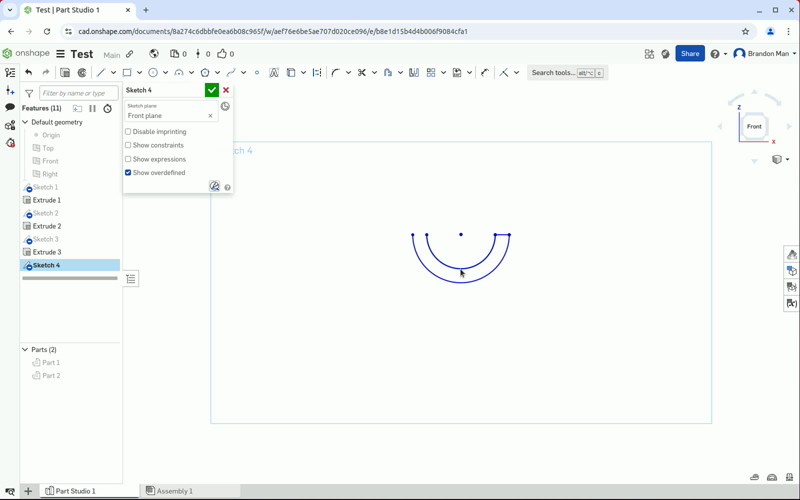
key(l)
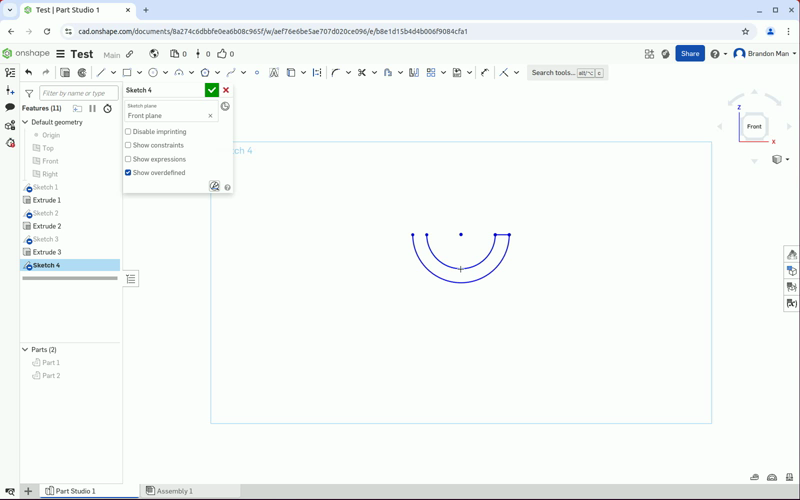
mouse_move(426, 234)
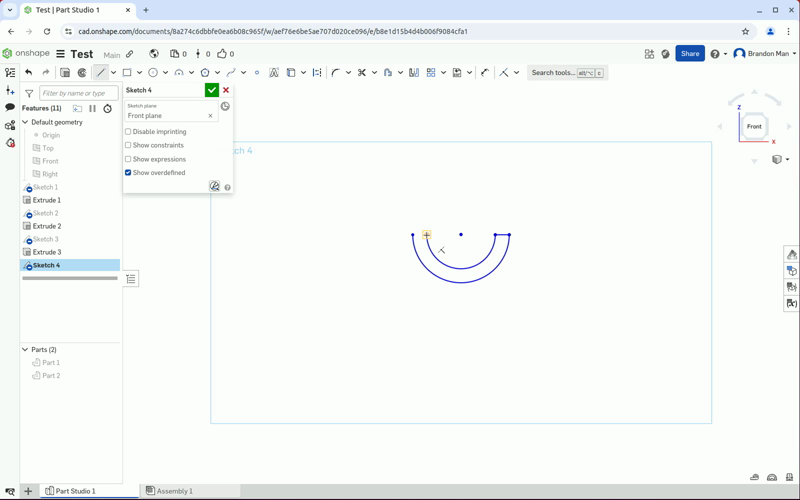
click(426, 234)
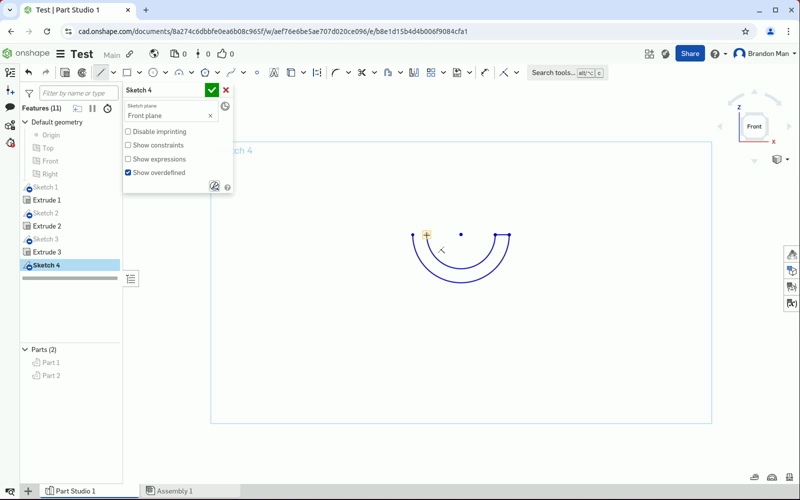
mouse_move(456, 234)
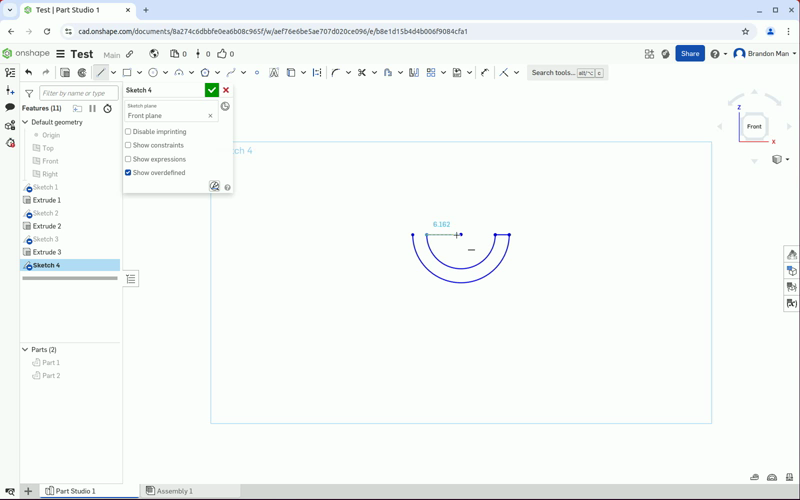
key_down(shift)
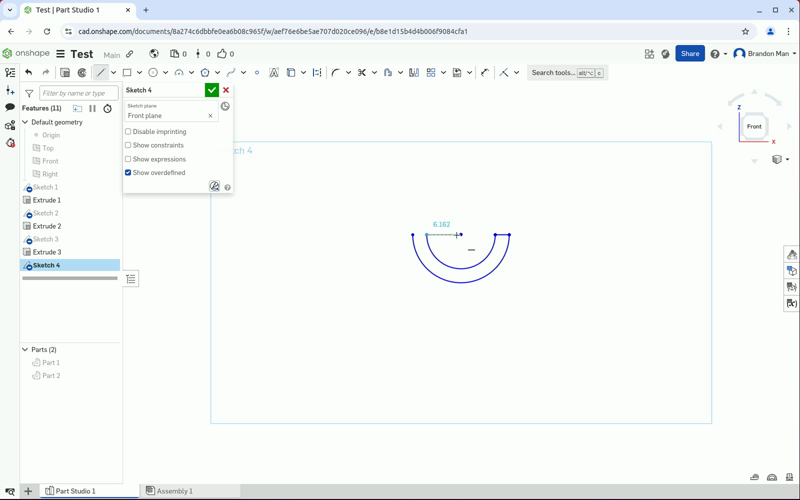
mouse_move(412, 234)
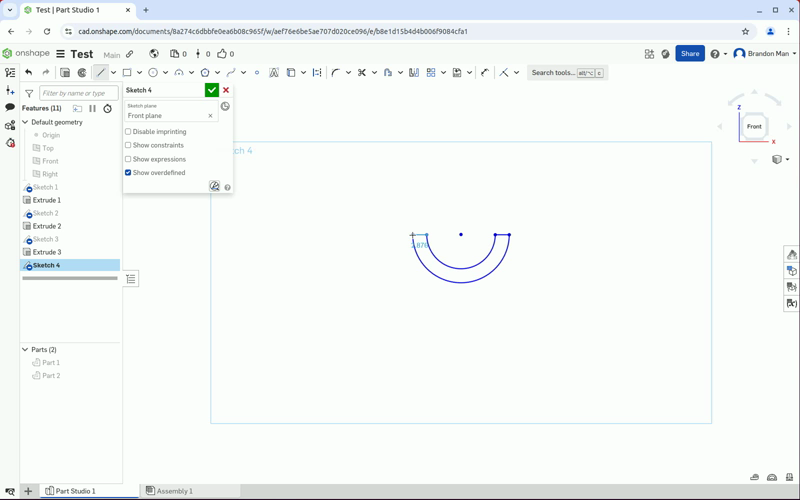
key_up(shift)
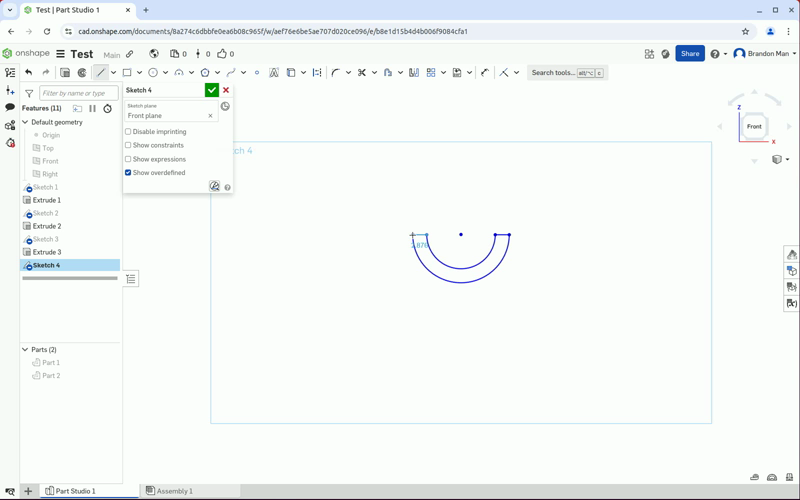
click(412, 234)
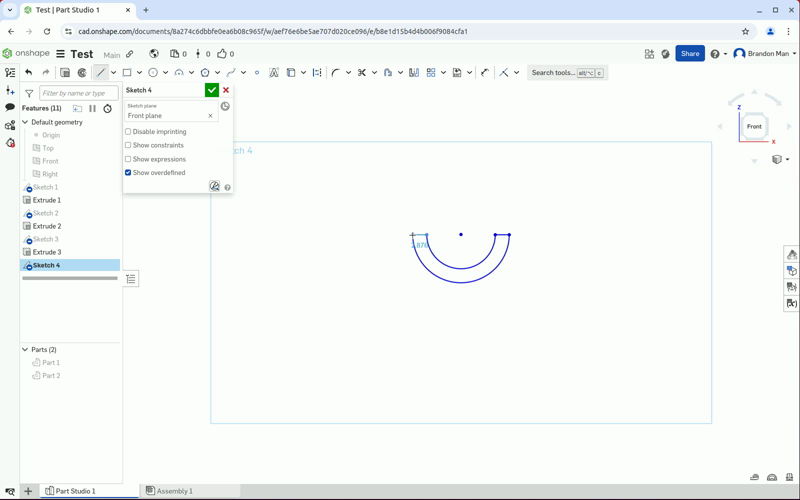
key(esc)
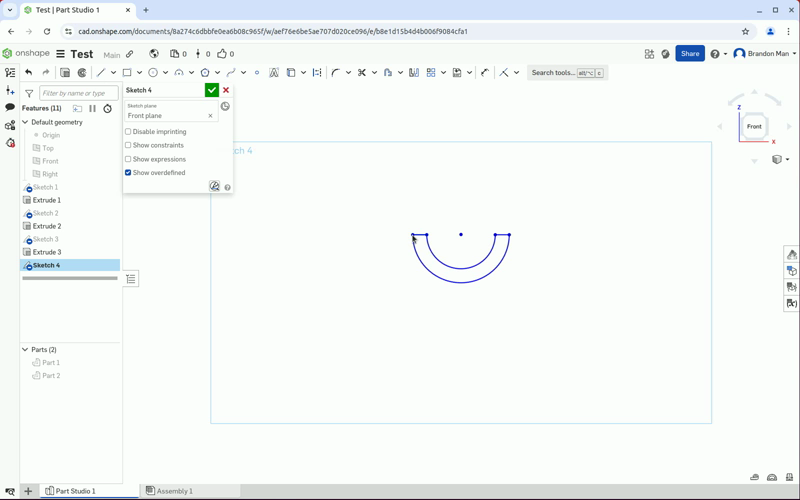
mouse_move(480, 256)
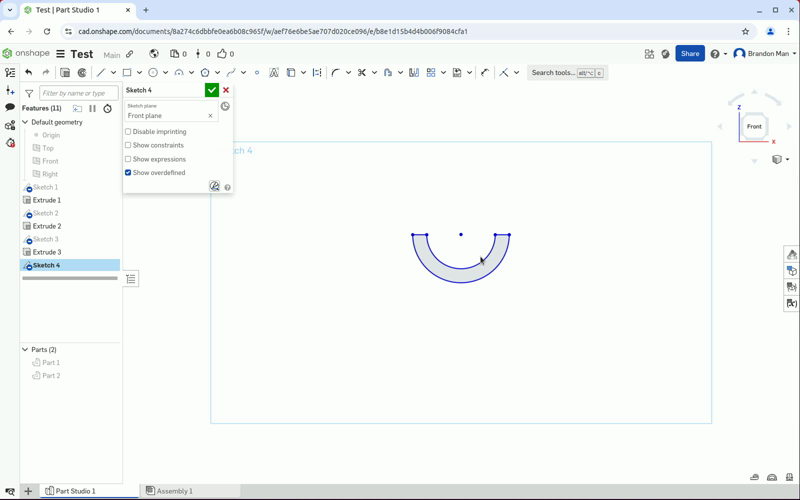
scroll(6)
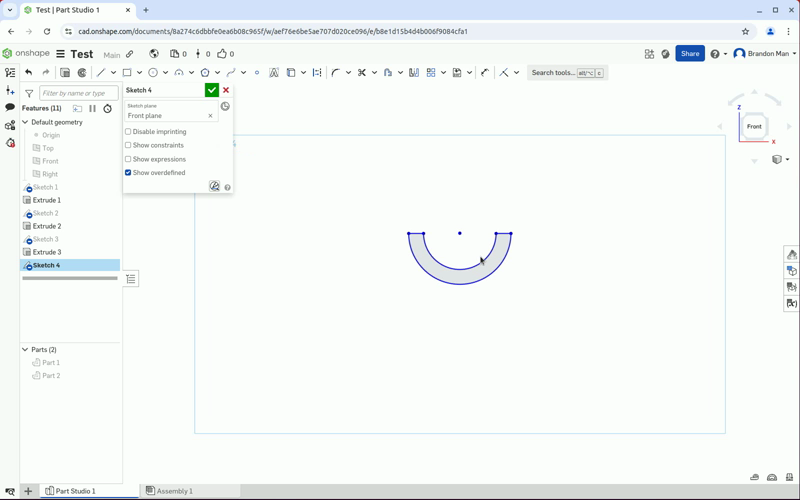
scroll(6)
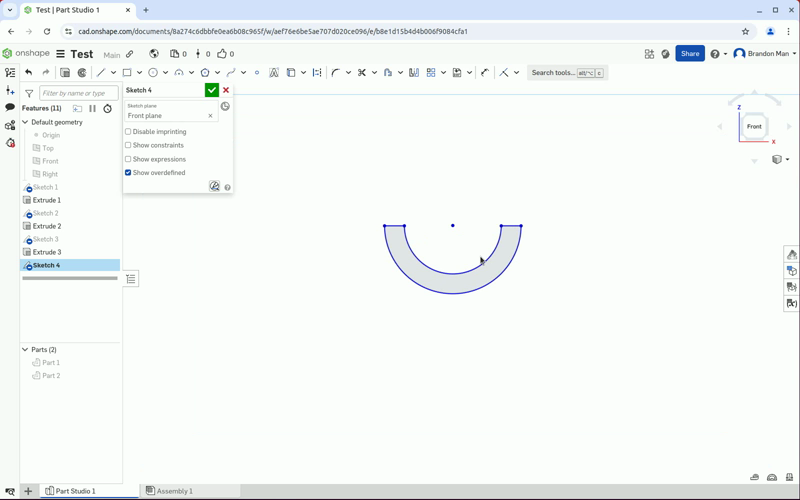
scroll(6)
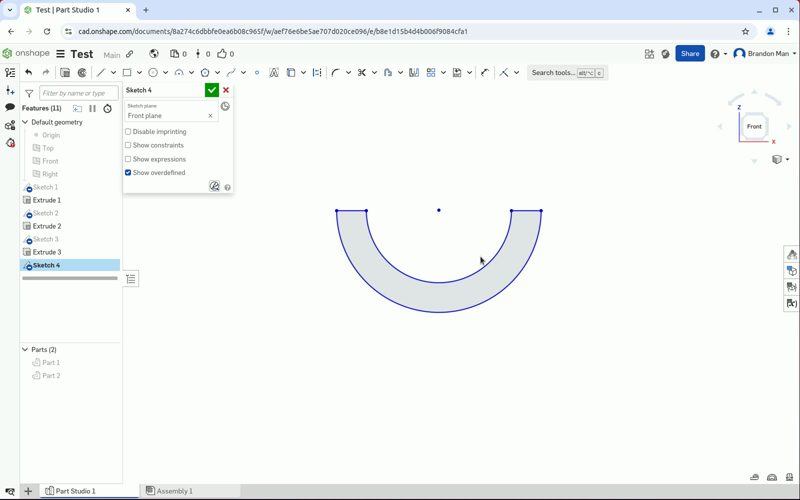
scroll(6)
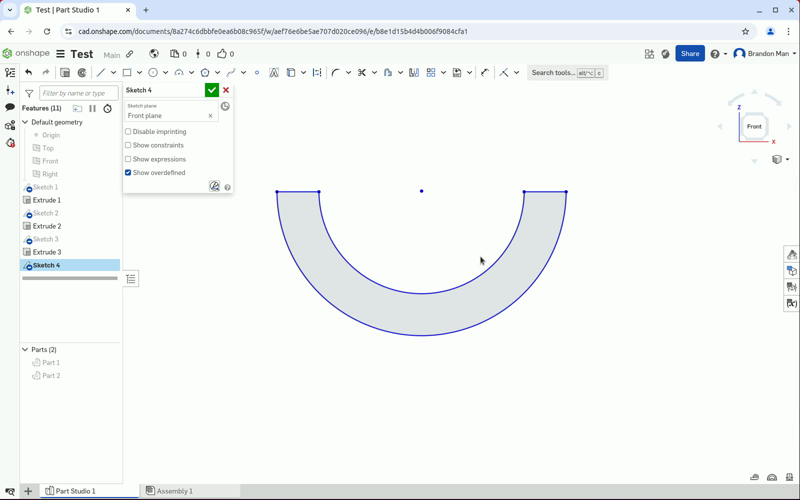
scroll(6)
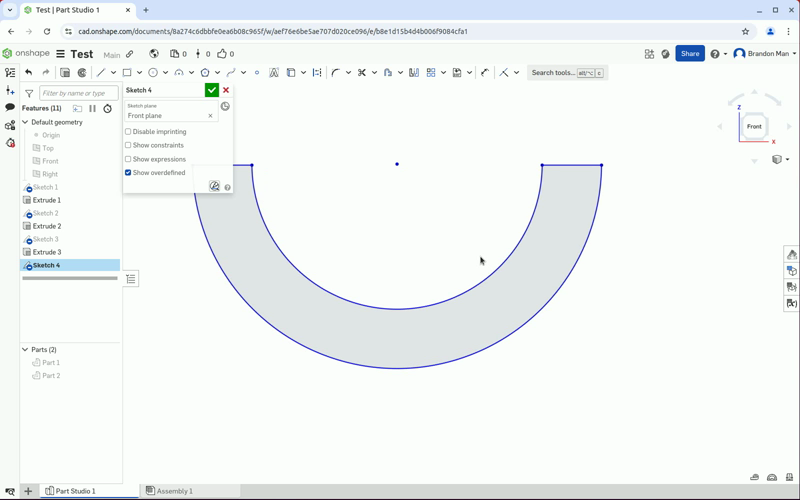
scroll(6)
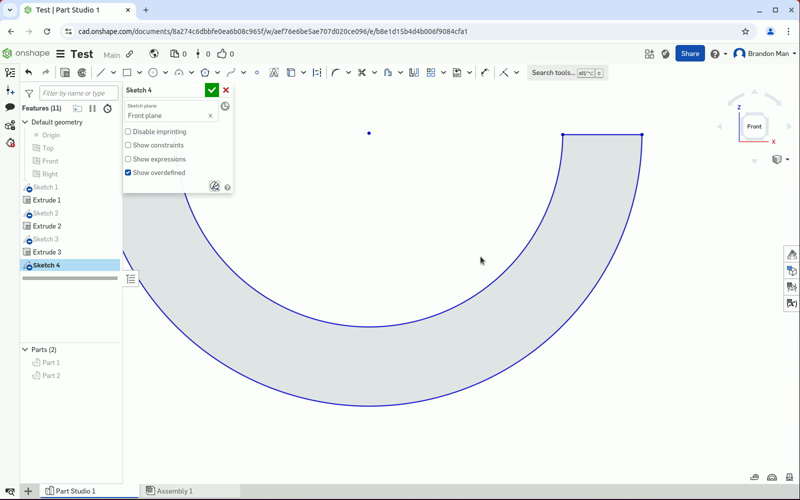
scroll(6)
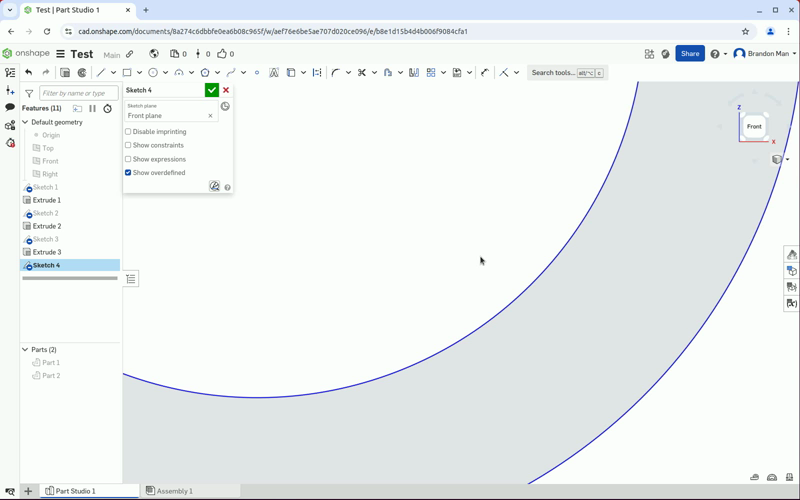
click(480, 256)
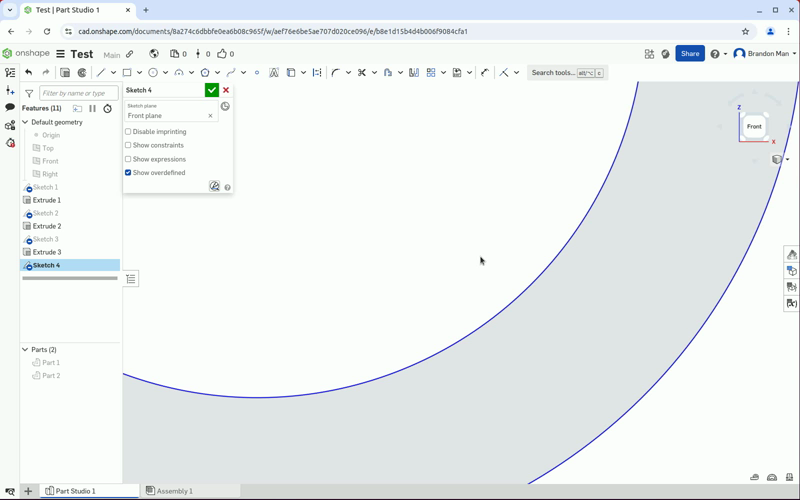
scroll(-6)
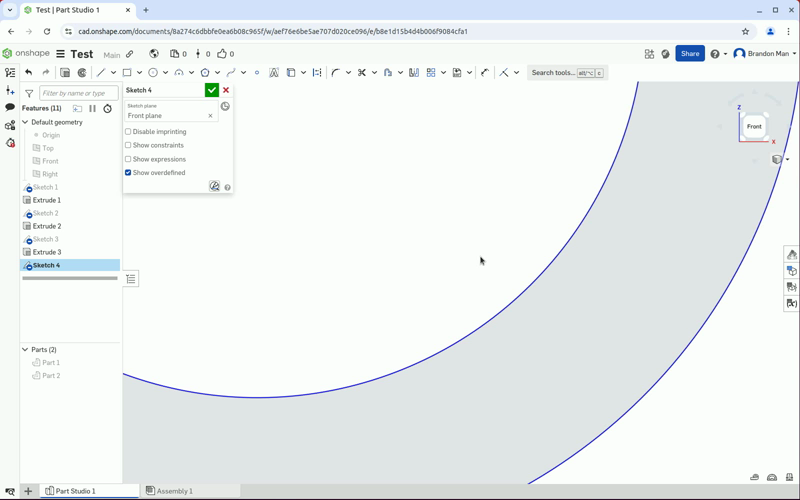
scroll(-6)
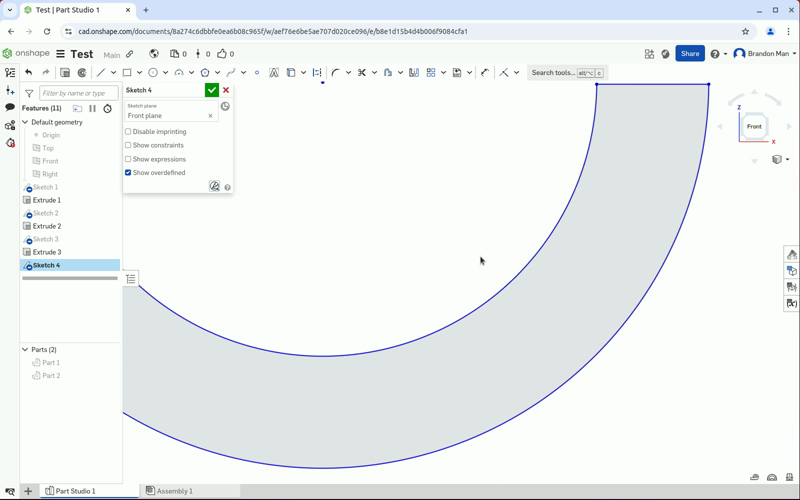
scroll(-6)
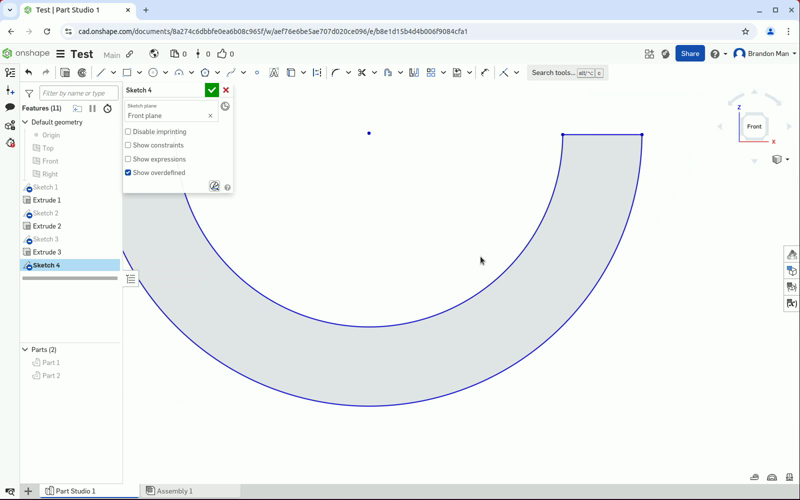
scroll(-6)
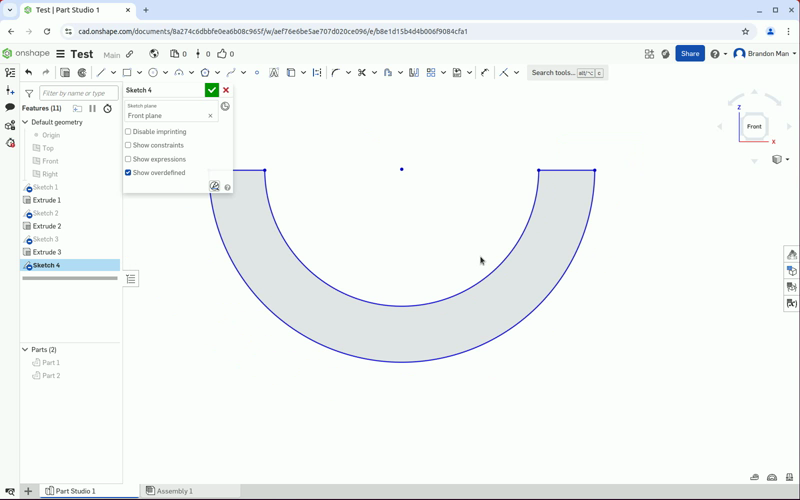
scroll(-6)
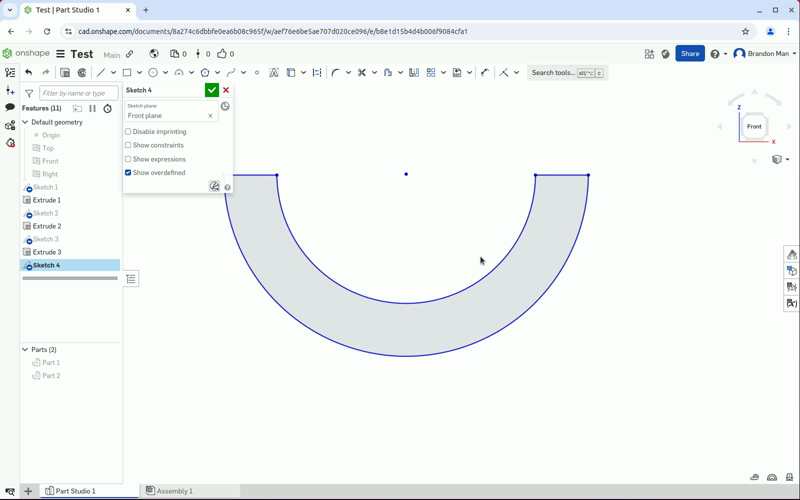
scroll(-6)
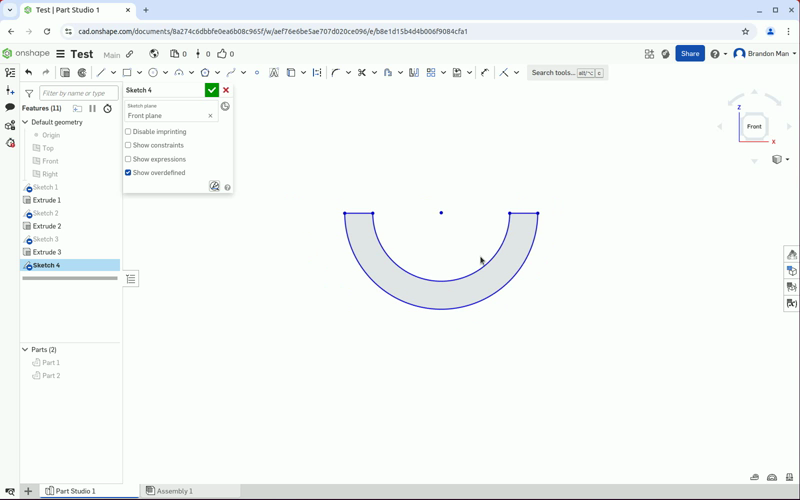
scroll(-6)
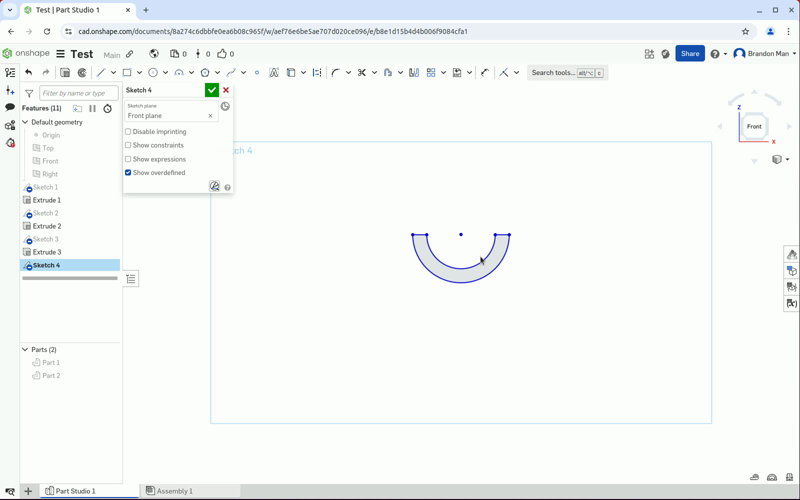
mouse_move(73, 352)
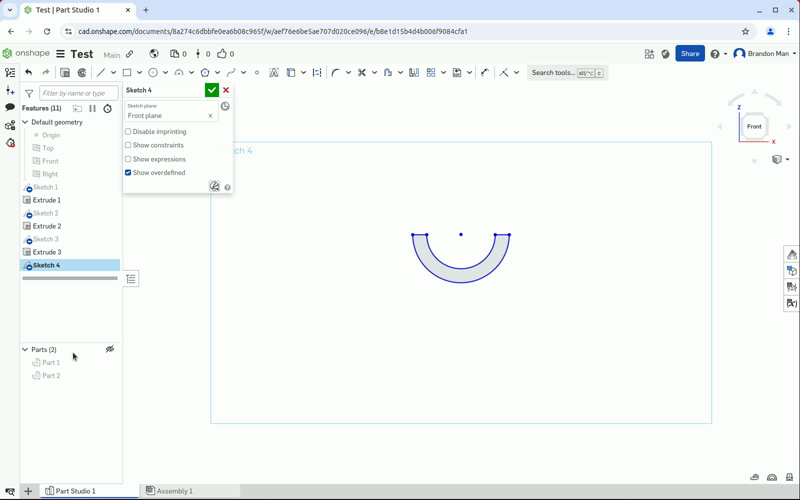
key(shift+y)
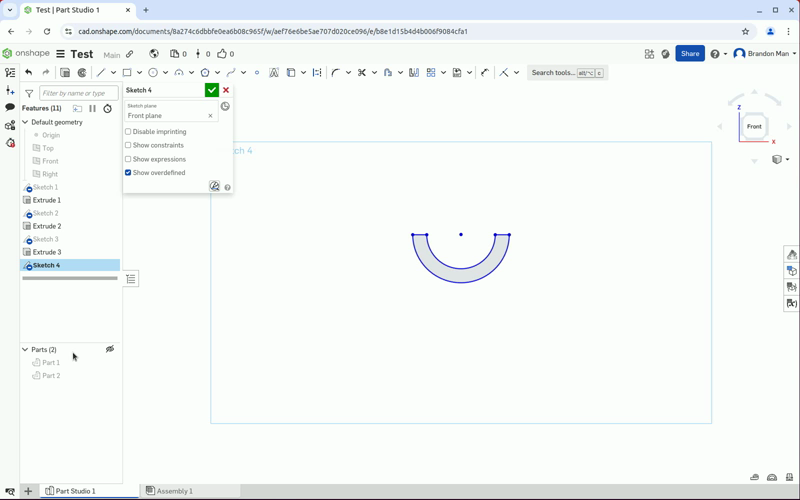
key(shift+e)
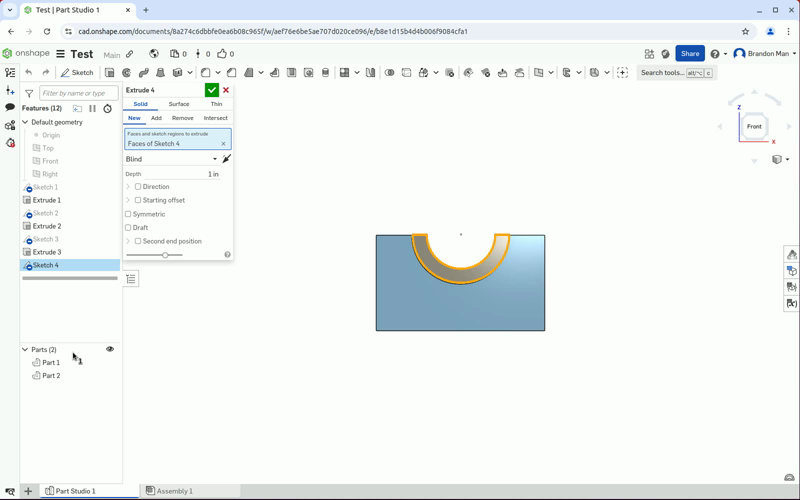
mouse_move(143, 106)
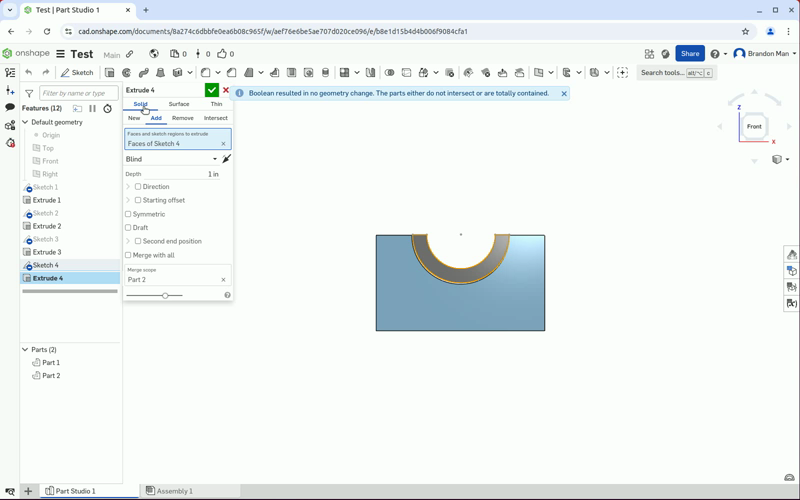
click(143, 106)
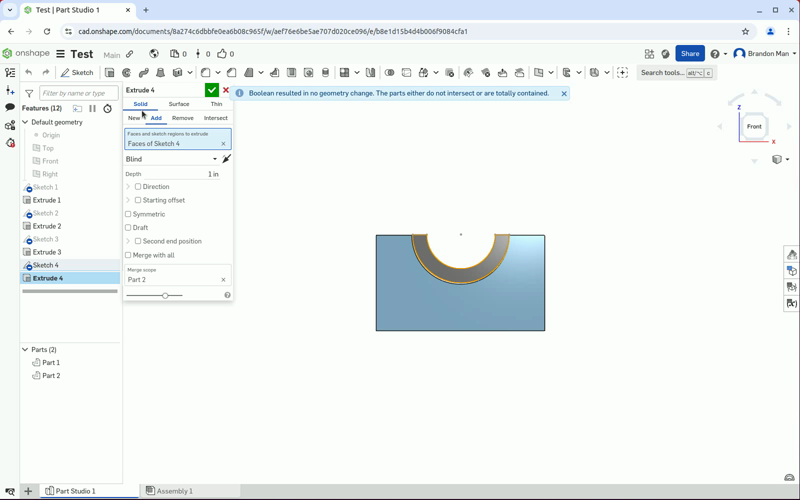
mouse_move(137, 120)
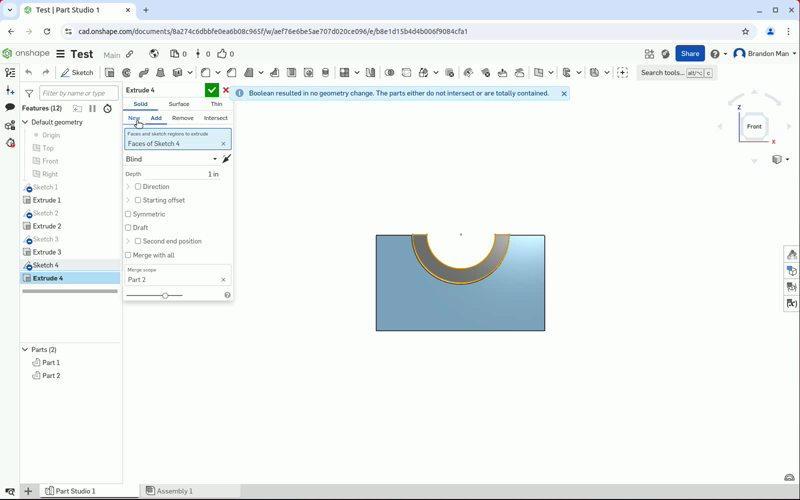
click(137, 120)
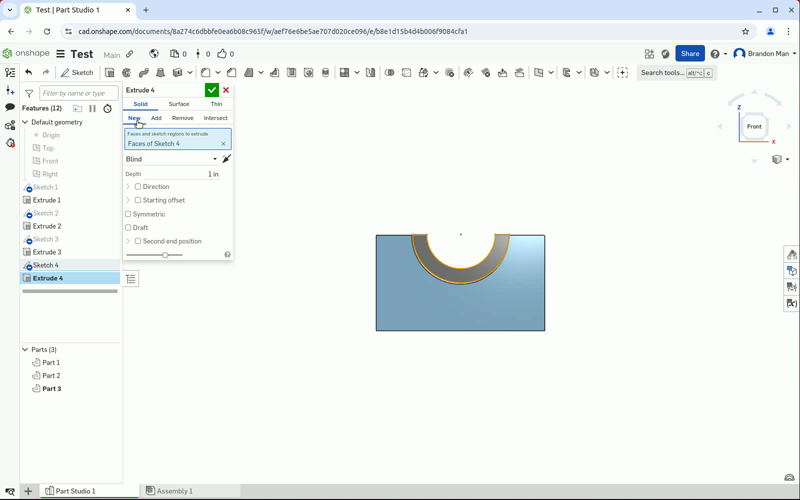
key(tab, 4)
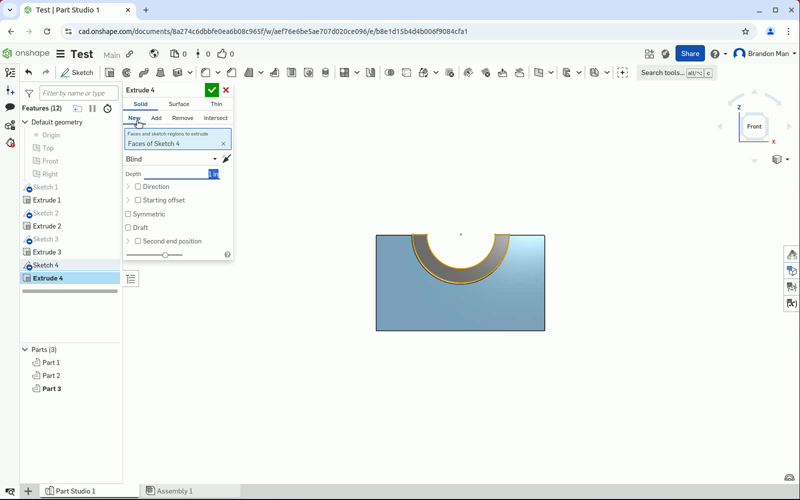
text(-9.628)
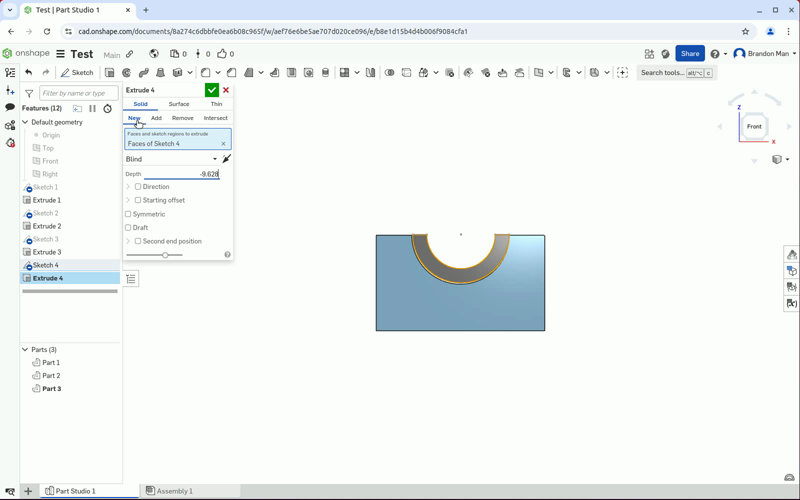
key(enter)
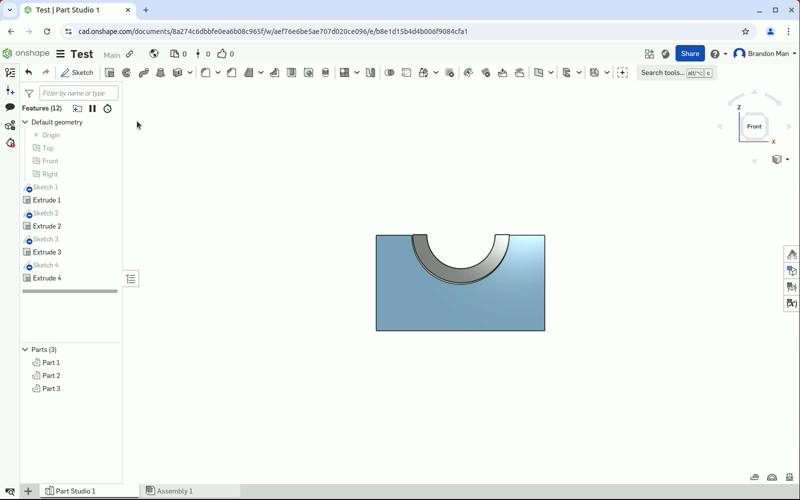
key(shift+h)
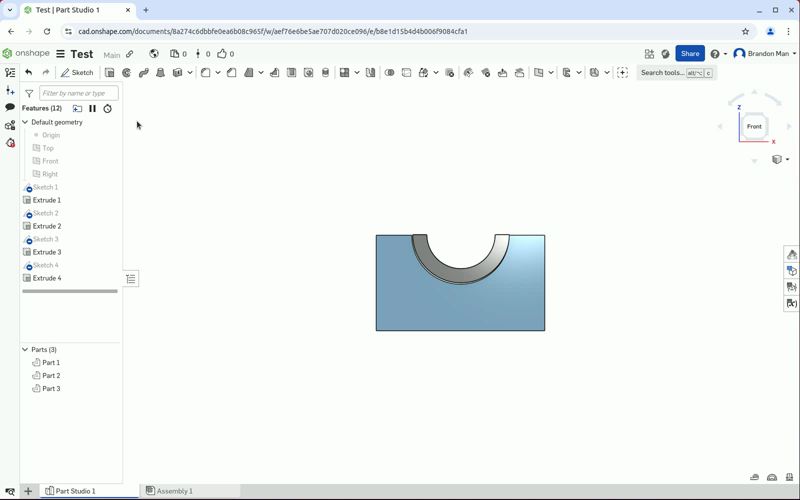
key(shift+h)
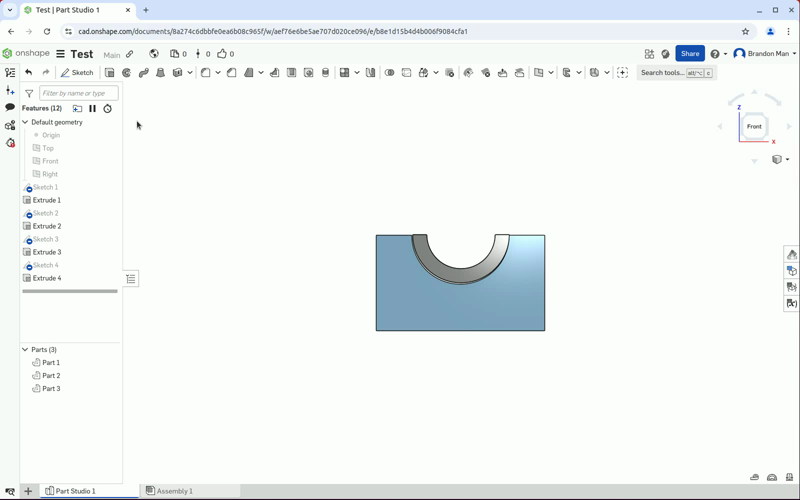
mouse_move(73, 189)
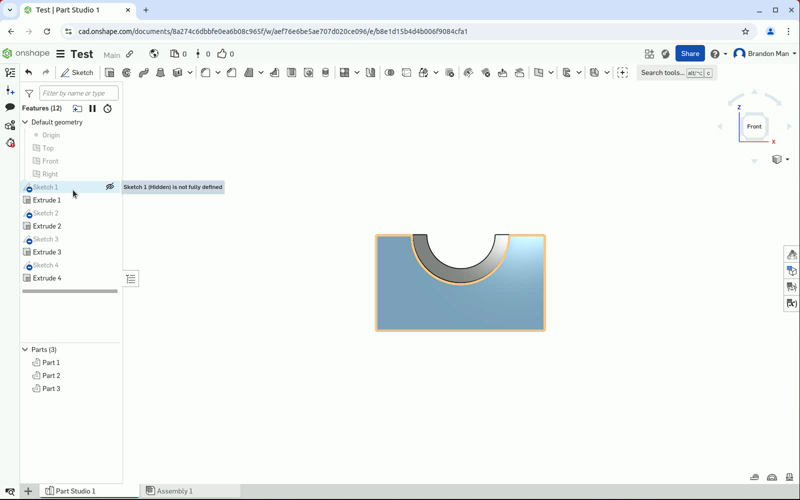
click(73, 189)
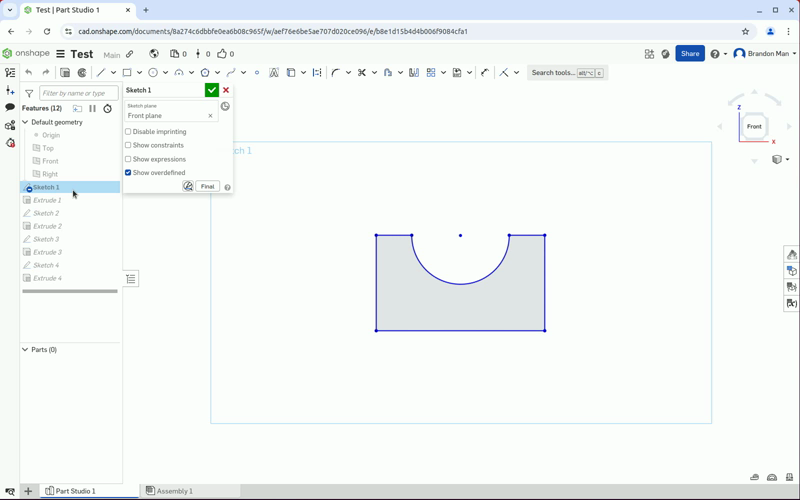
mouse_move(229, 92)
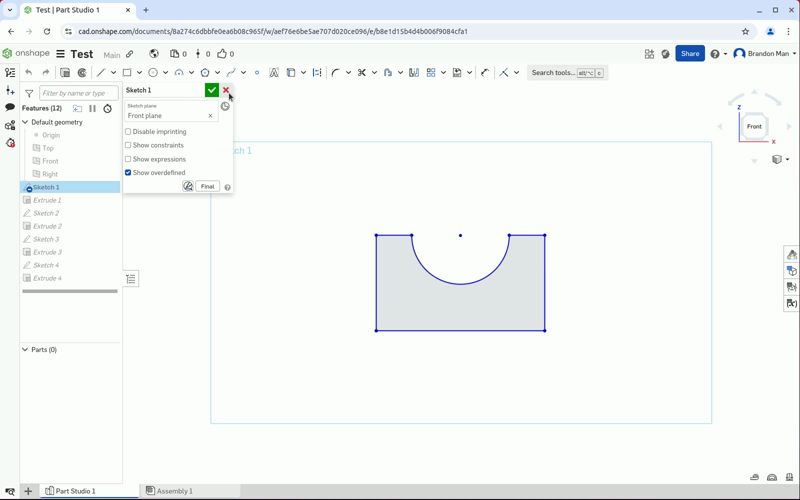
click(229, 92)
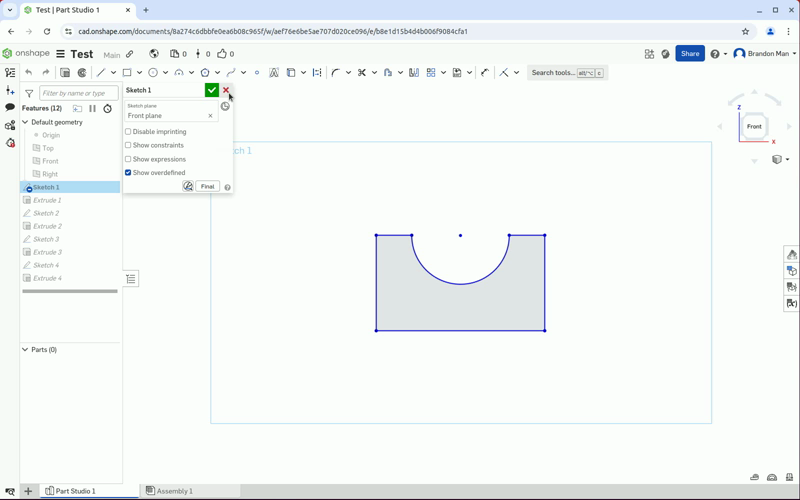
key(shift+s)
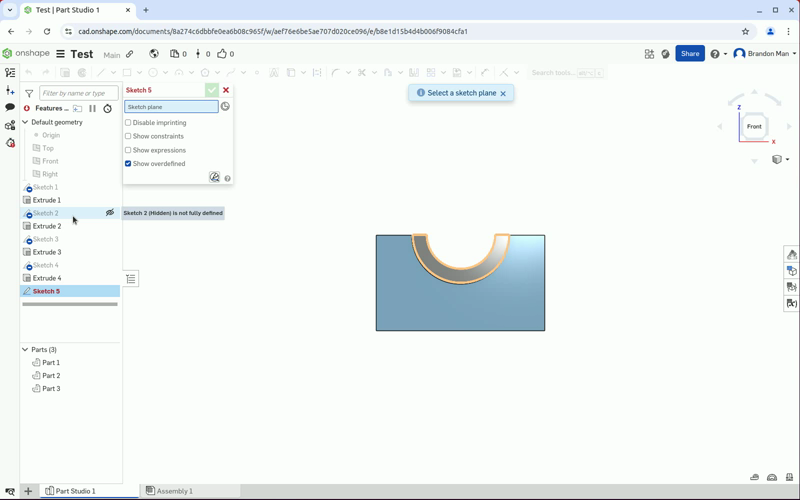
scroll(3)
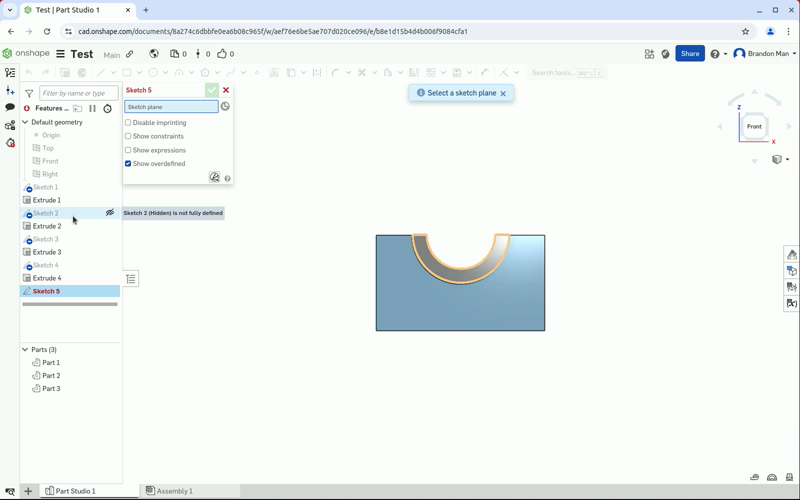
mouse_move(73, 163)
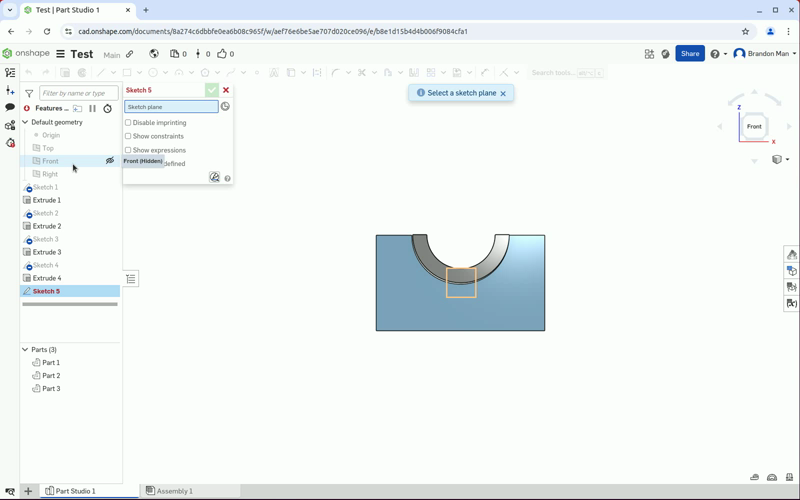
click(73, 163)
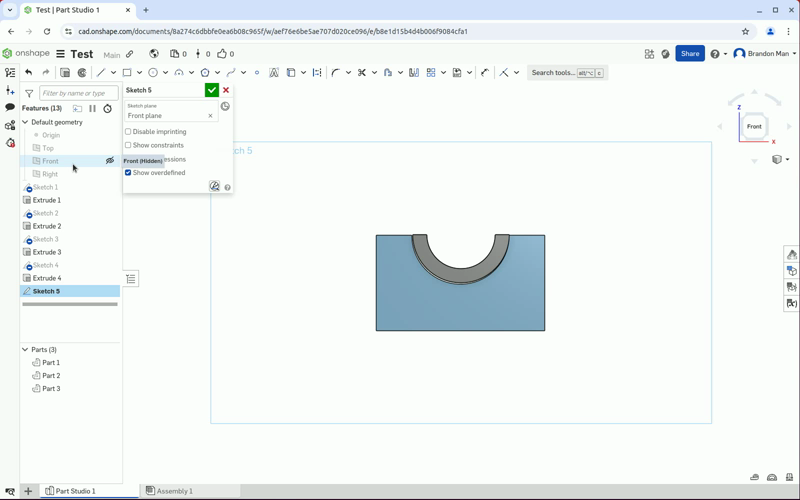
mouse_move(73, 352)
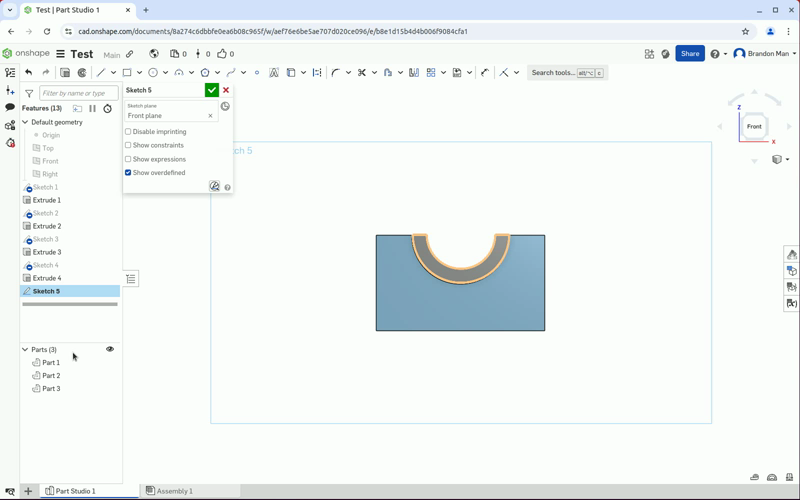
key(y)
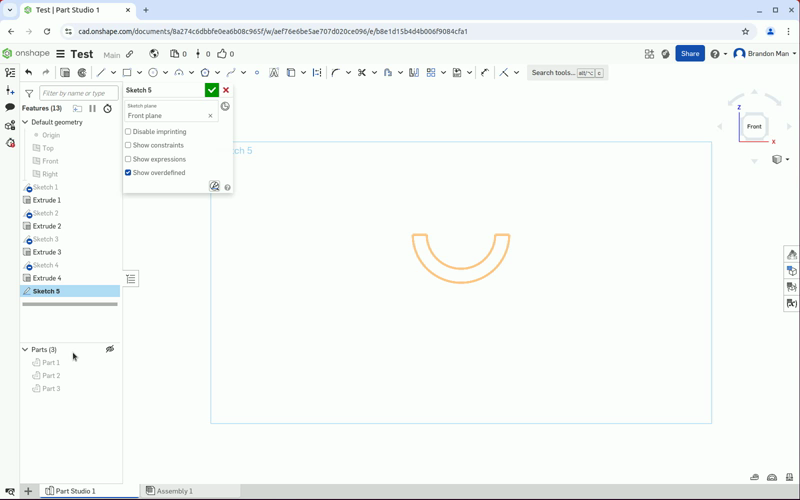
key(a)
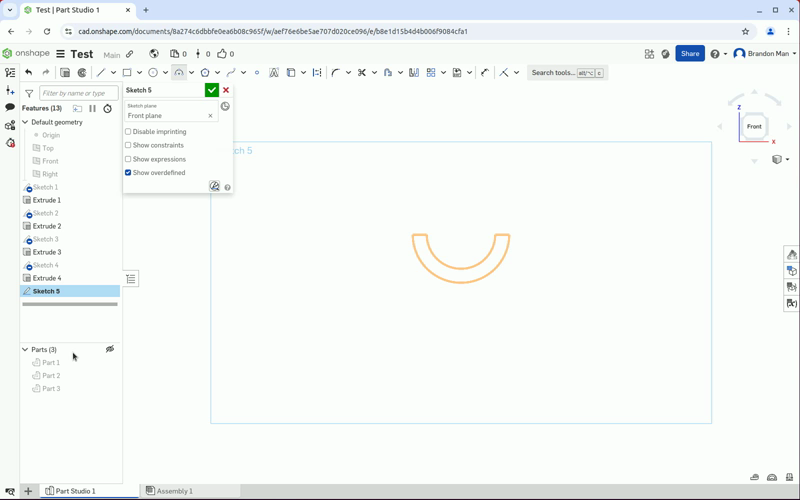
key_down(shift)
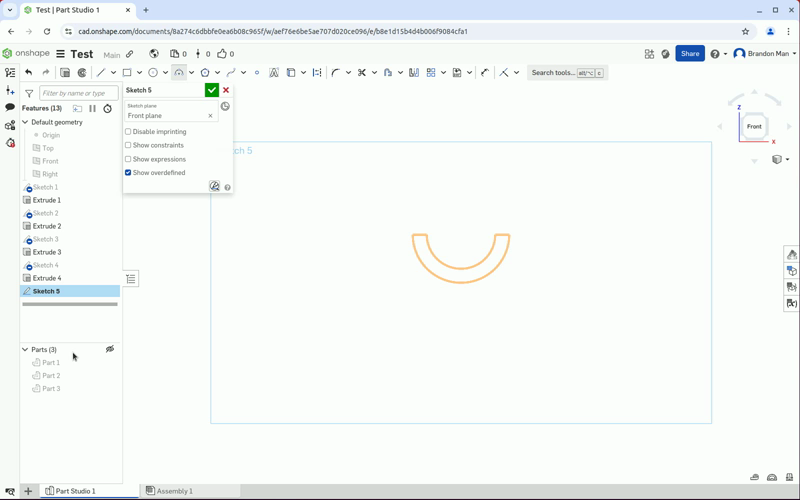
mouse_move(426, 234)
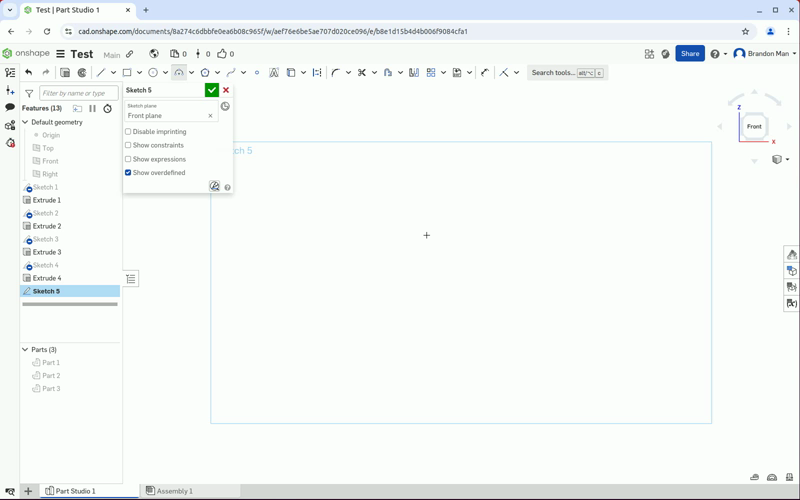
click(426, 234)
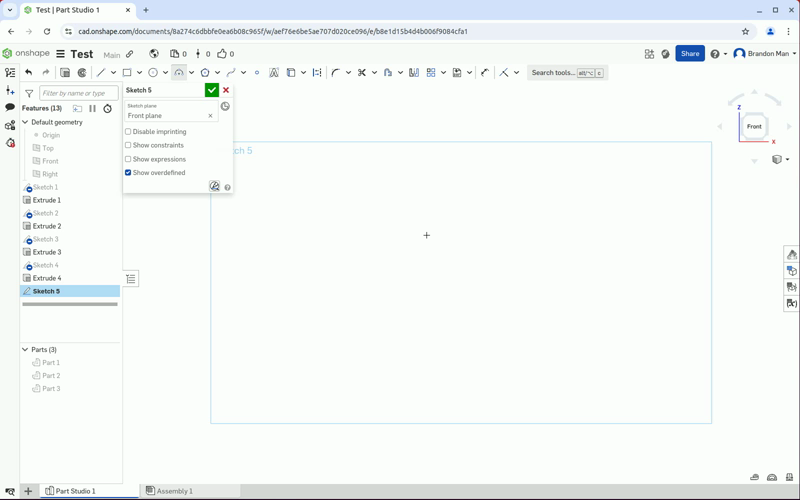
key_up(shift)
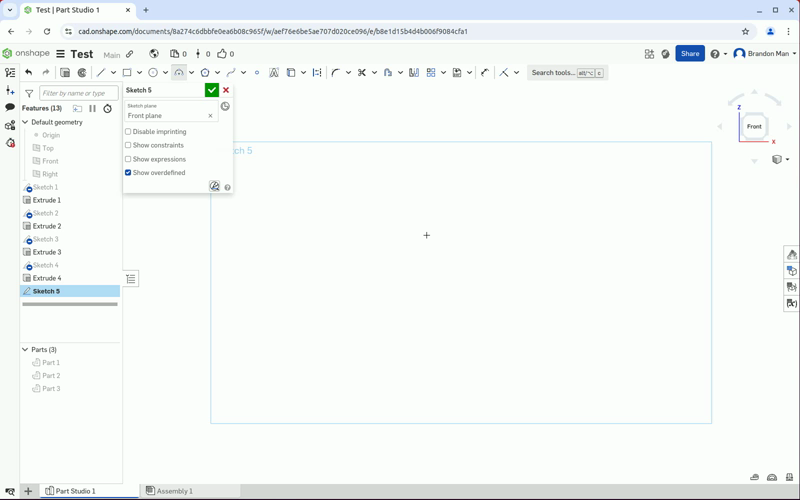
key_down(shift)
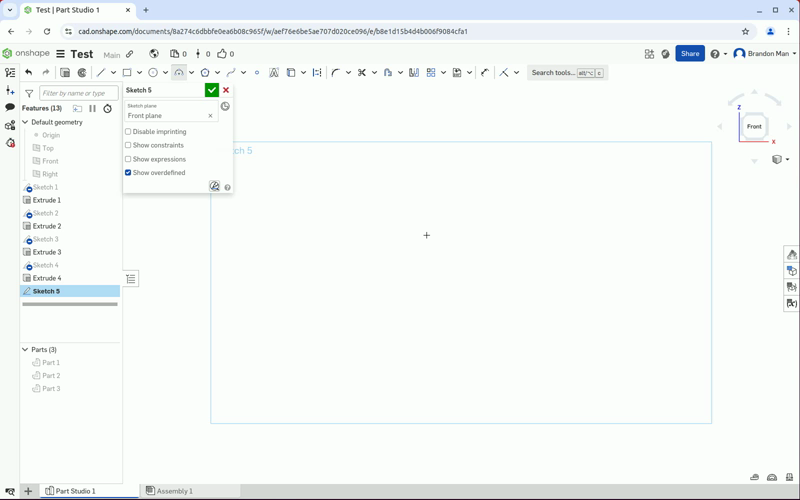
mouse_move(495, 234)
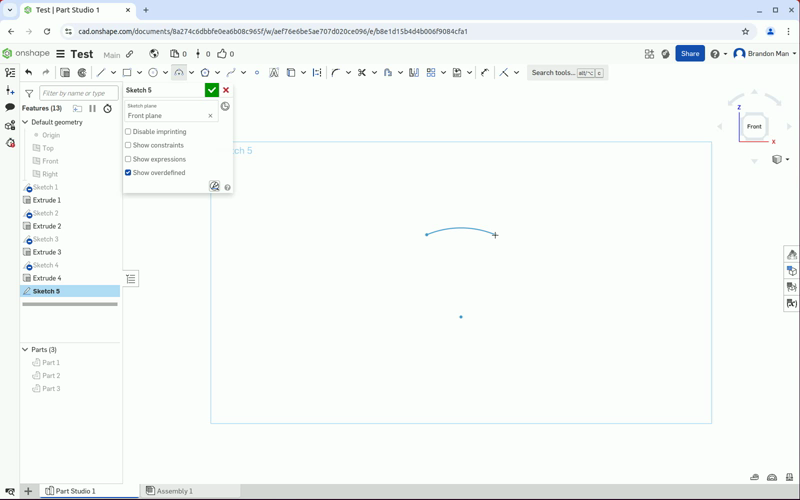
click(495, 234)
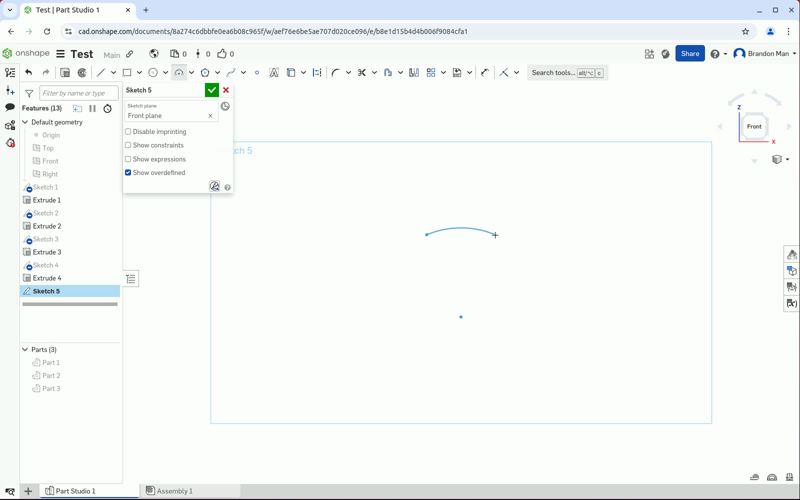
mouse_move(461, 269)
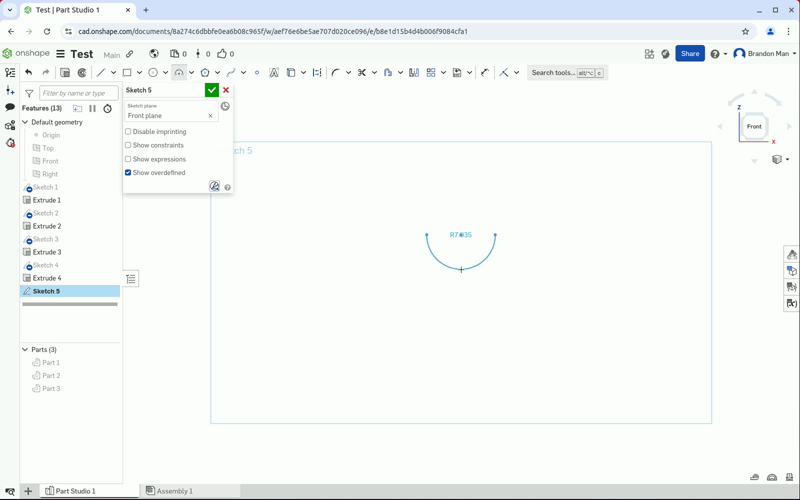
click(461, 269)
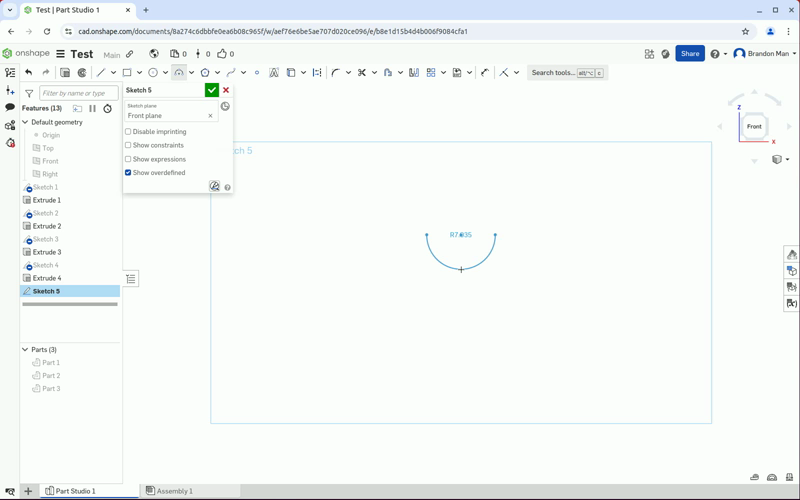
key_up(shift)
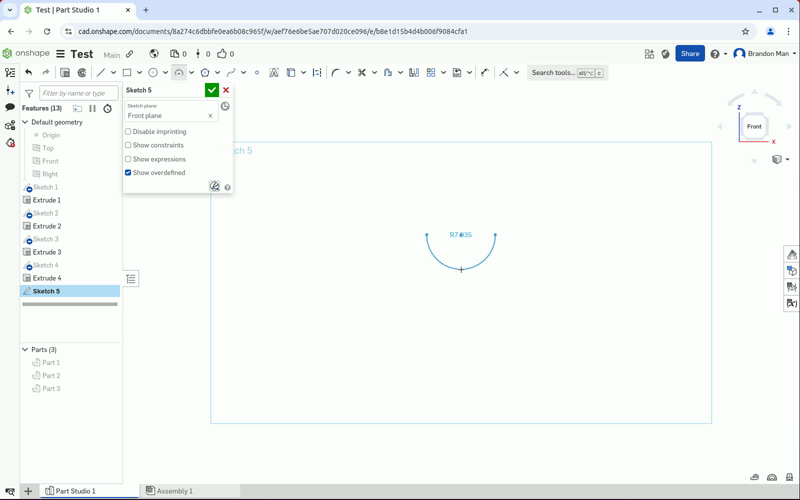
key(esc)
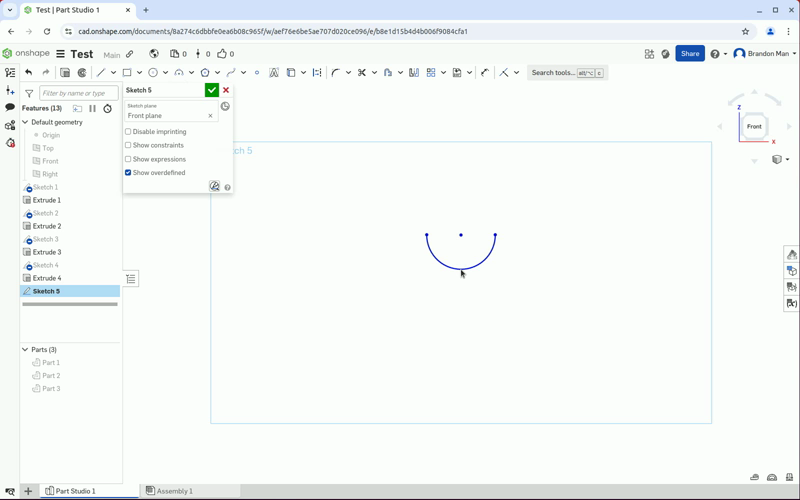
key(l)
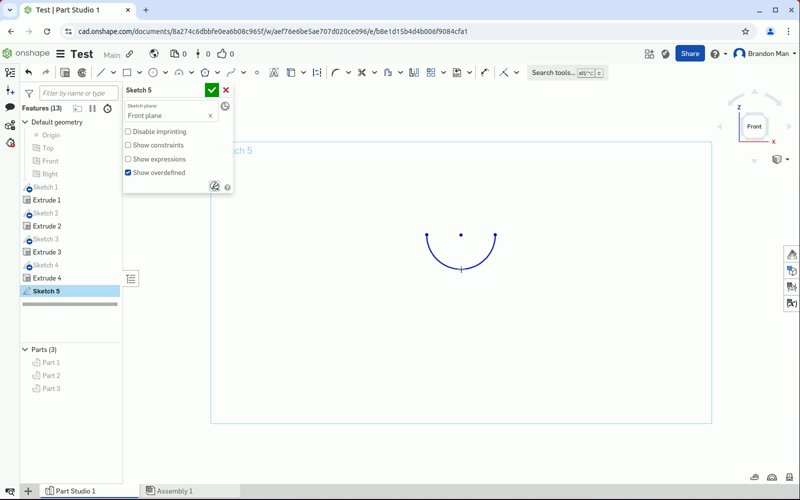
mouse_move(495, 234)
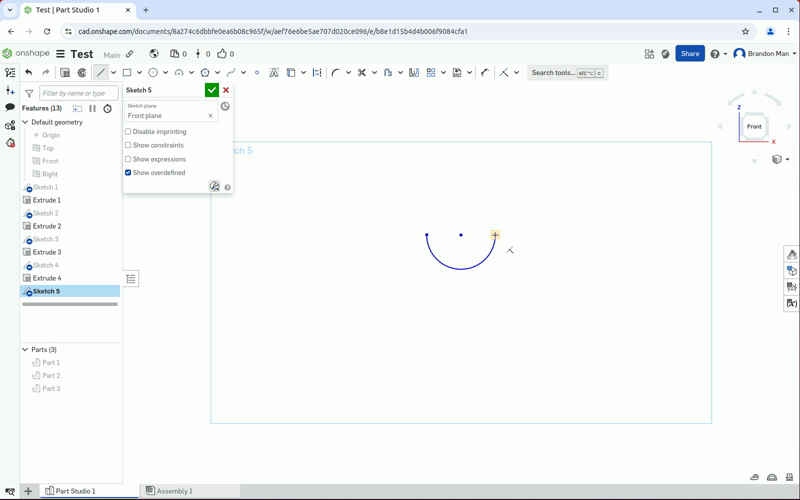
click(495, 234)
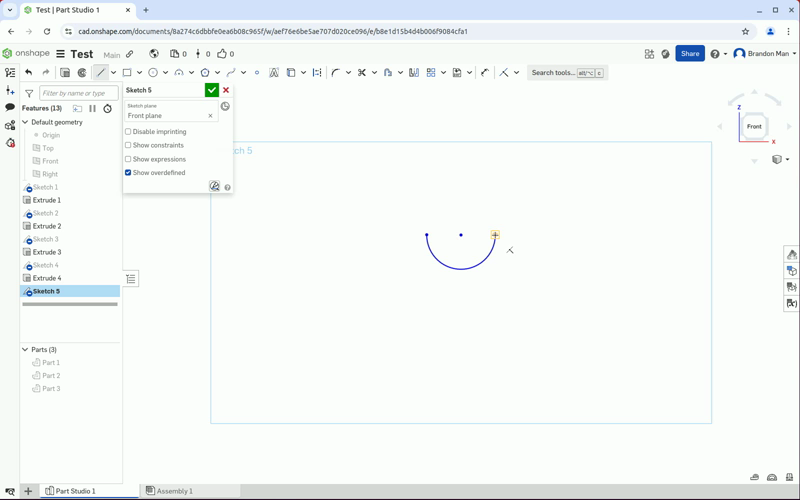
key_down(shift)
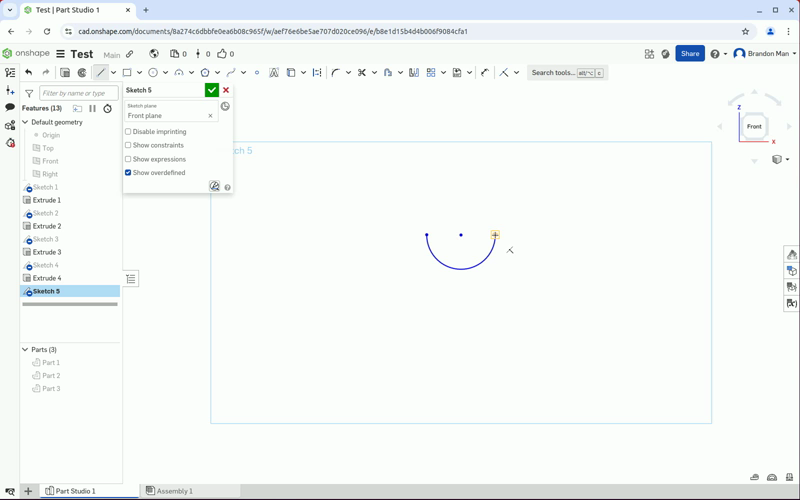
mouse_move(426, 234)
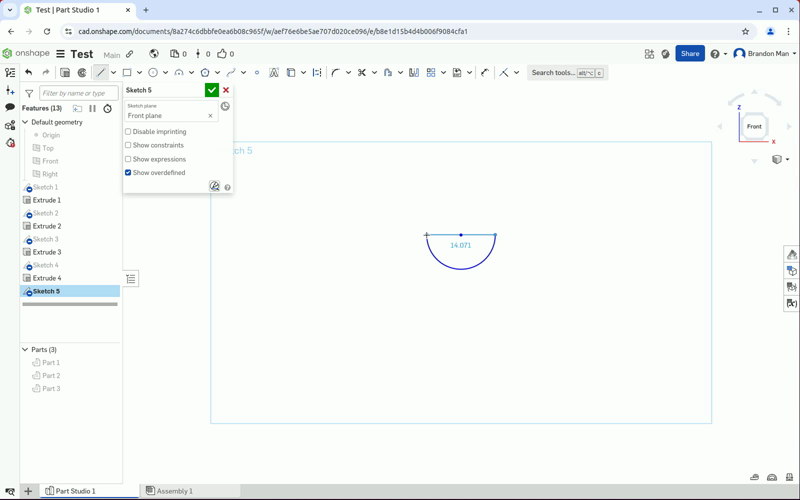
key_up(shift)
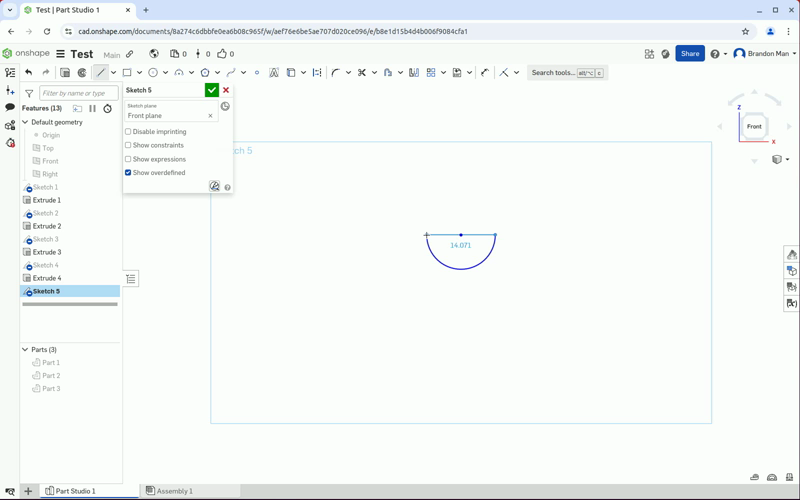
click(426, 234)
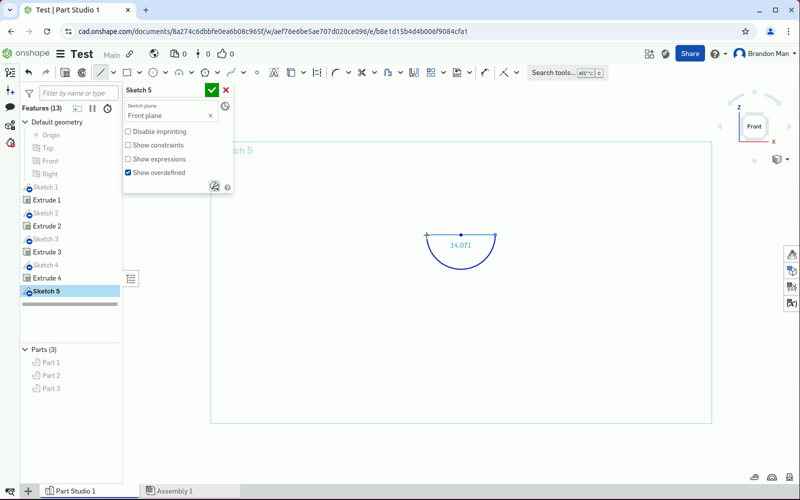
key(esc)
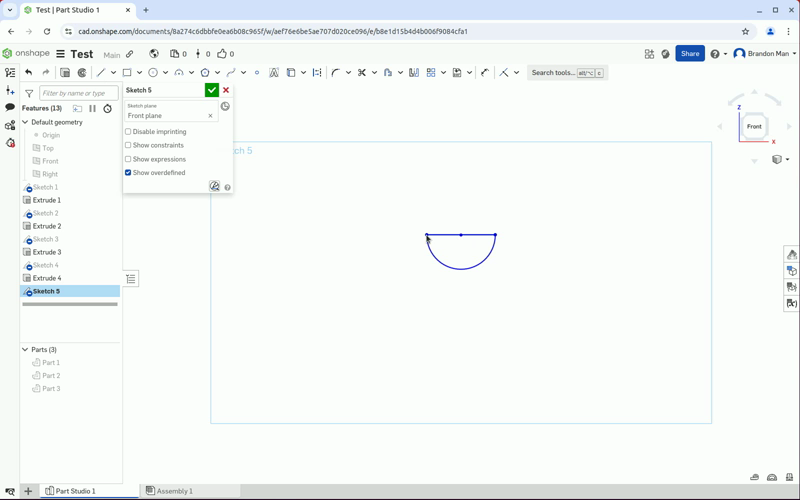
mouse_move(440, 253)
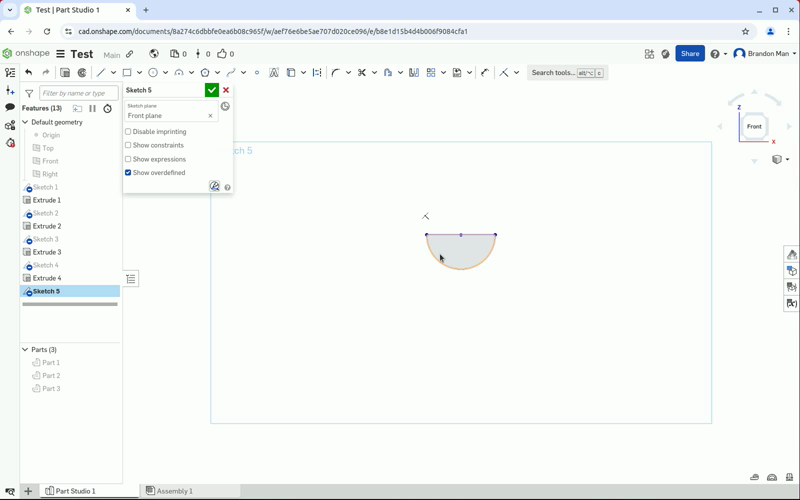
scroll(6)
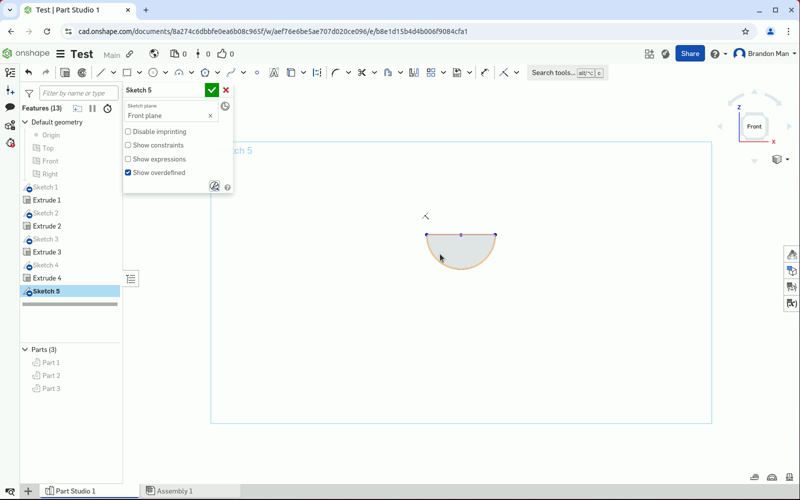
scroll(6)
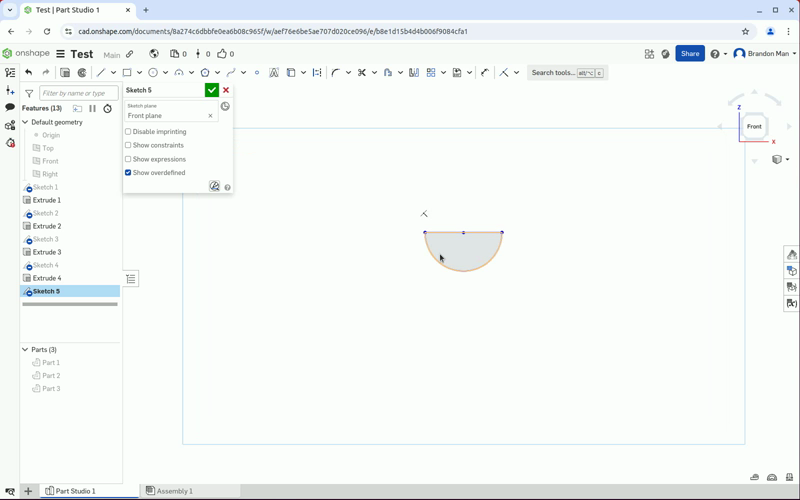
scroll(6)
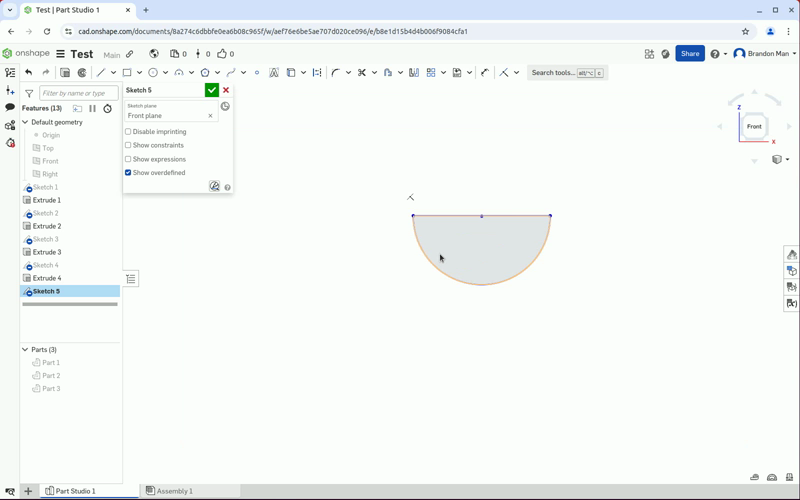
scroll(6)
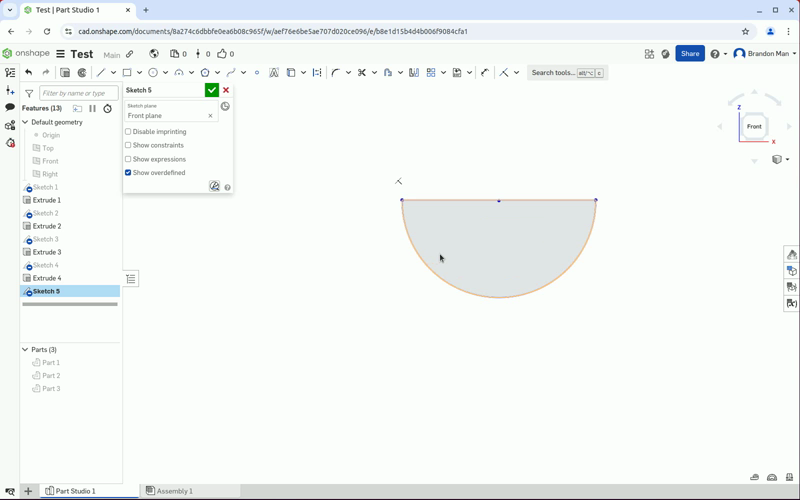
scroll(6)
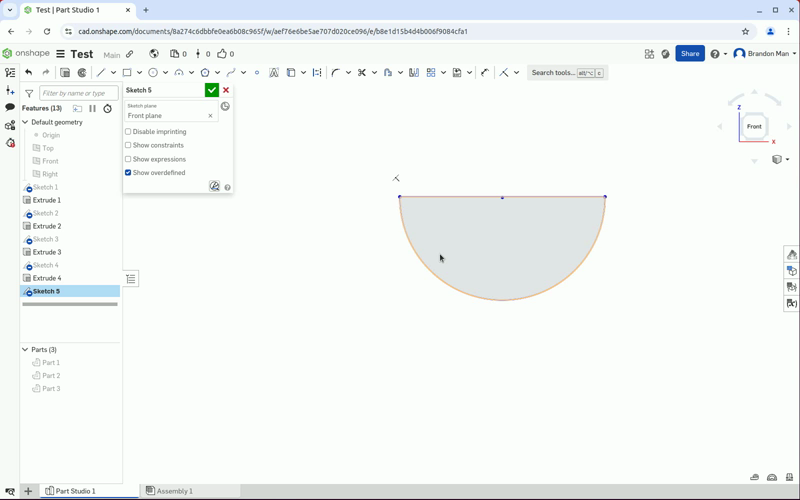
scroll(6)
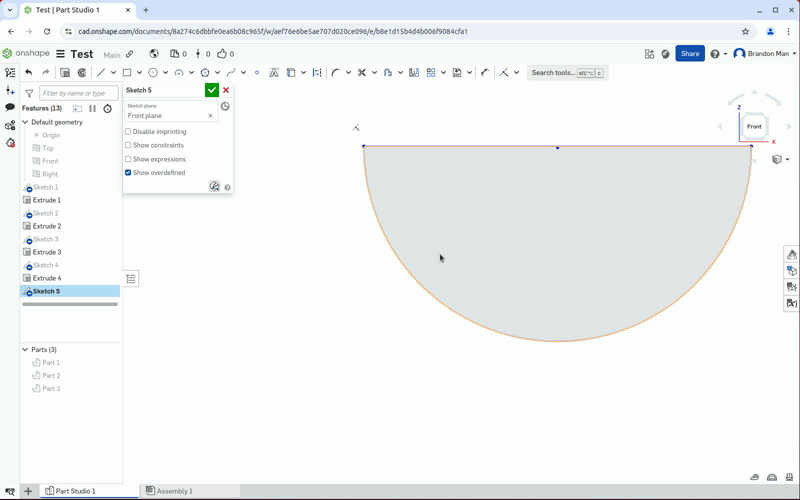
scroll(6)
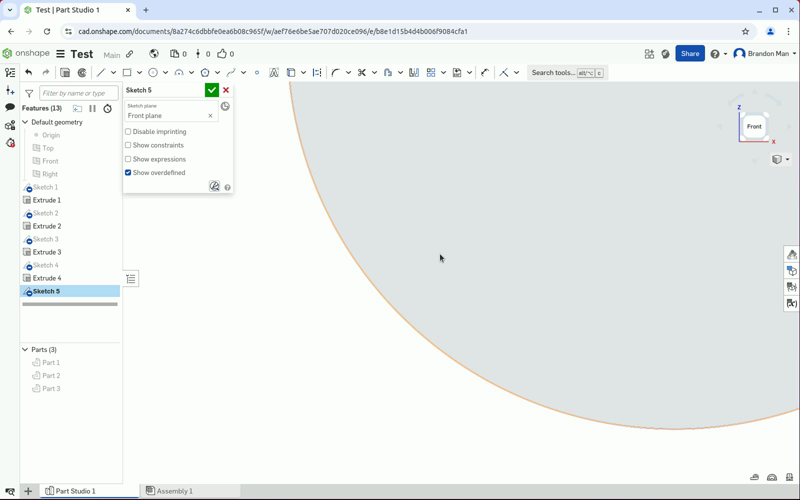
click(440, 253)
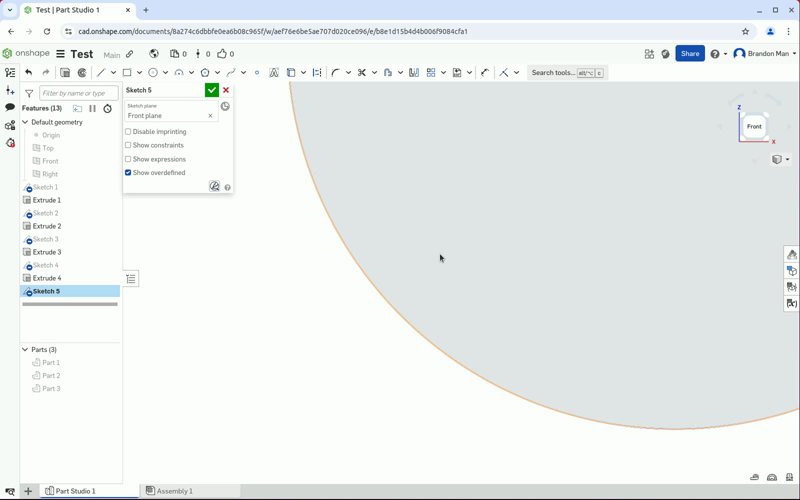
scroll(-6)
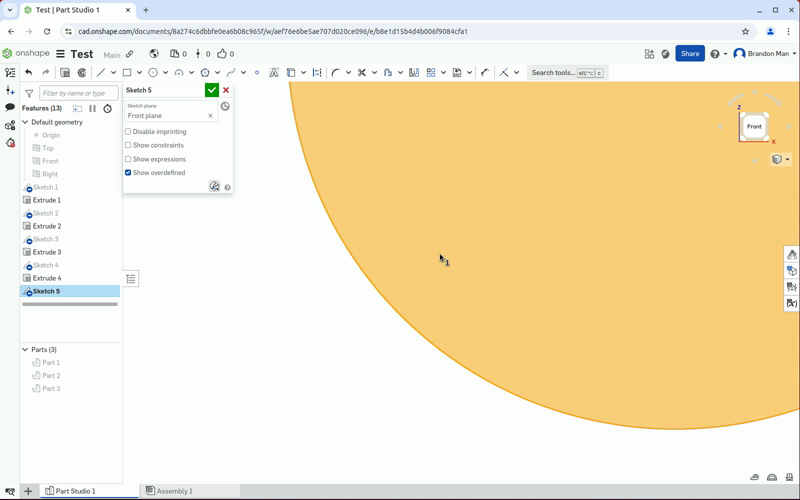
scroll(-6)
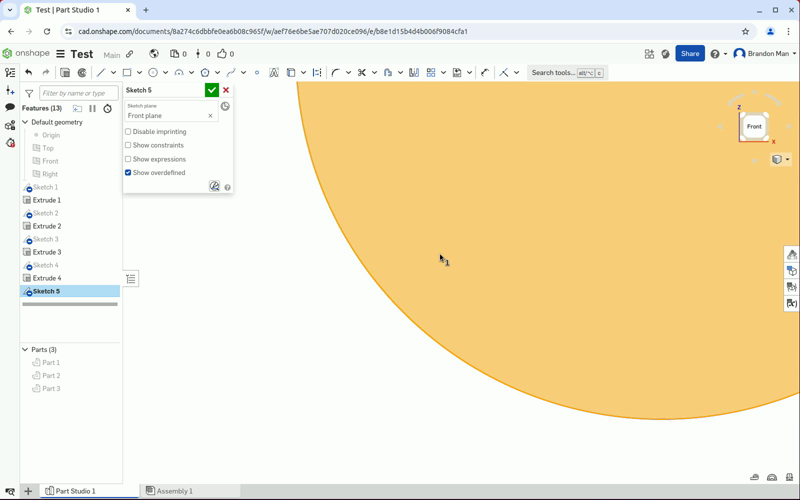
scroll(-6)
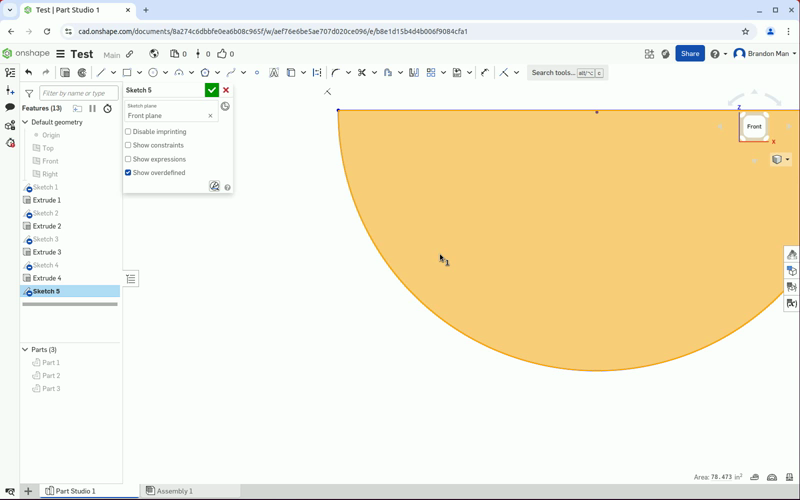
scroll(-6)
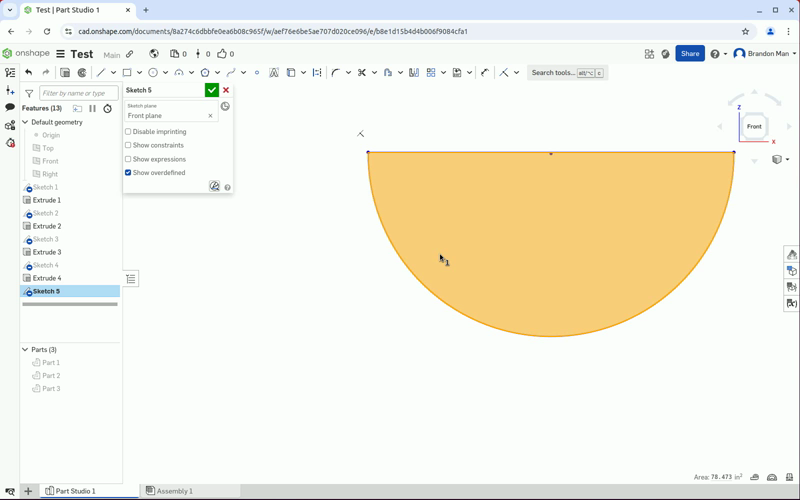
scroll(-6)
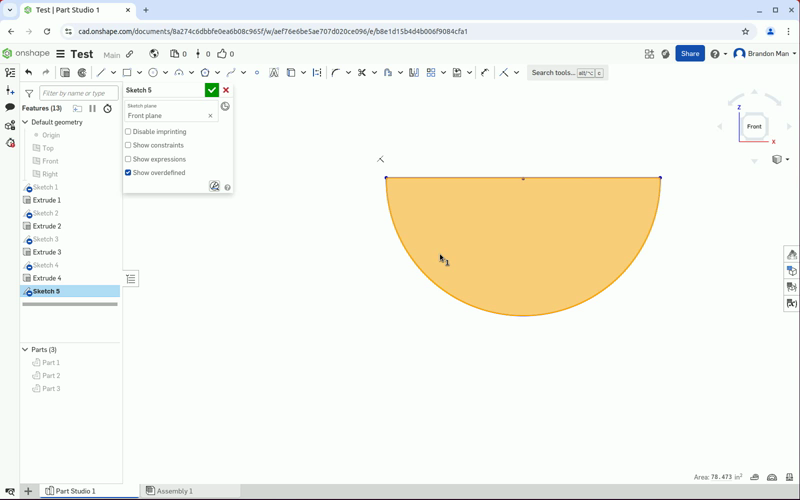
scroll(-6)
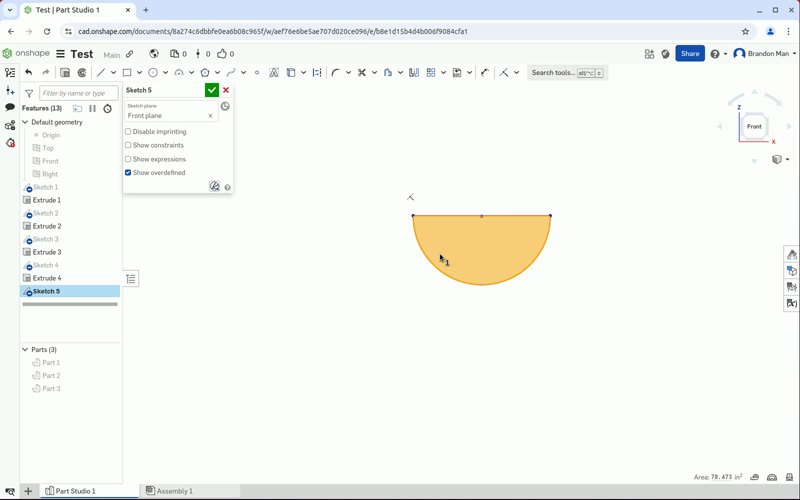
scroll(-6)
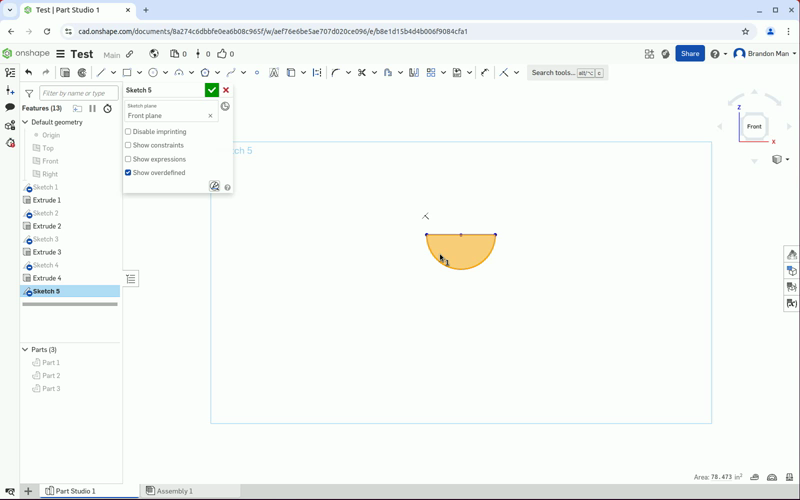
mouse_move(73, 352)
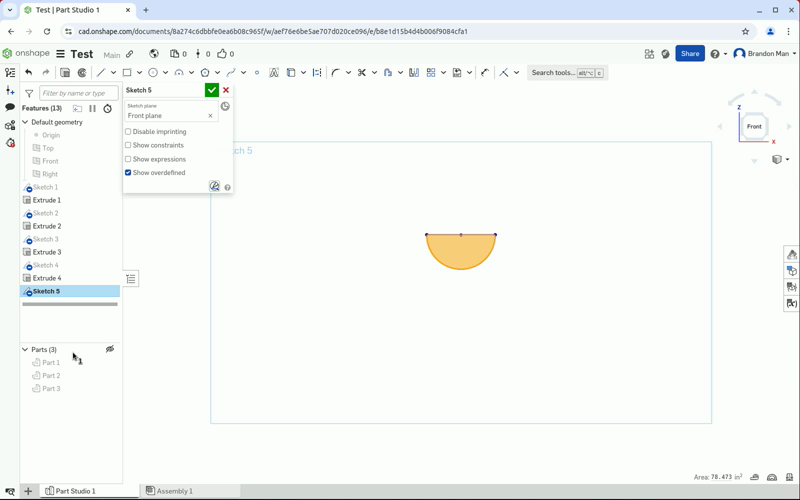
key(shift+y)
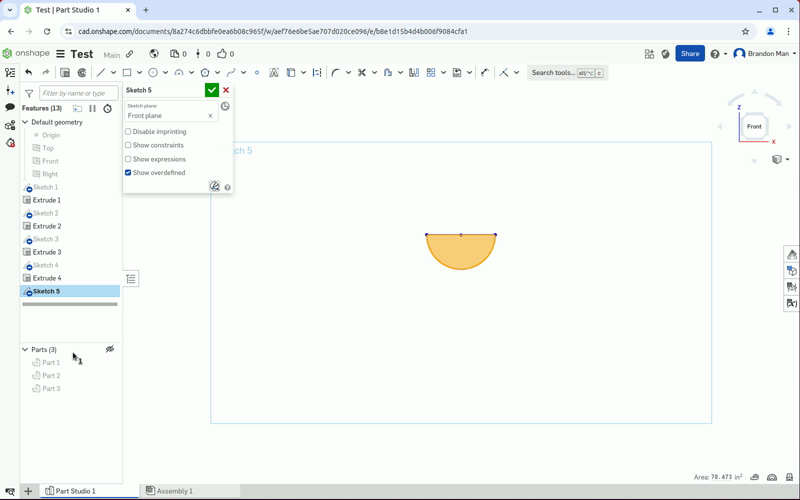
key(shift+e)
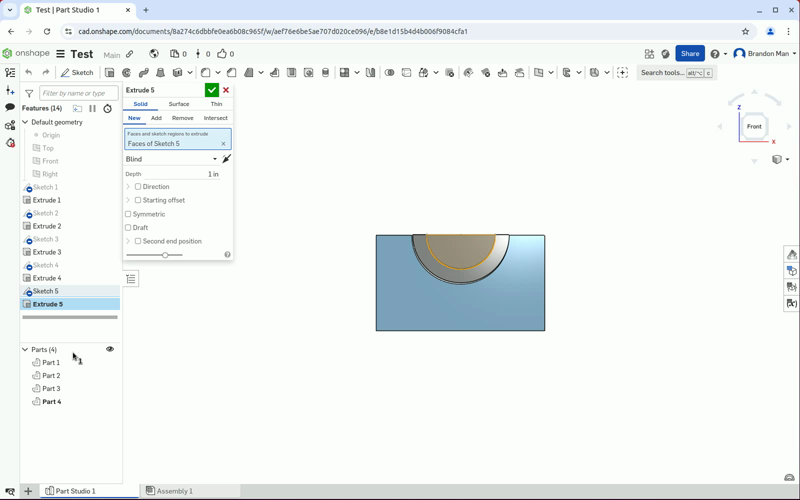
mouse_move(143, 106)
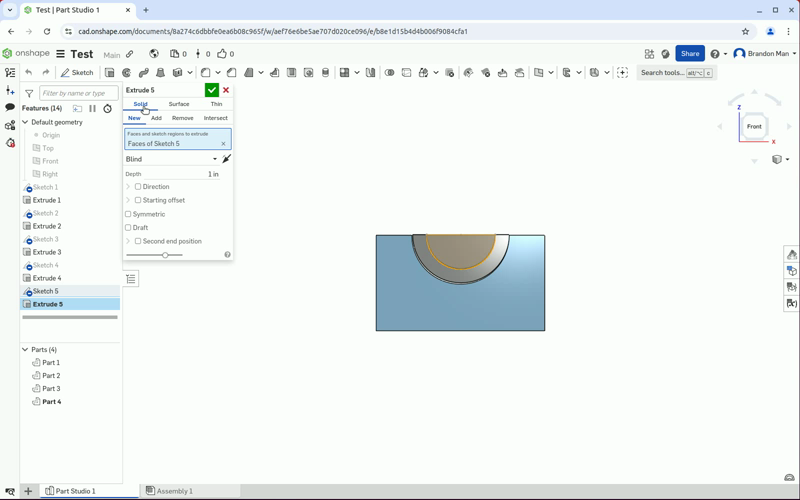
click(143, 106)
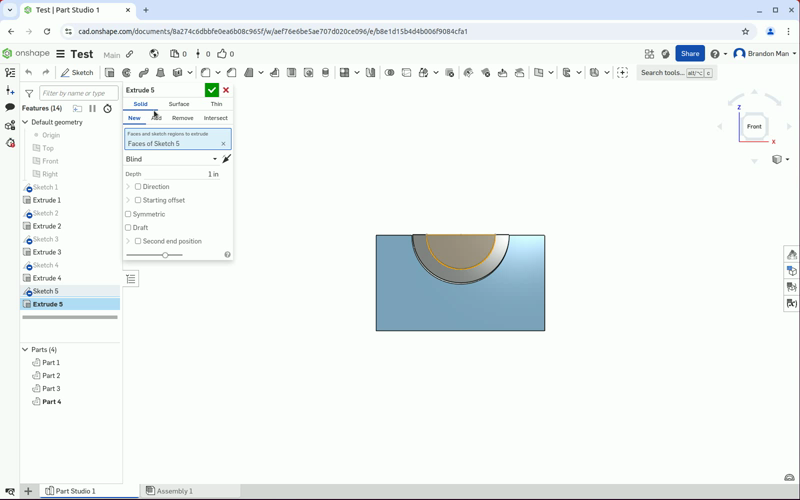
mouse_move(186, 120)
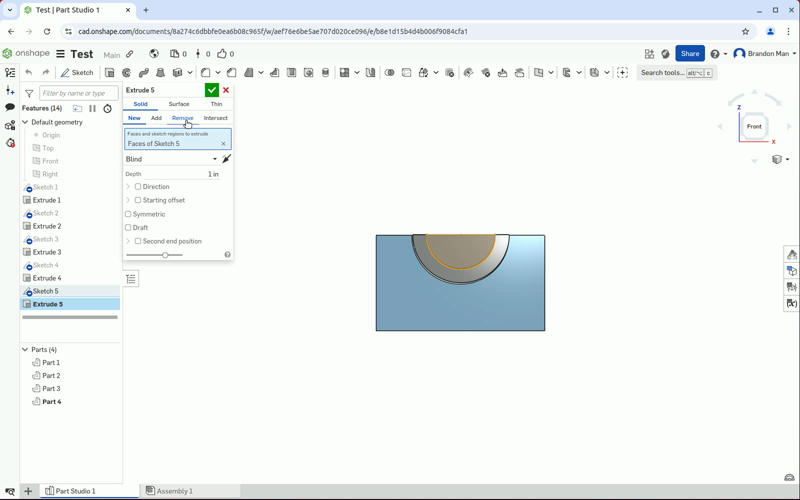
click(186, 120)
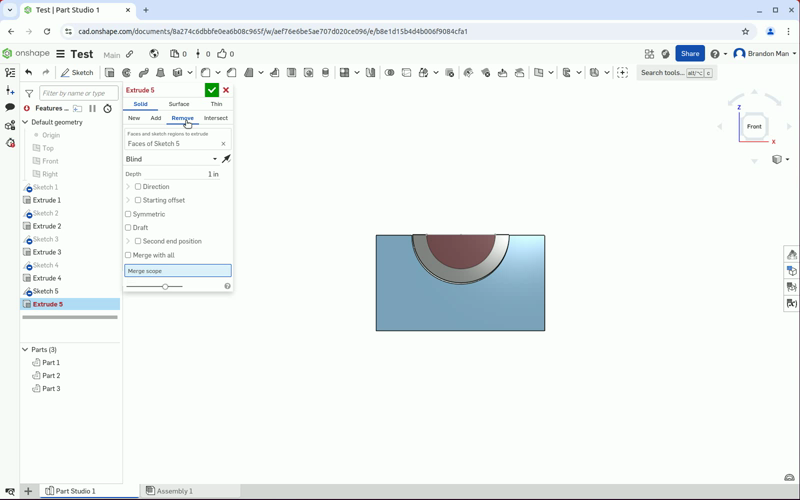
key(tab, 4)
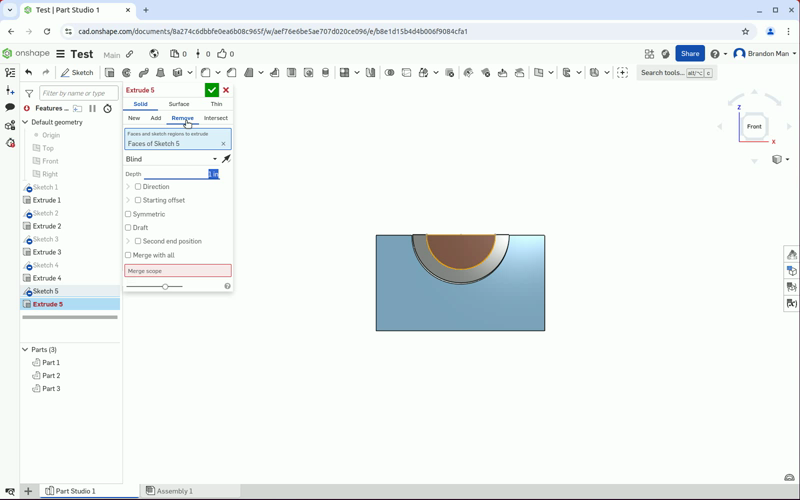
text(7.703)
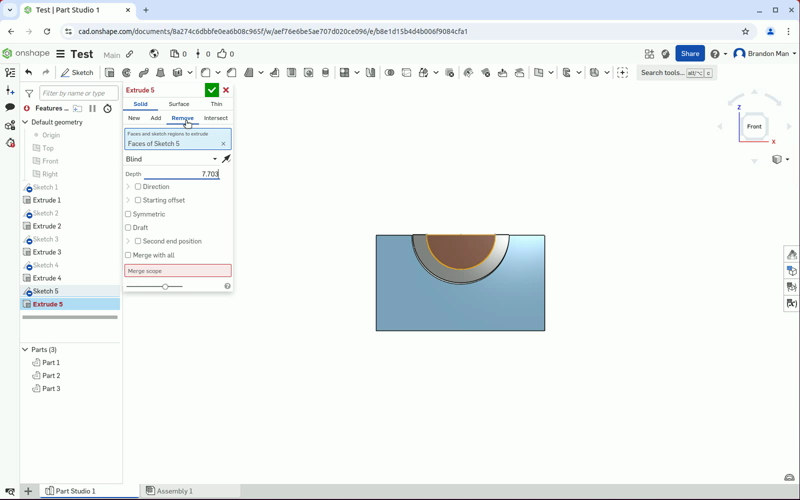
key(tab, 6)
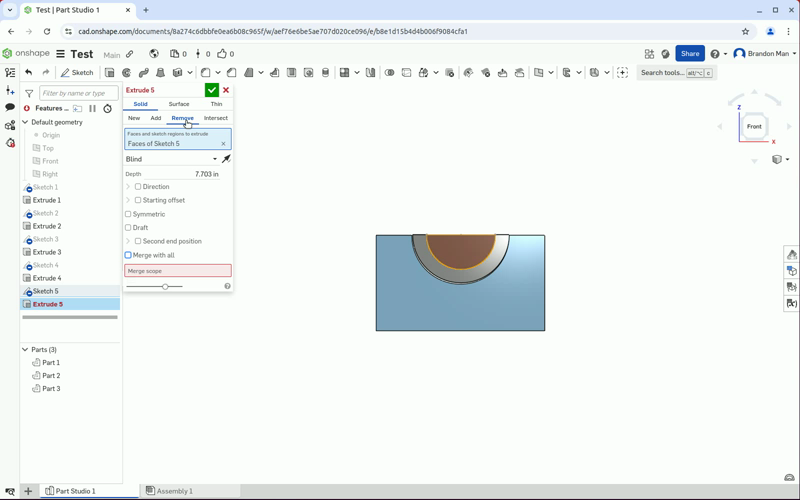
key(space)
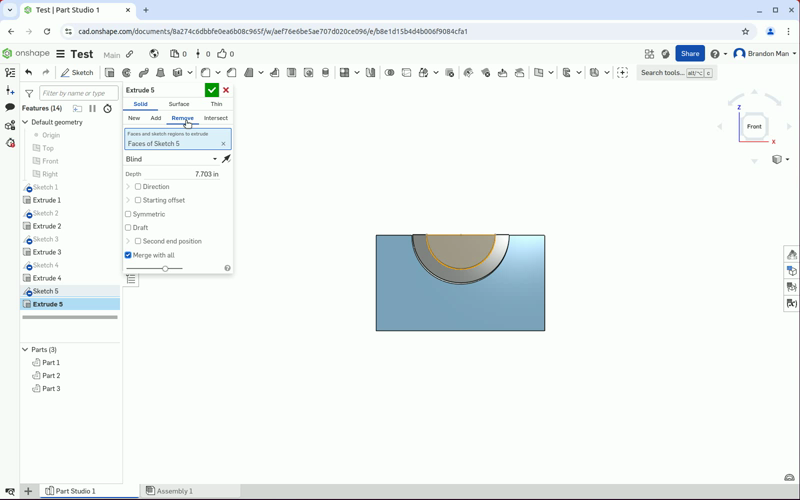
key(enter)
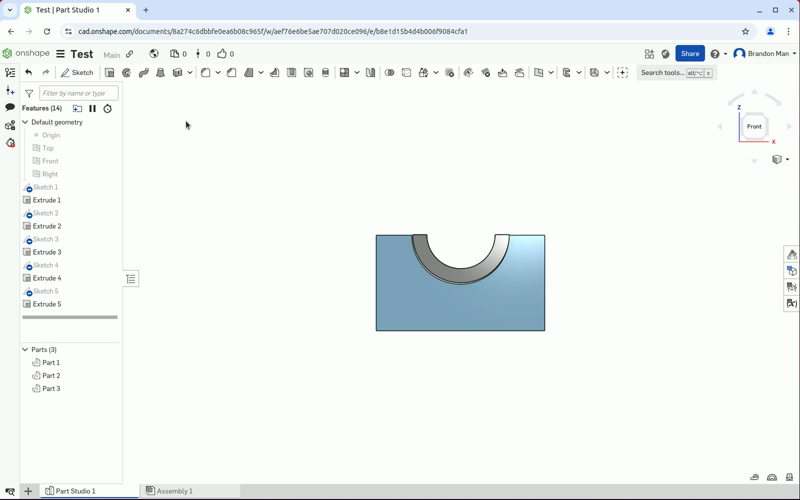
key(shift+h)
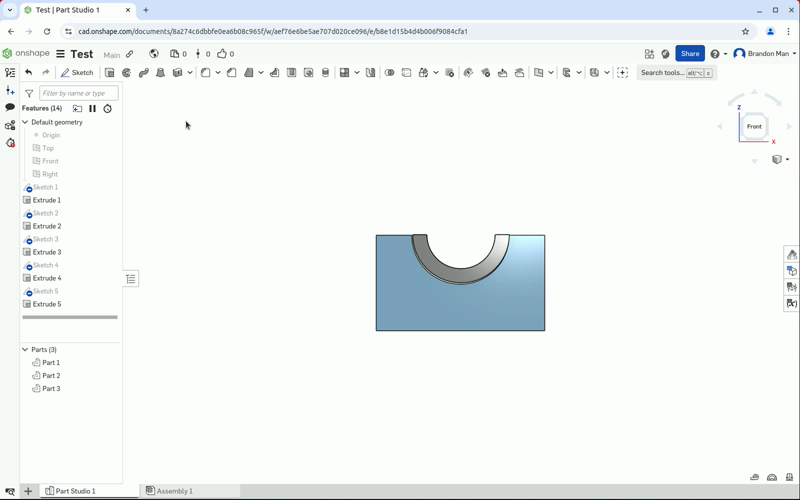
key(shift+h)
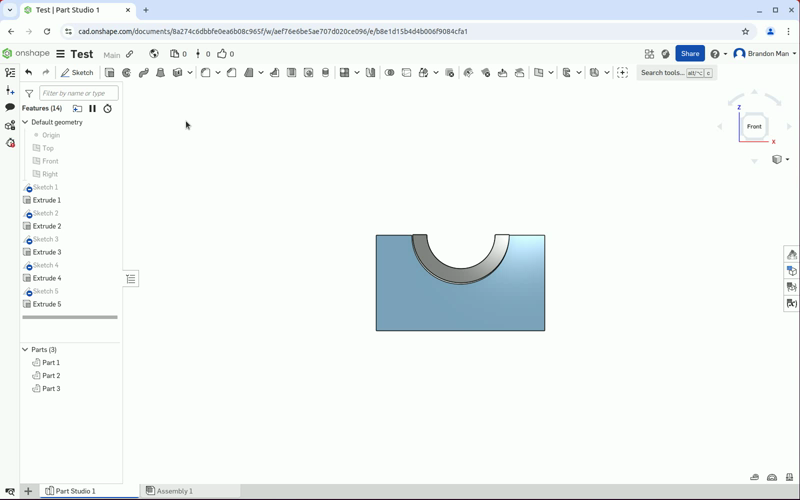
mouse_move(73, 189)
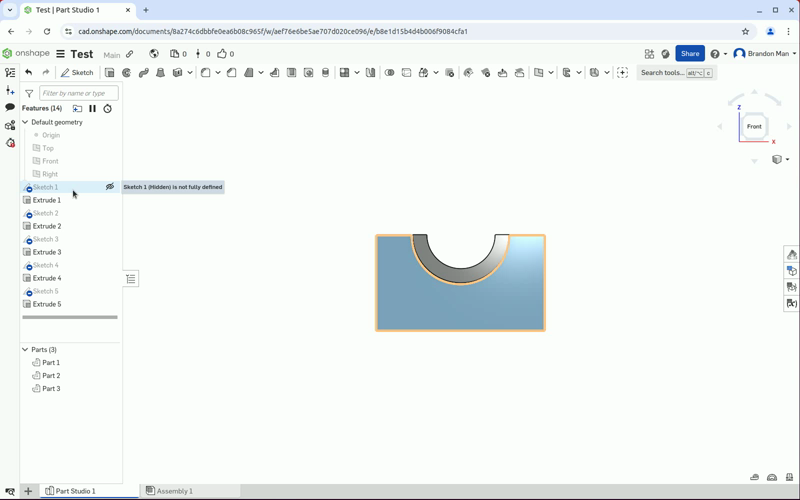
click(73, 189)
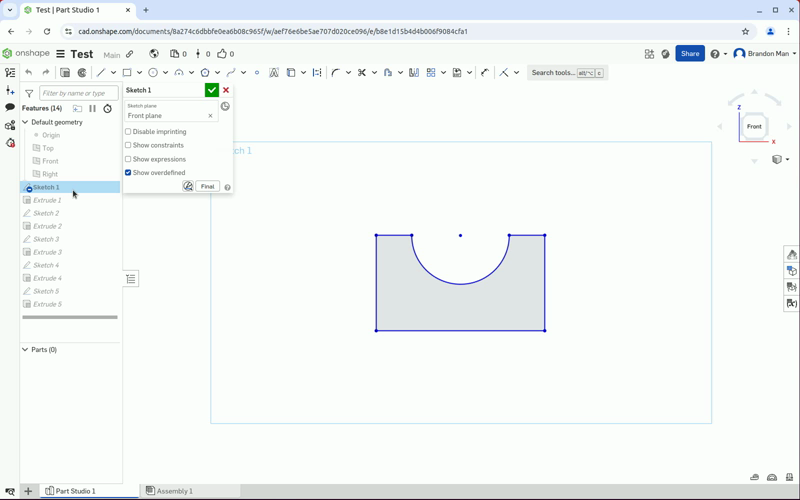
mouse_move(229, 92)
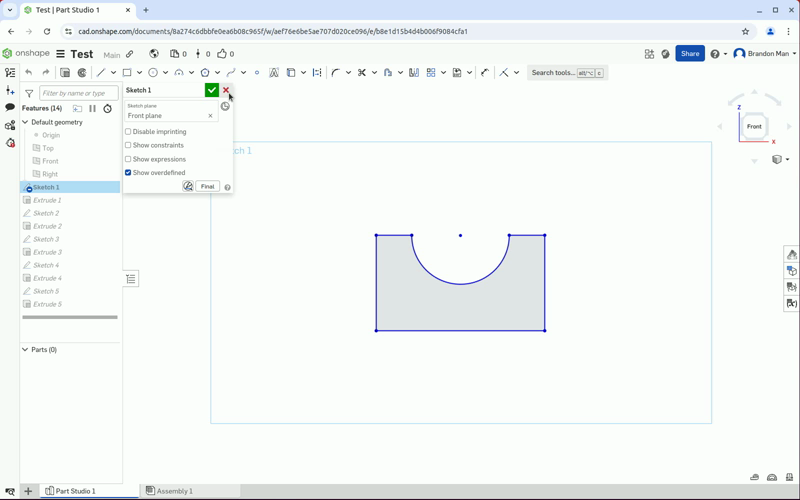
click(229, 92)
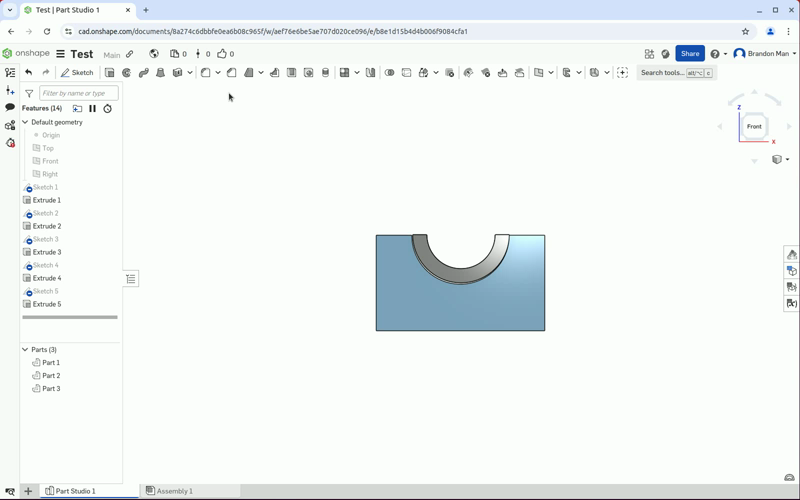
mouse_move(73, 352)
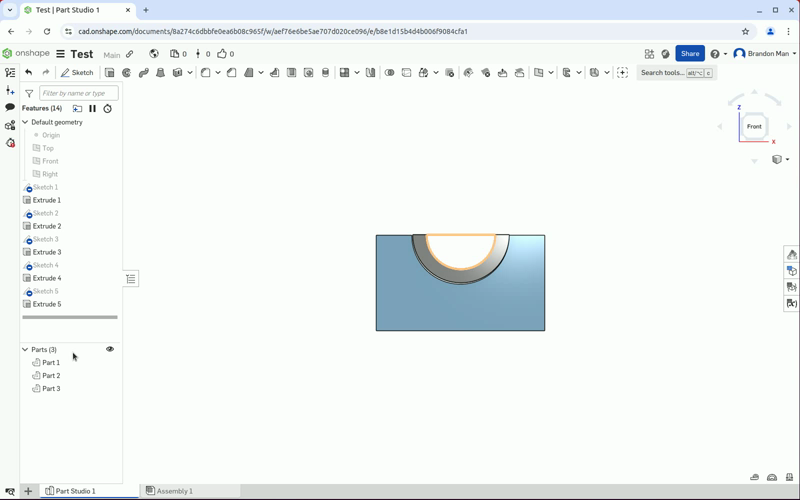
key(y)
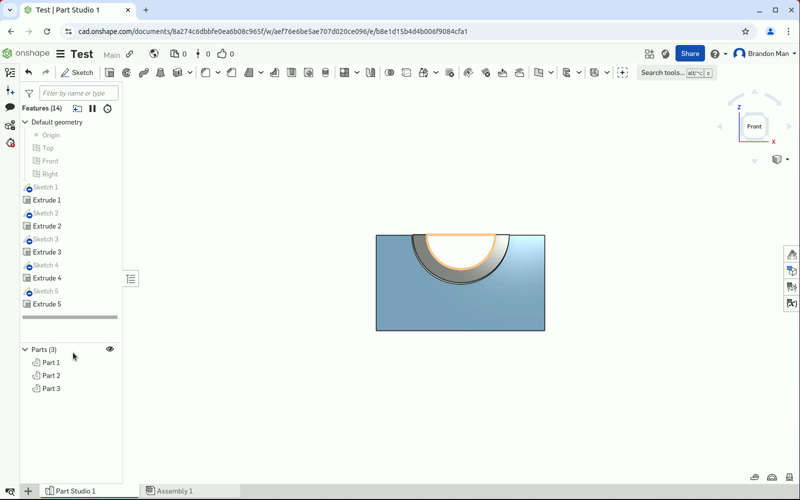
key(shift+p)
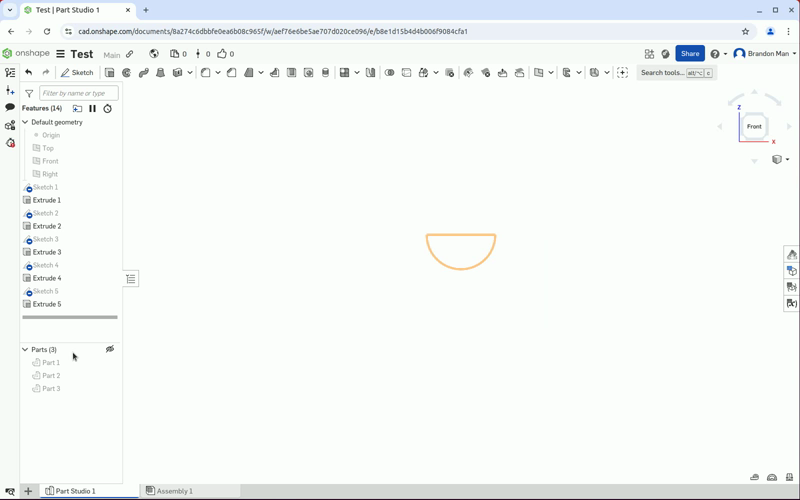
key(space)
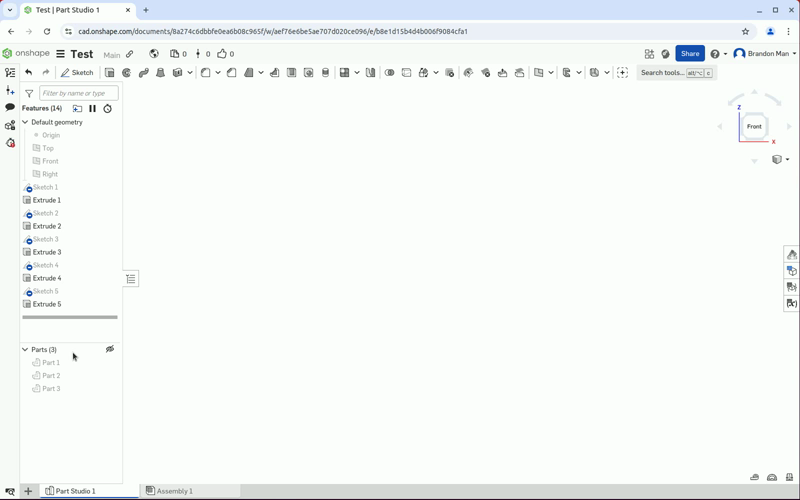
key_down(shift)
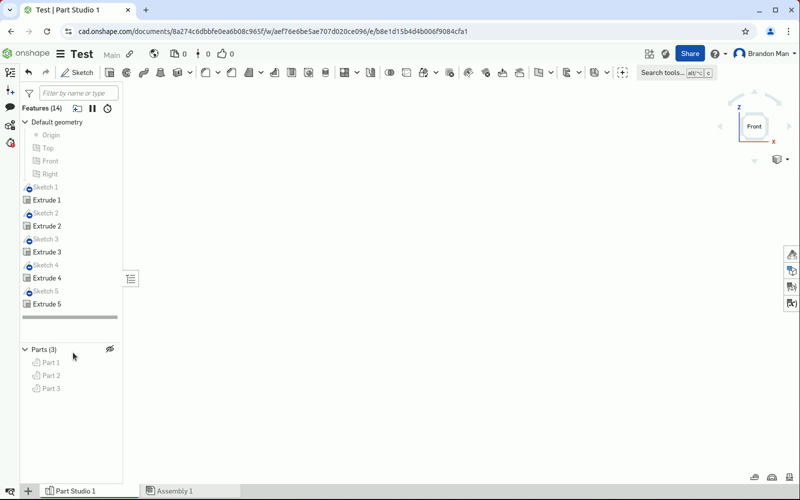
key(down)
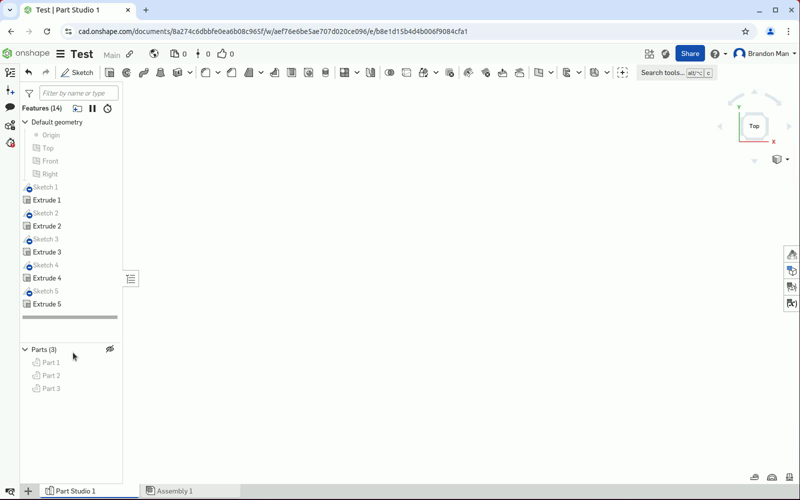
key_up(shift)
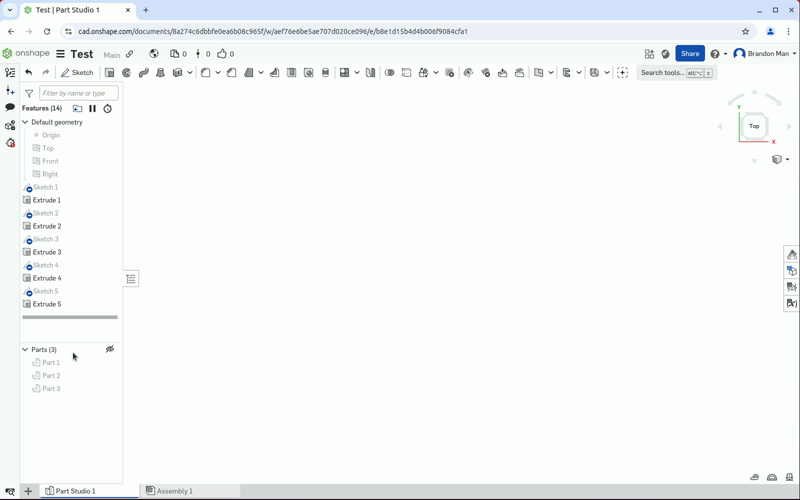
mouse_move(73, 352)
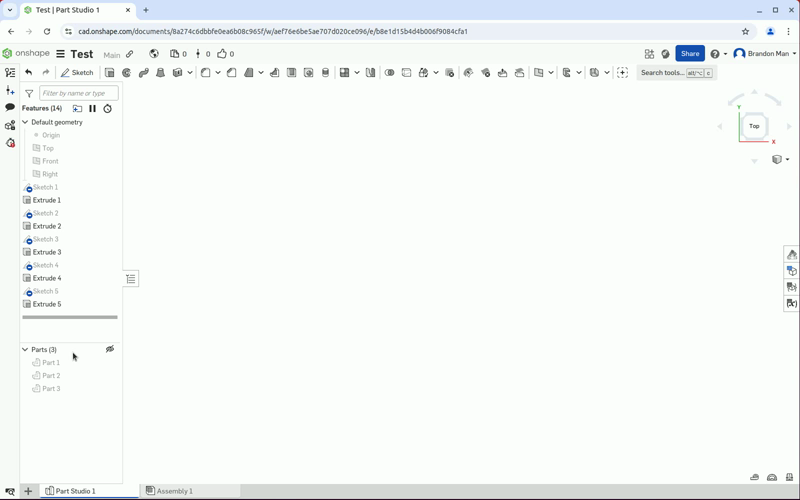
key(shift+y)
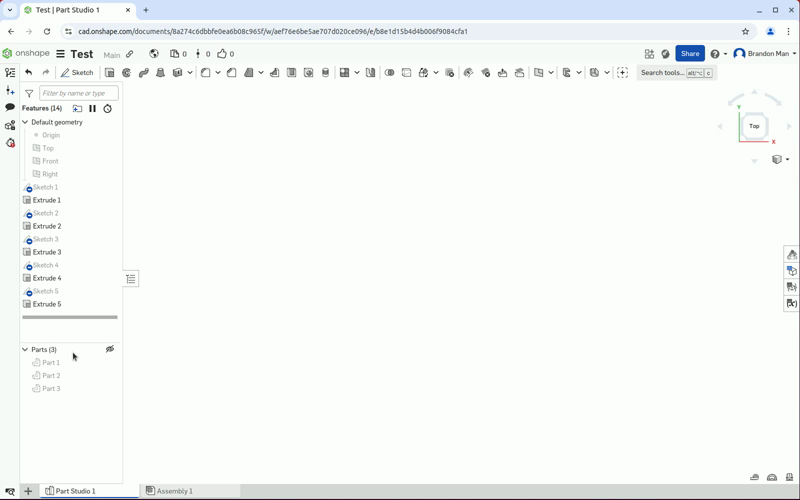
key(shift+s)
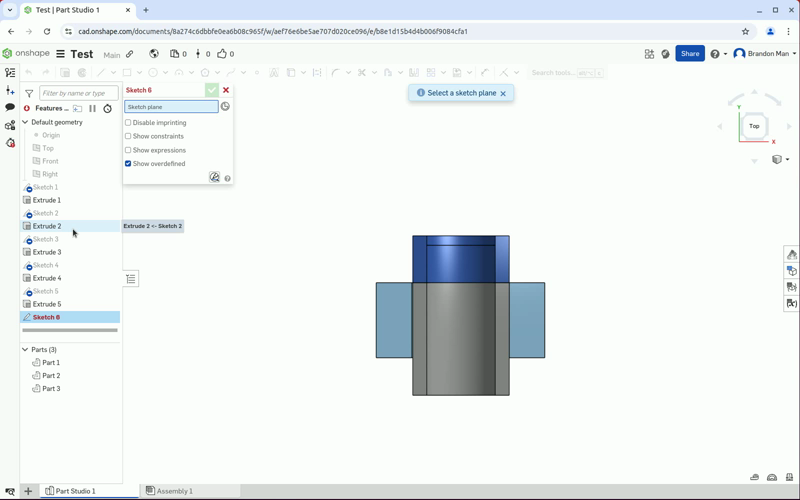
scroll(3)
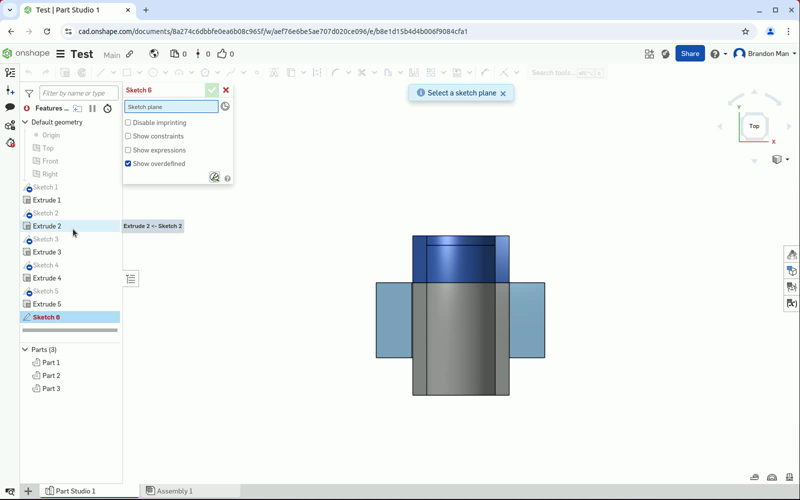
mouse_move(73, 150)
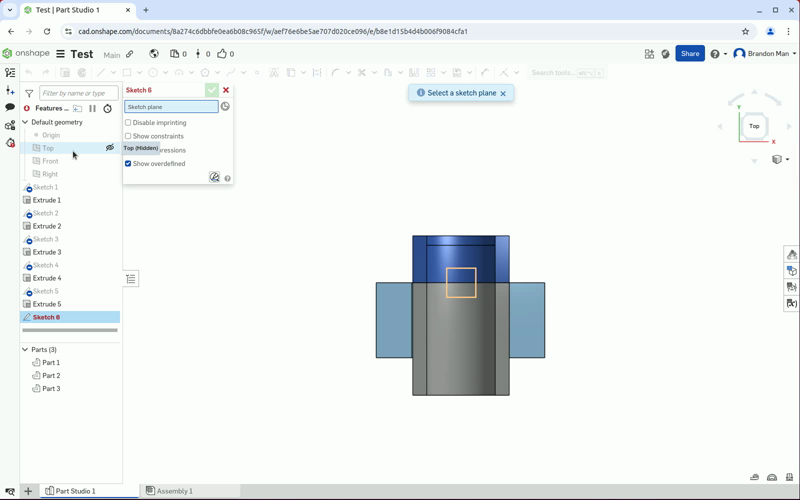
click(73, 150)
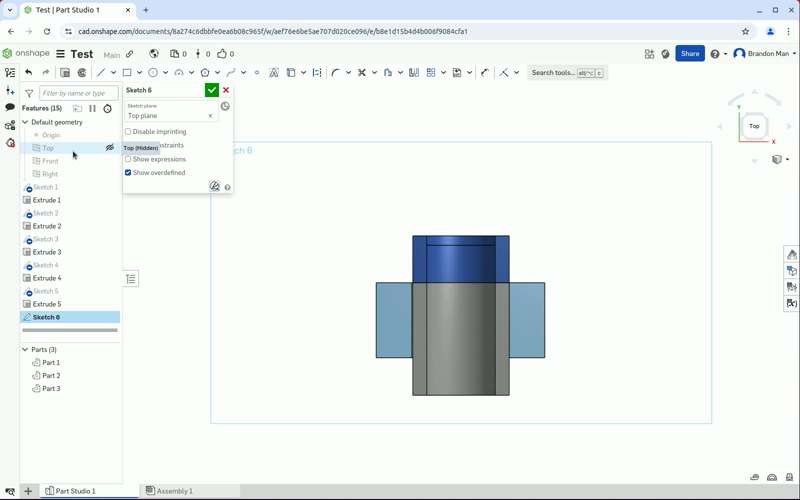
mouse_move(73, 352)
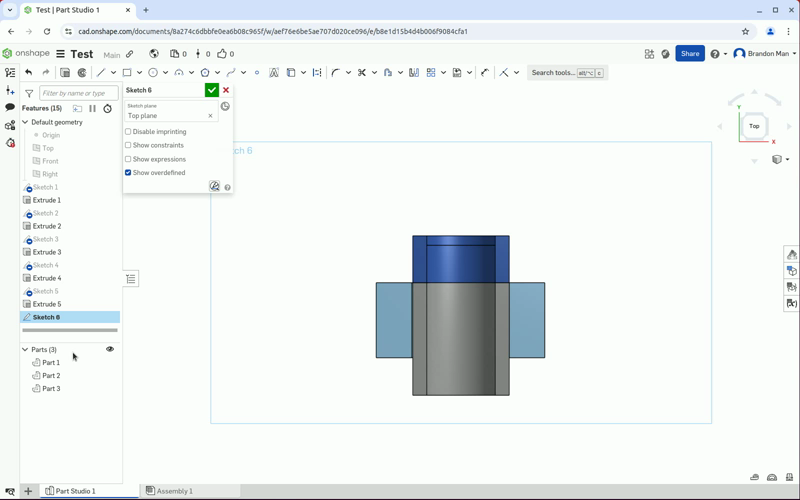
key(y)
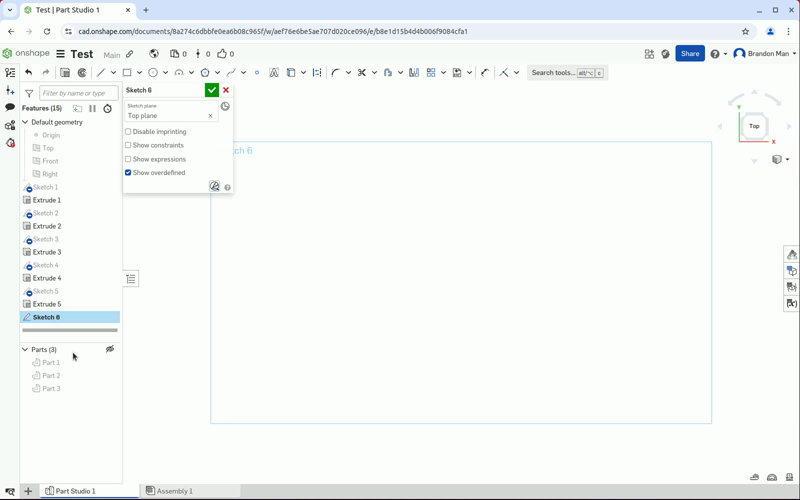
key(c)
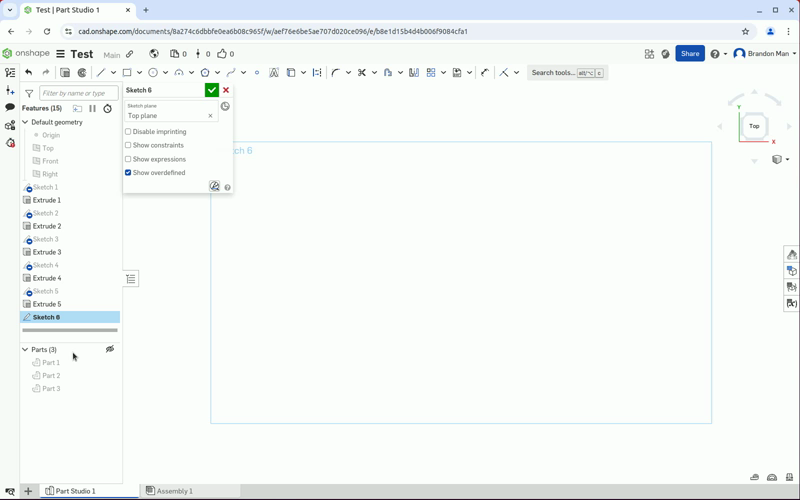
key_down(shift)
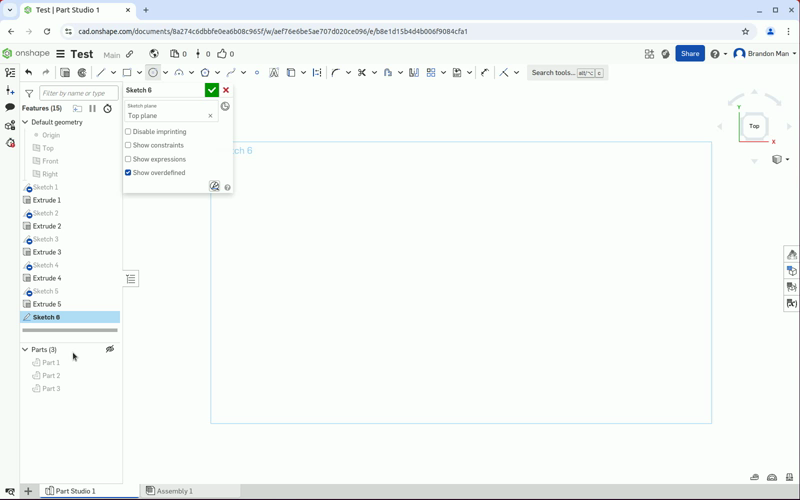
mouse_move(398, 316)
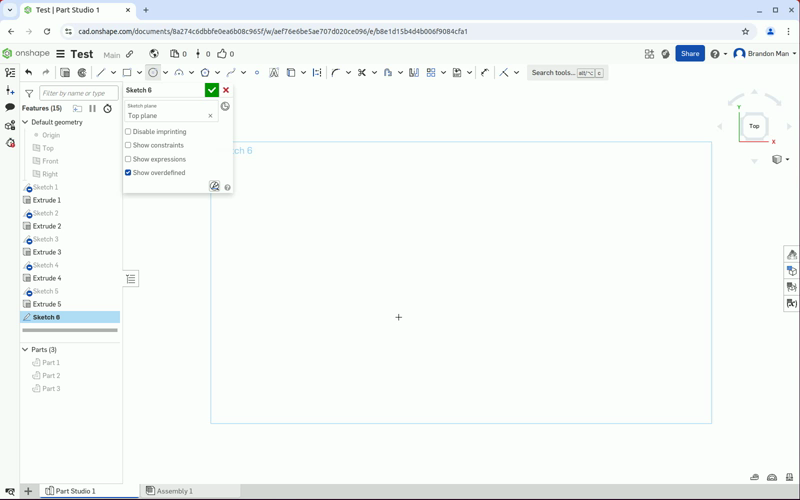
click(398, 316)
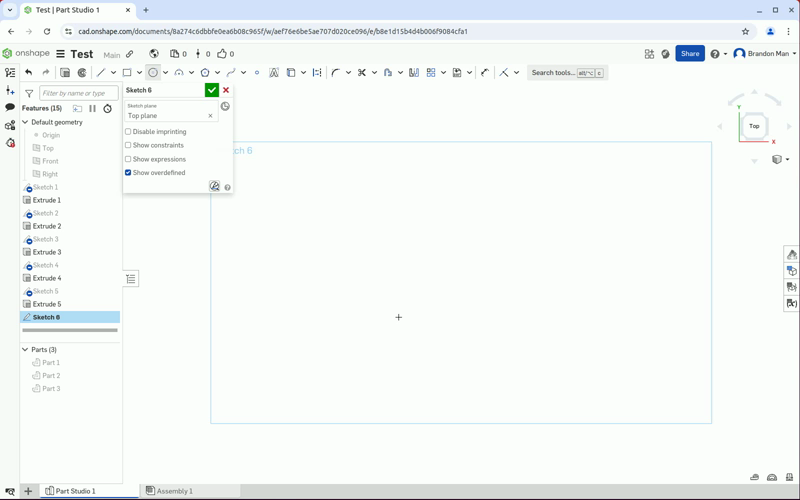
key_up(shift)
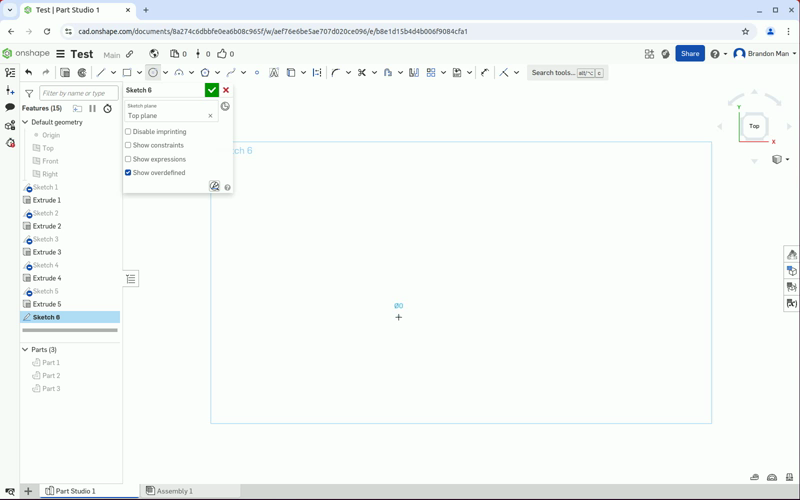
mouse_move(412, 316)
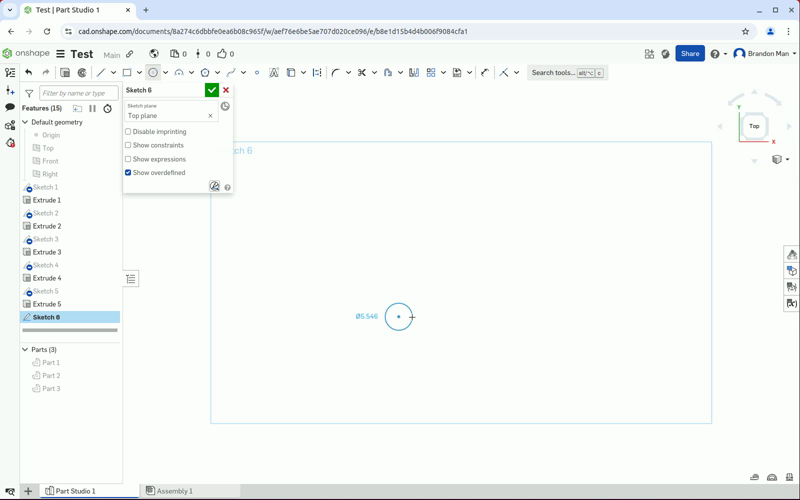
click(412, 316)
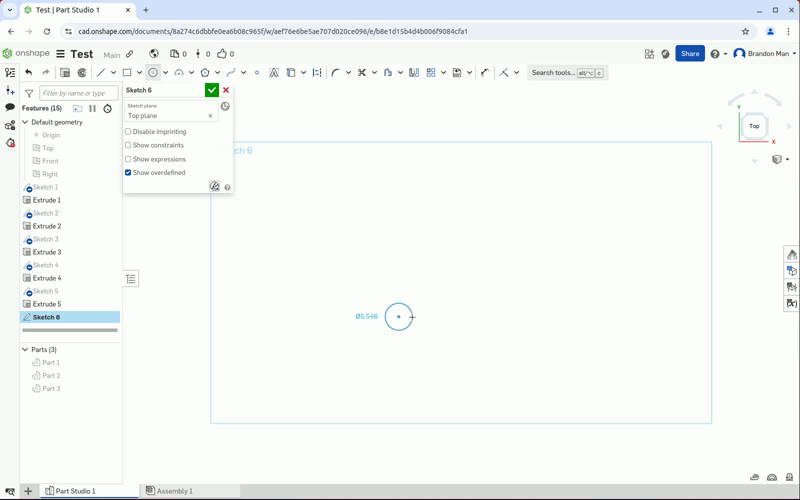
key(esc)
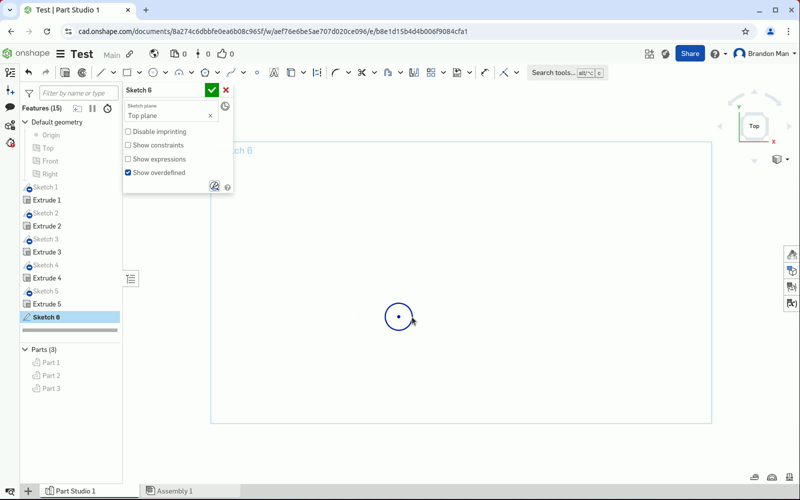
mouse_move(403, 321)
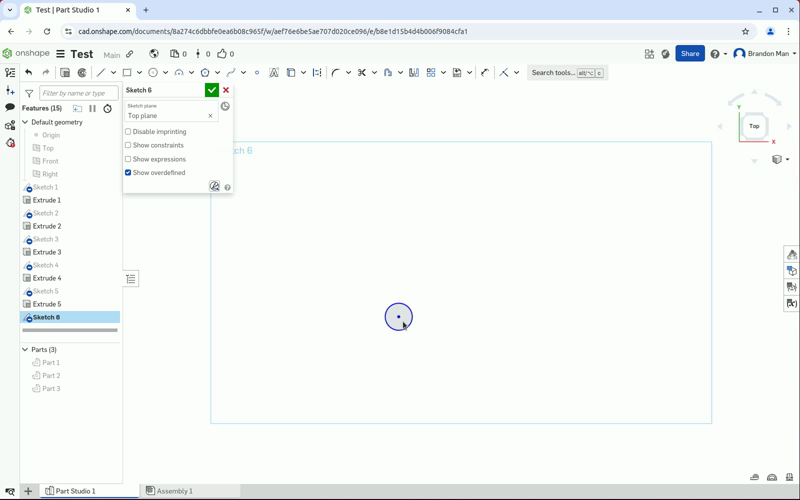
scroll(6)
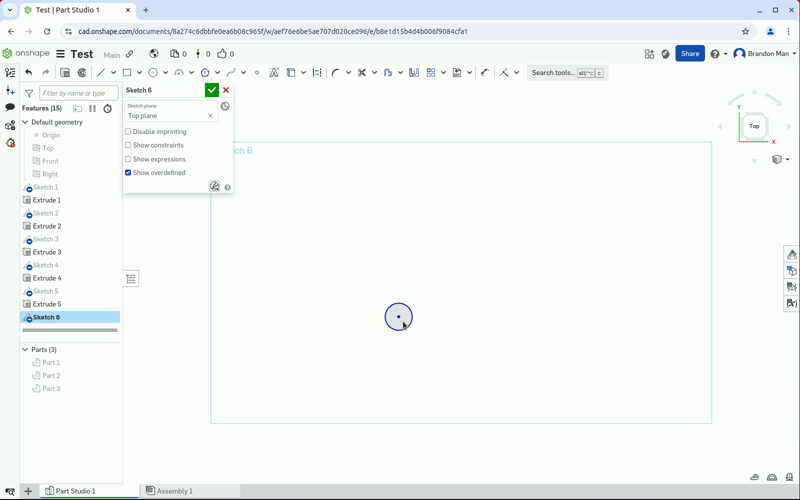
scroll(6)
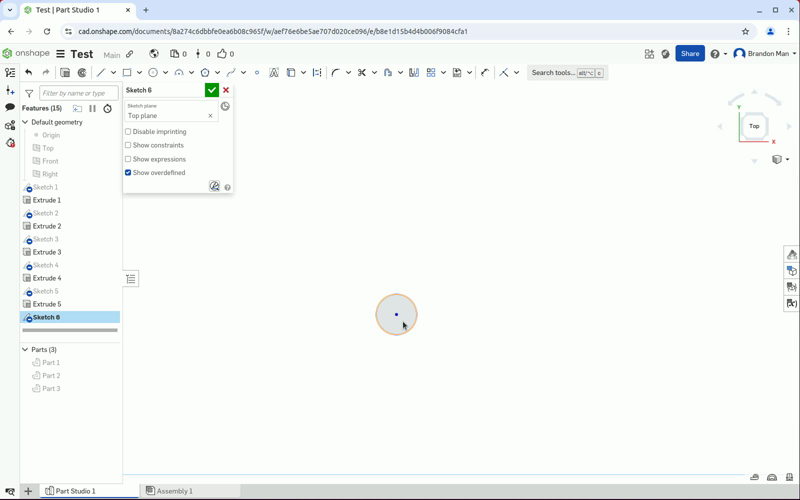
scroll(6)
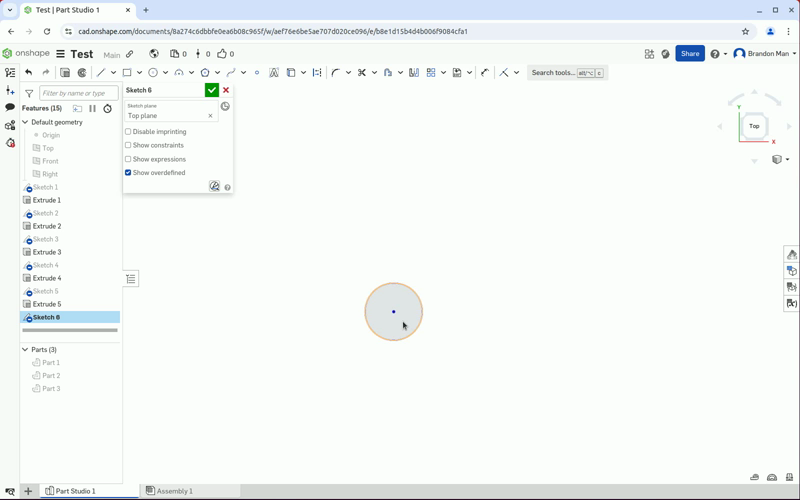
scroll(6)
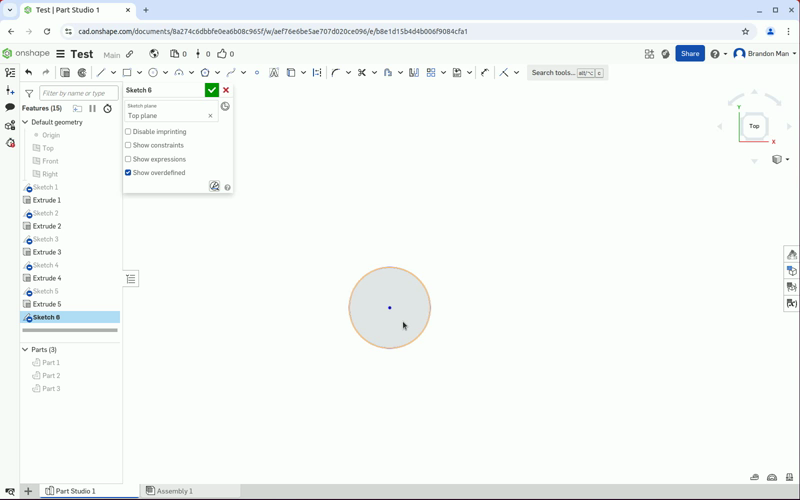
scroll(6)
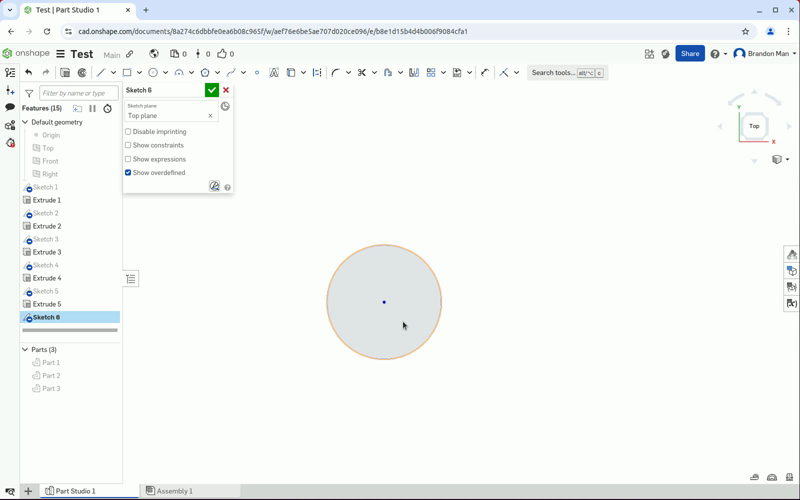
scroll(6)
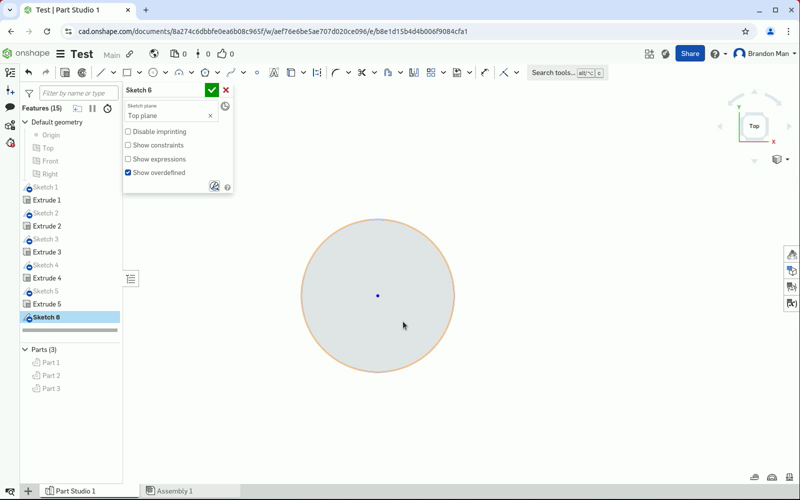
scroll(6)
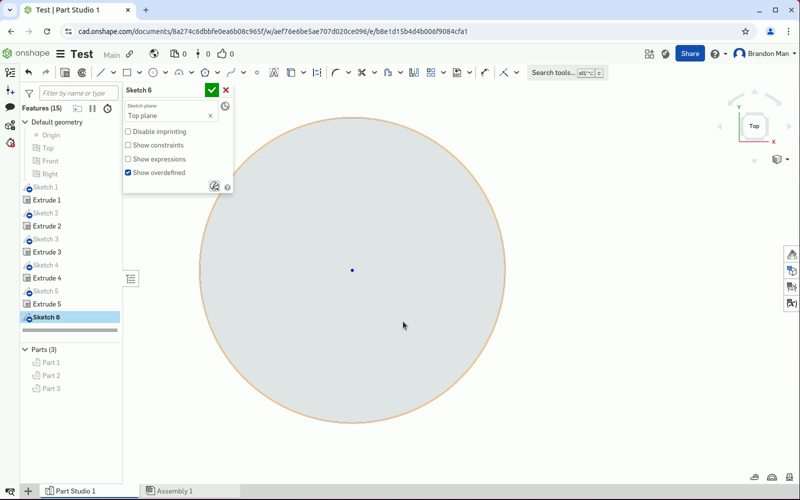
click(403, 321)
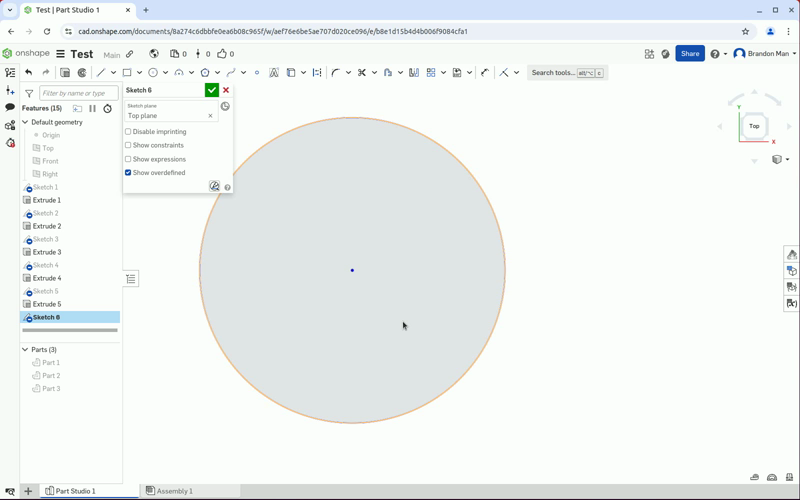
scroll(-6)
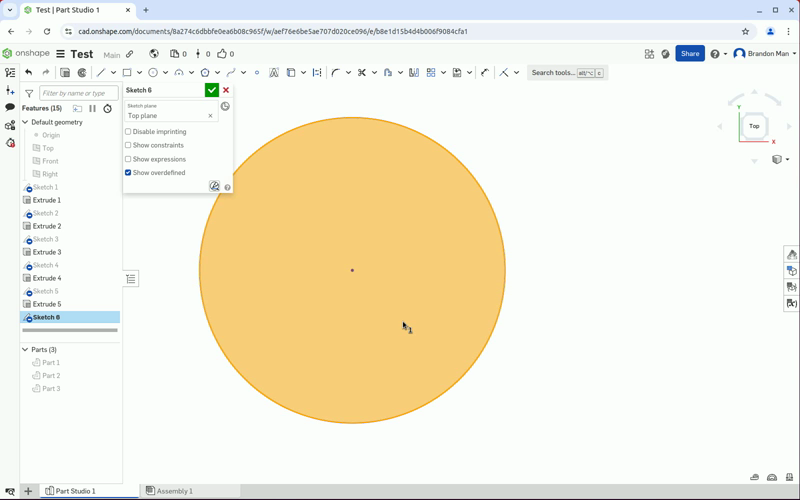
scroll(-6)
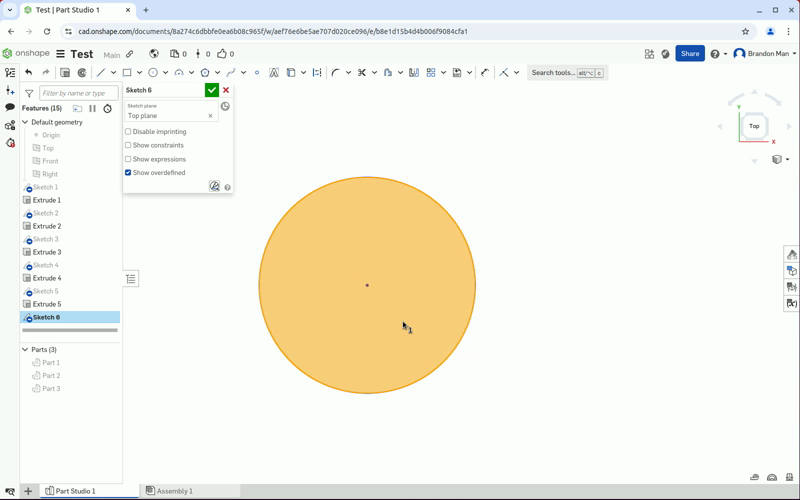
scroll(-6)
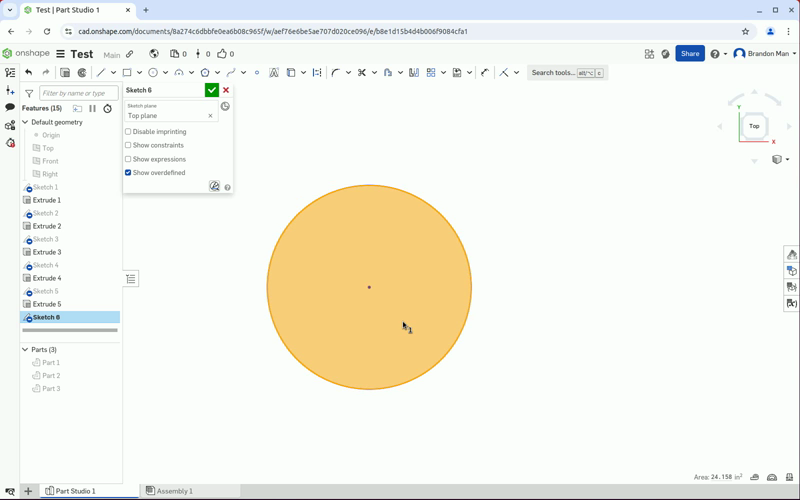
scroll(-6)
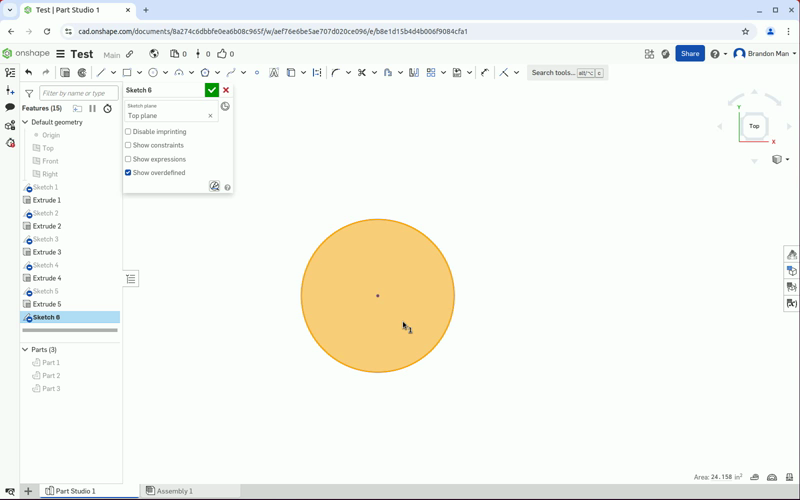
scroll(-6)
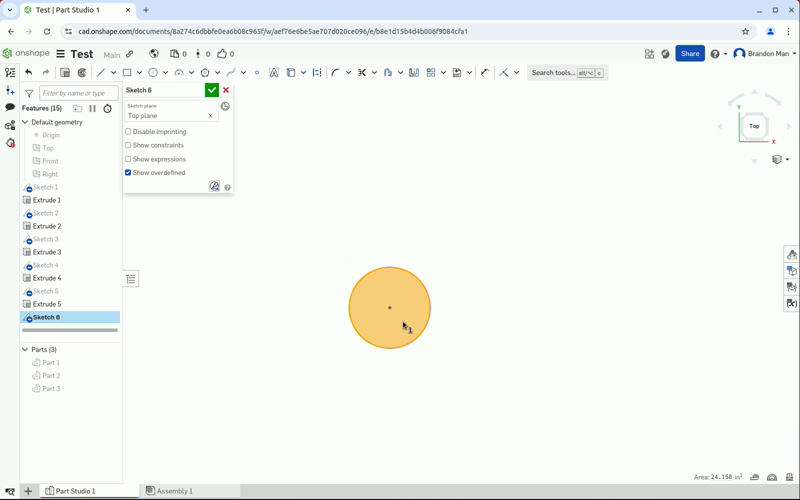
scroll(-6)
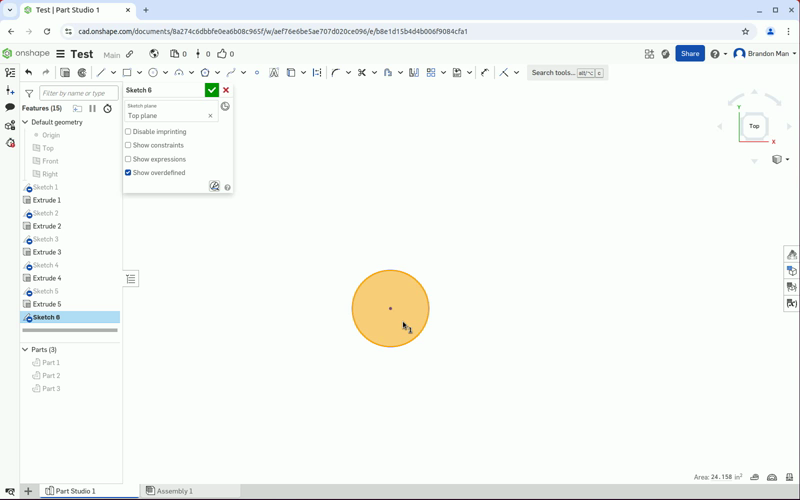
scroll(-6)
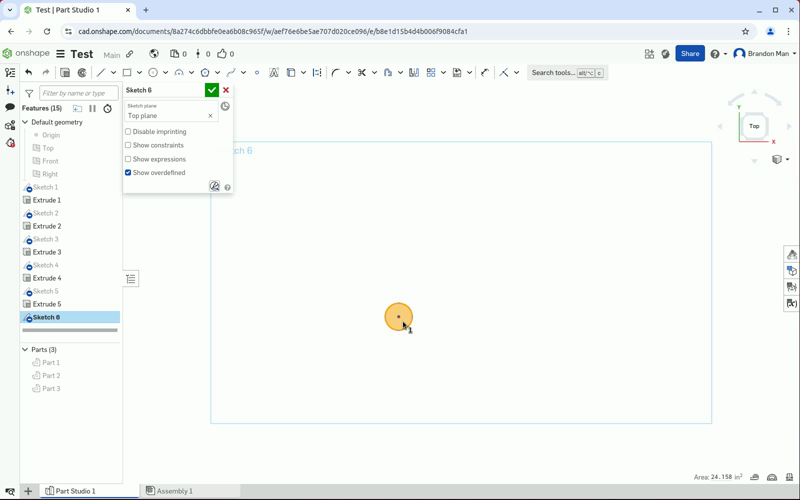
mouse_move(73, 352)
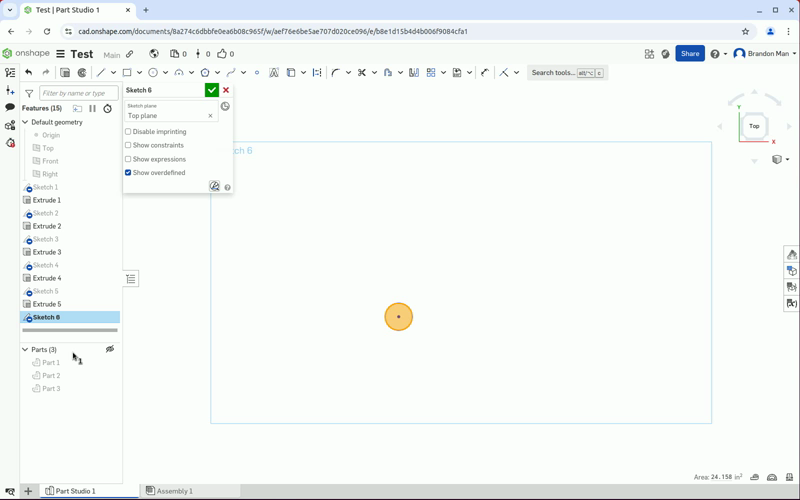
key(shift+y)
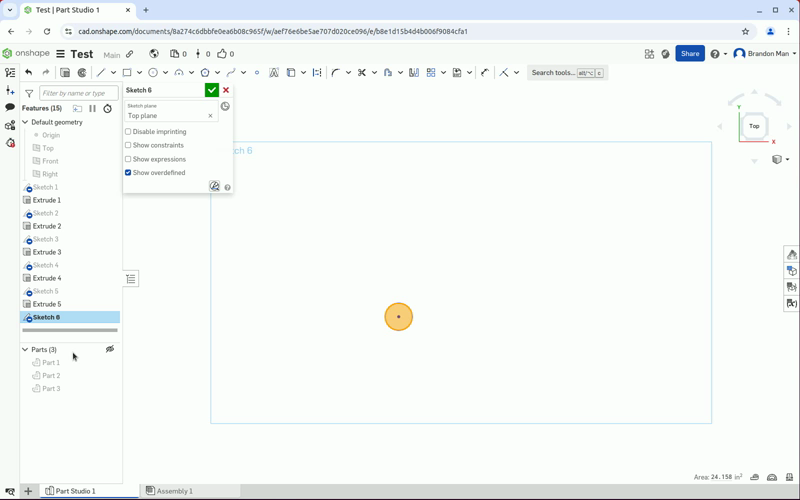
key(shift+e)
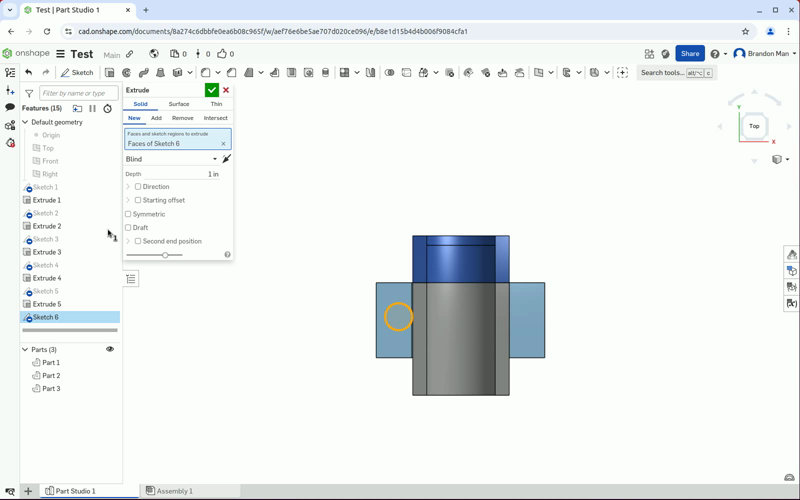
mouse_move(143, 106)
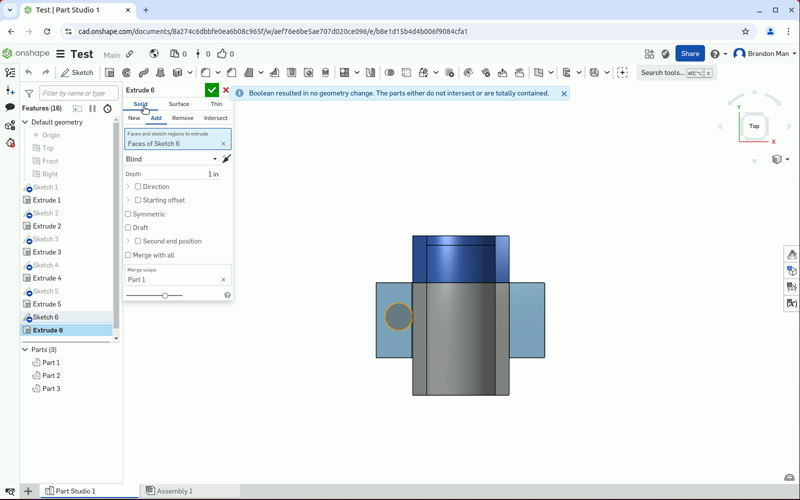
click(143, 106)
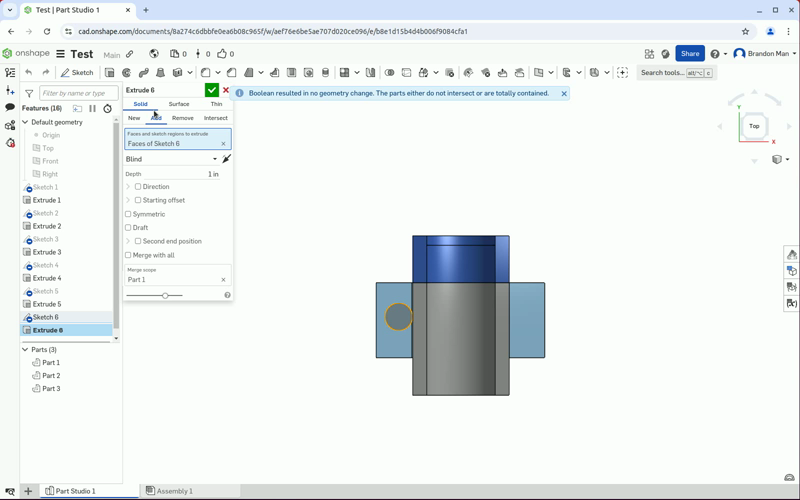
mouse_move(186, 120)
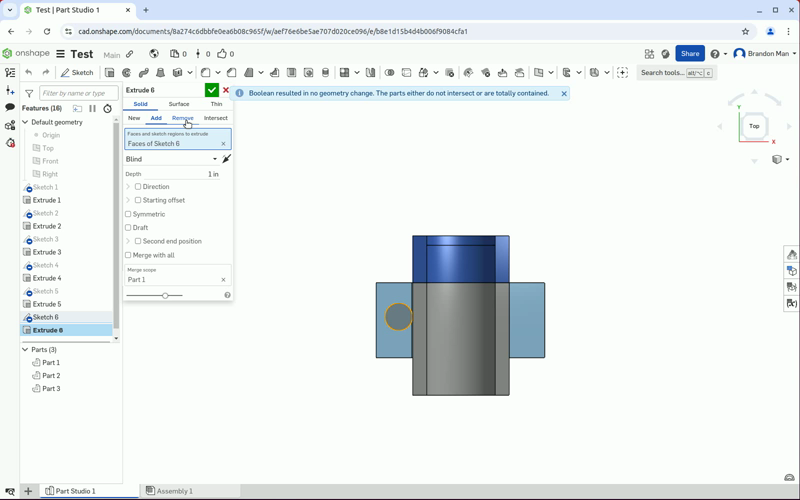
click(186, 120)
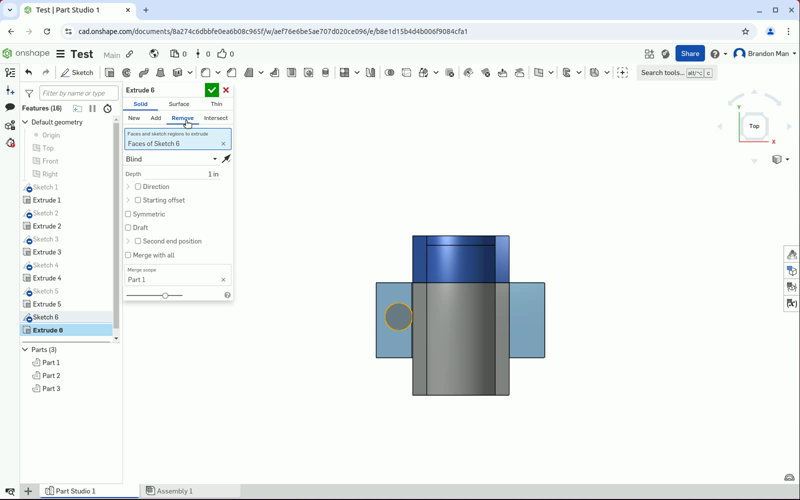
key(tab, 4)
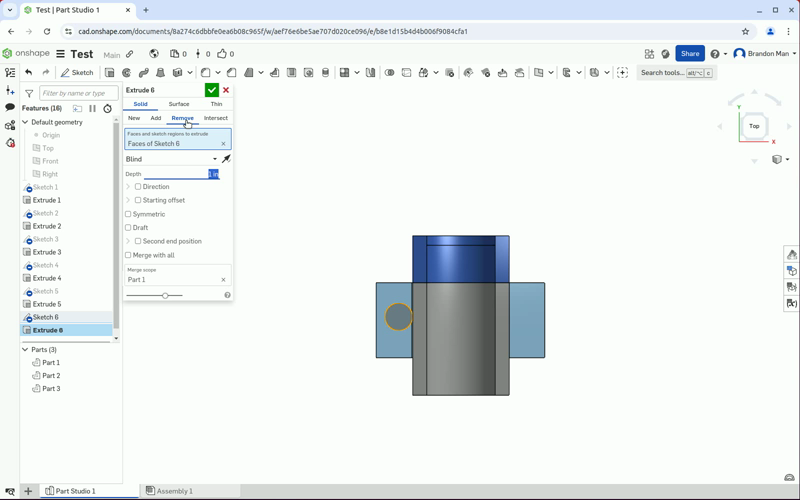
text(-15.405)
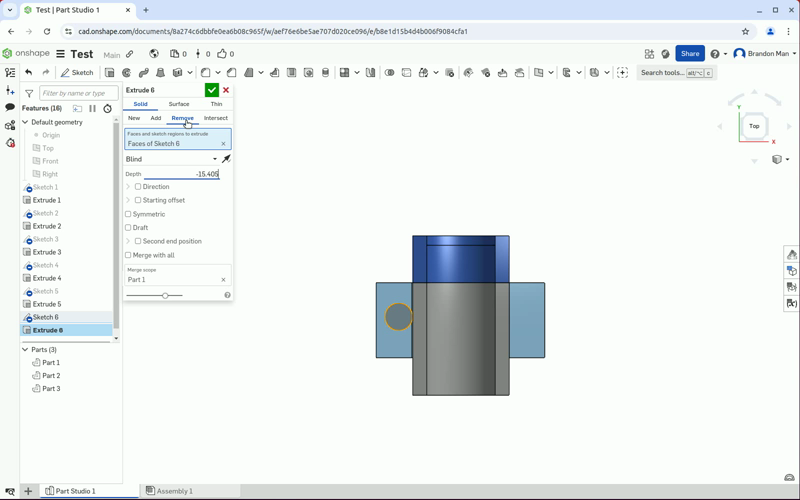
key(tab, 6)
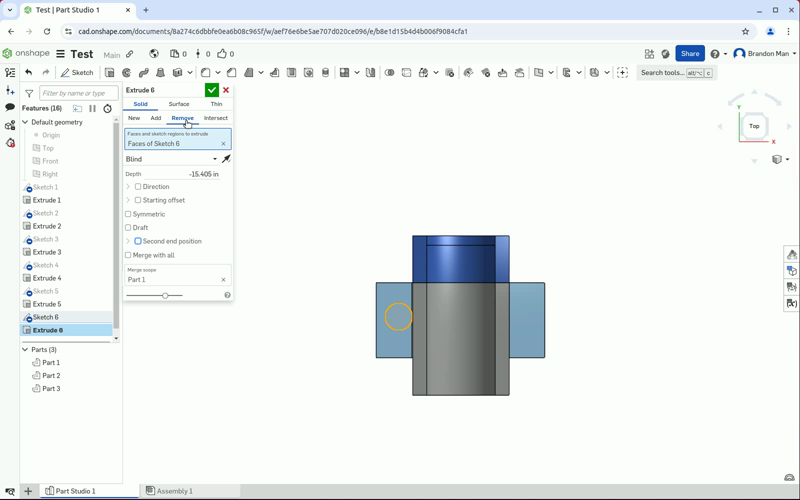
key(space)
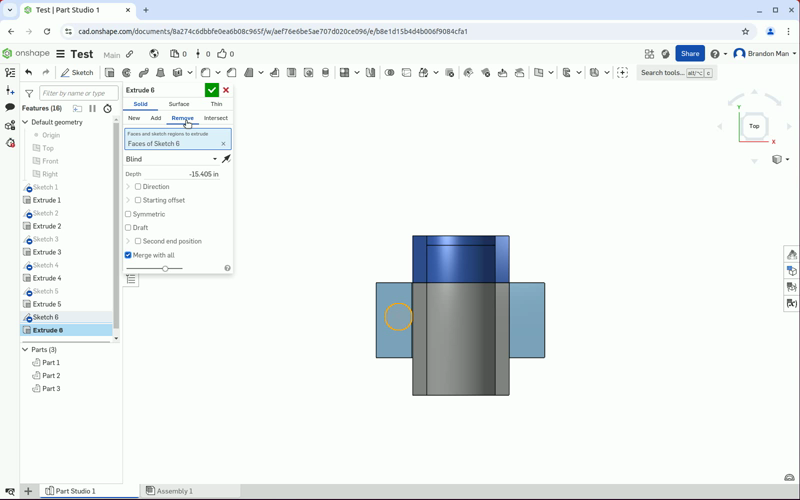
key(enter)
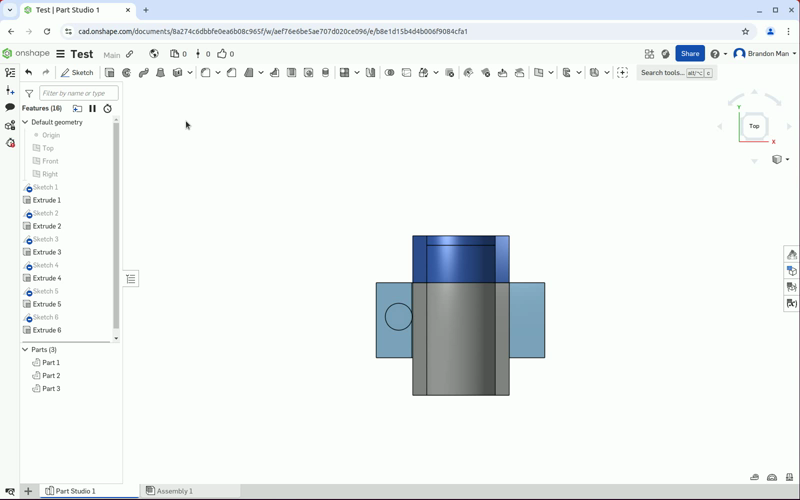
key(shift+h)
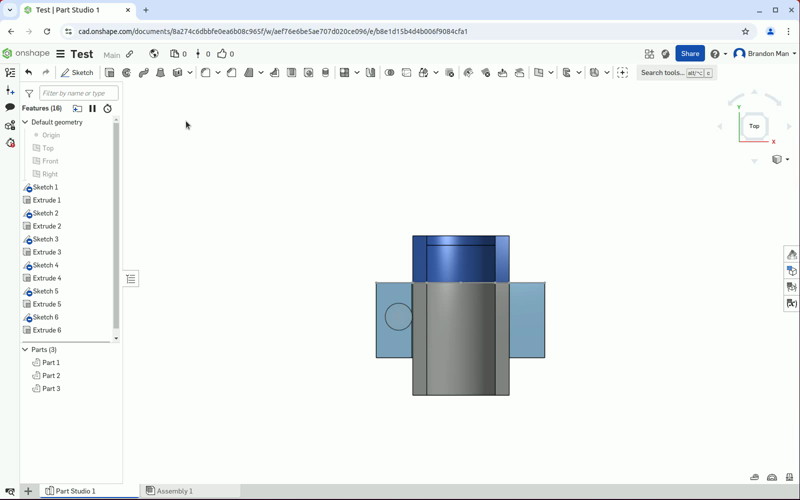
key(shift+h)
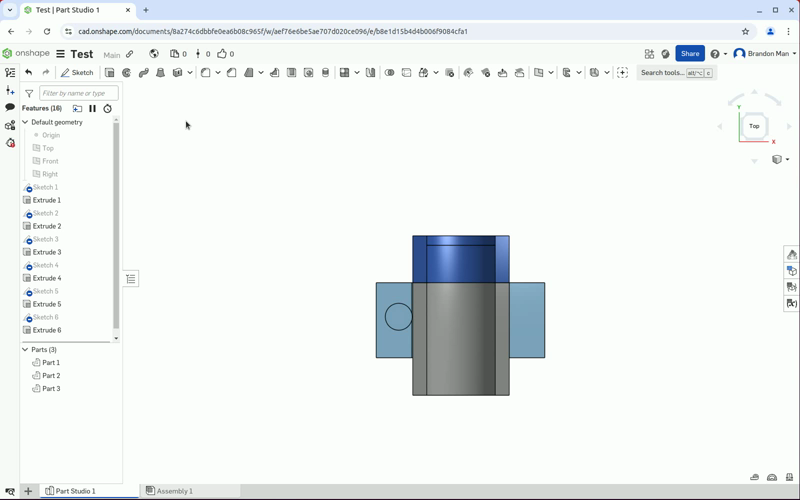
mouse_move(69, 189)
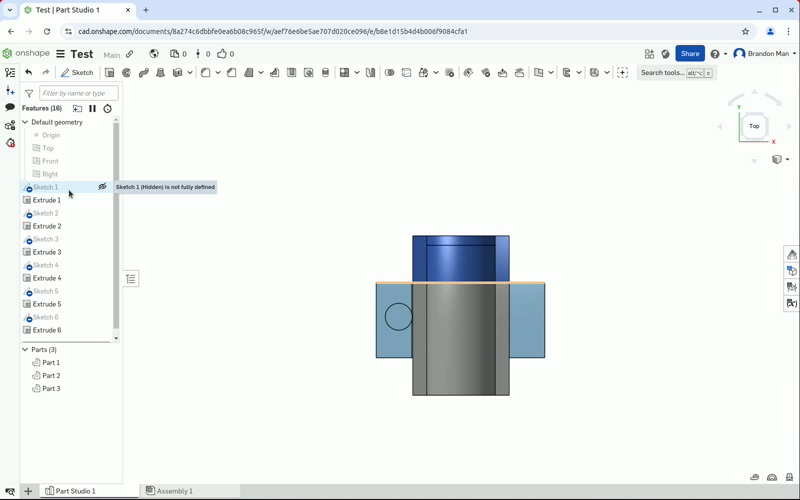
click(69, 189)
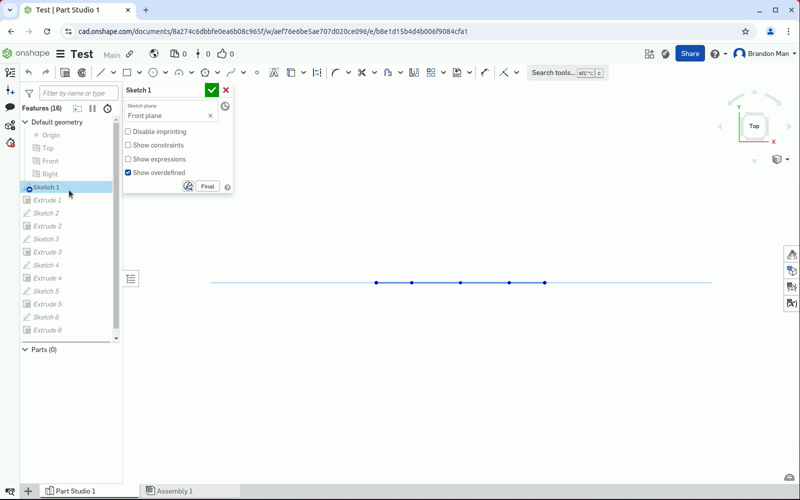
mouse_move(229, 92)
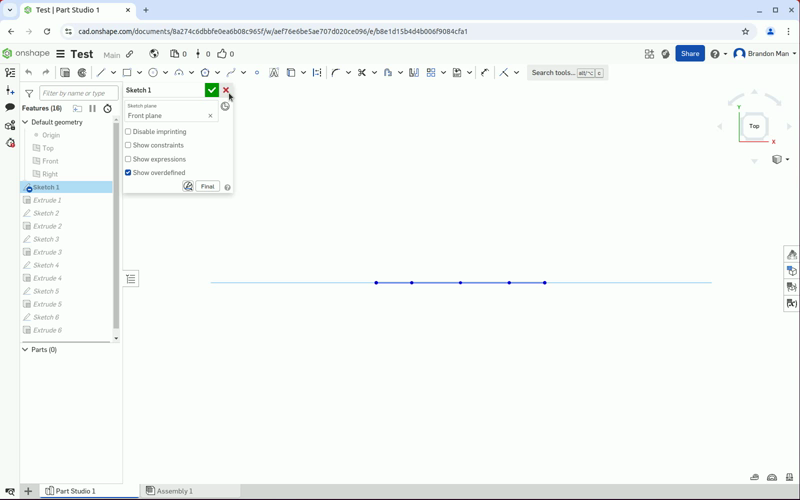
click(229, 92)
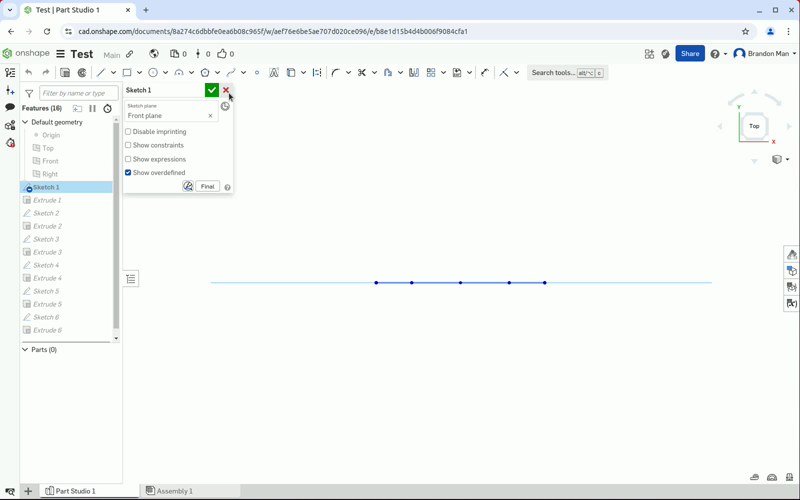
key(shift+s)
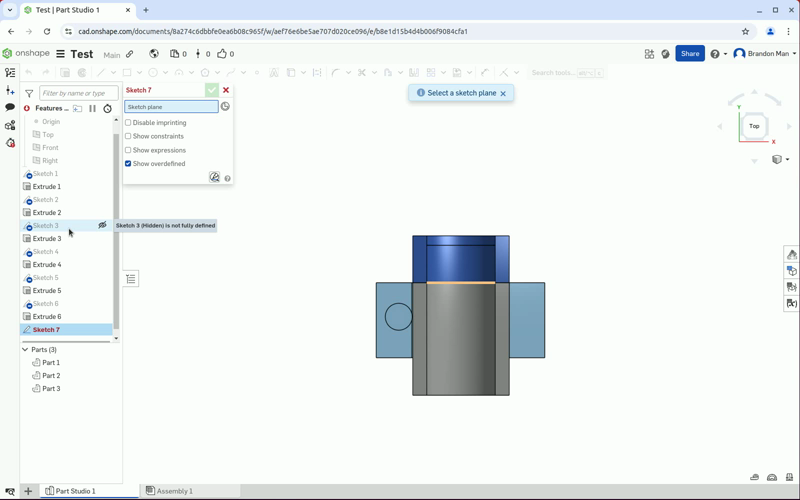
scroll(3)
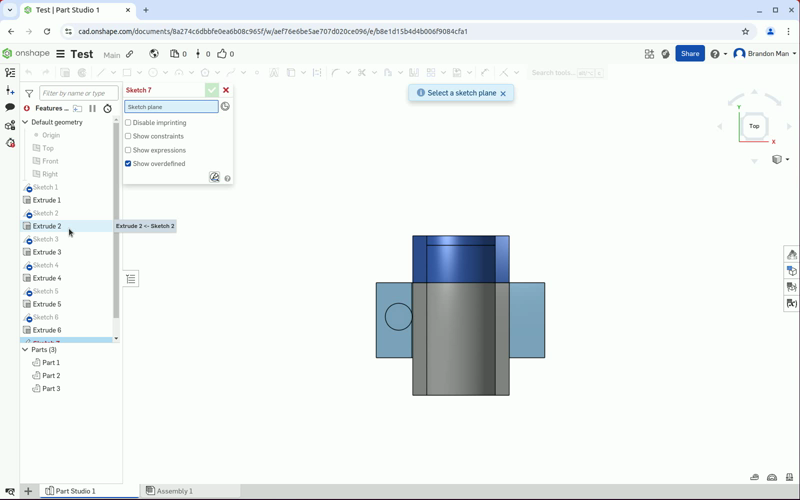
mouse_move(69, 150)
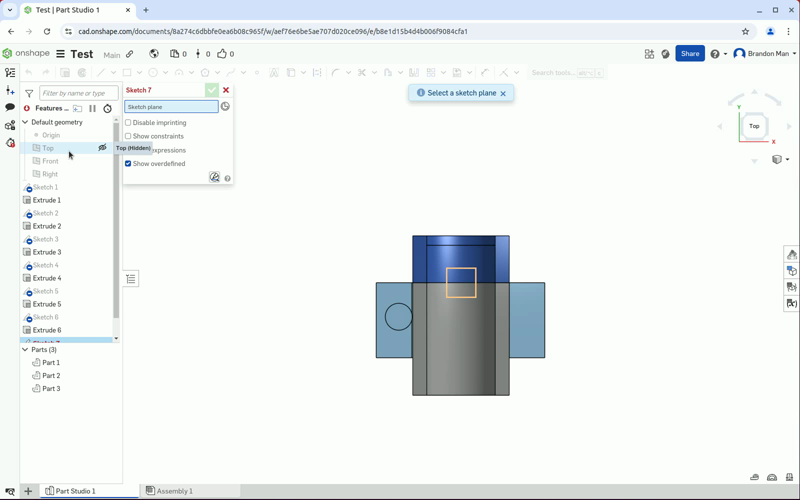
click(69, 150)
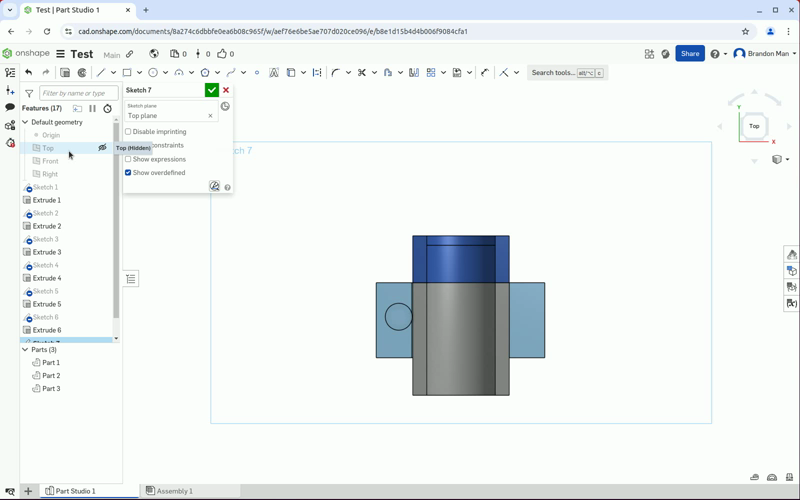
mouse_move(73, 352)
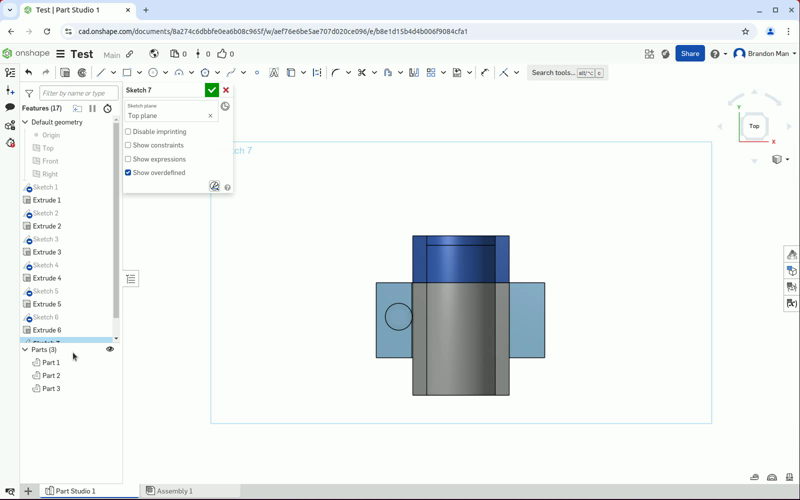
key(y)
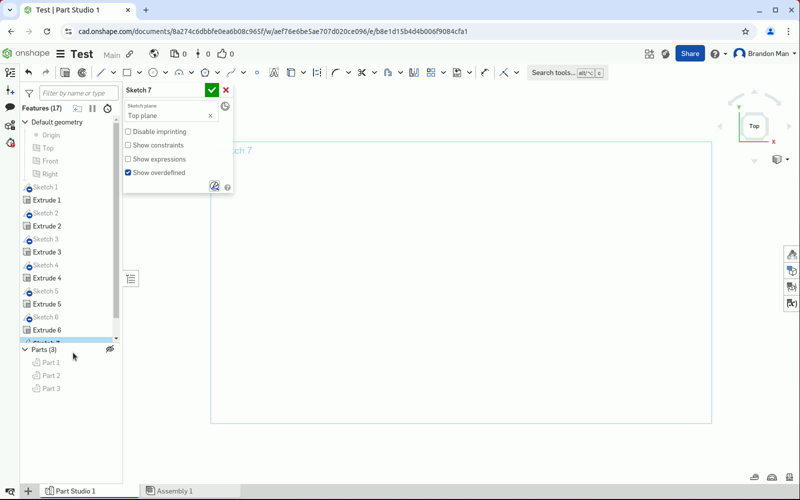
key(c)
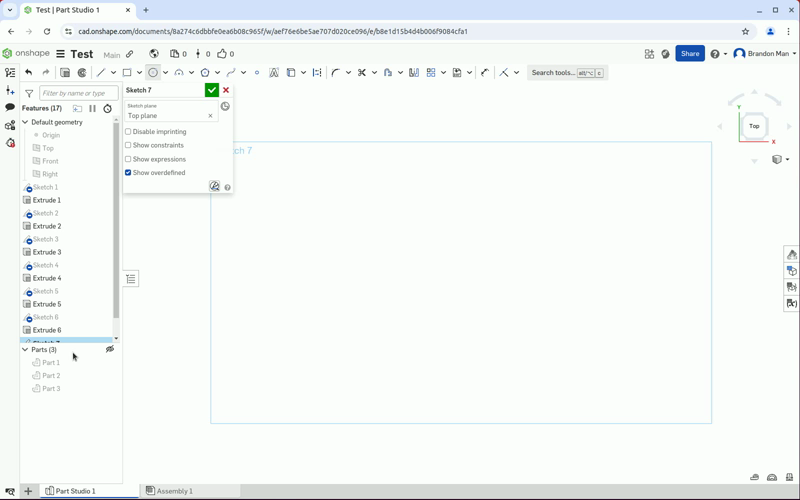
key_down(shift)
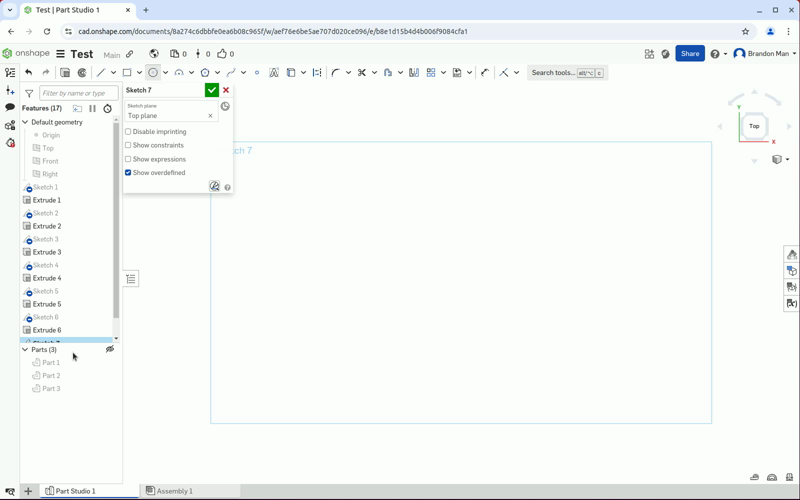
mouse_move(522, 316)
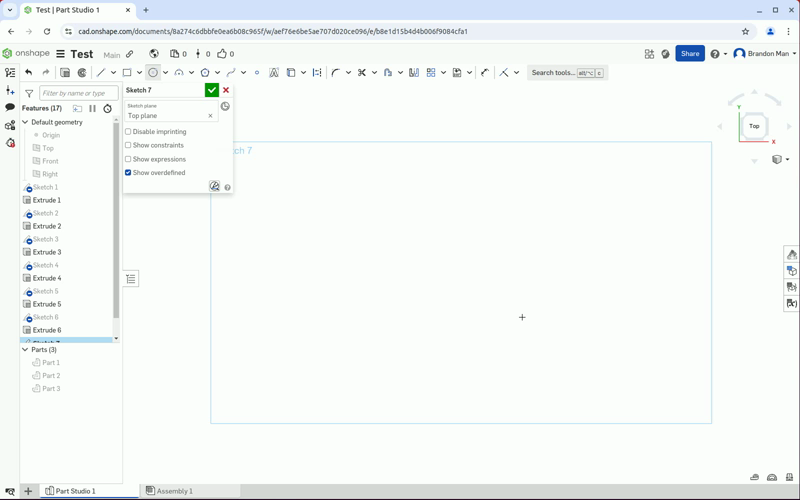
click(522, 316)
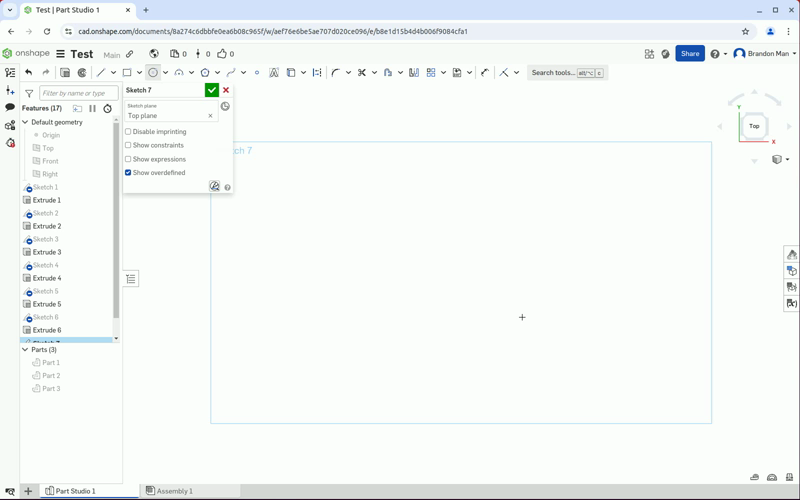
key_up(shift)
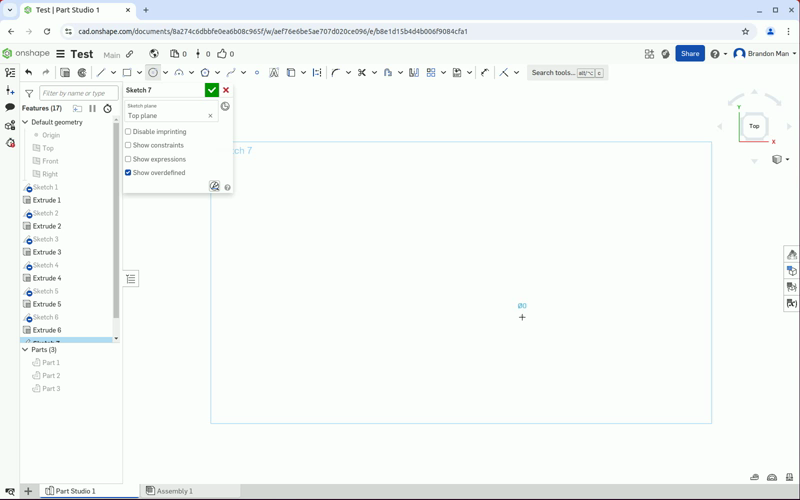
mouse_move(536, 316)
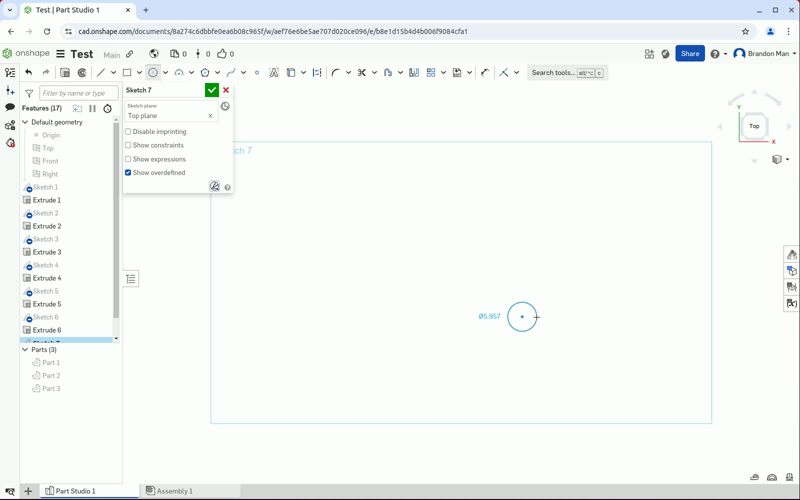
click(536, 316)
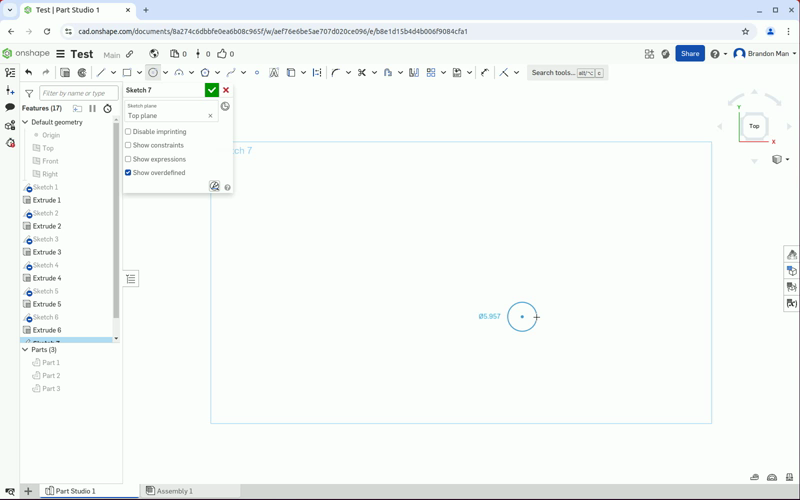
key(esc)
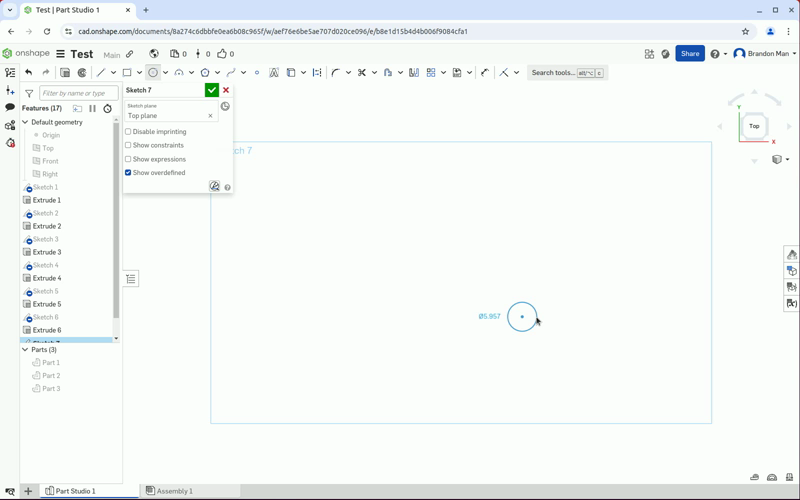
mouse_move(525, 305)
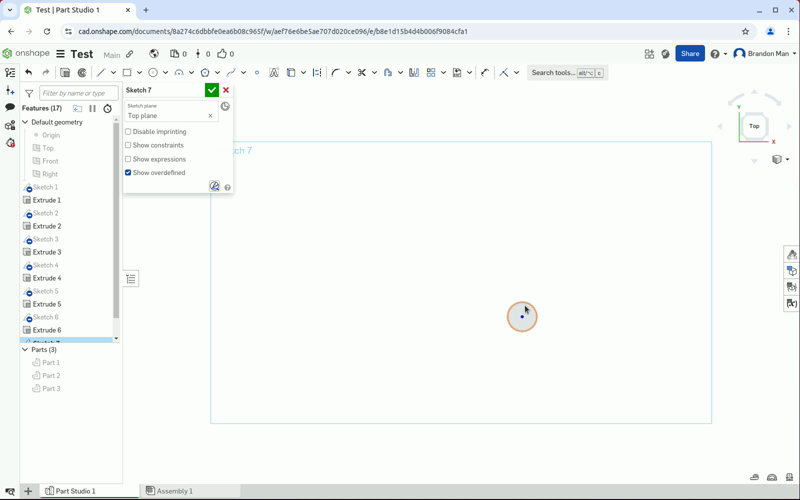
scroll(6)
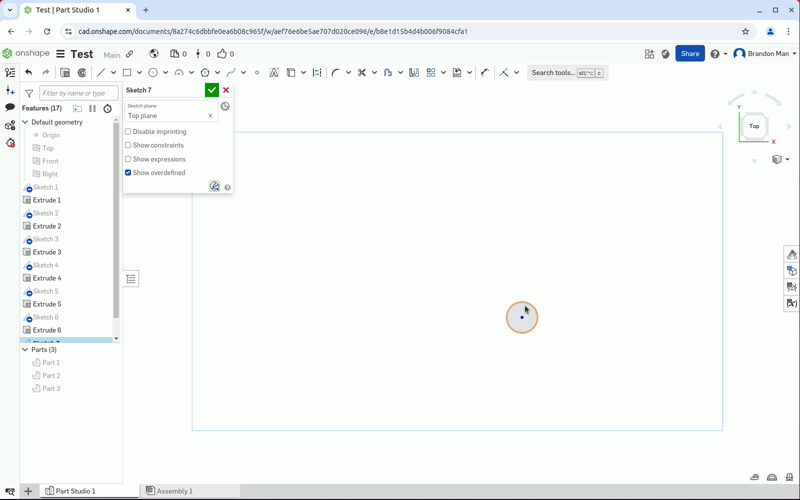
scroll(6)
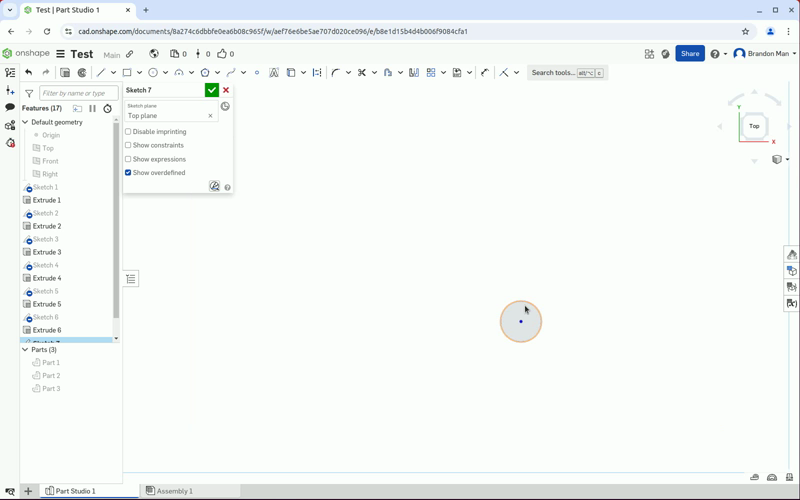
scroll(6)
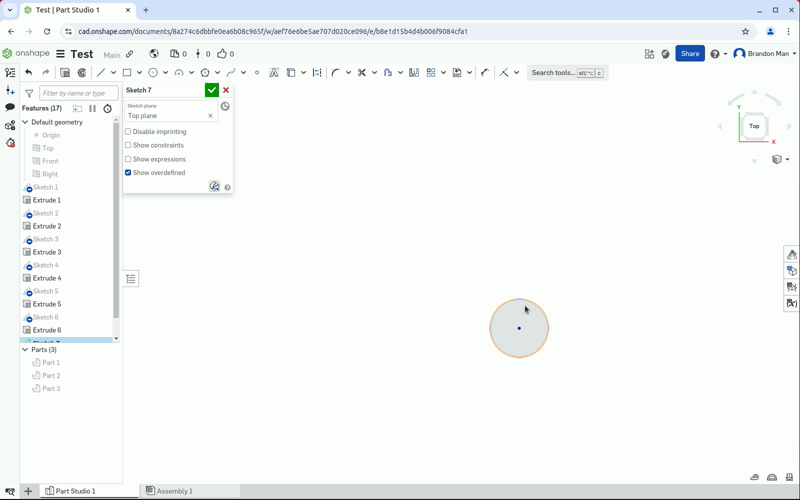
scroll(6)
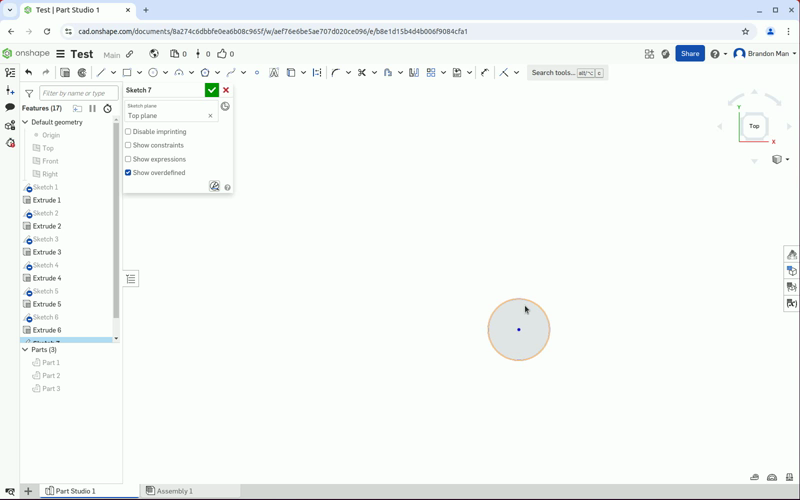
scroll(6)
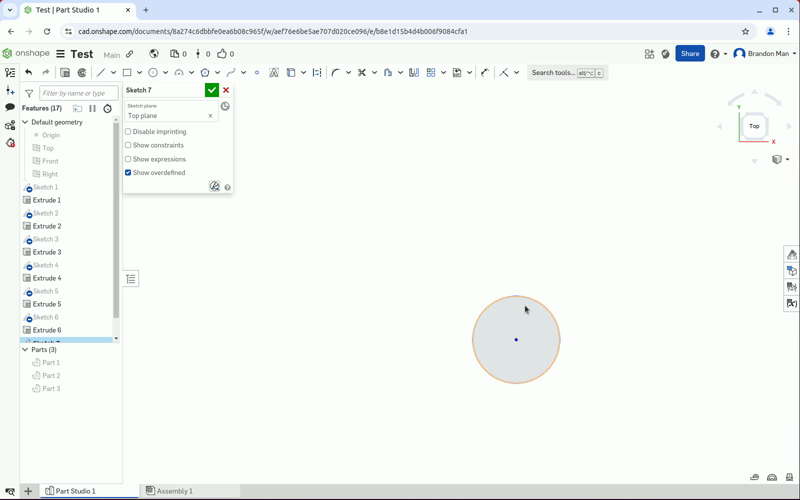
scroll(6)
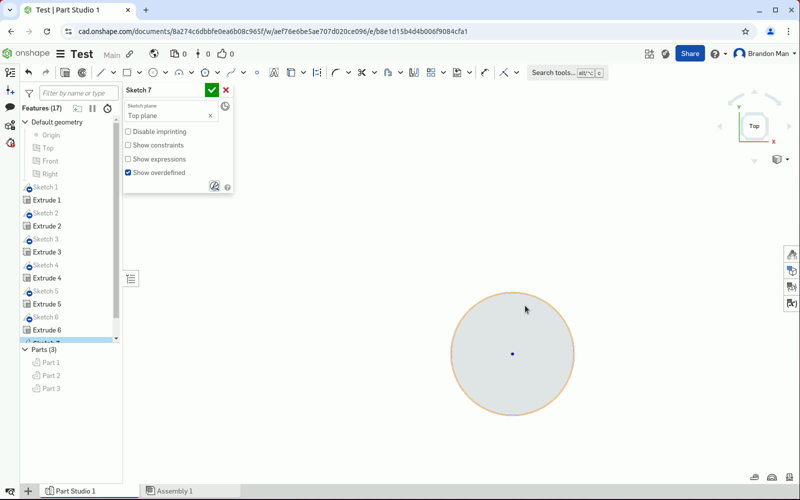
scroll(6)
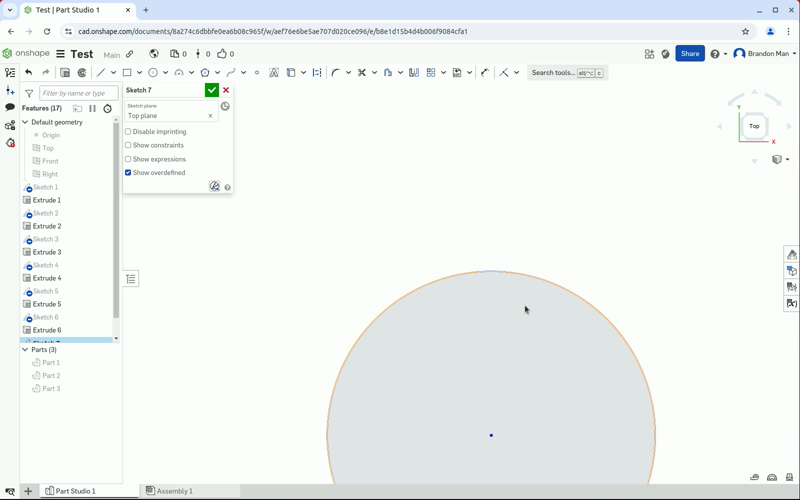
click(525, 305)
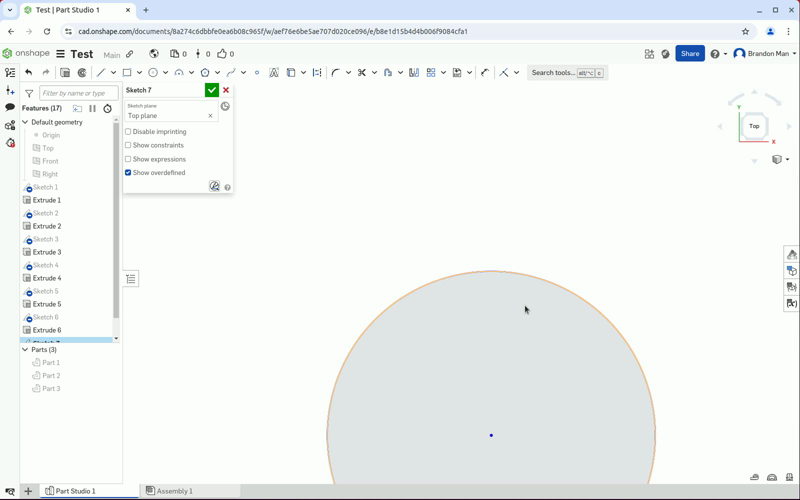
scroll(-6)
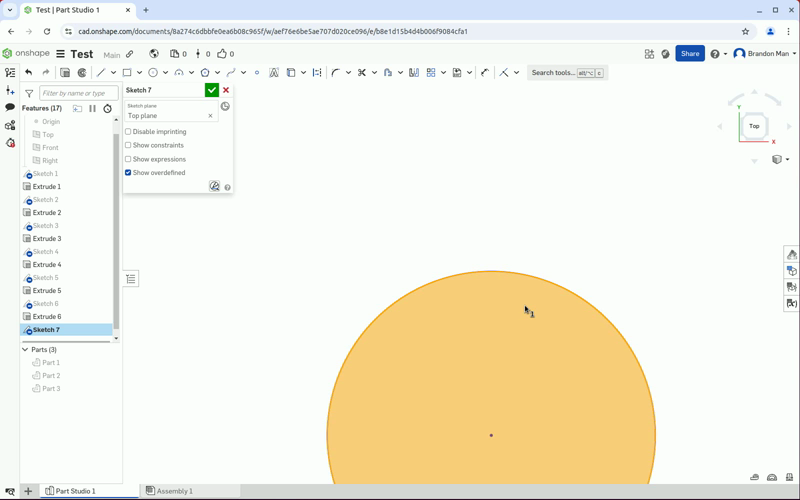
scroll(-6)
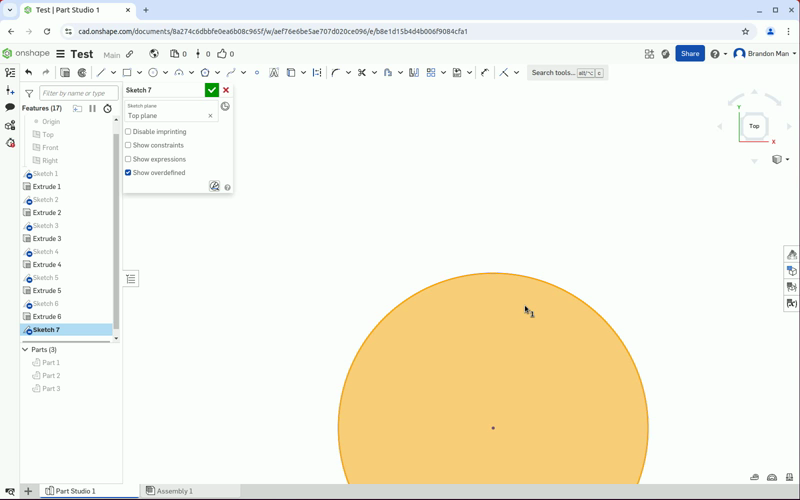
scroll(-6)
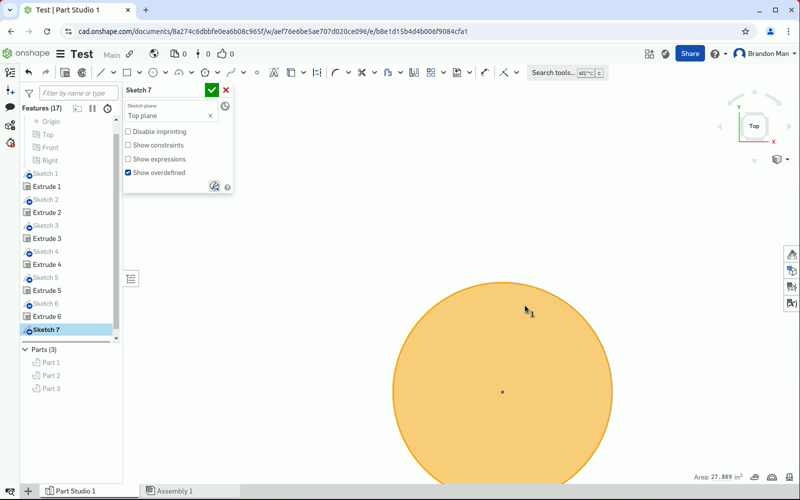
scroll(-6)
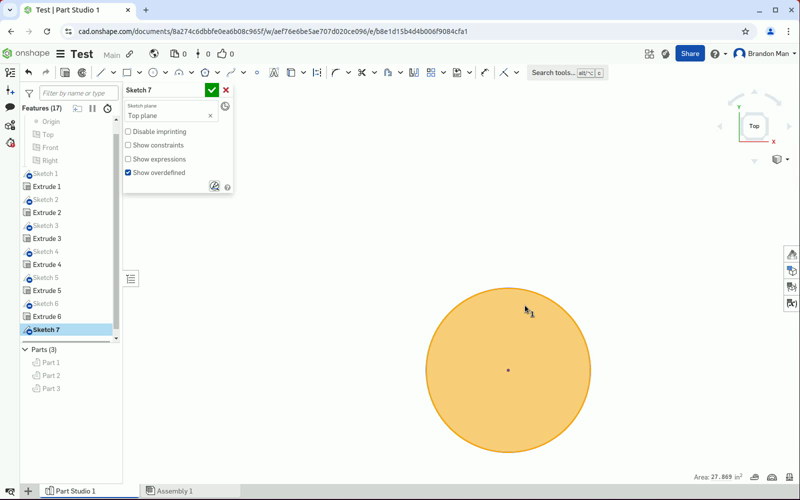
scroll(-6)
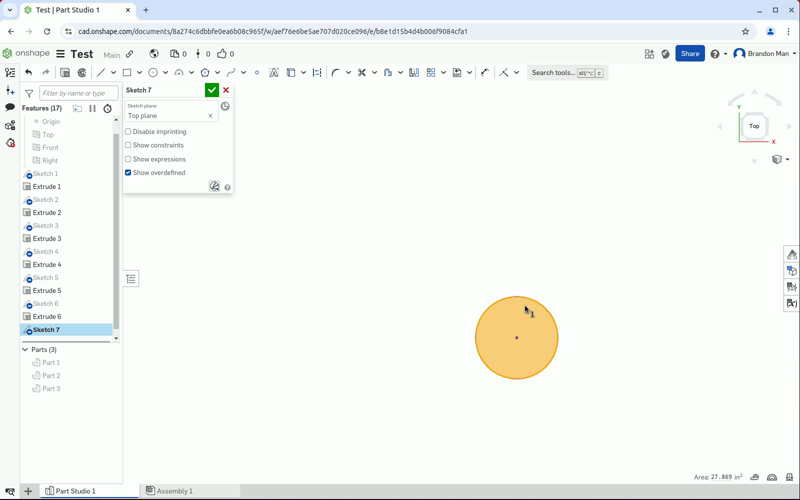
scroll(-6)
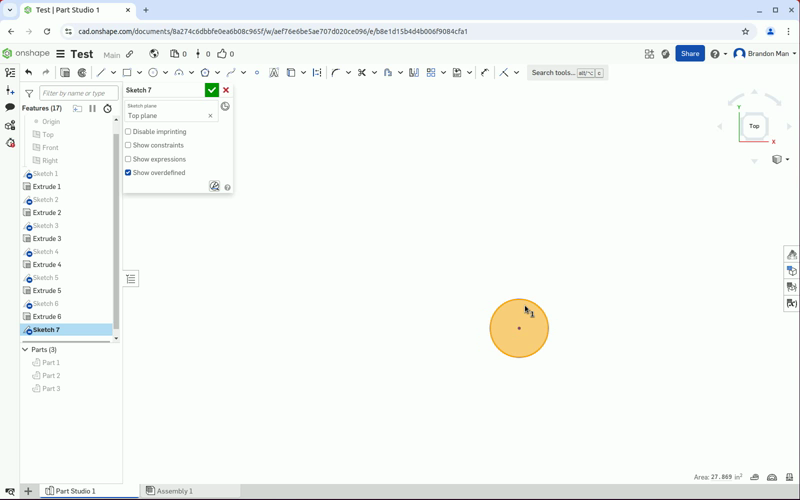
scroll(-6)
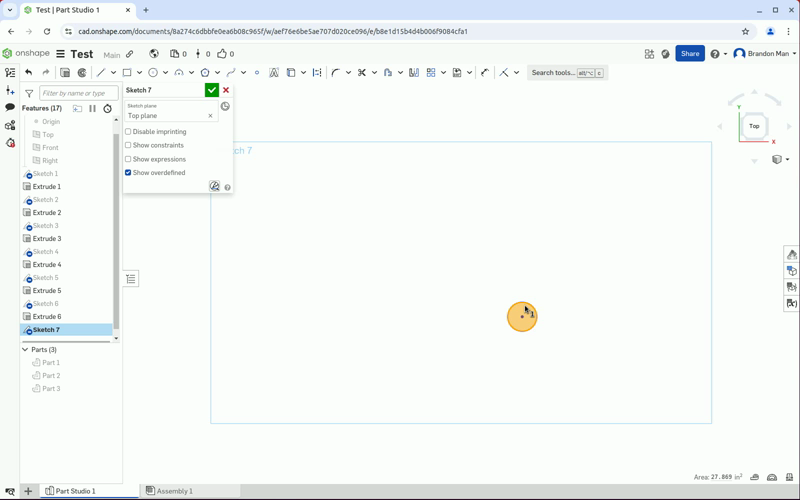
mouse_move(73, 352)
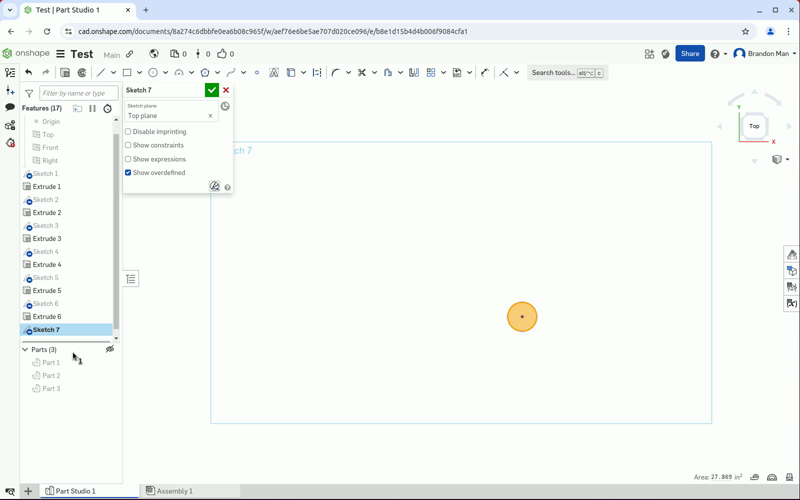
key(shift+y)
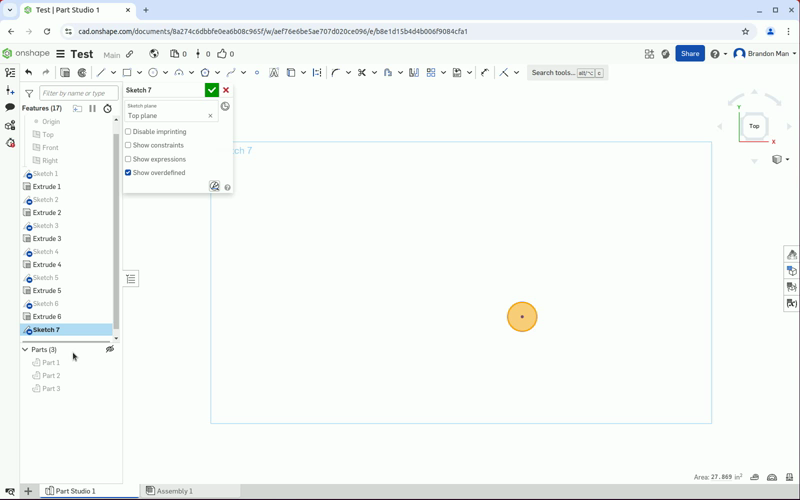
key(shift+e)
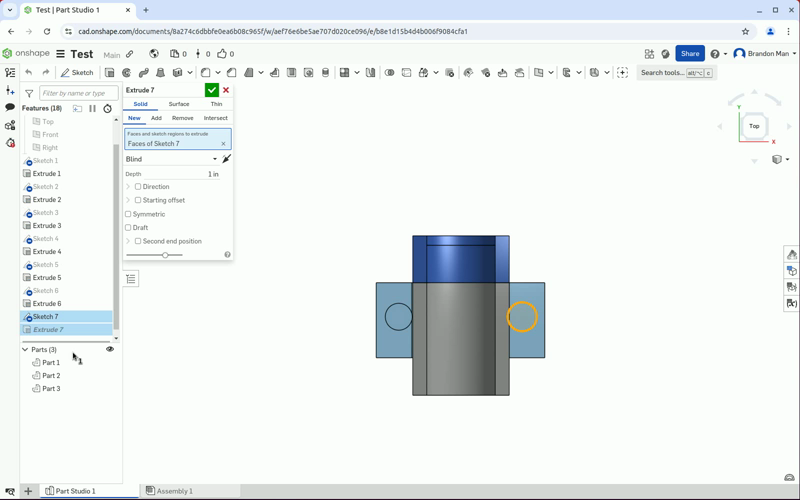
mouse_move(143, 106)
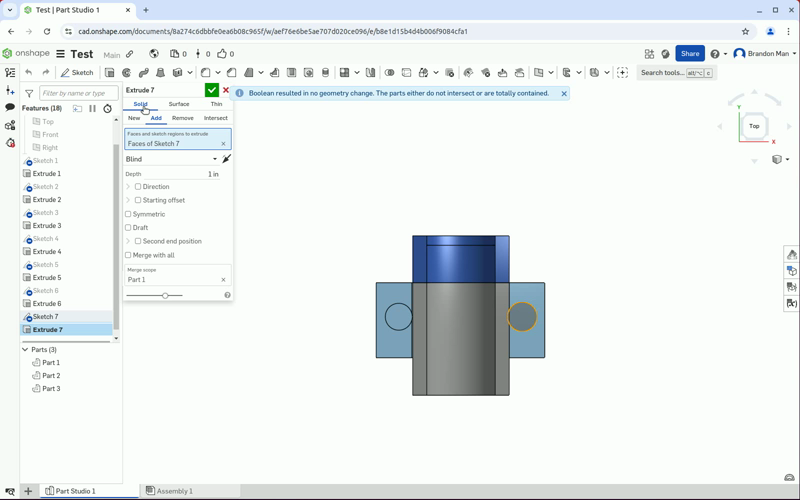
click(143, 106)
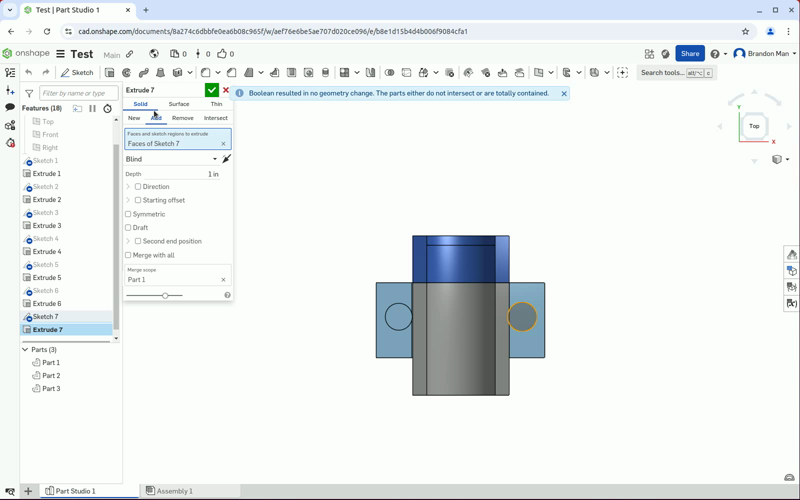
mouse_move(186, 120)
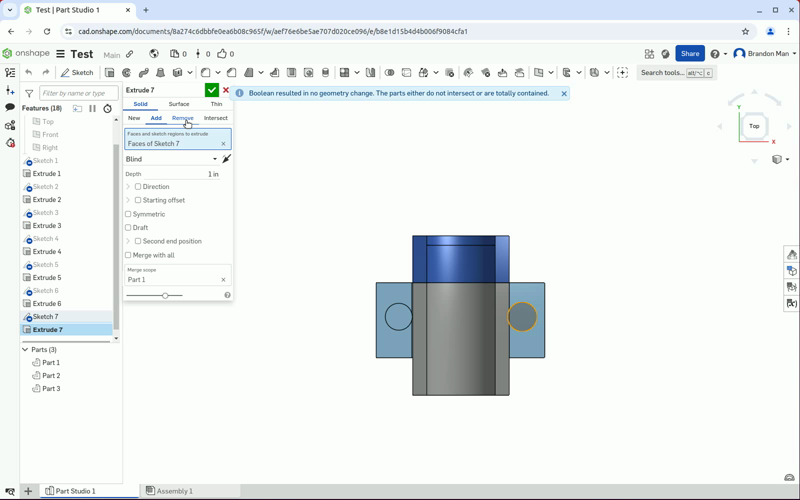
click(186, 120)
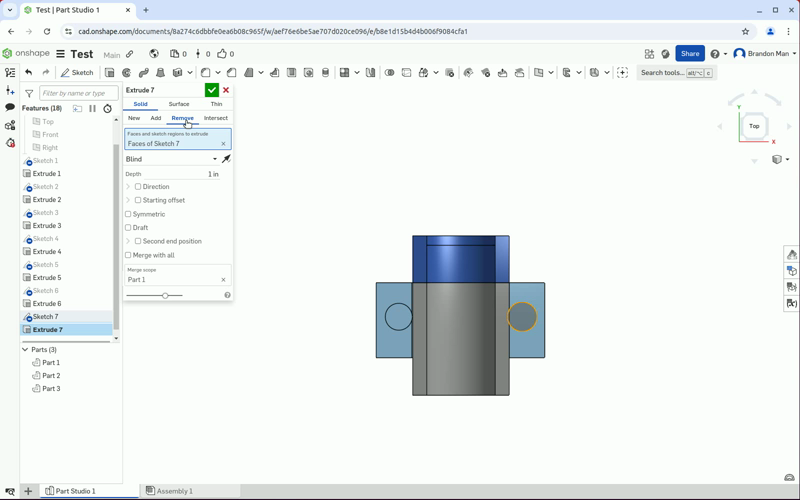
key(tab, 4)
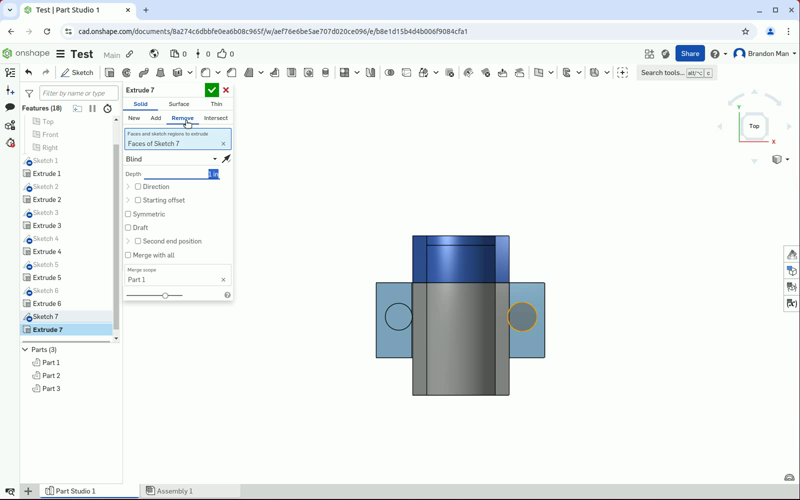
text(-15.405)
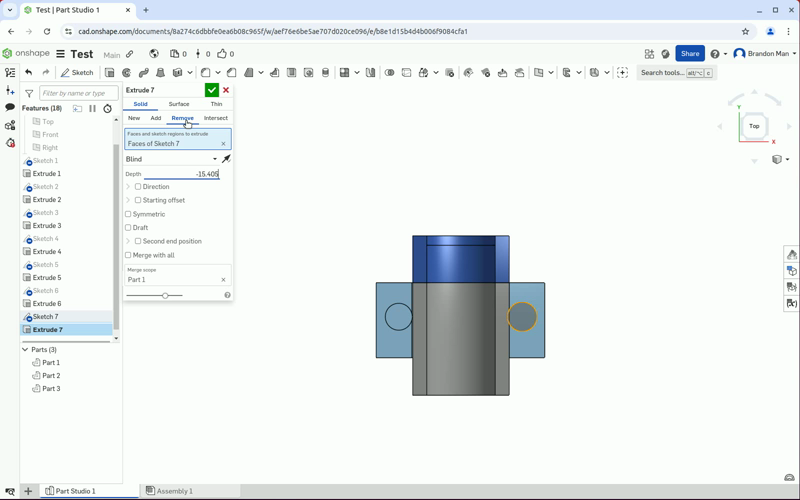
key(tab, 6)
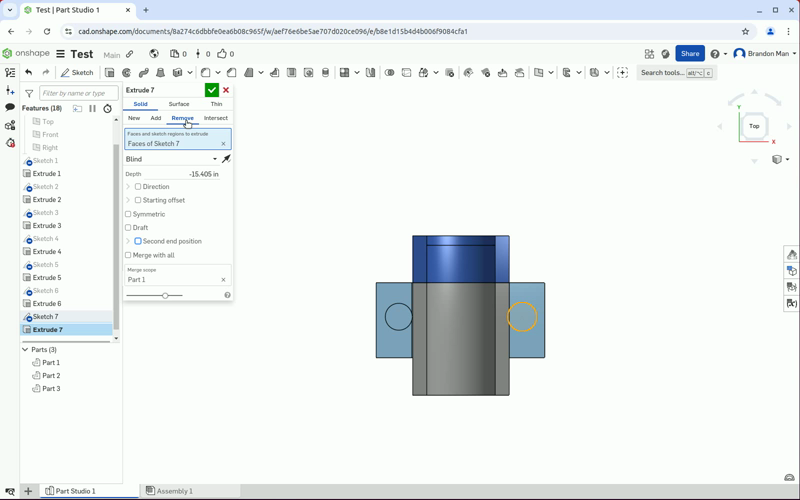
key(space)
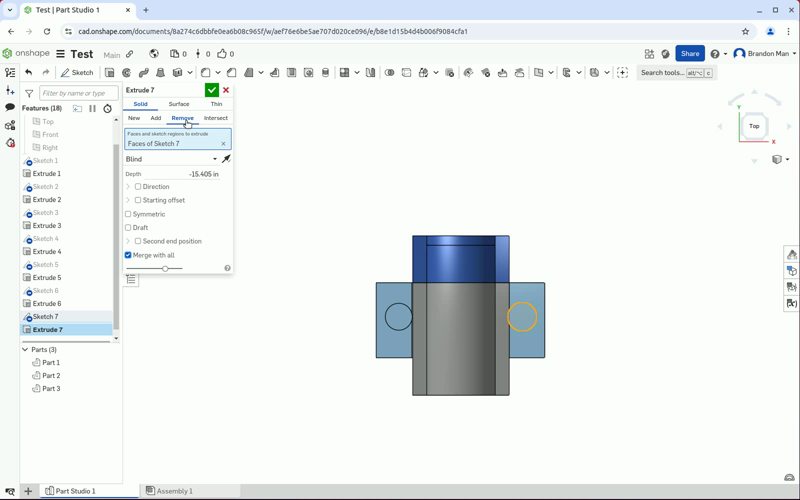
key(enter)
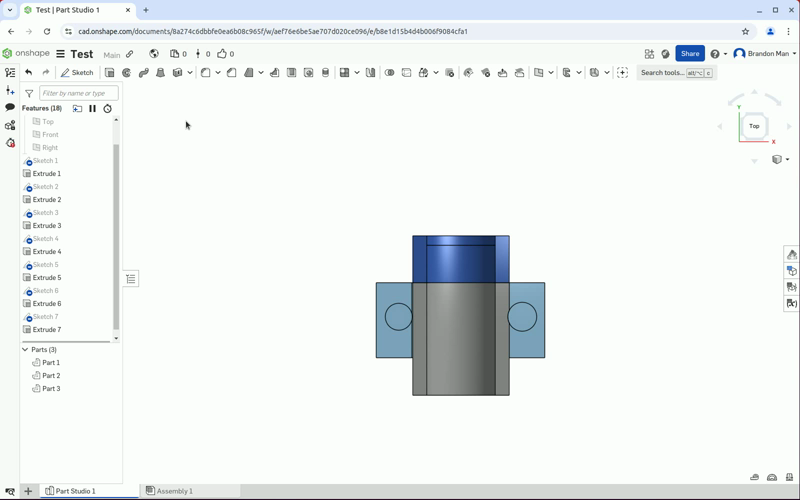
key(shift+h)
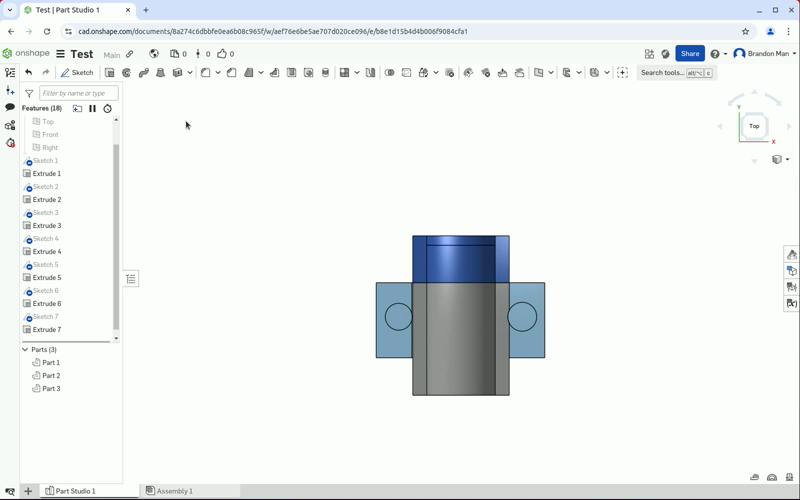
key(shift+h)
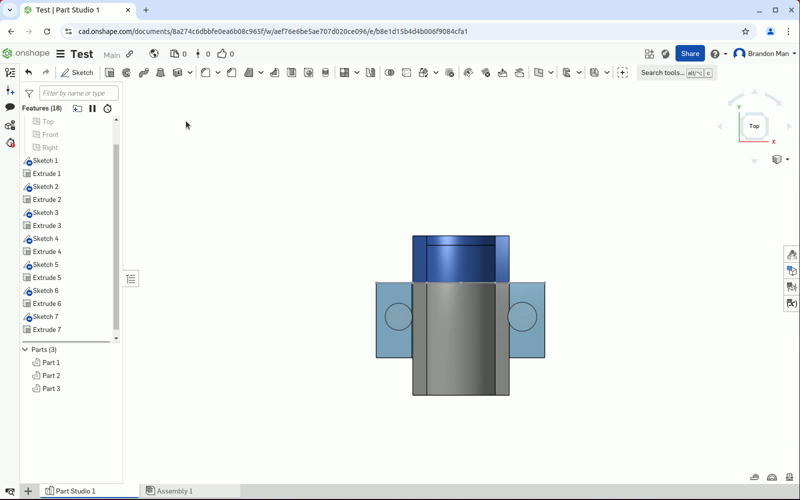
key(shift+7)
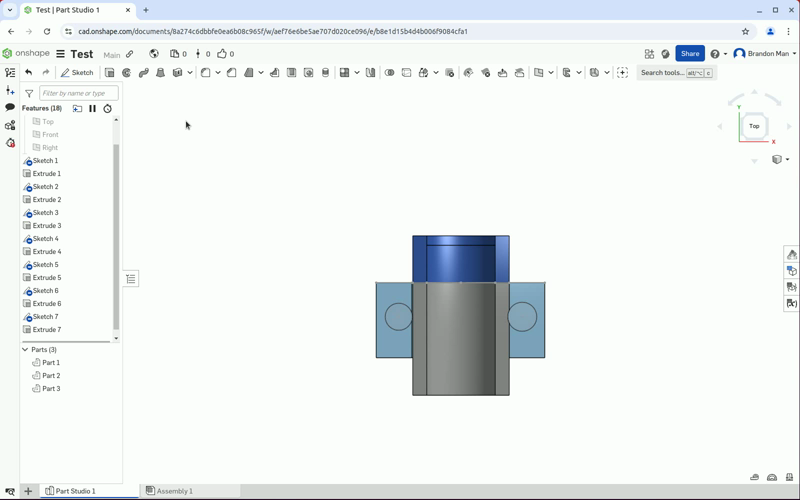
key(up, 3)
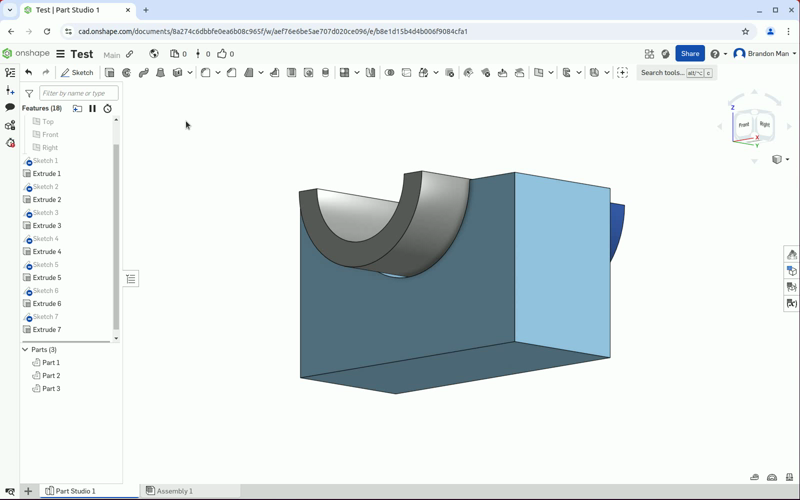
key(left, 3)
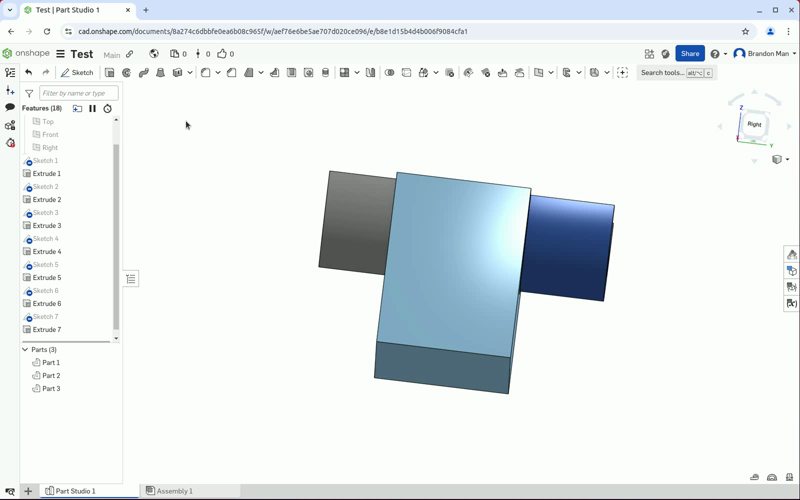
key(right, 3)
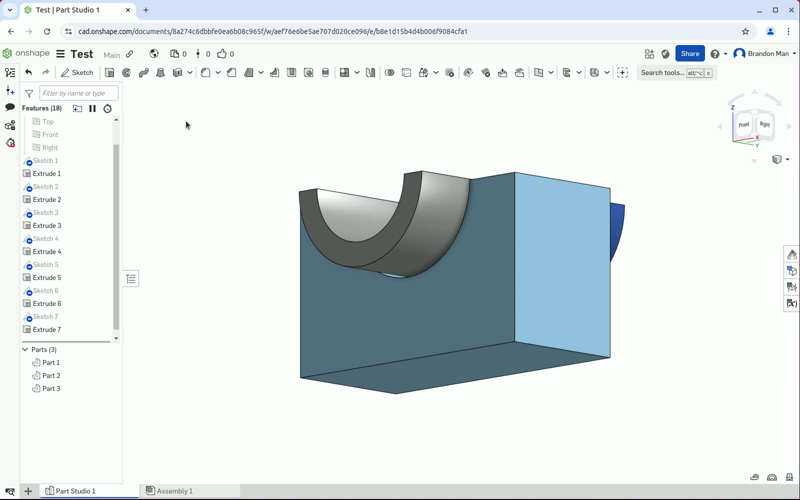
key(down, 3)
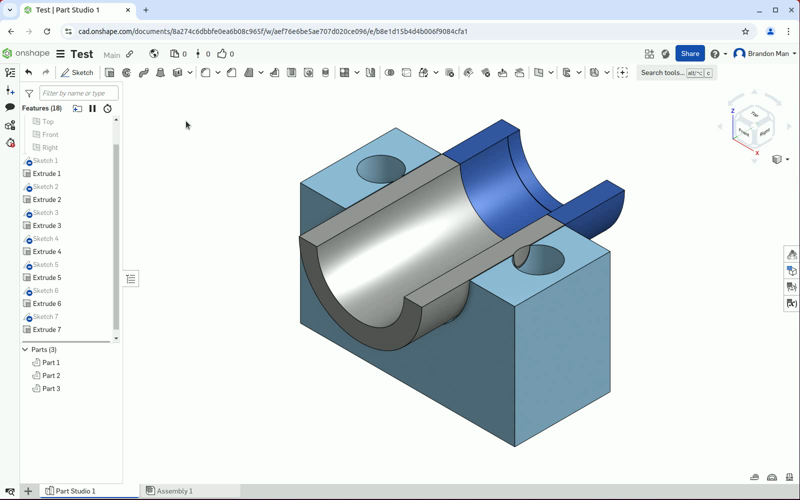
mouse_move(69, 163)
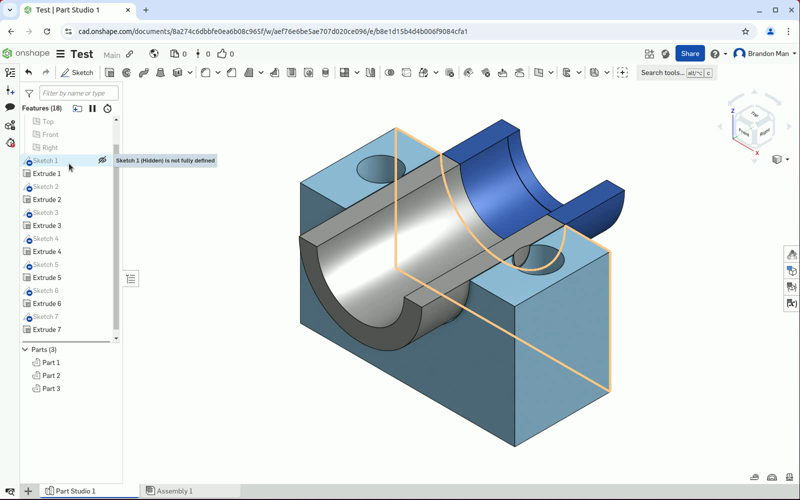
click(69, 163)